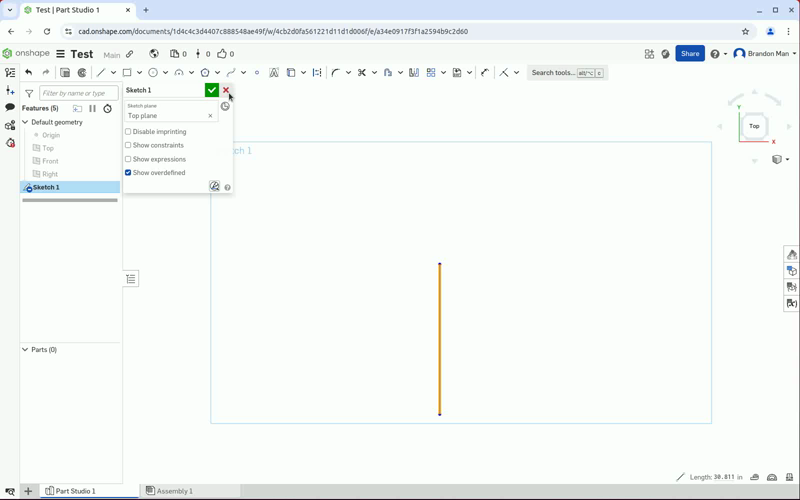
key(shift+h)
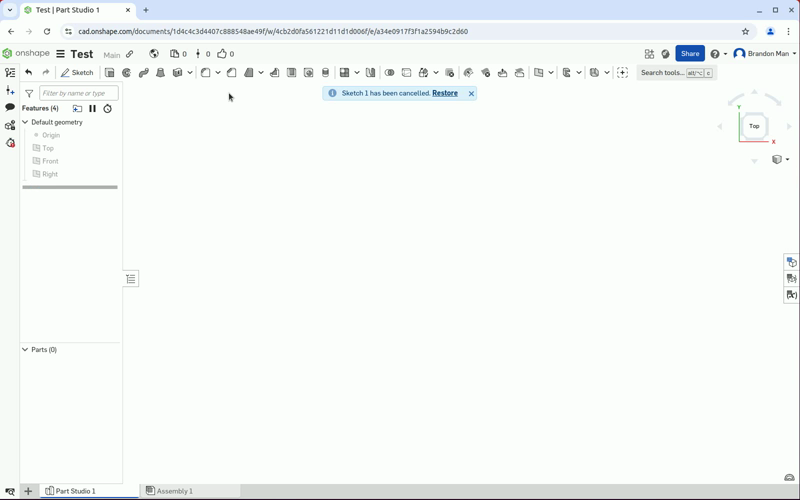
mouse_move(73, 352)
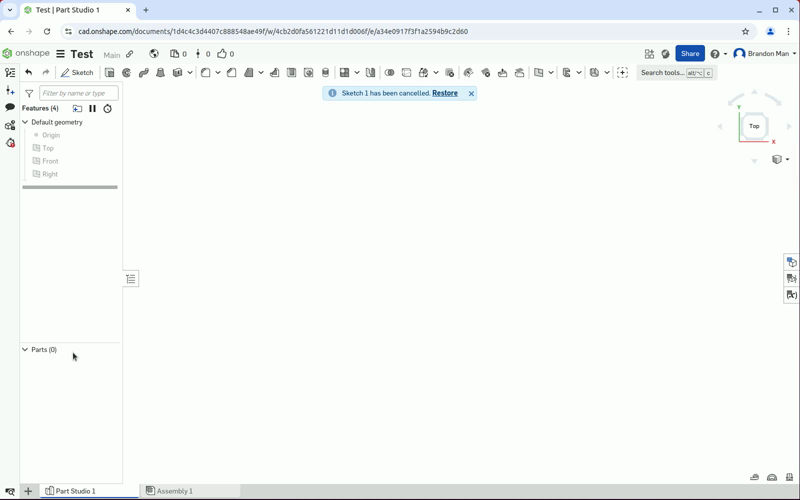
key(y)
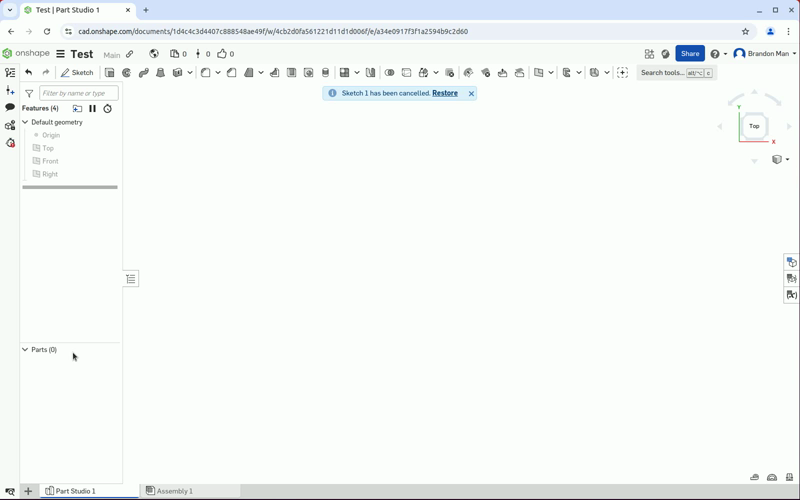
key(shift+p)
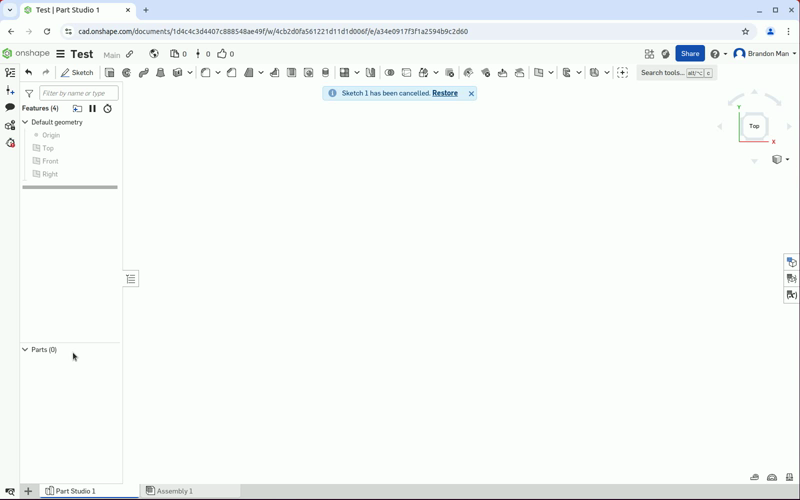
key(space)
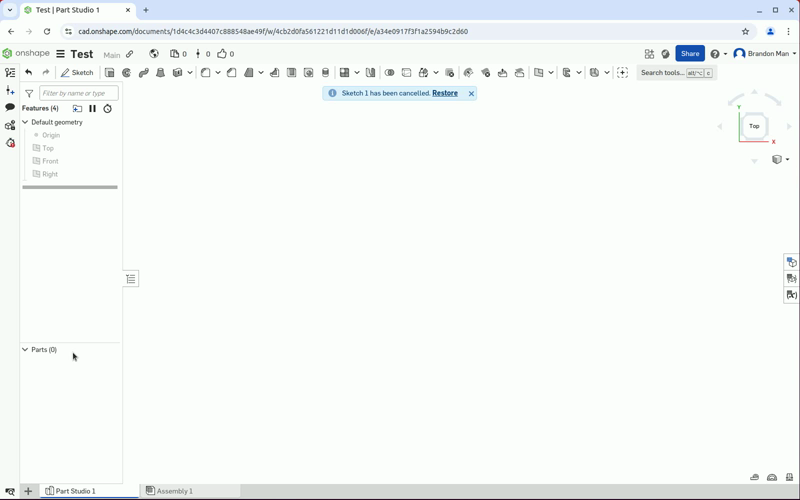
key_down(shift)
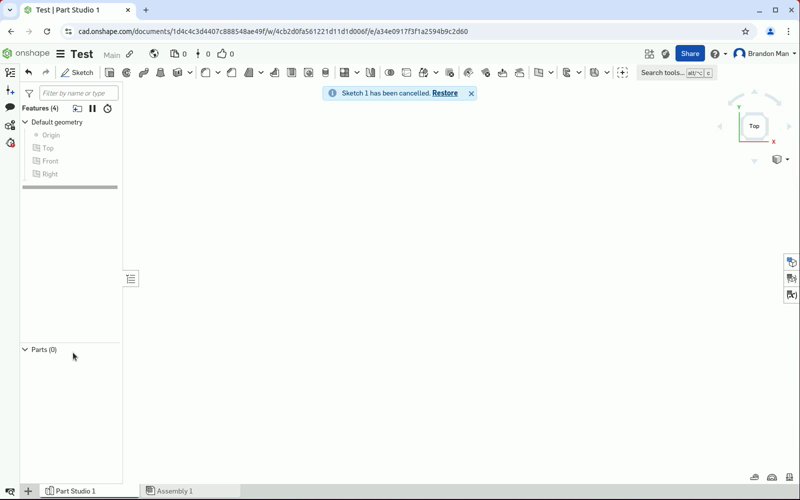
key(up)
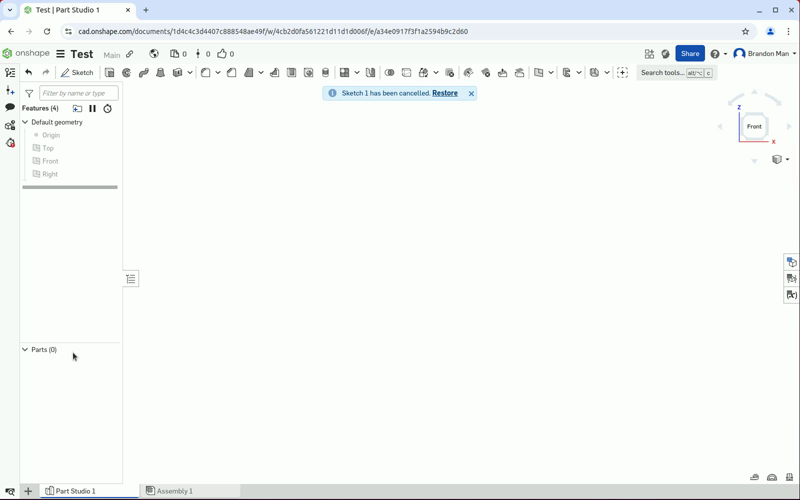
key_up(shift)
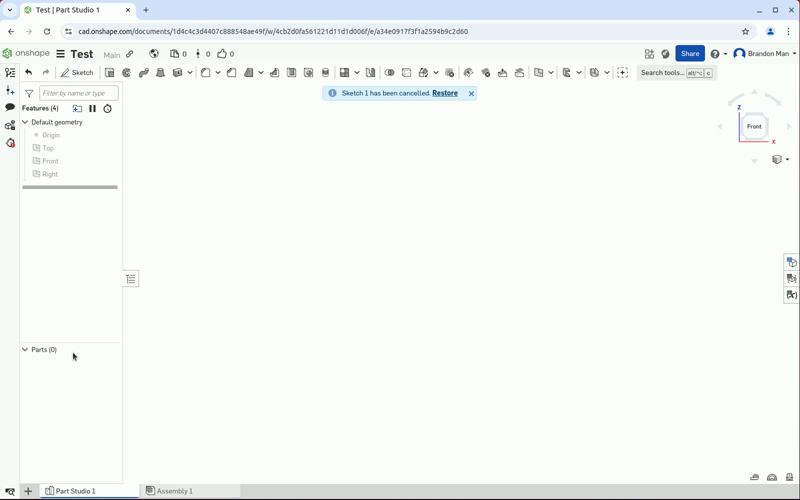
mouse_move(73, 352)
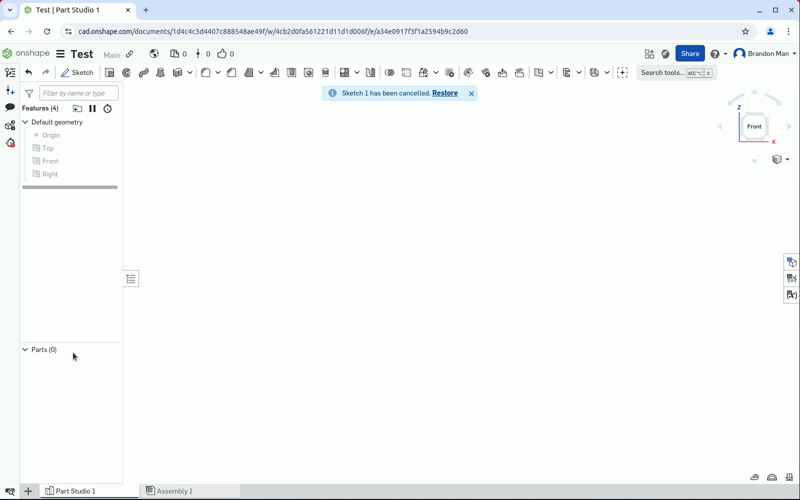
key(shift+y)
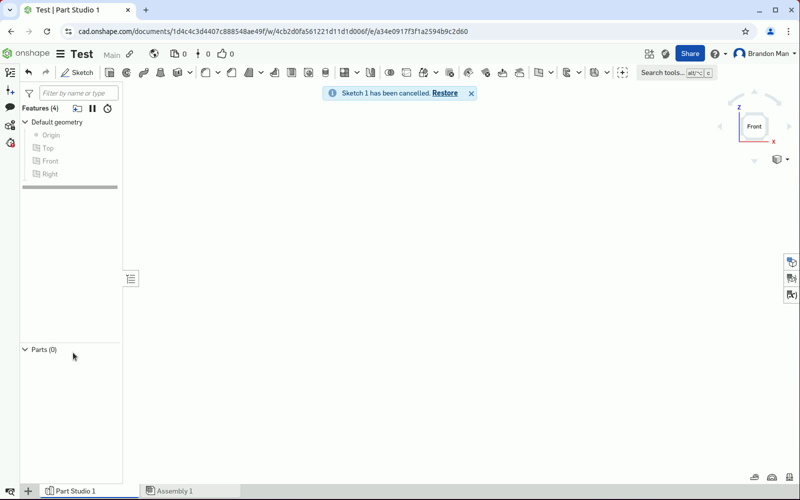
key(shift+s)
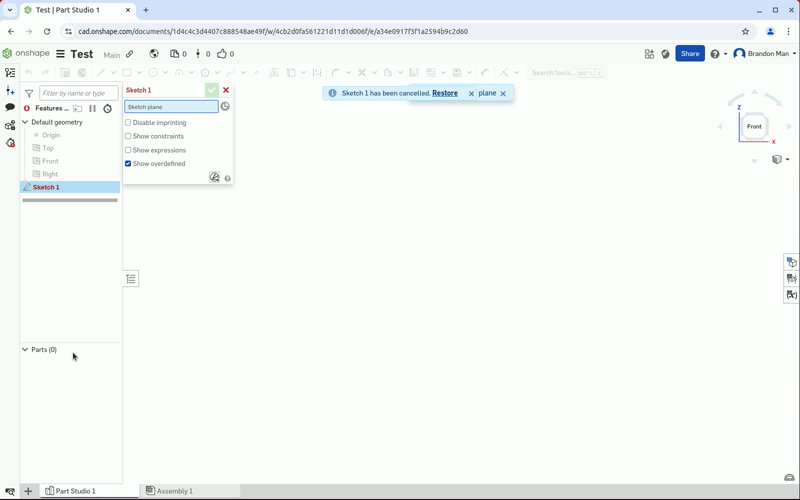
mouse_move(73, 163)
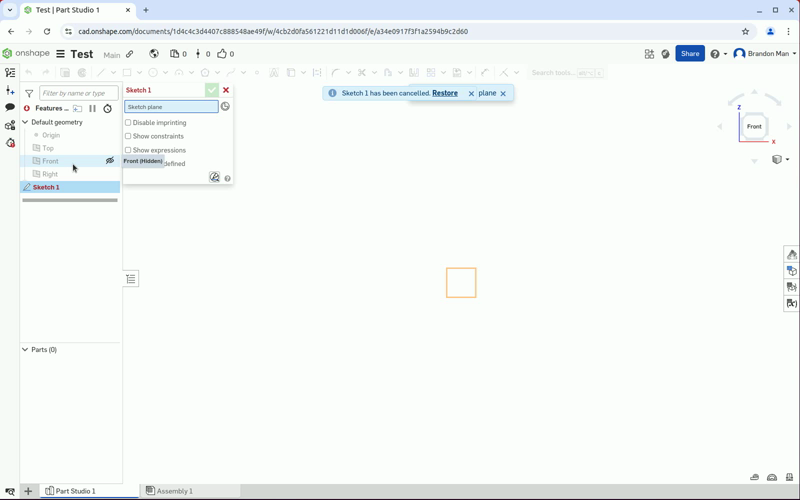
click(73, 163)
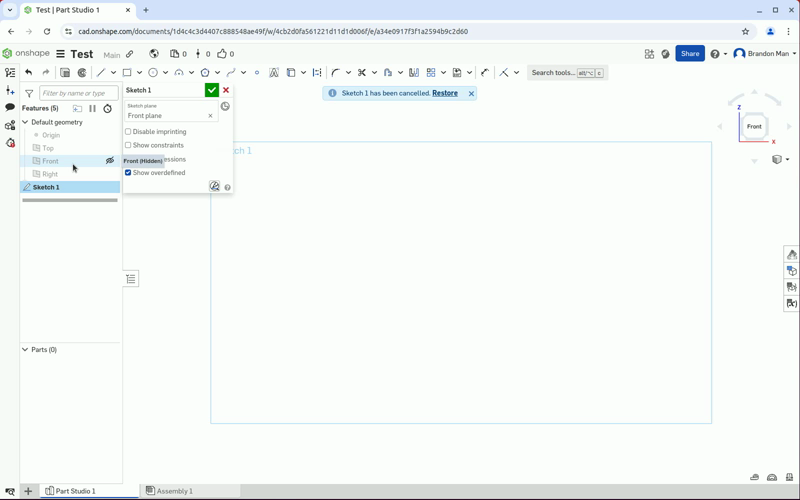
mouse_move(73, 352)
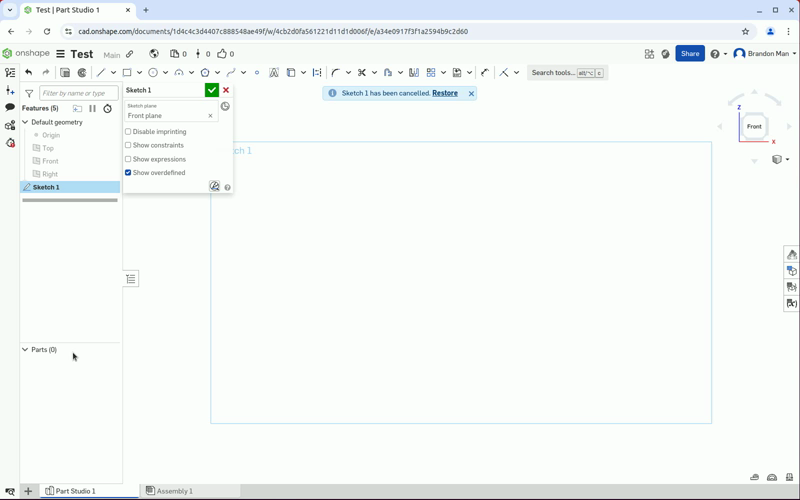
key(y)
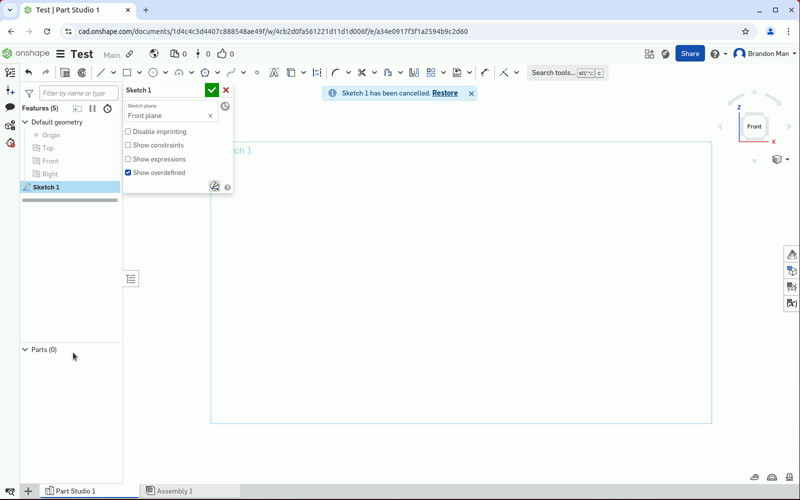
key(c)
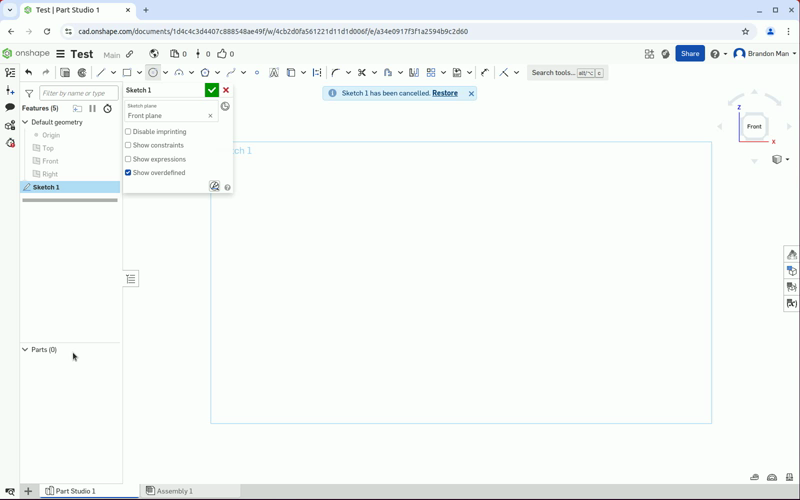
key_down(shift)
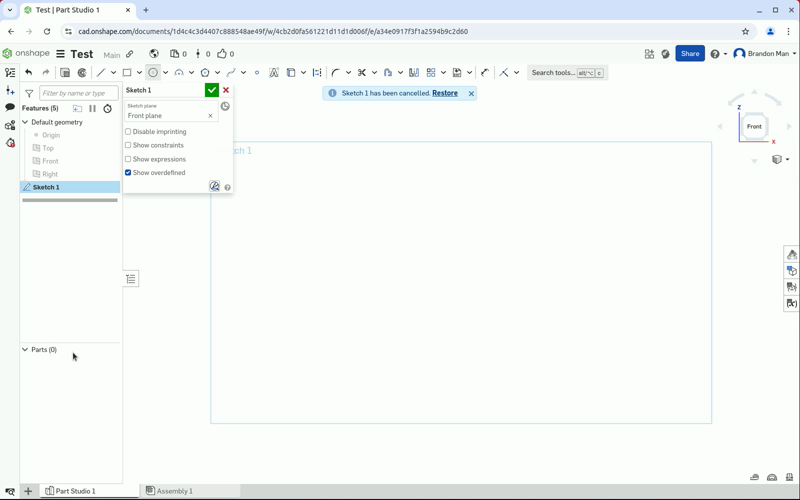
mouse_move(461, 282)
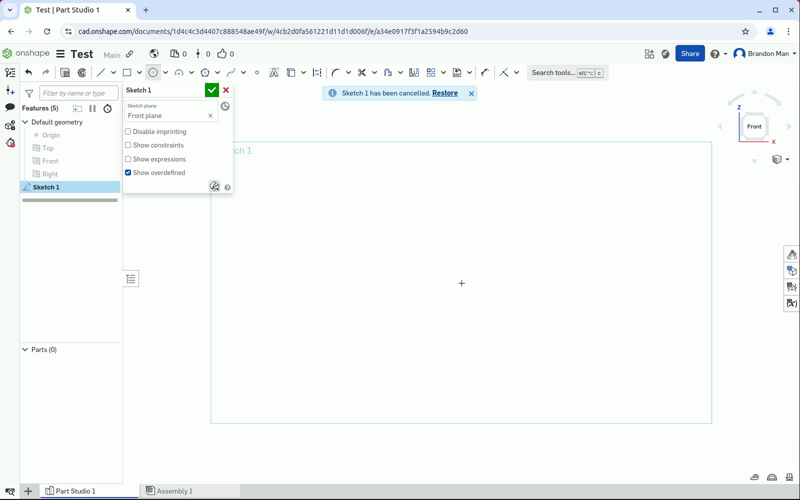
click(461, 282)
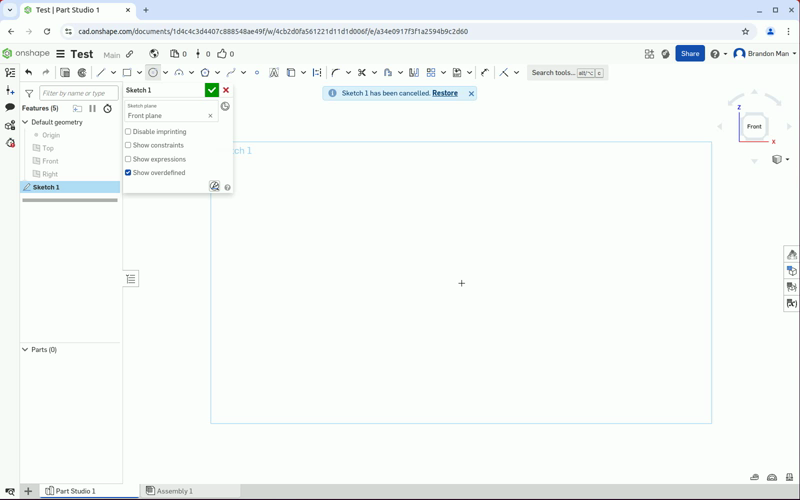
key_up(shift)
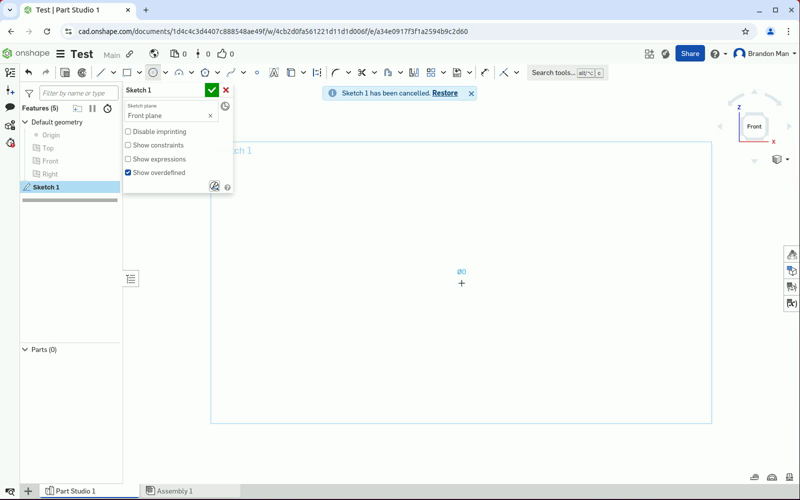
mouse_move(505, 282)
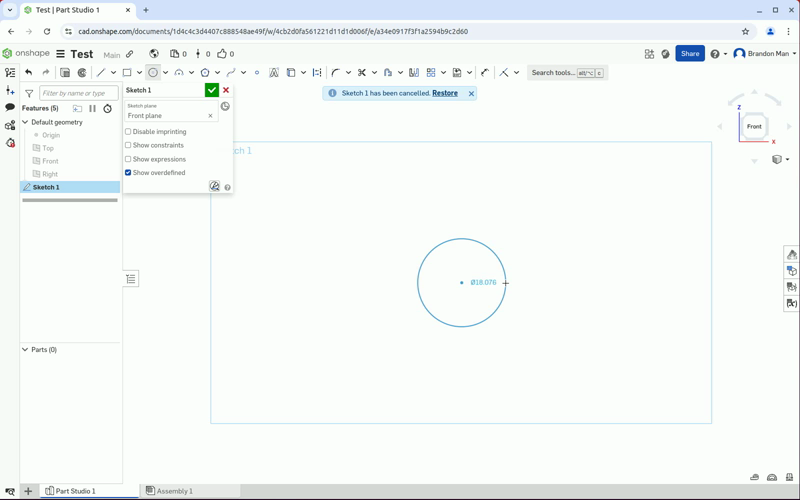
click(505, 282)
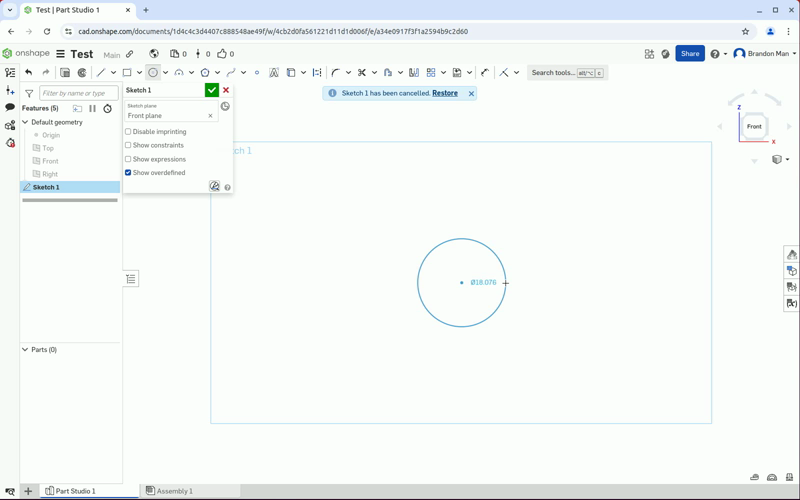
key(esc)
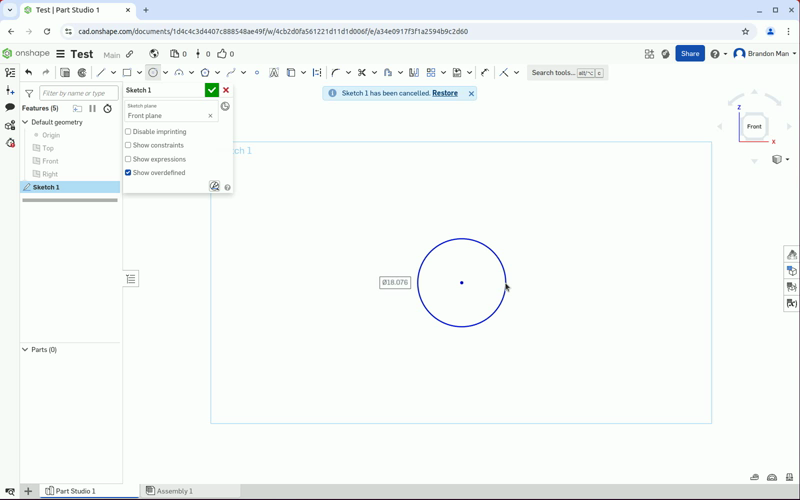
key(a)
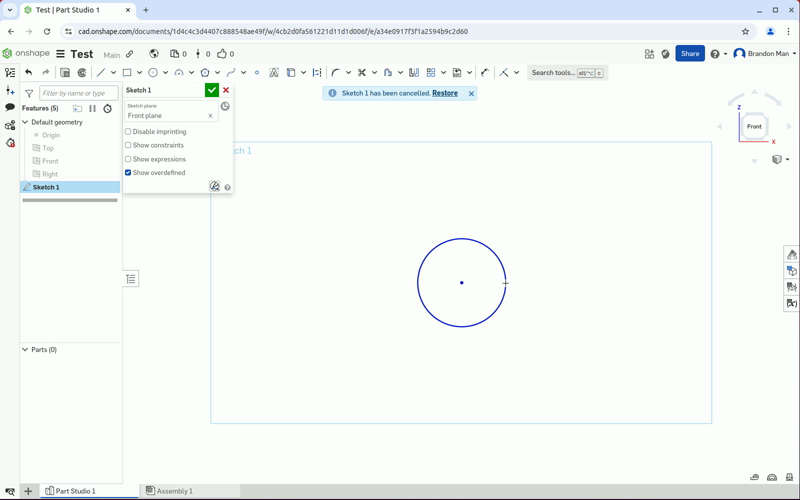
key_down(shift)
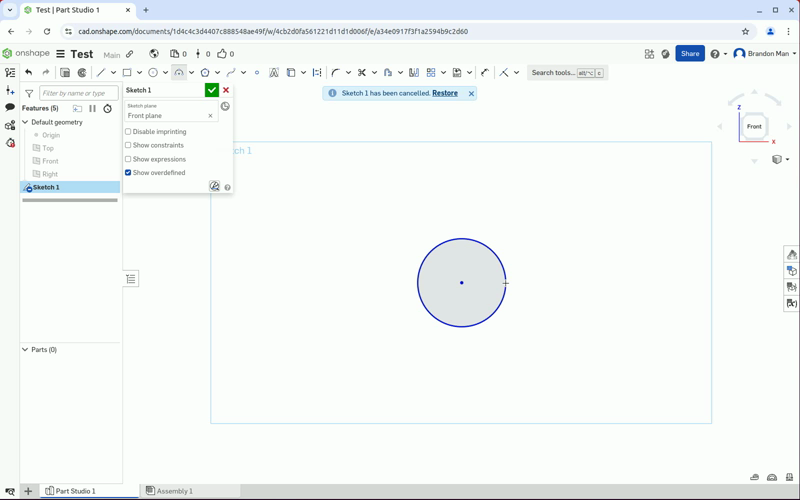
mouse_move(457, 253)
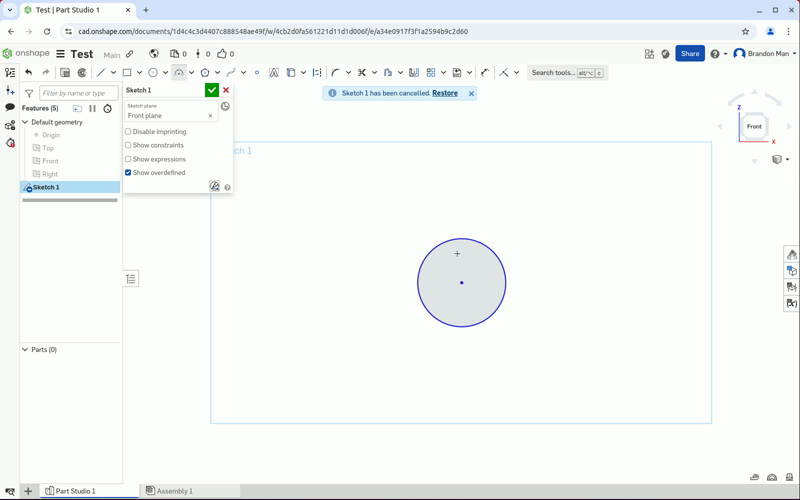
click(457, 253)
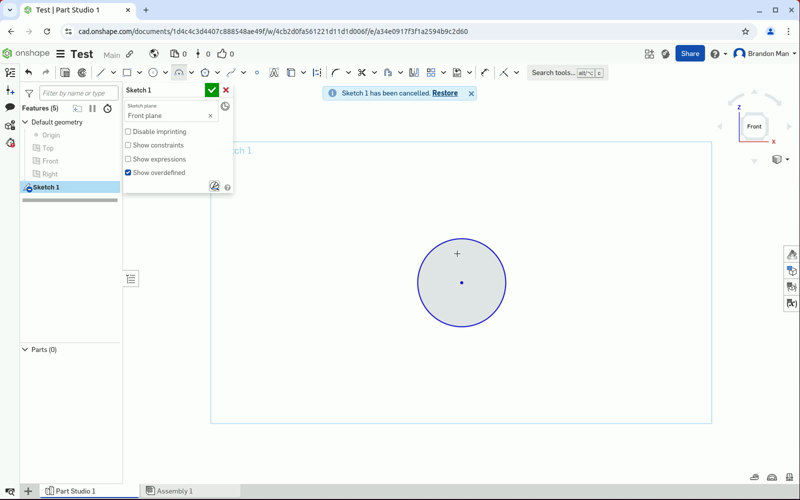
key_up(shift)
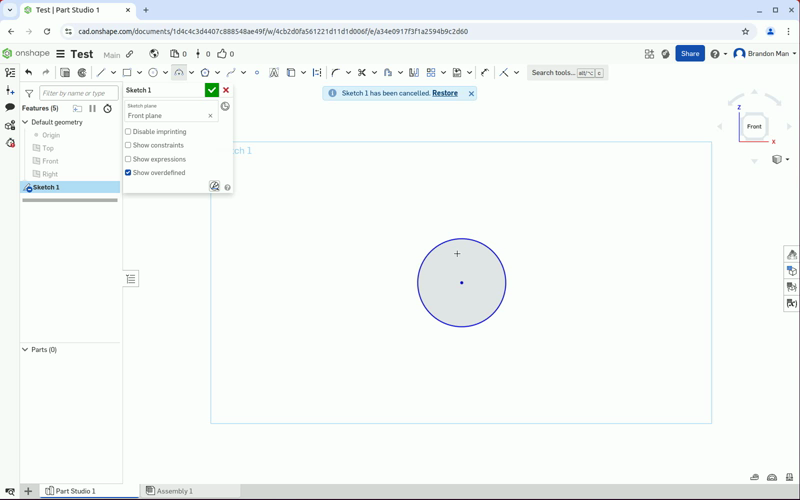
key_down(shift)
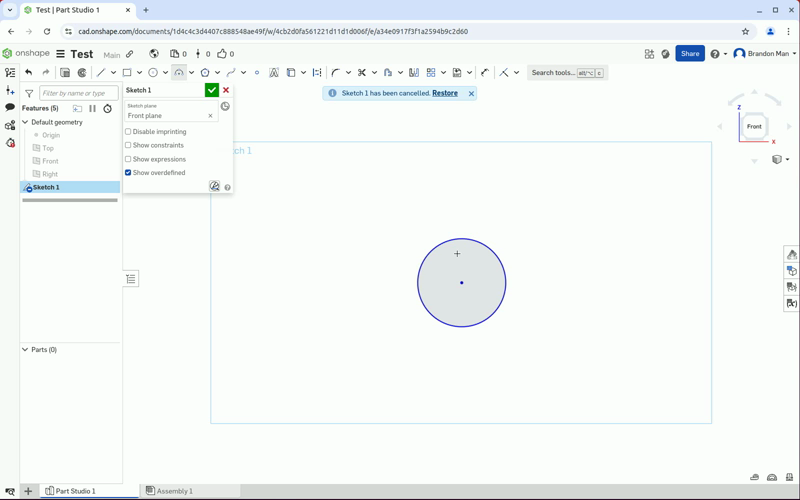
mouse_move(465, 253)
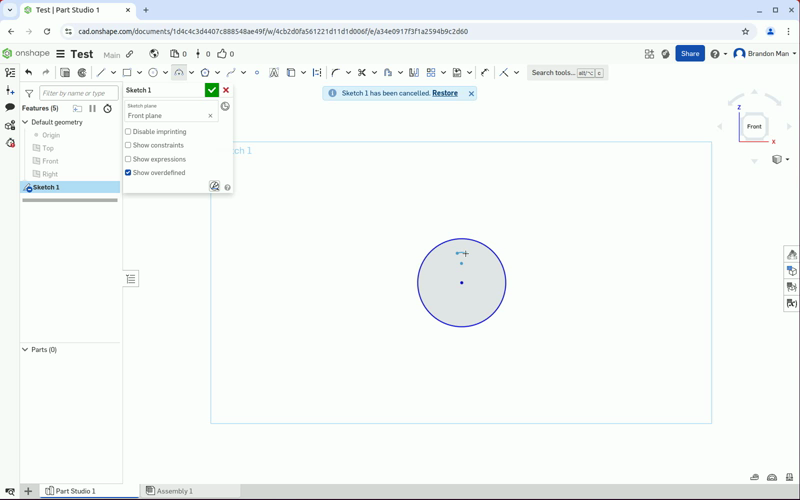
click(465, 253)
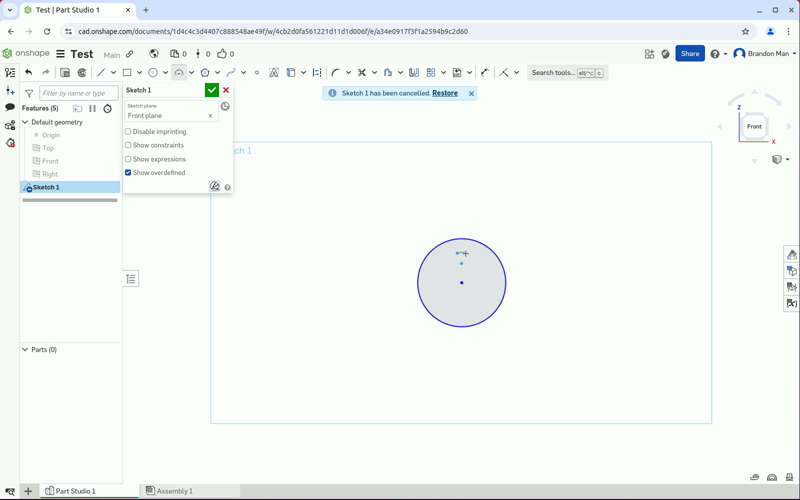
mouse_move(461, 315)
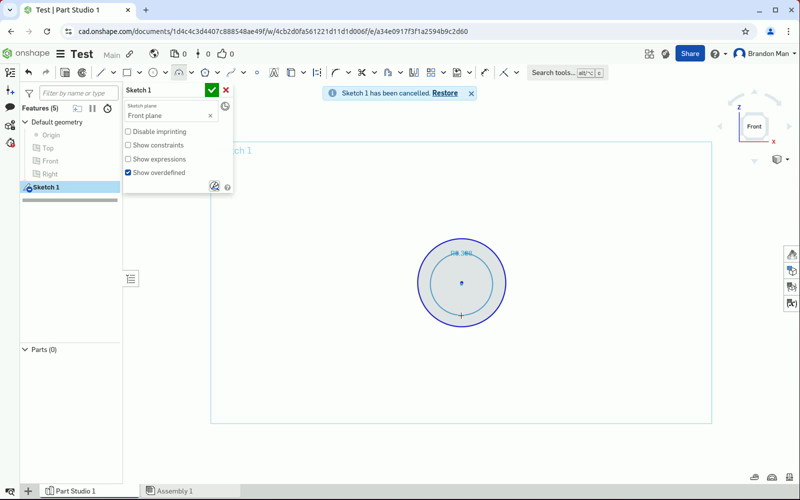
click(461, 315)
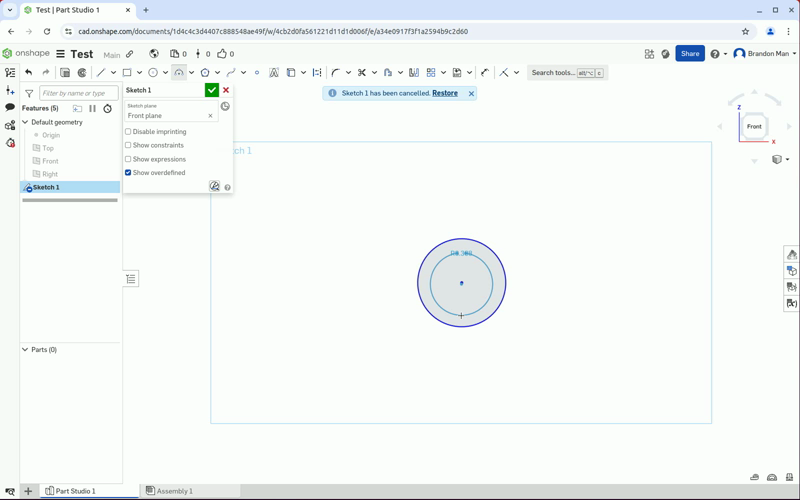
key_up(shift)
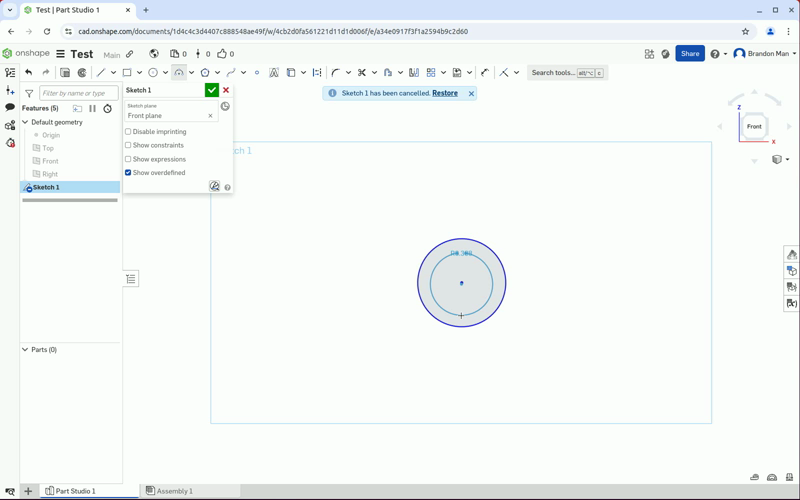
key(esc)
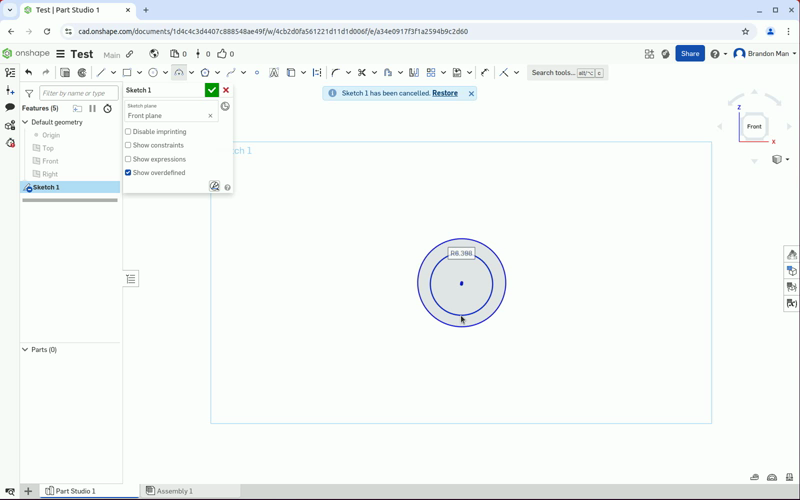
key(l)
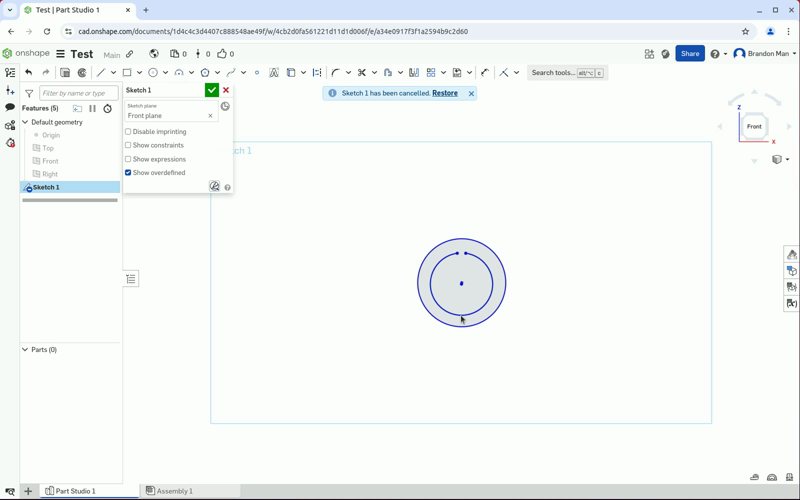
mouse_move(465, 253)
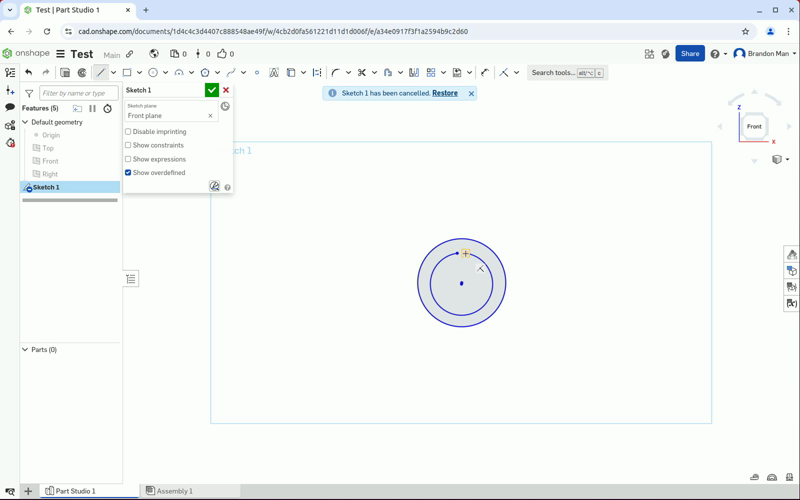
click(465, 253)
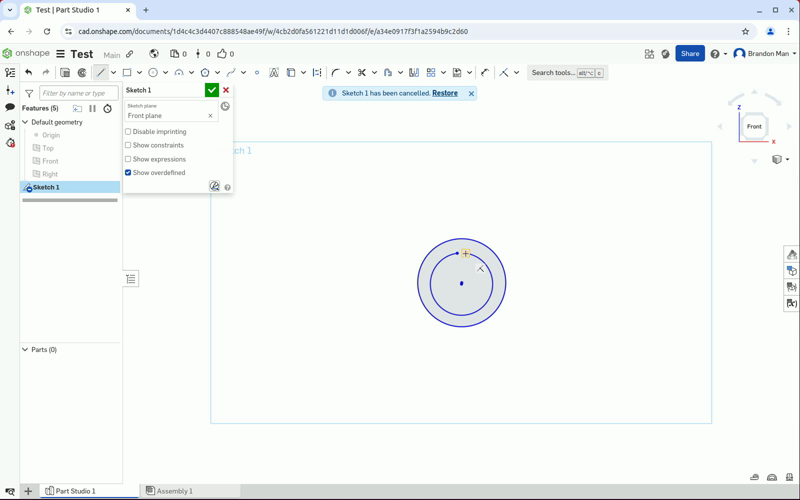
key_down(shift)
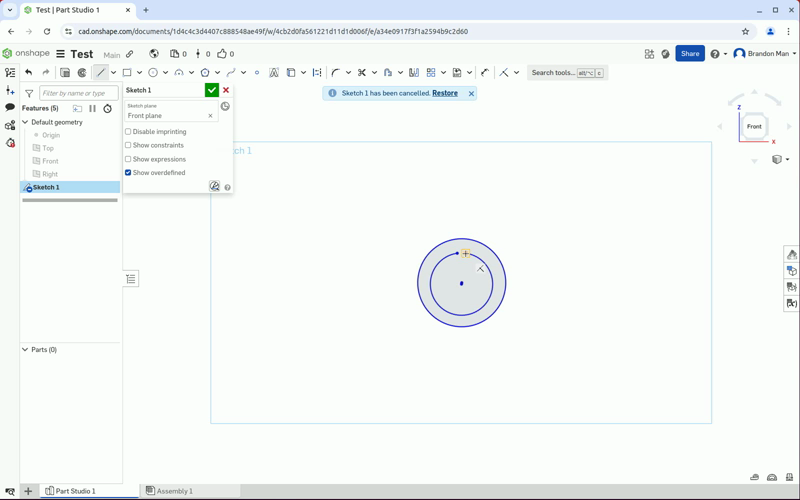
mouse_move(495, 253)
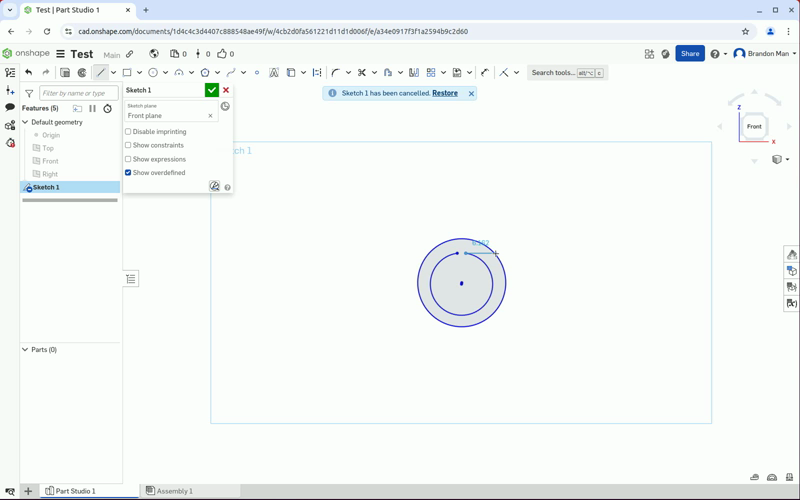
mouse_move(465, 246)
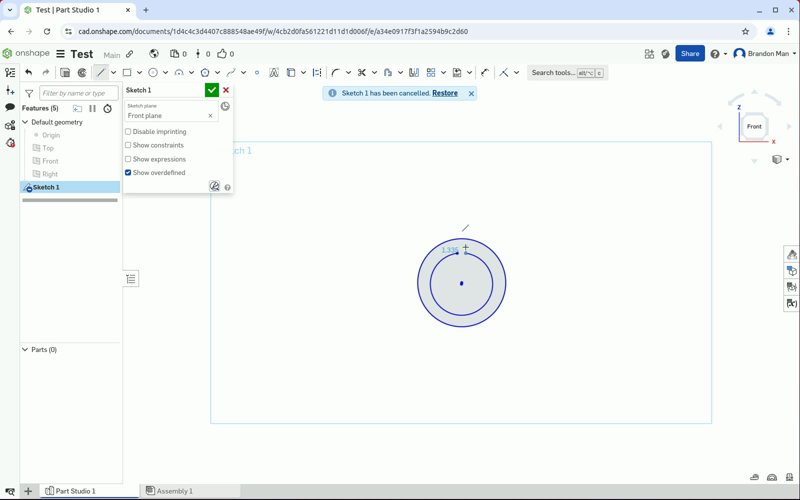
scroll(6)
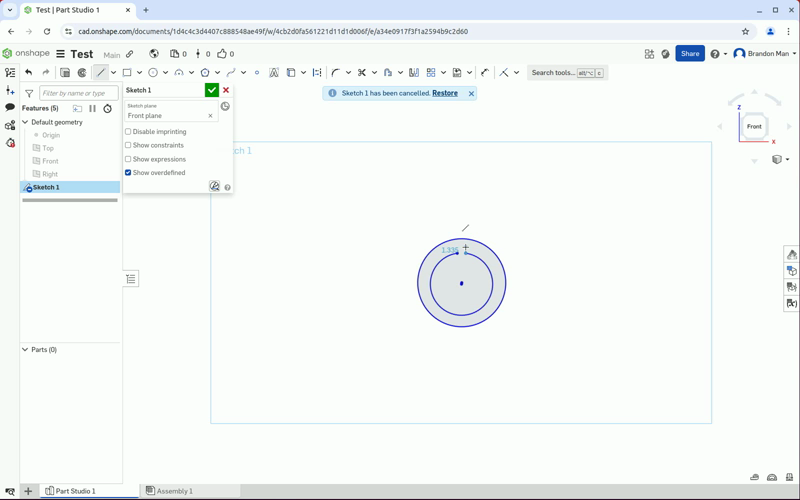
scroll(6)
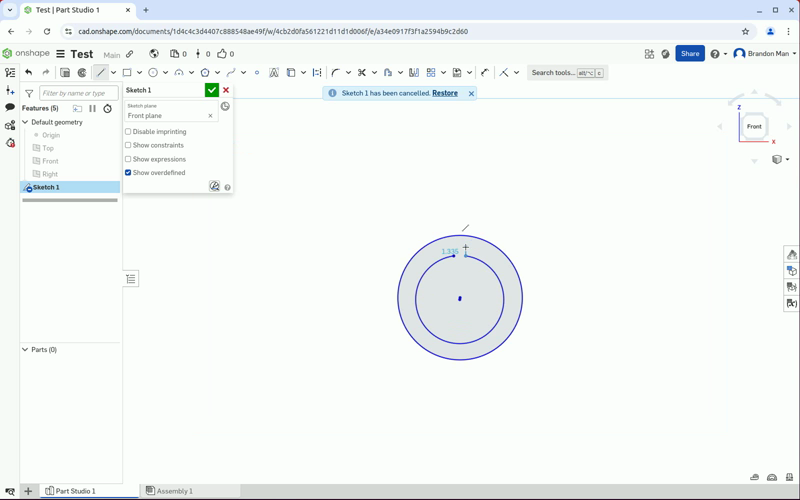
scroll(6)
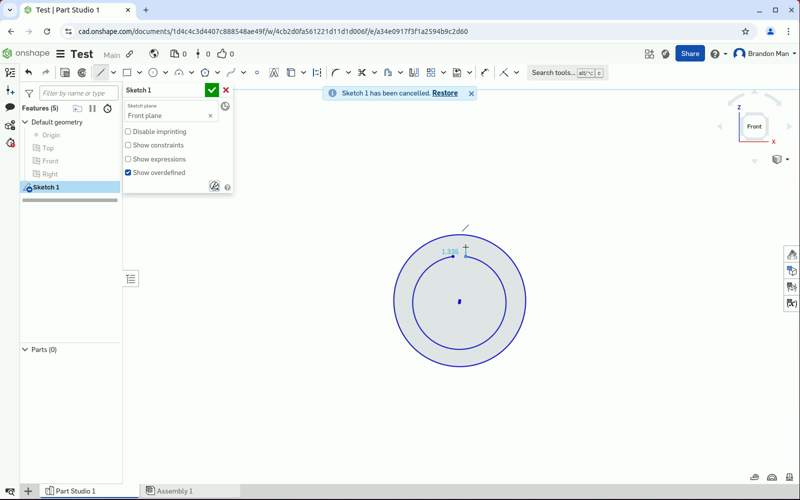
scroll(6)
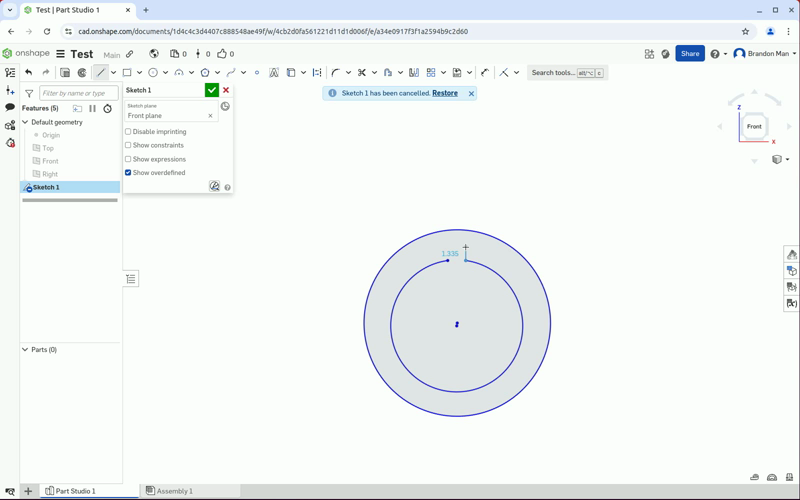
scroll(6)
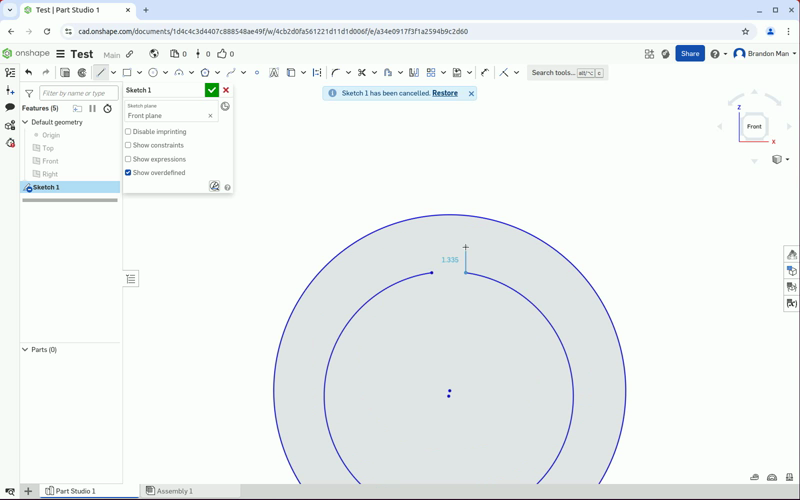
scroll(6)
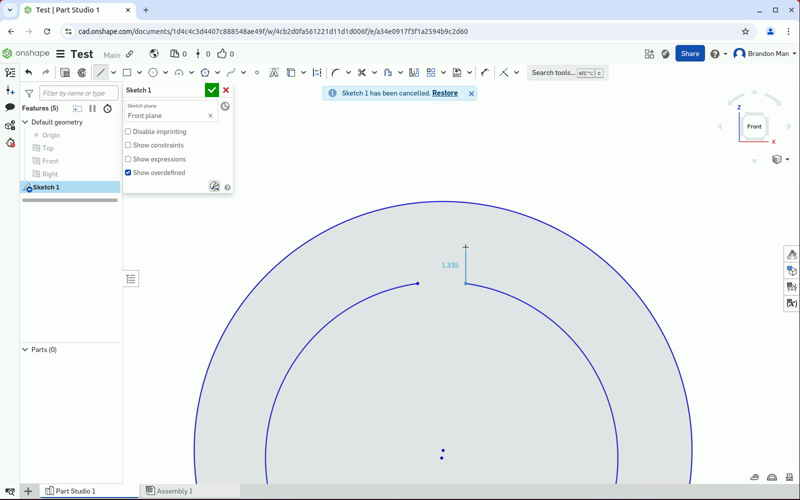
scroll(6)
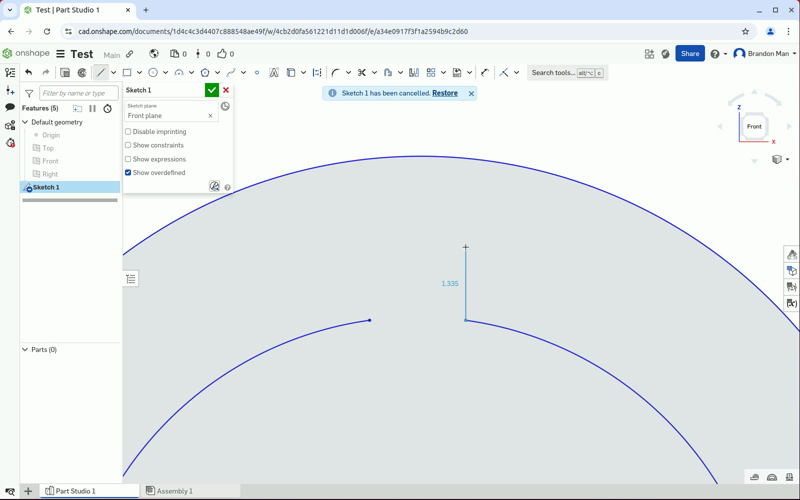
click(465, 246)
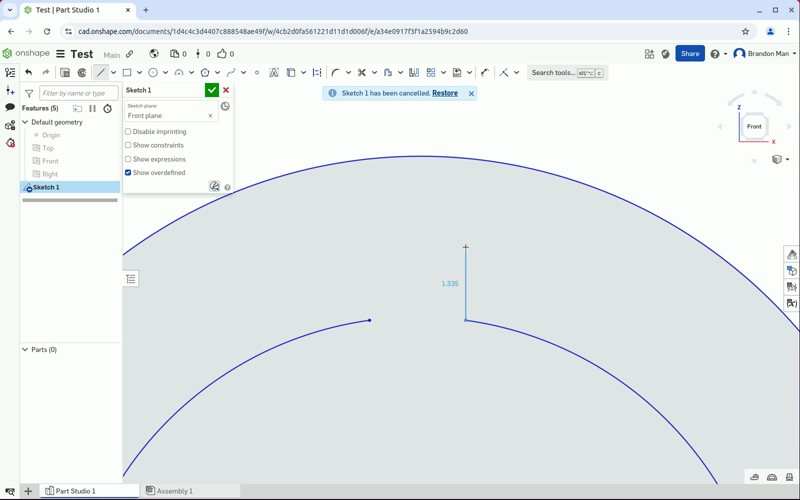
scroll(-6)
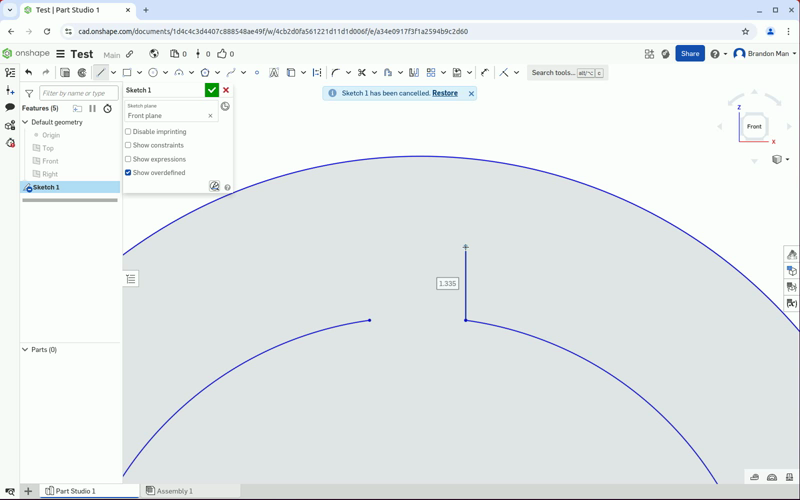
scroll(-6)
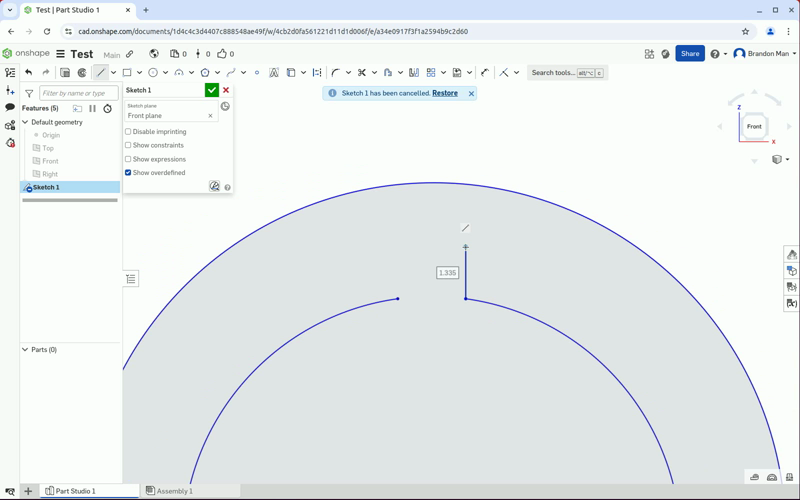
scroll(-6)
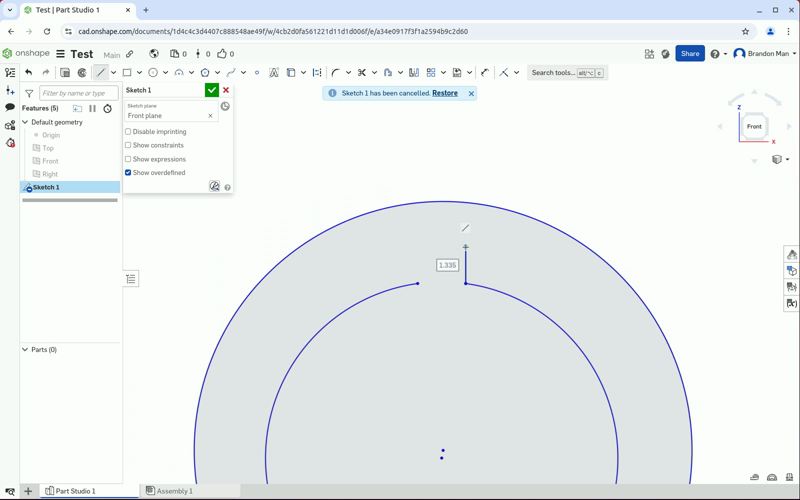
scroll(-6)
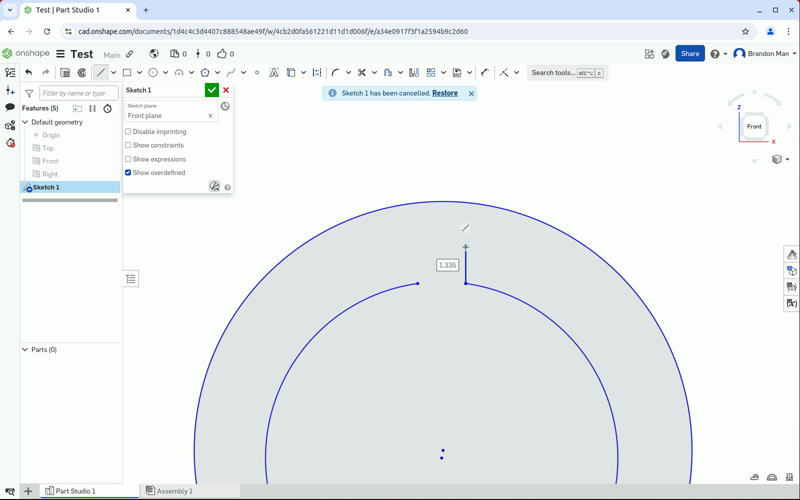
scroll(-6)
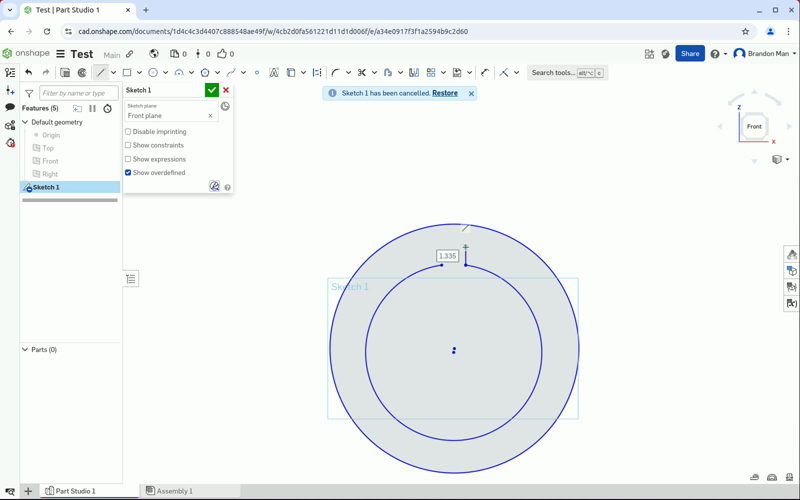
scroll(-6)
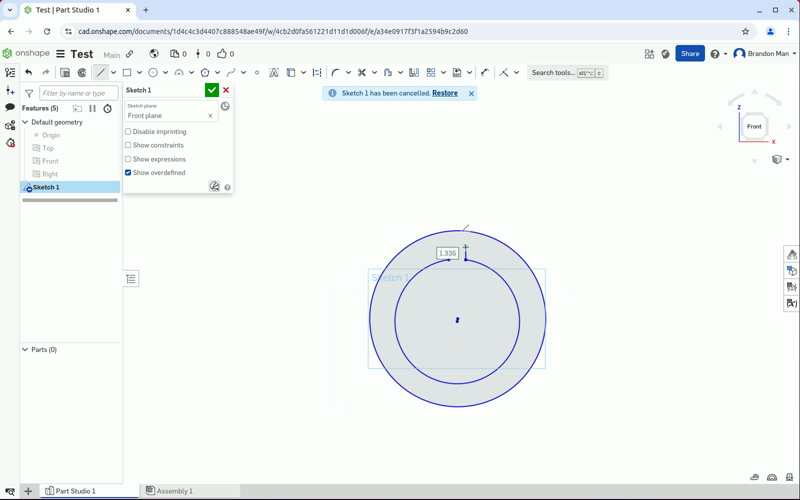
scroll(-6)
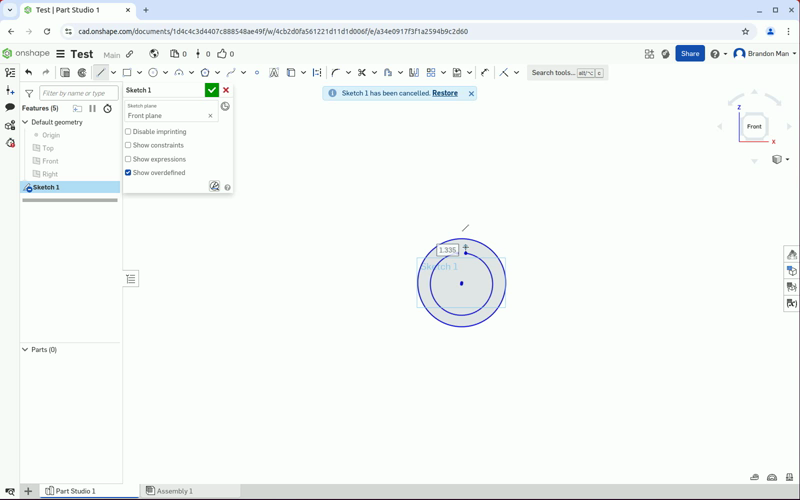
key_up(shift)
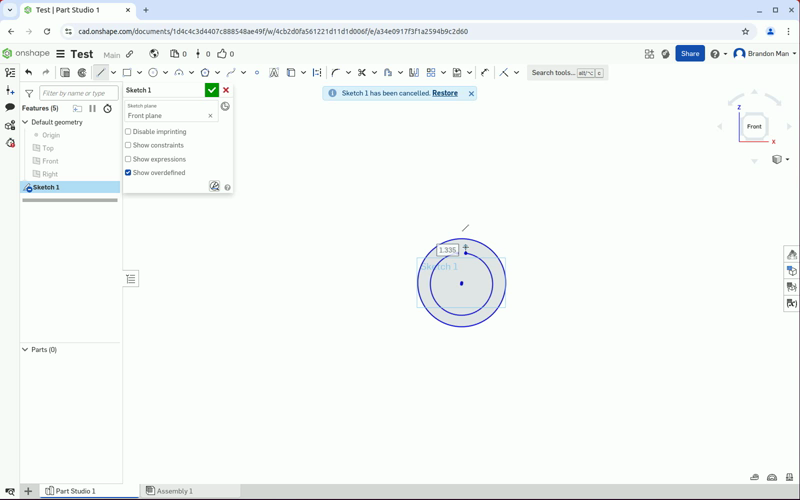
key_down(shift)
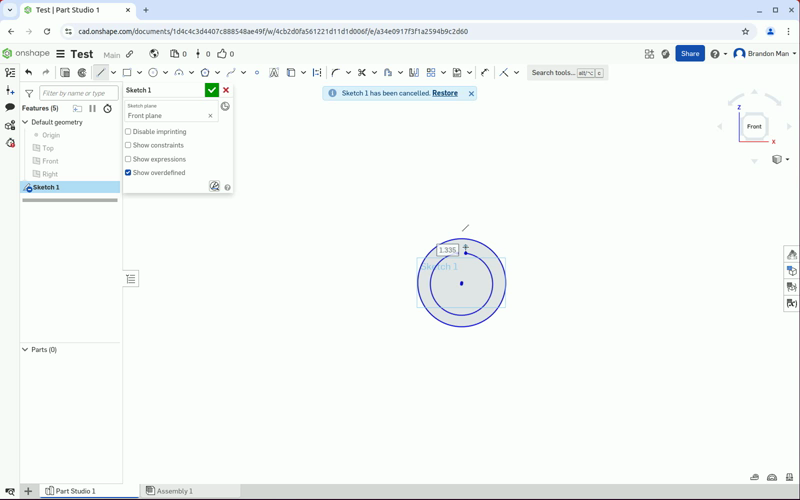
mouse_move(495, 246)
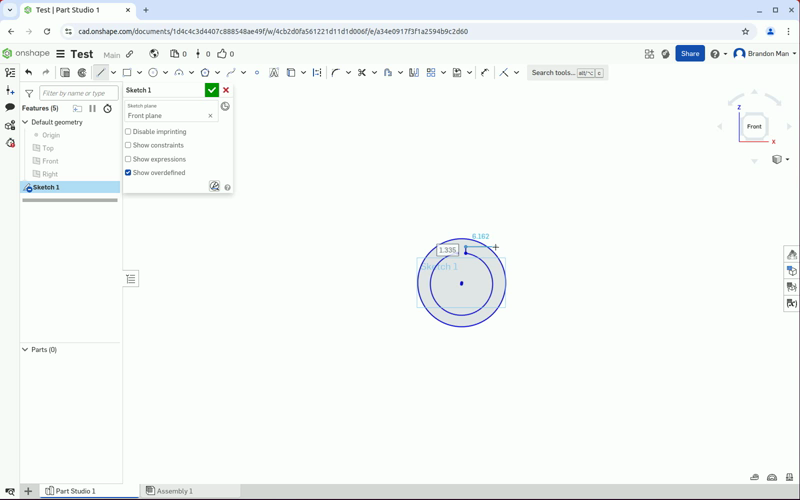
mouse_move(457, 246)
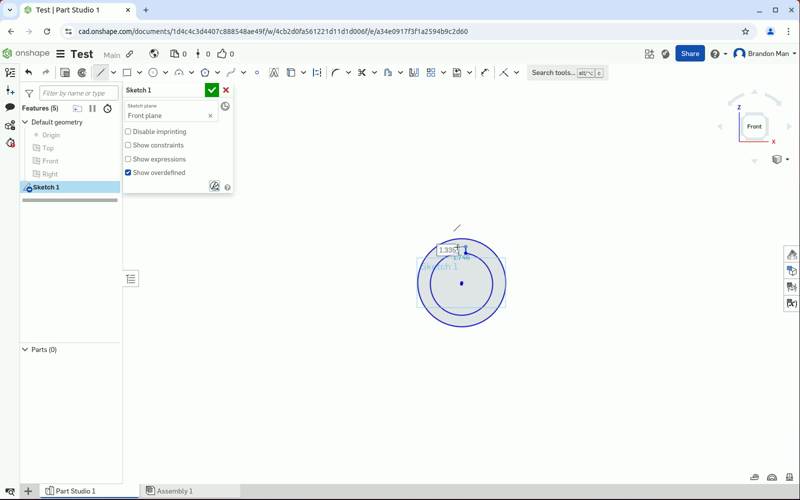
click(457, 246)
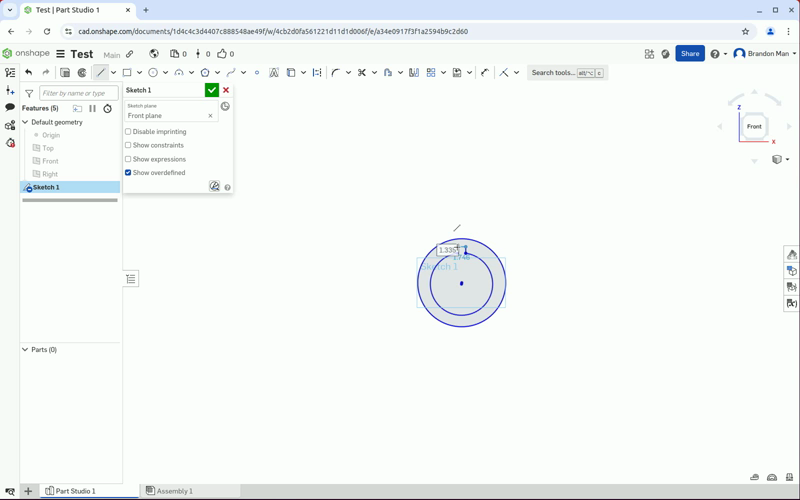
key_up(shift)
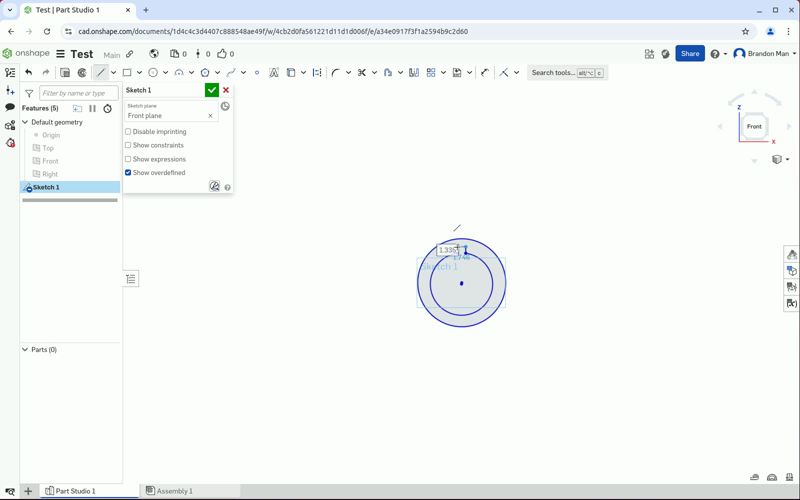
mouse_move(487, 246)
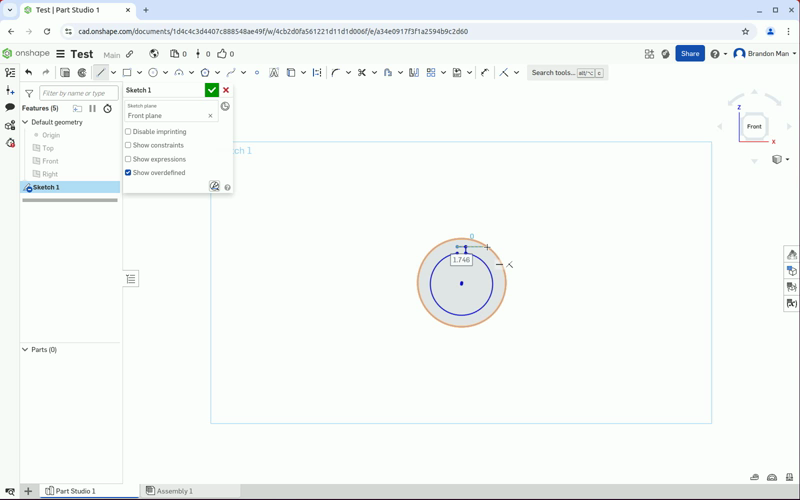
key_down(shift)
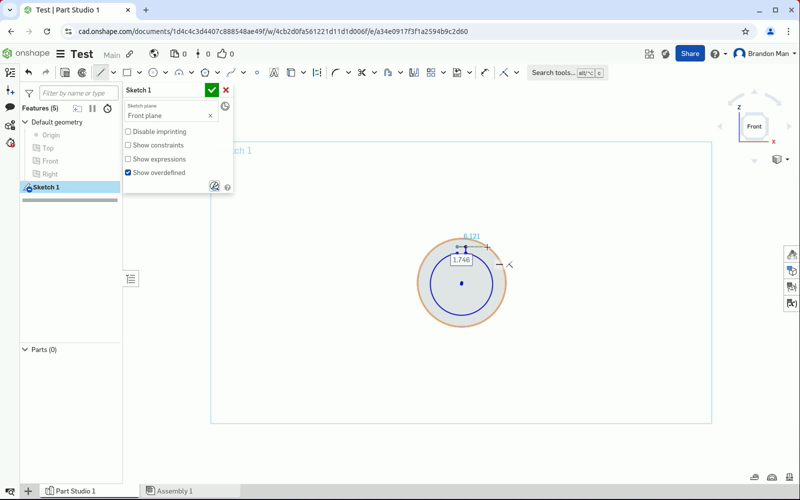
mouse_move(457, 253)
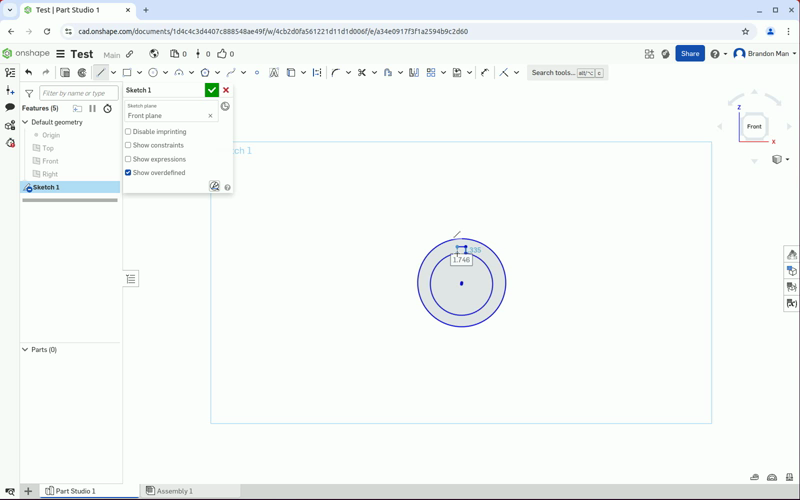
scroll(6)
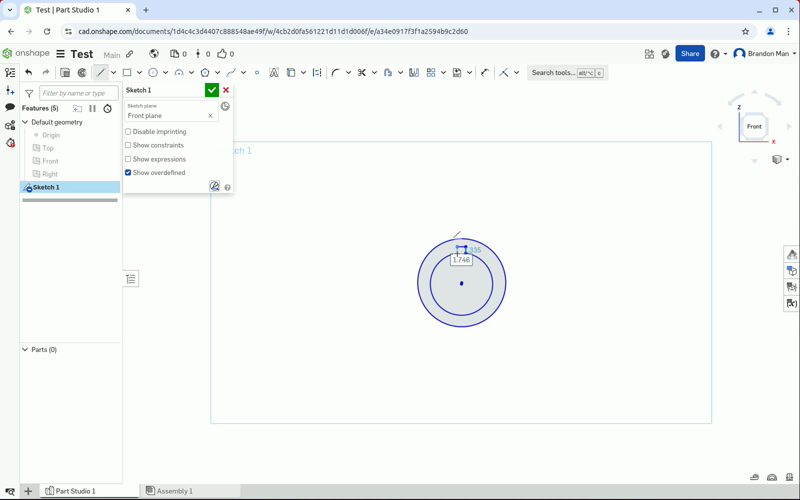
scroll(6)
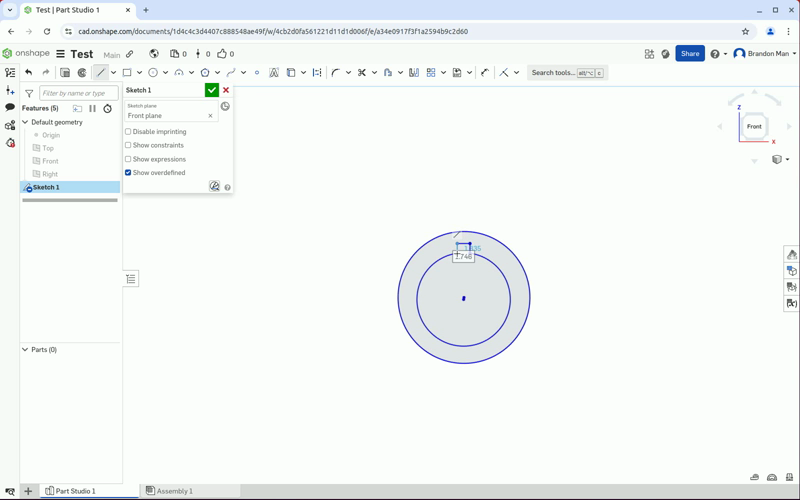
scroll(6)
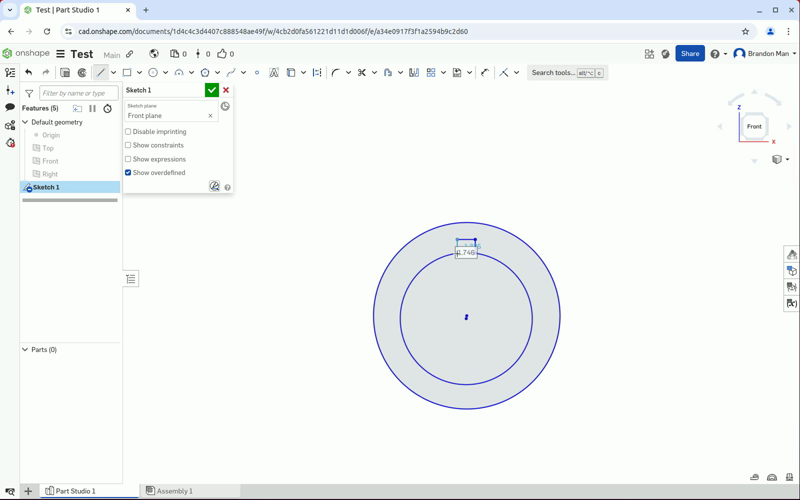
scroll(6)
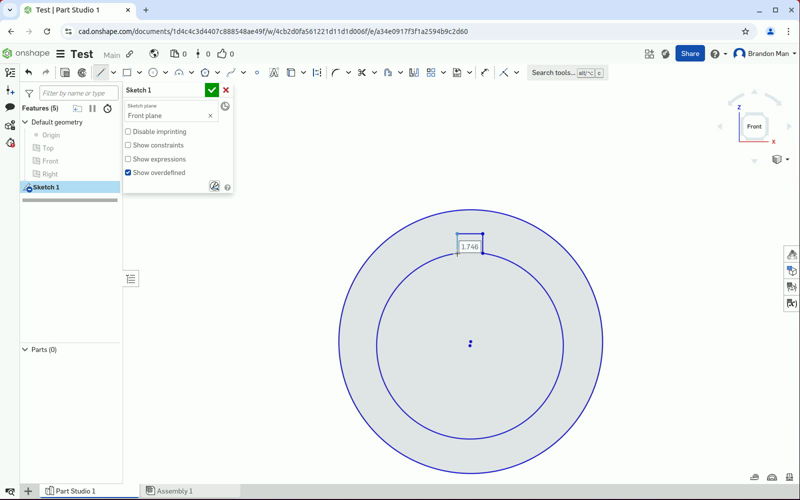
scroll(6)
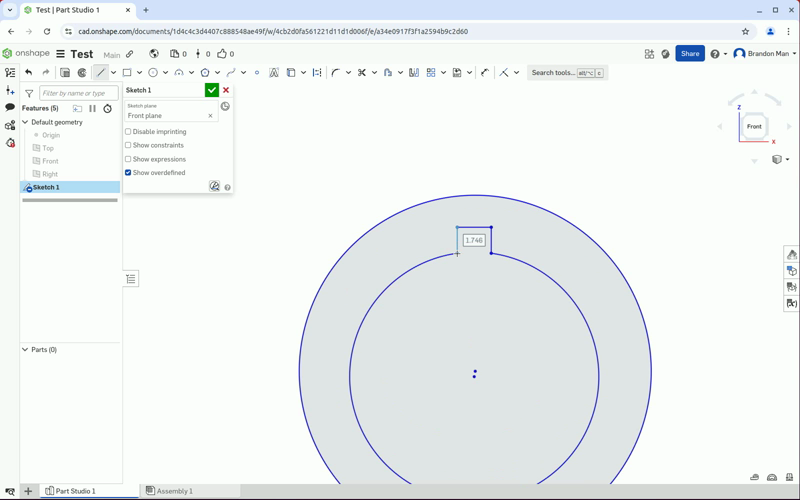
scroll(6)
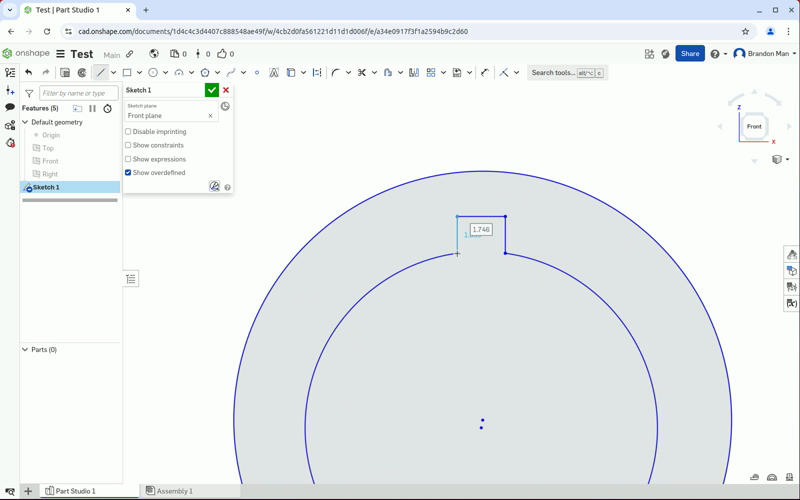
scroll(6)
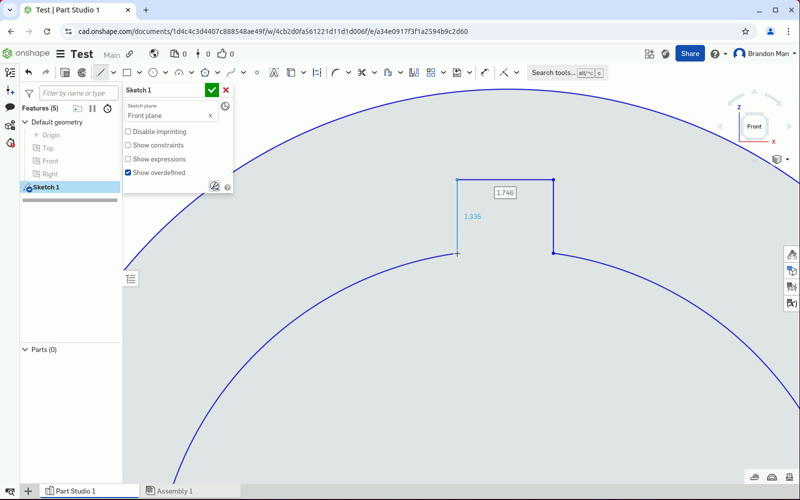
key_up(shift)
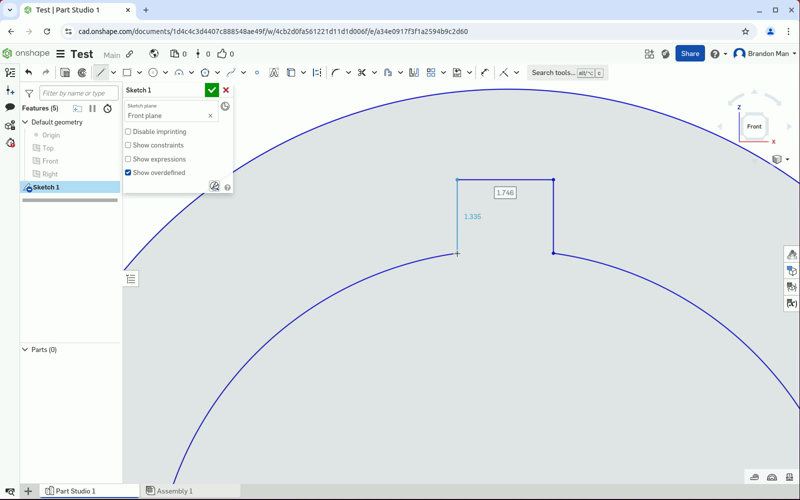
click(457, 253)
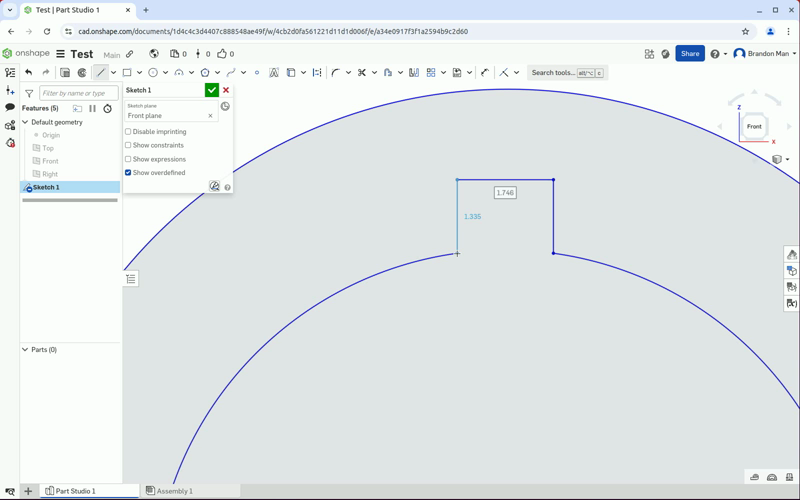
scroll(-6)
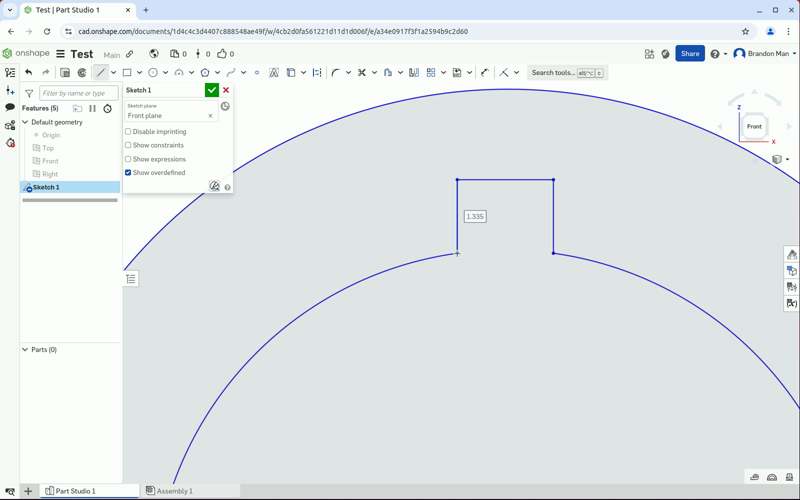
scroll(-6)
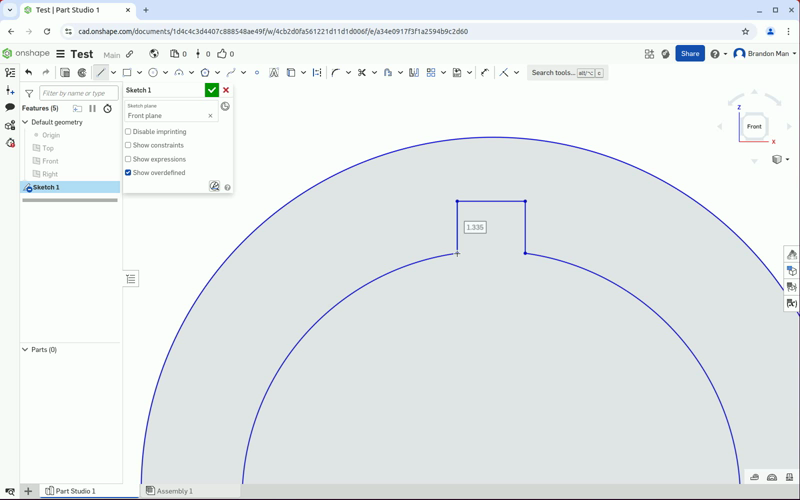
scroll(-6)
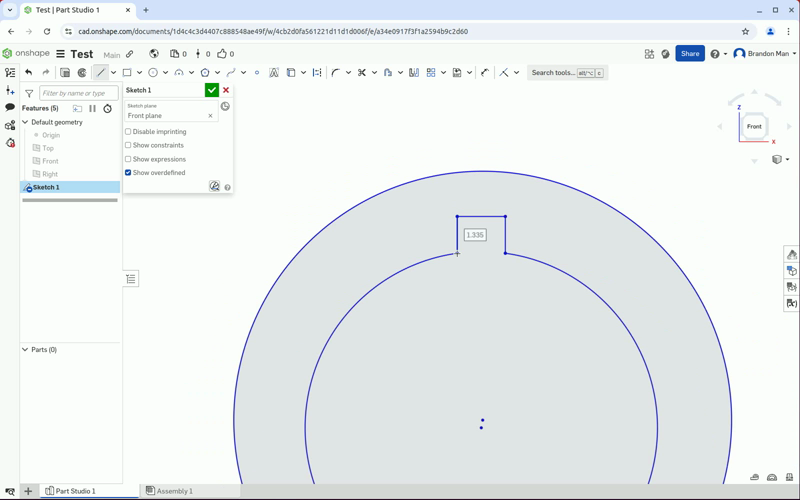
scroll(-6)
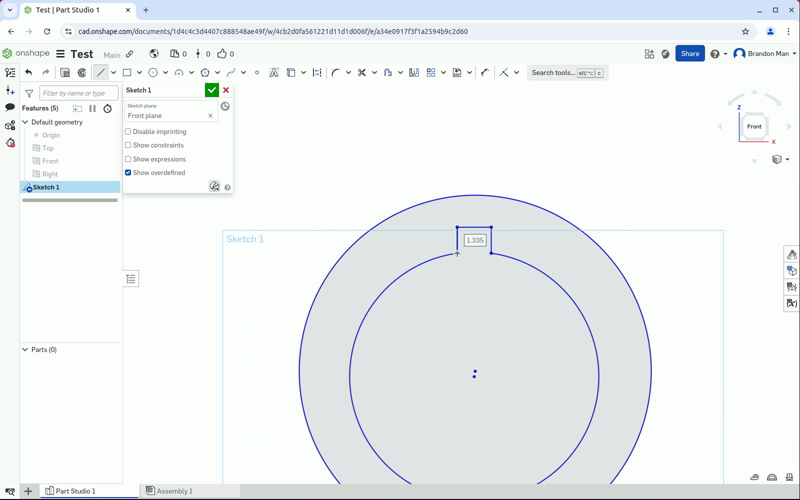
scroll(-6)
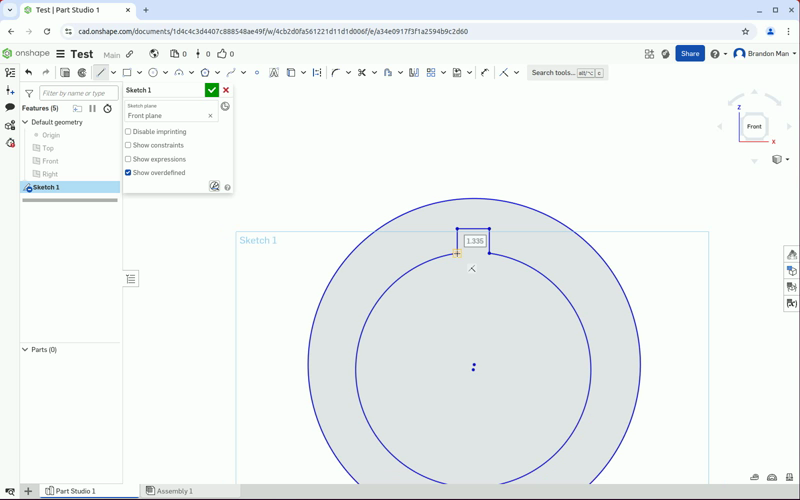
scroll(-6)
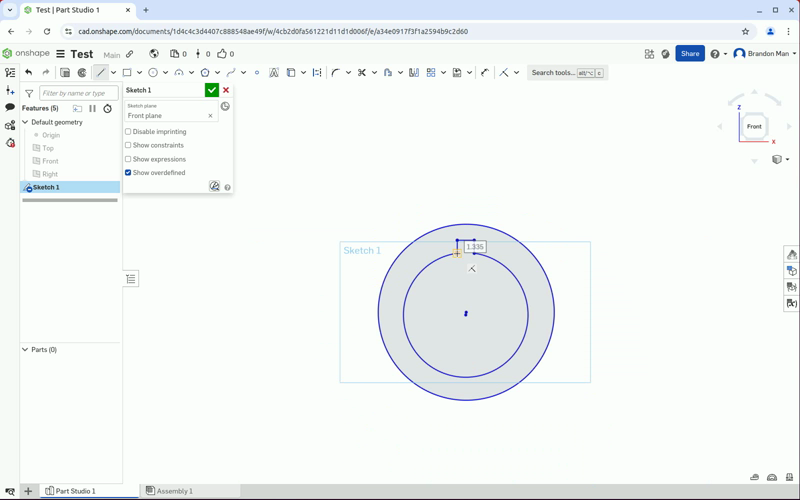
scroll(-6)
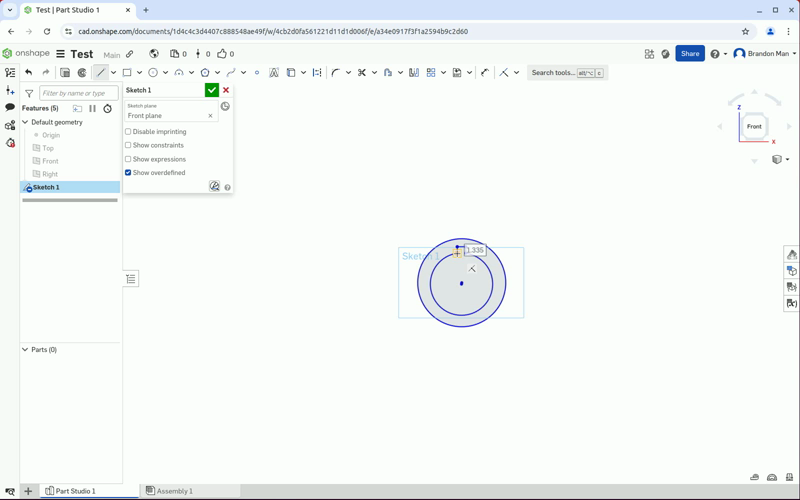
key(esc)
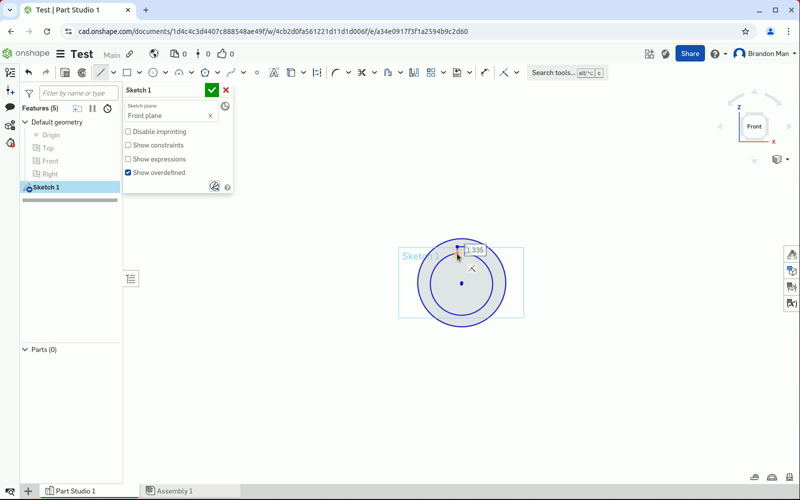
mouse_move(449, 316)
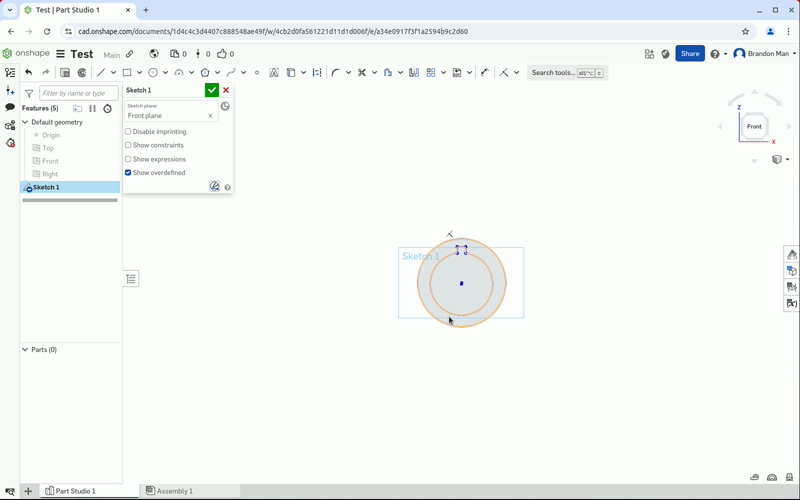
click(449, 316)
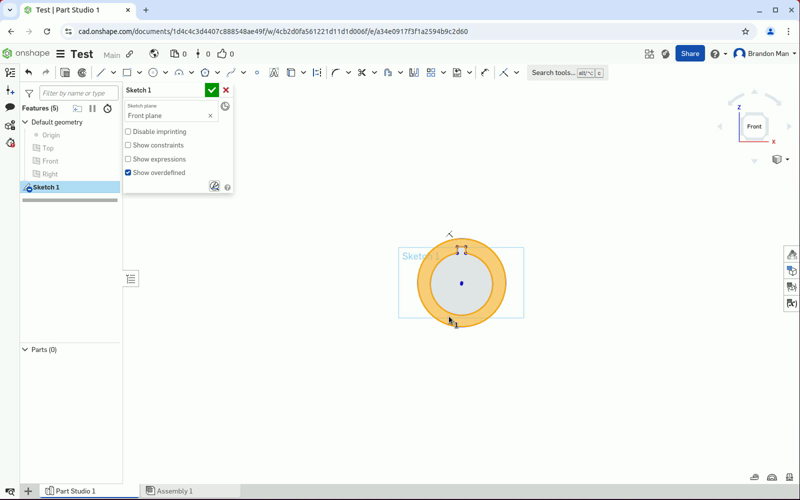
mouse_move(73, 352)
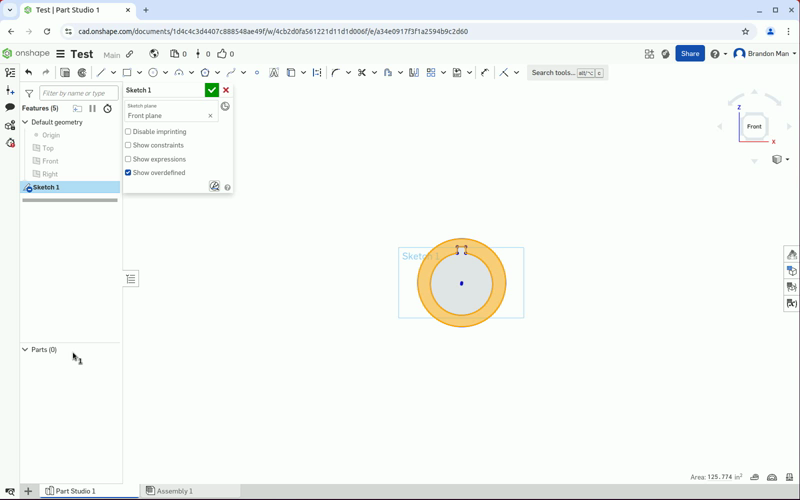
key(shift+y)
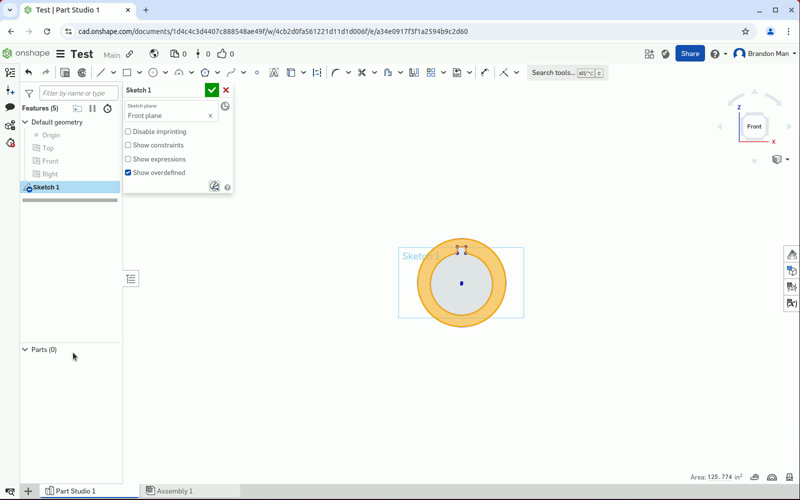
key(shift+e)
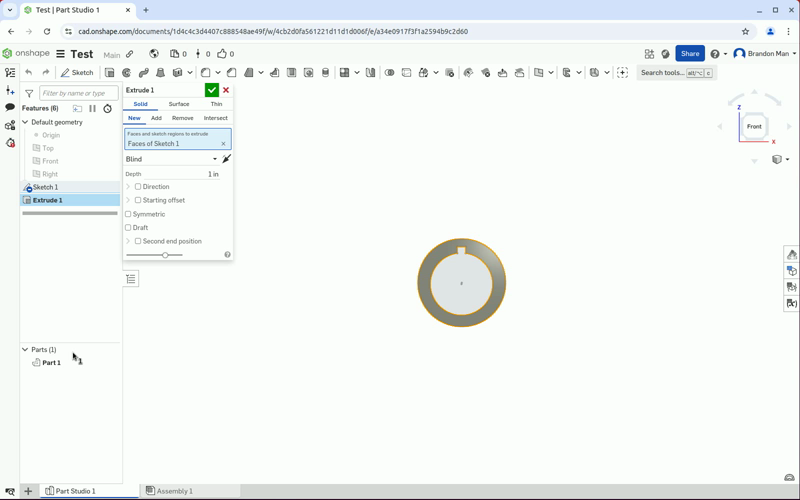
mouse_move(143, 106)
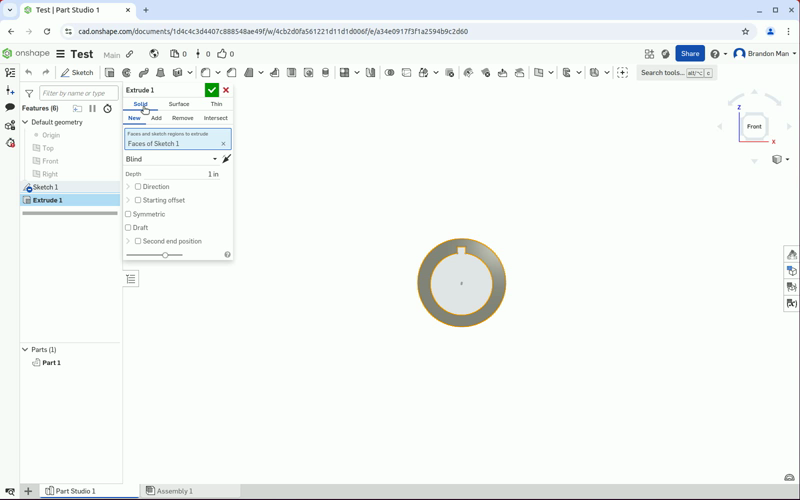
click(143, 106)
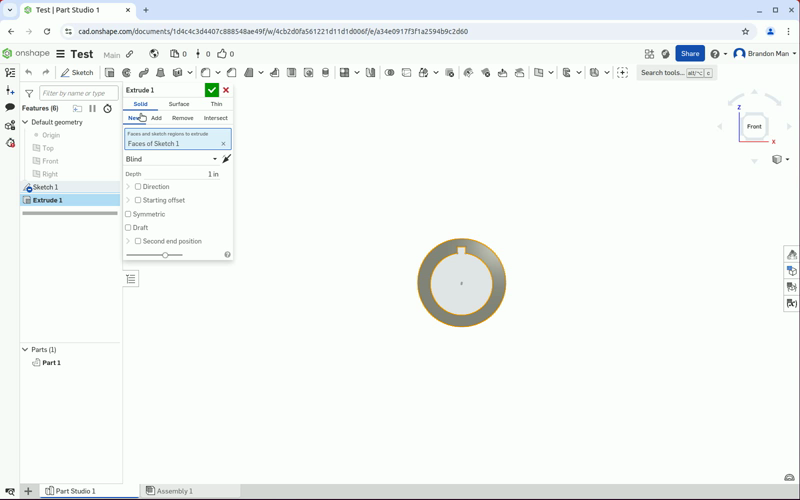
mouse_move(137, 120)
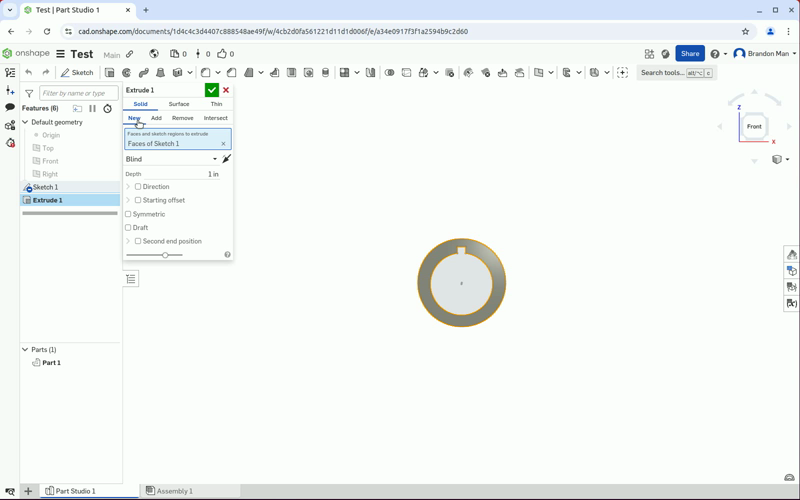
click(137, 120)
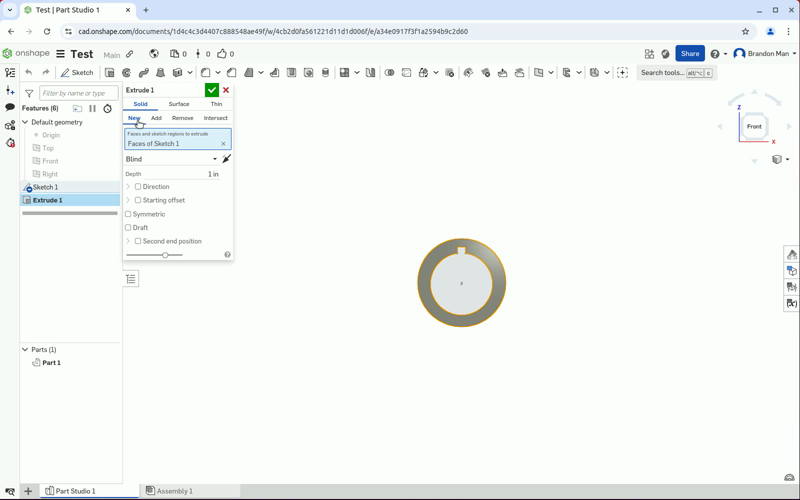
key(tab, 4)
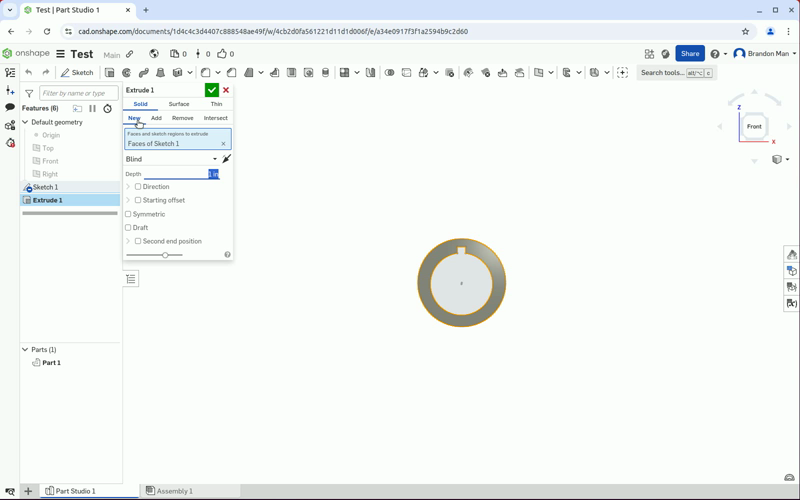
text(23.108)
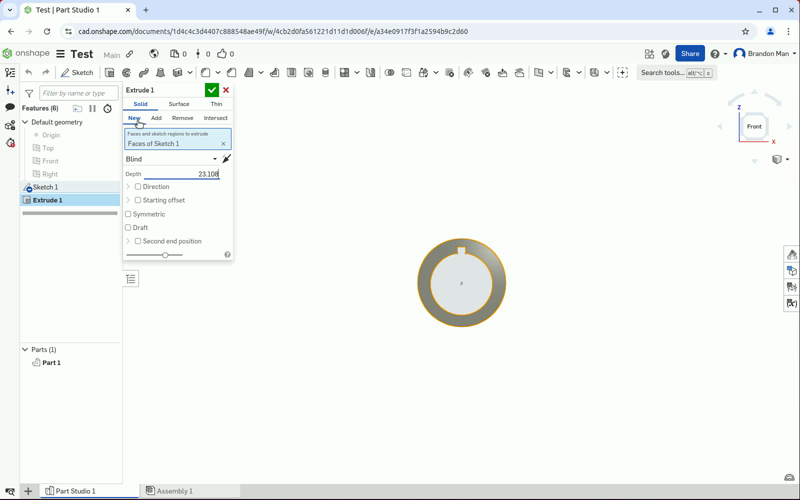
key(enter)
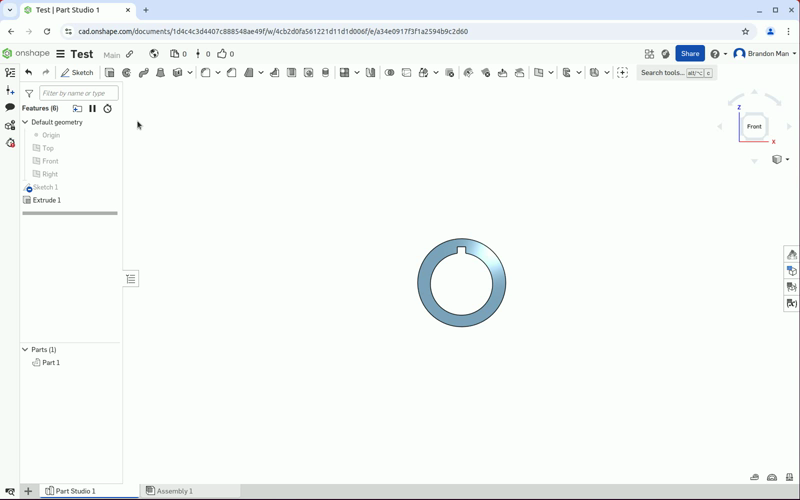
key(shift+h)
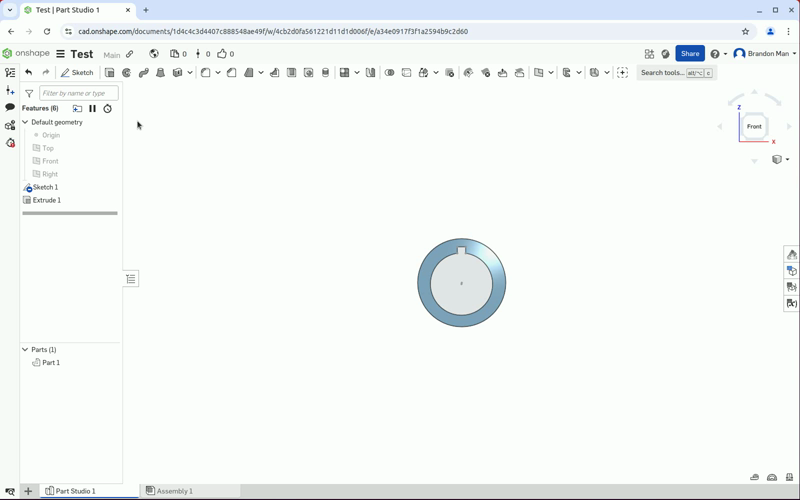
key(shift+h)
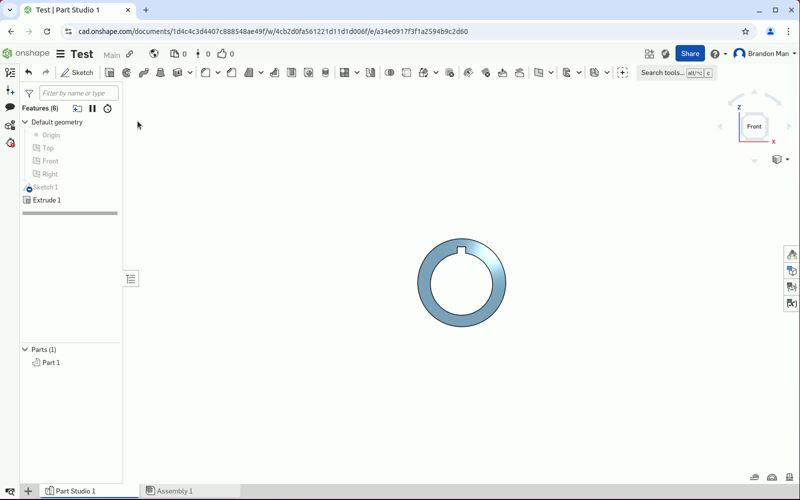
mouse_move(73, 189)
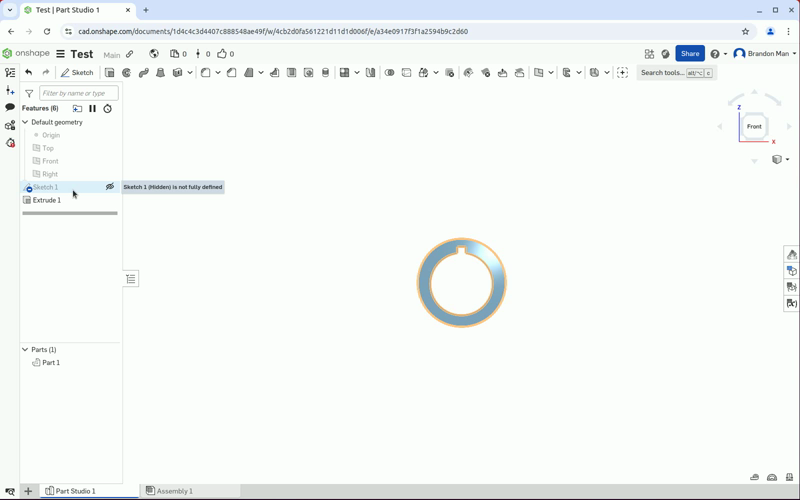
click(73, 189)
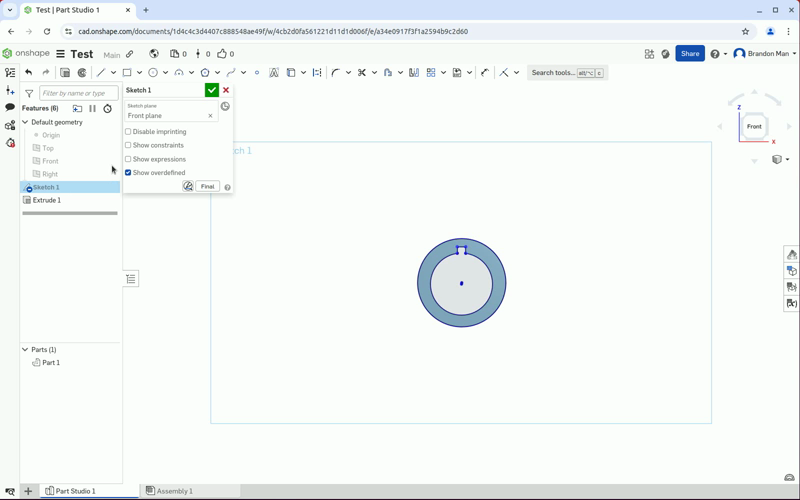
mouse_move(229, 92)
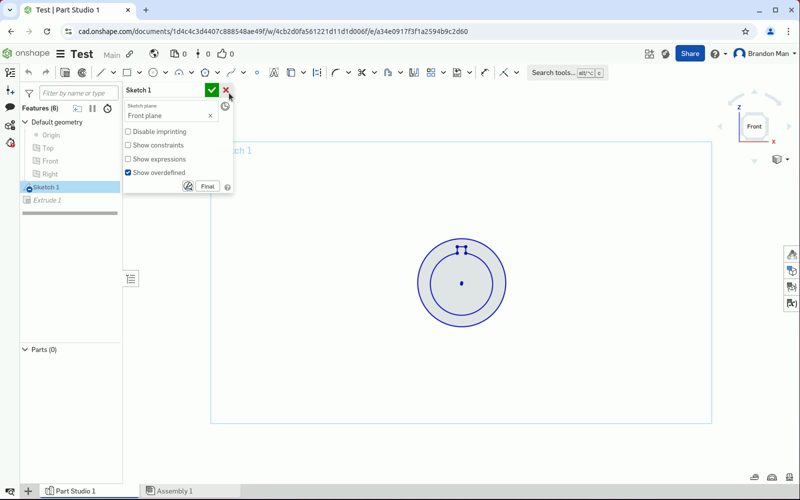
click(229, 92)
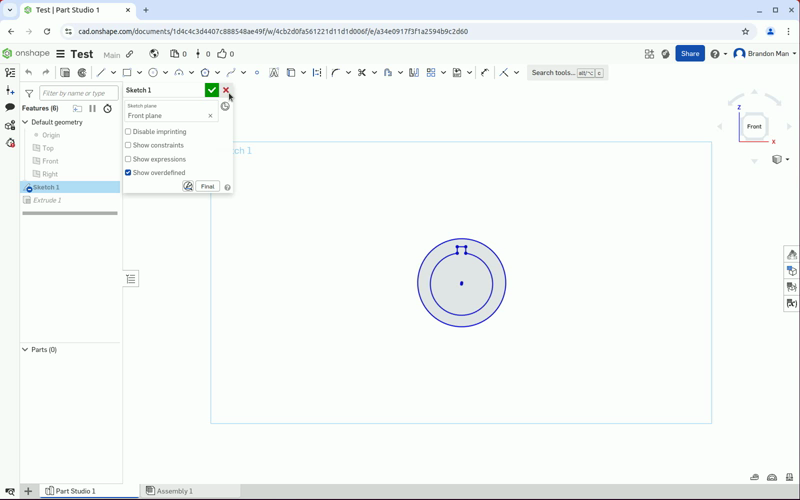
key(shift+s)
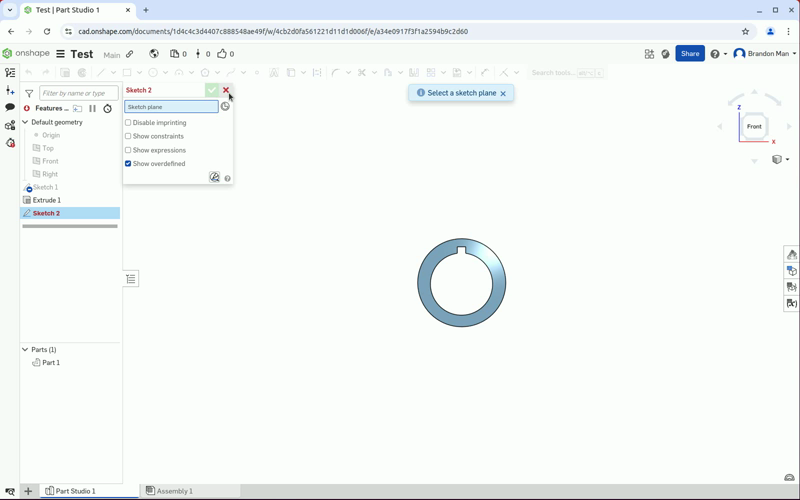
mouse_move(73, 163)
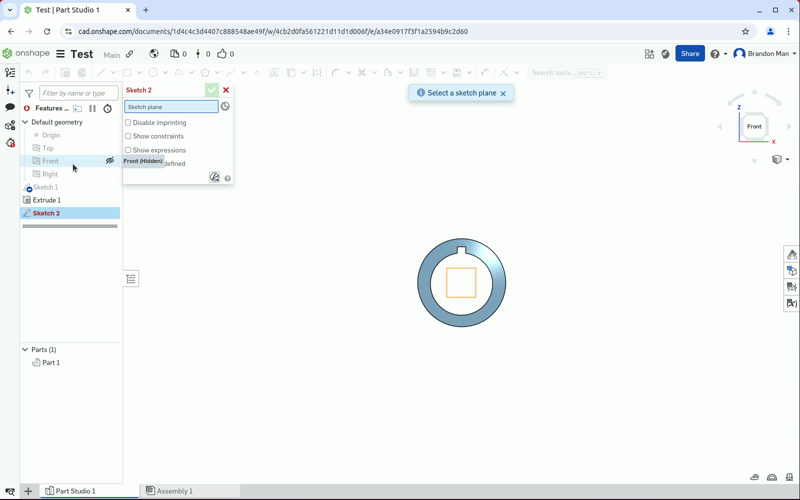
click(73, 163)
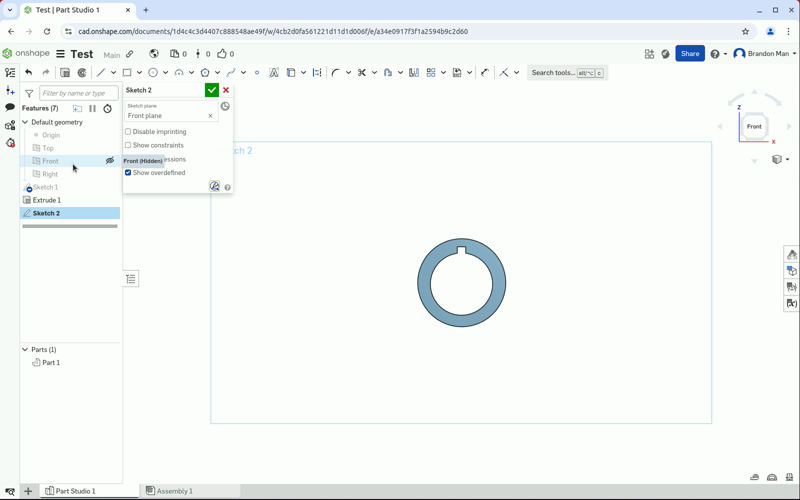
mouse_move(73, 352)
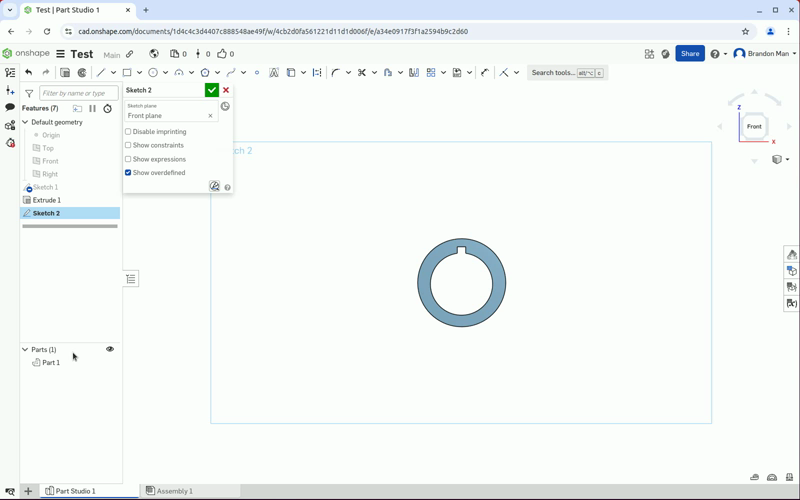
key(y)
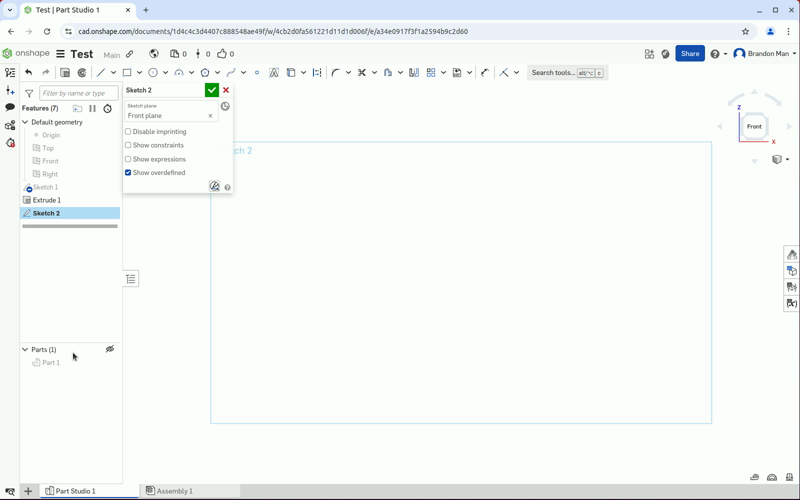
key(l)
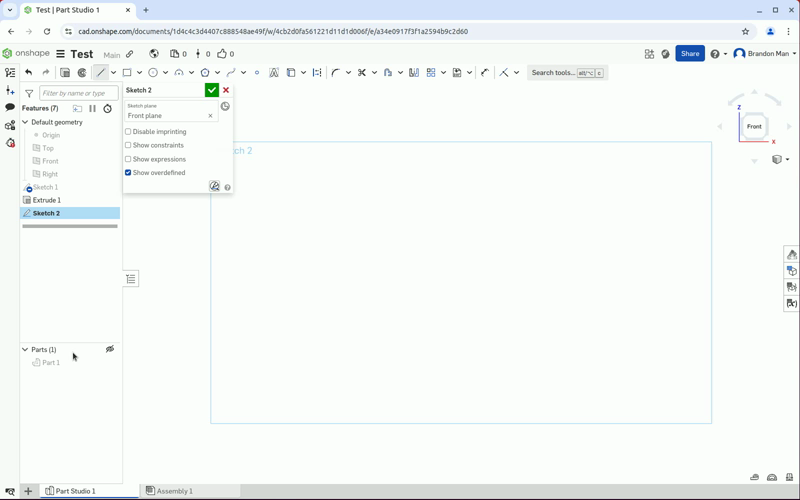
key_down(shift)
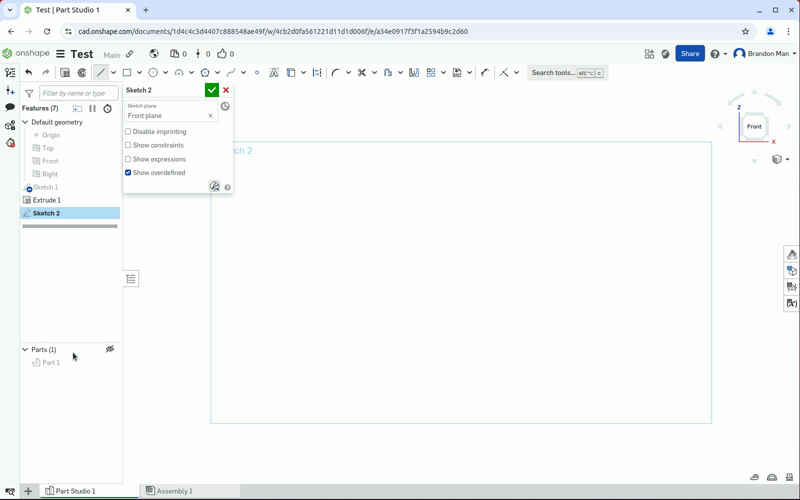
mouse_move(429, 238)
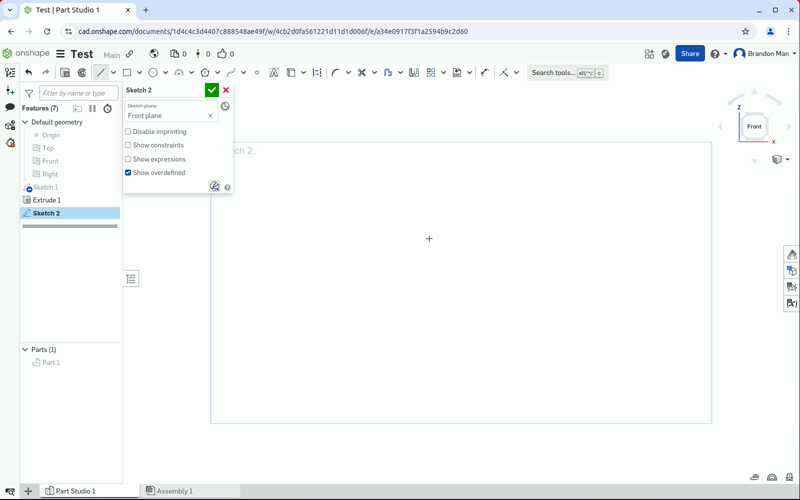
click(429, 238)
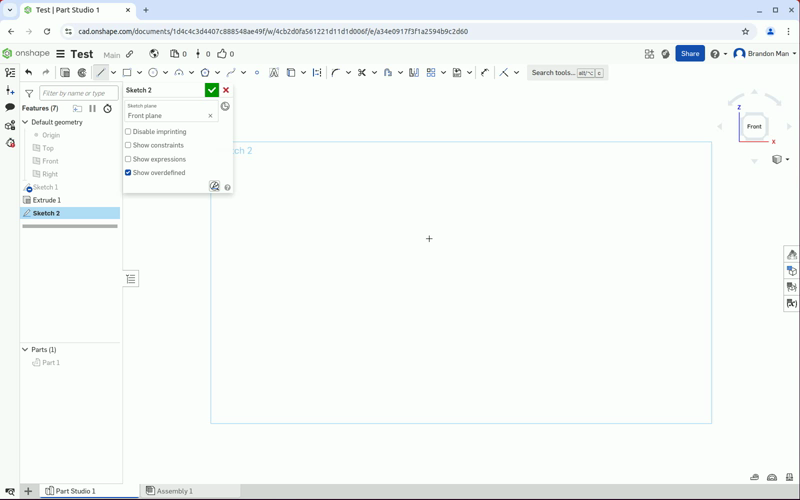
key_up(shift)
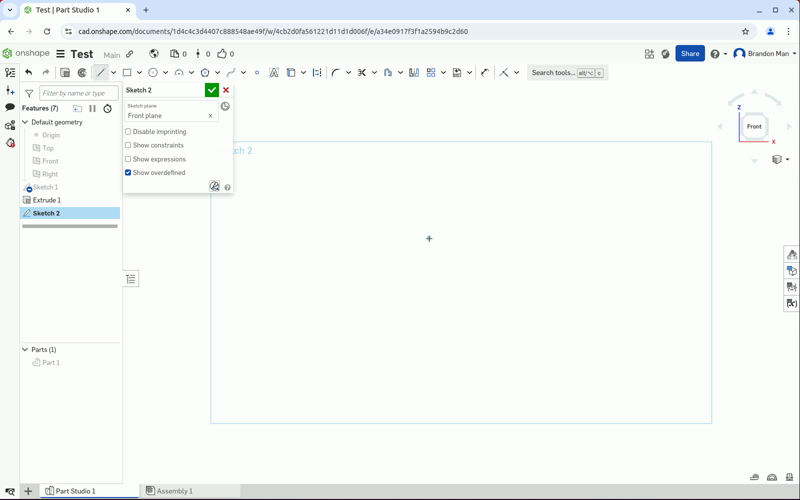
key_down(shift)
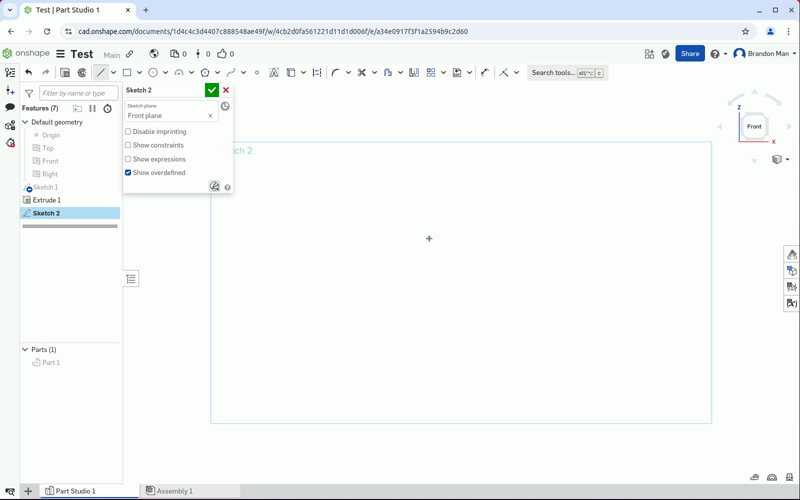
mouse_move(459, 238)
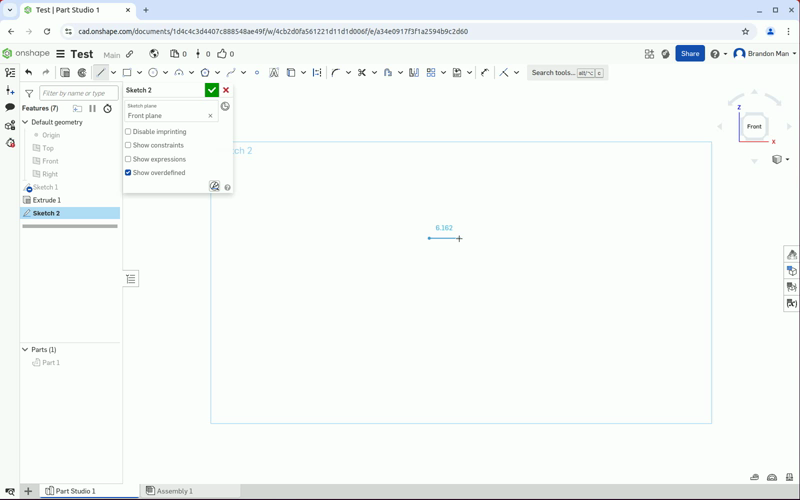
mouse_move(437, 246)
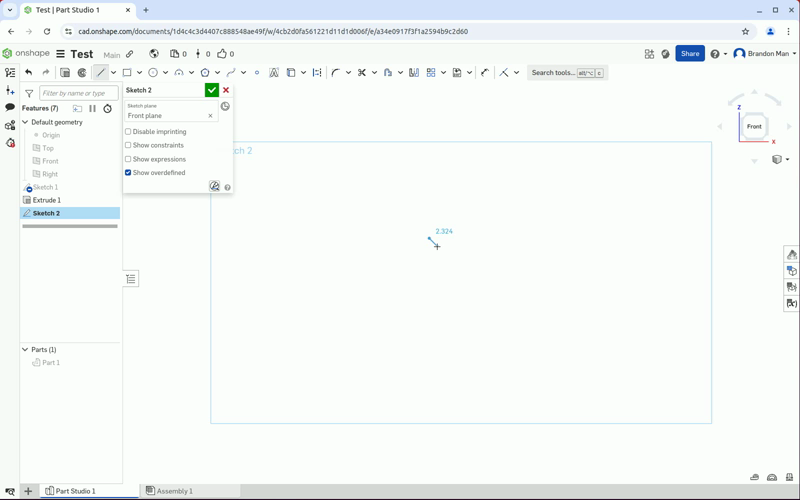
click(437, 246)
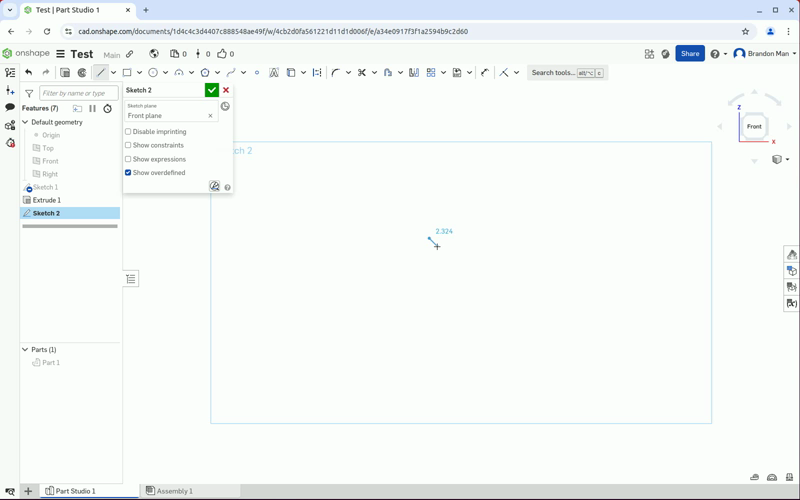
key_up(shift)
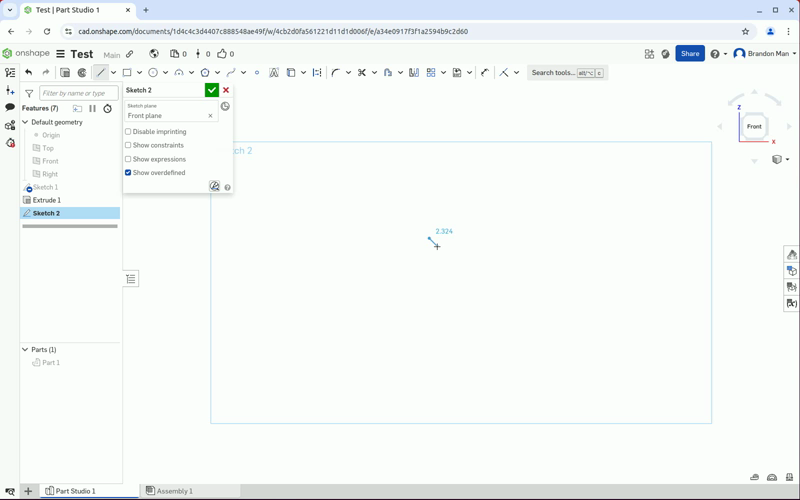
key(esc)
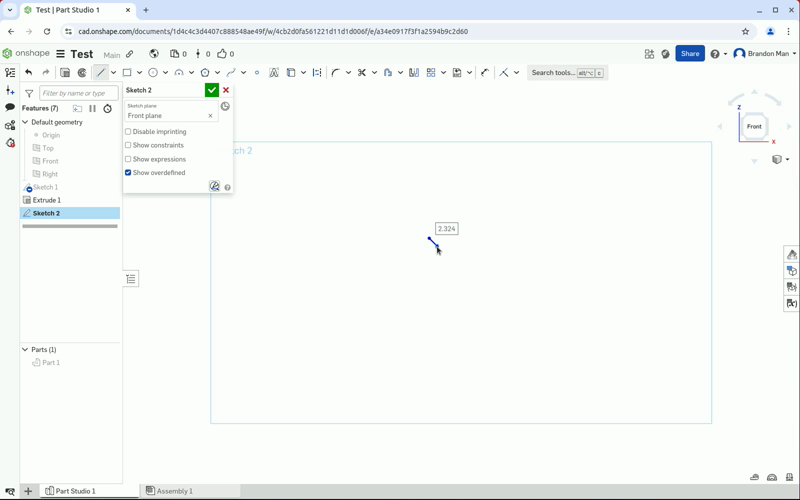
key(a)
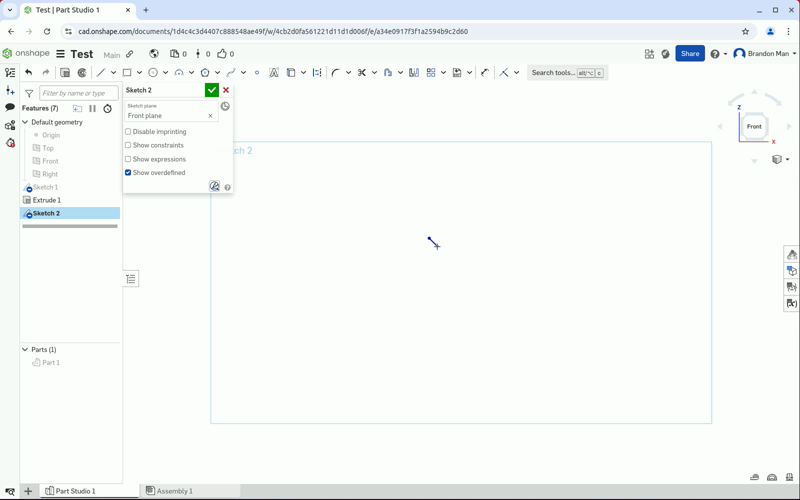
mouse_move(437, 246)
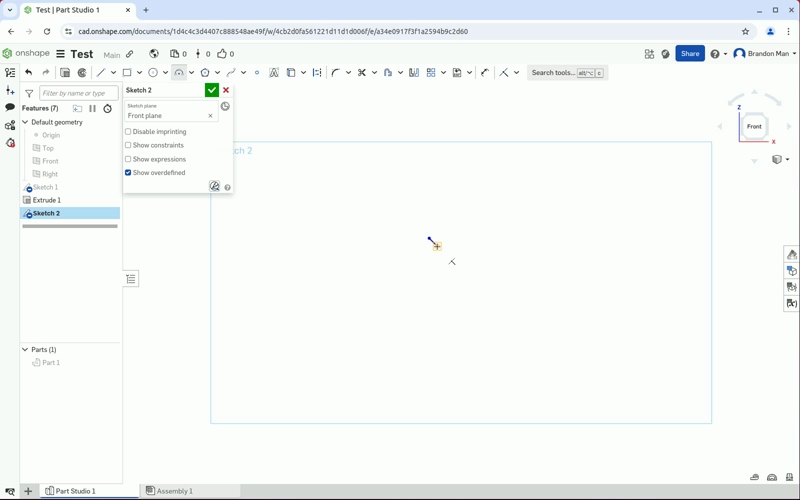
click(437, 246)
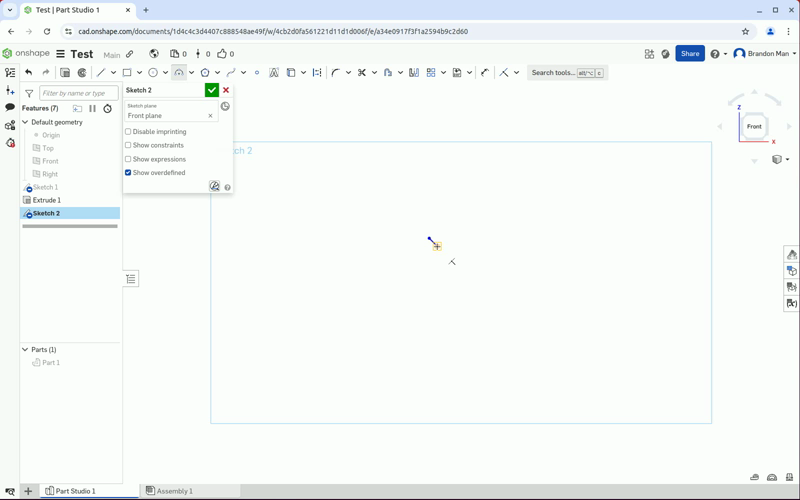
key_down(shift)
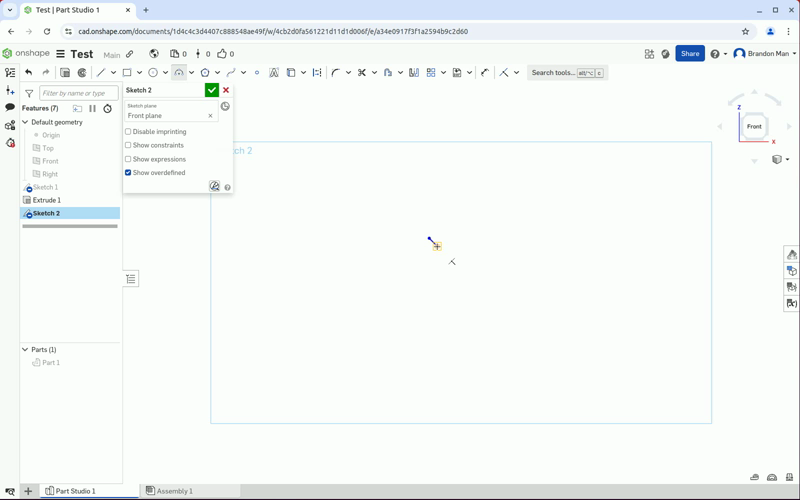
mouse_move(484, 246)
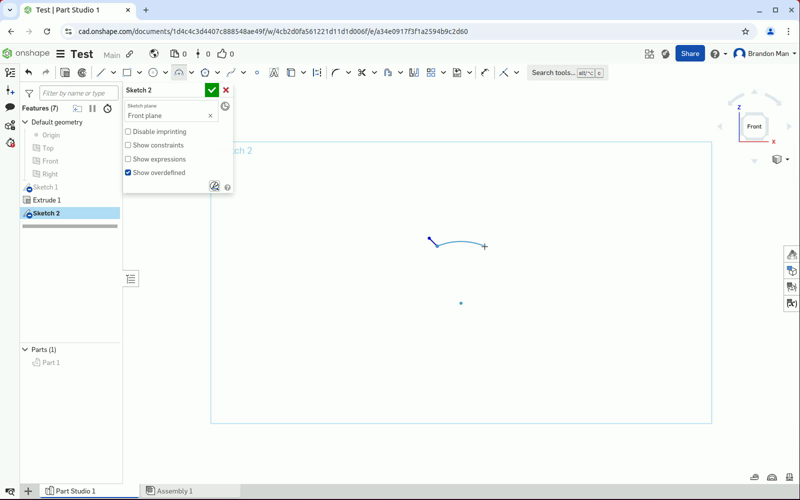
click(484, 246)
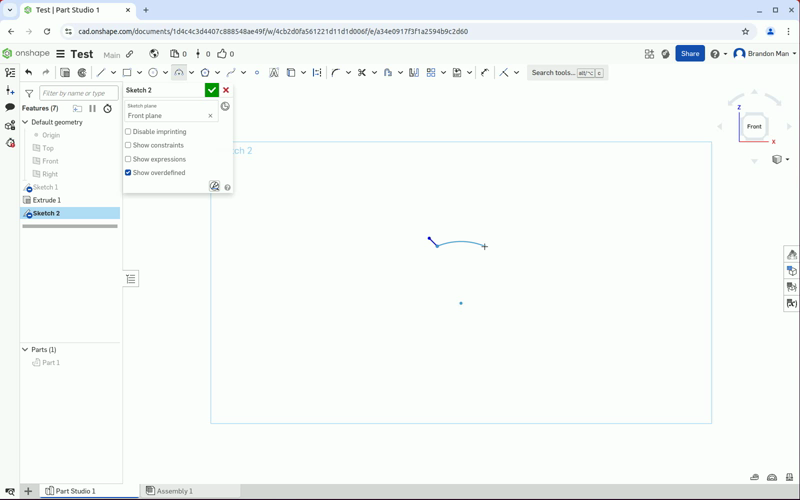
mouse_move(461, 239)
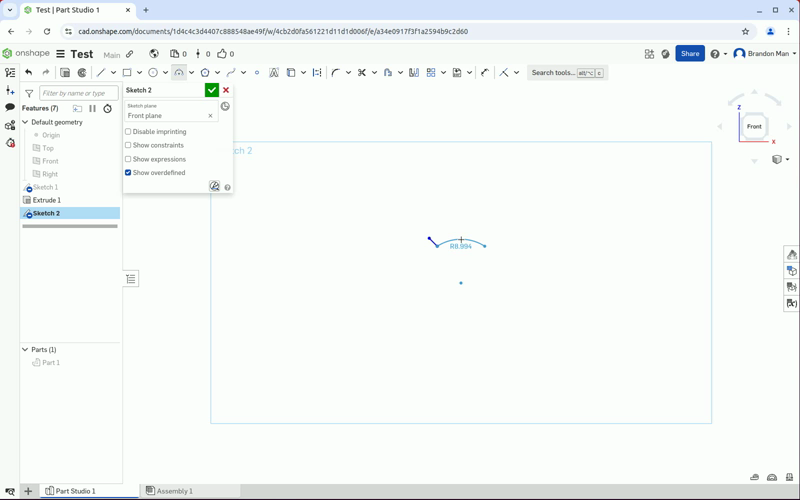
click(461, 239)
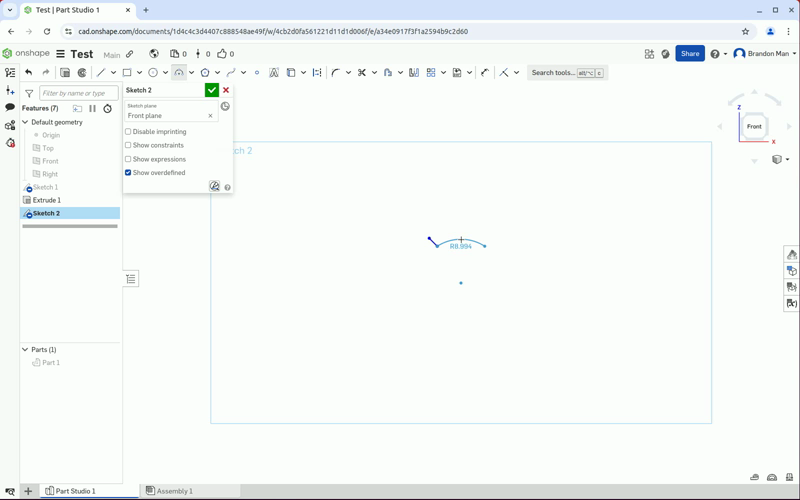
key_up(shift)
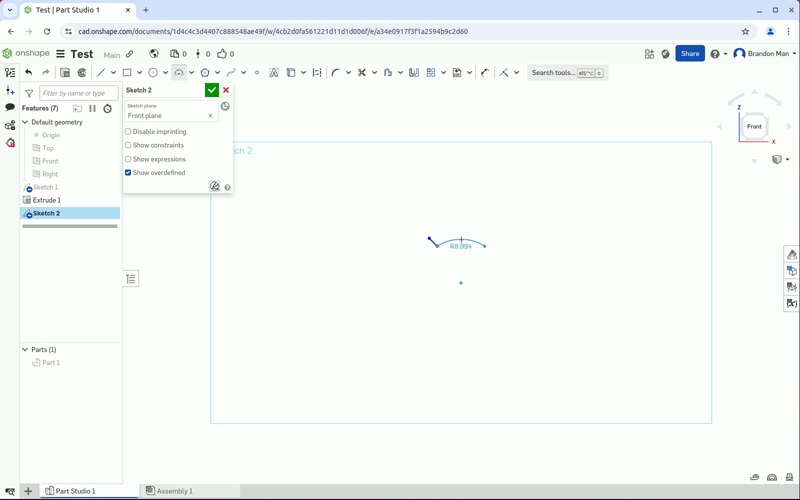
key(esc)
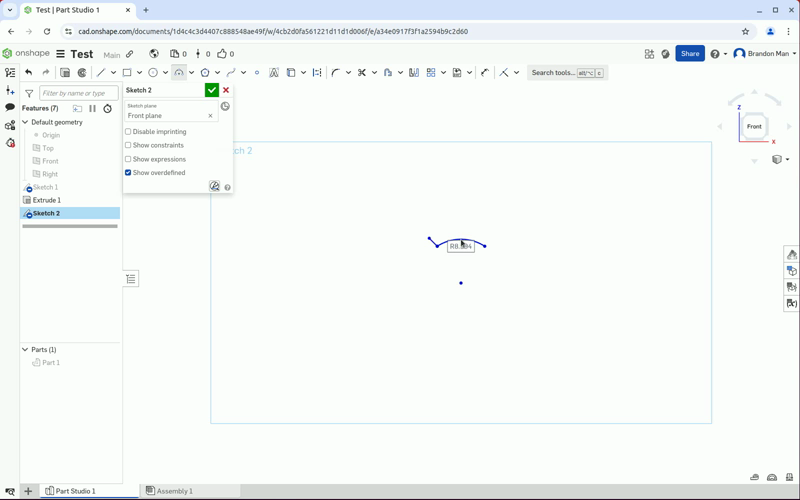
key(l)
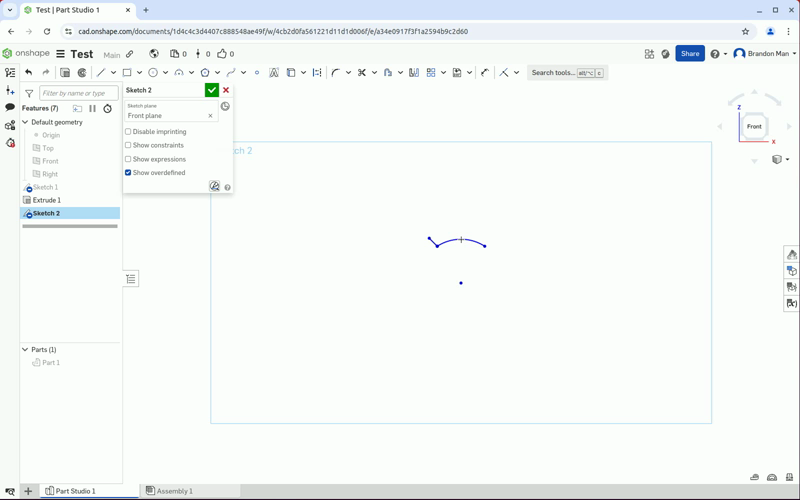
mouse_move(484, 246)
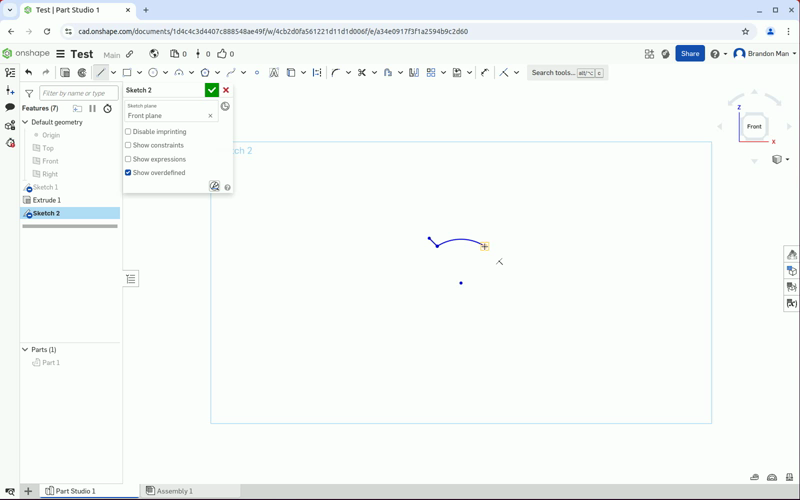
click(484, 246)
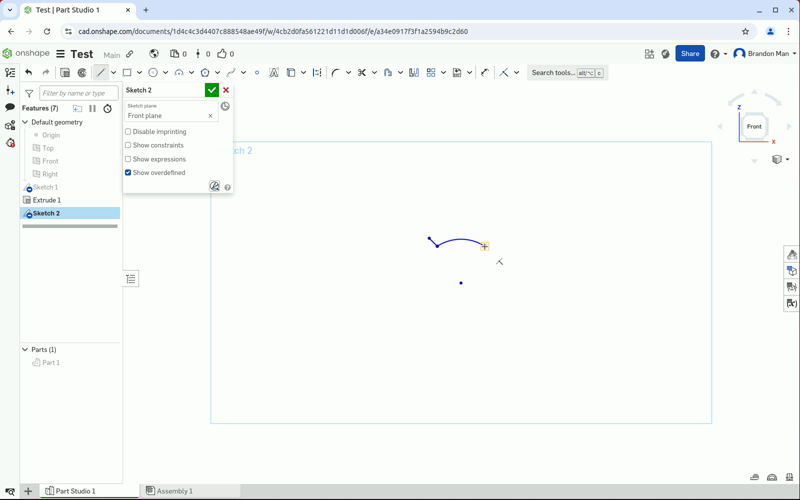
key_down(shift)
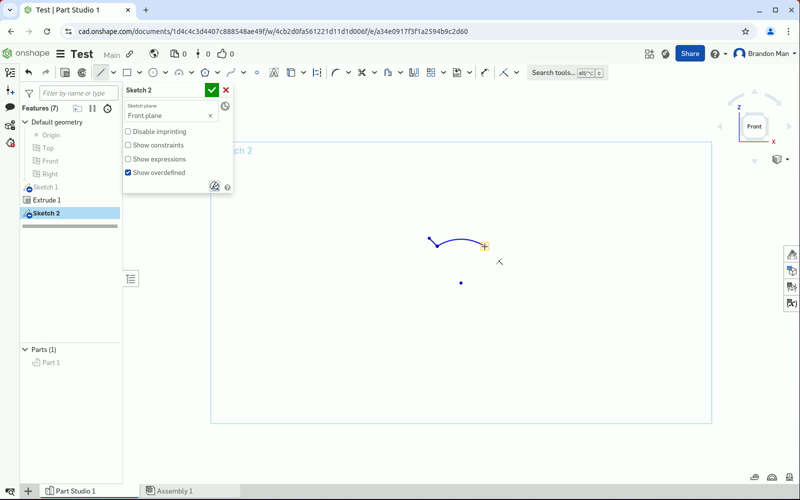
mouse_move(514, 246)
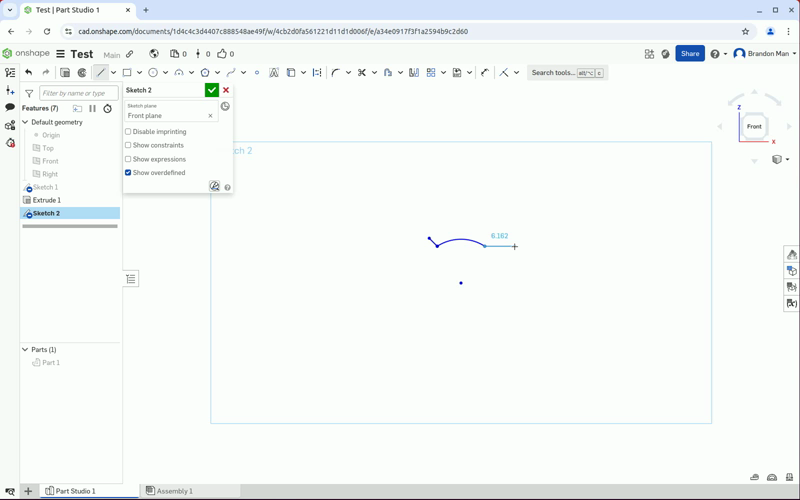
mouse_move(492, 238)
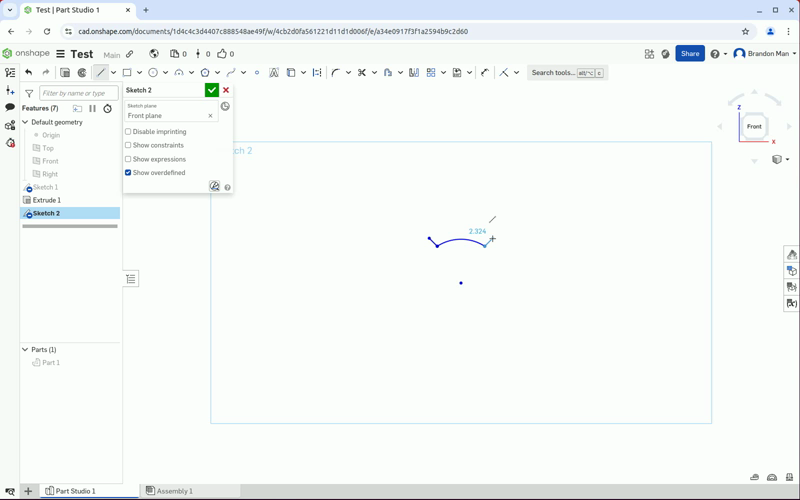
click(492, 238)
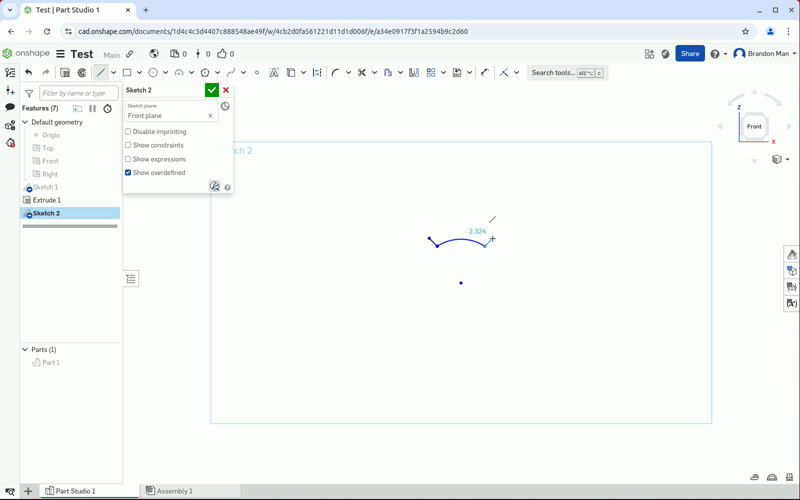
key_up(shift)
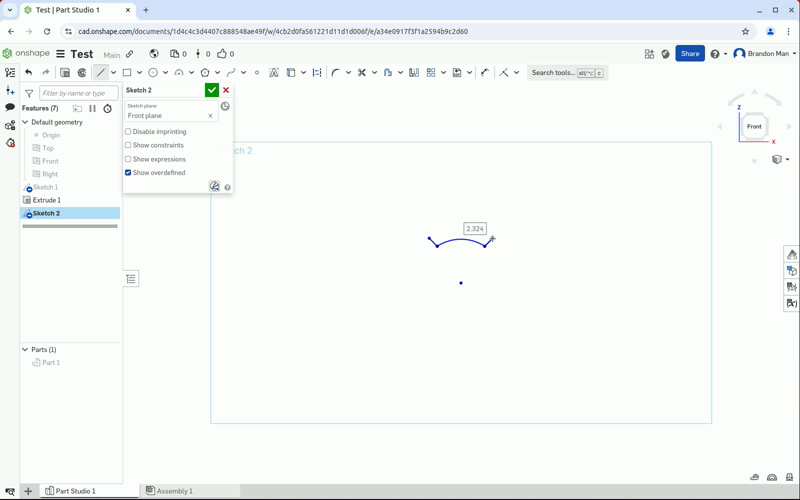
key(esc)
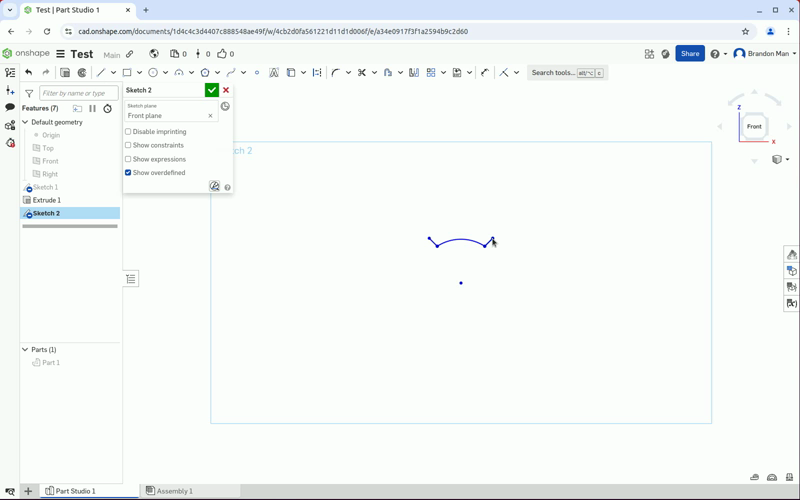
key(a)
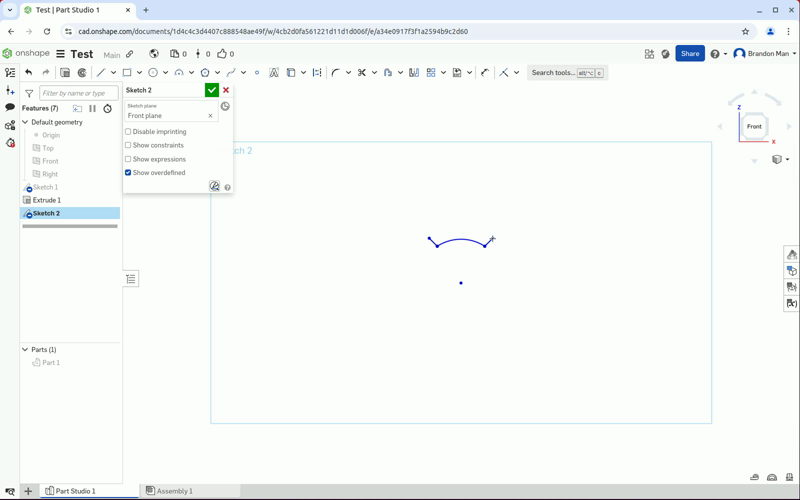
mouse_move(492, 238)
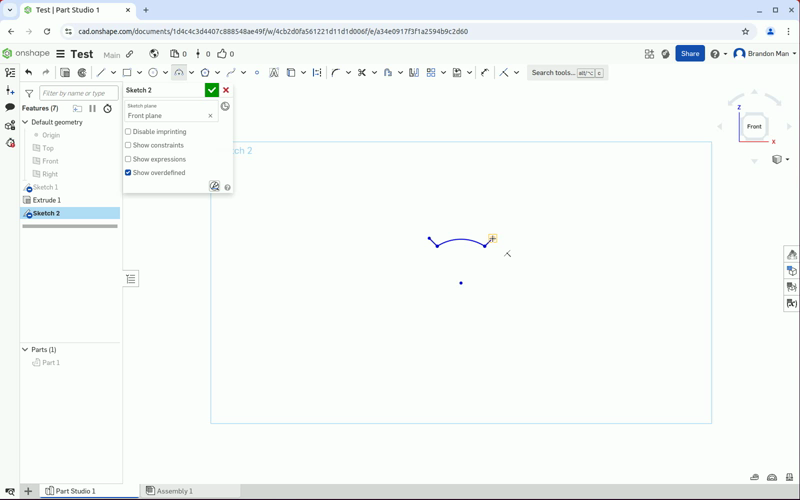
click(492, 238)
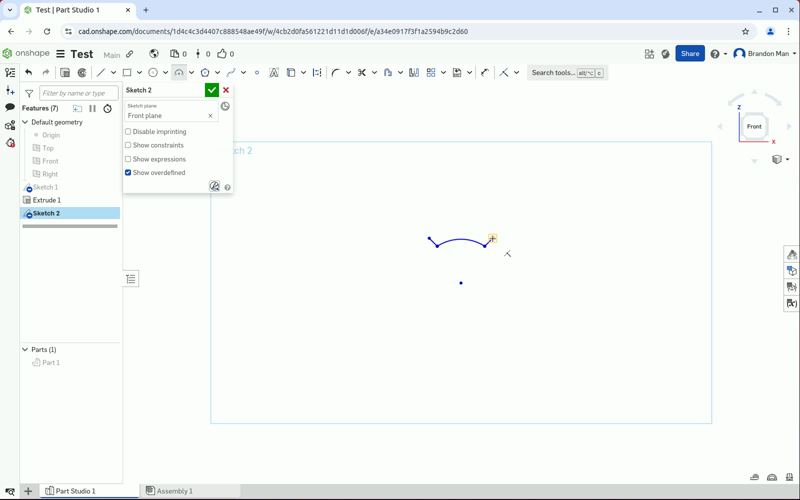
mouse_move(429, 238)
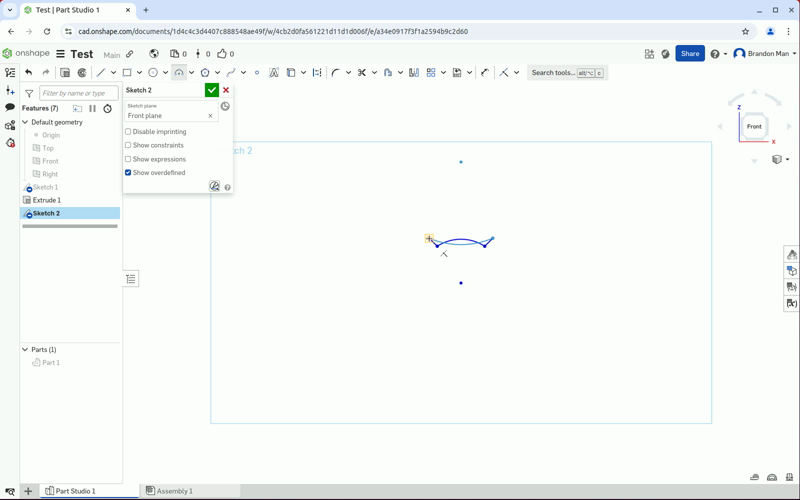
click(429, 238)
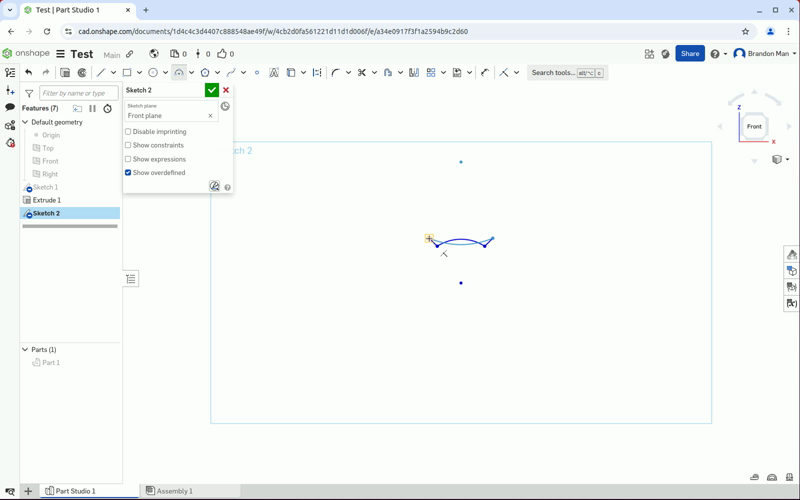
key_down(shift)
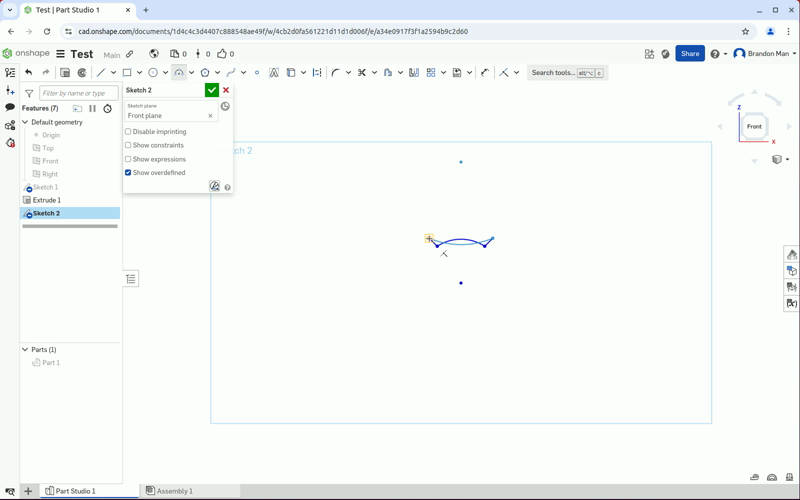
mouse_move(461, 226)
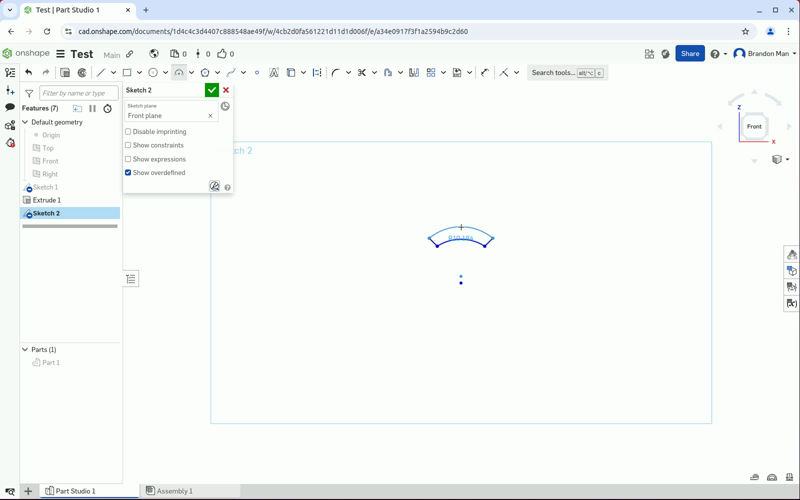
click(461, 226)
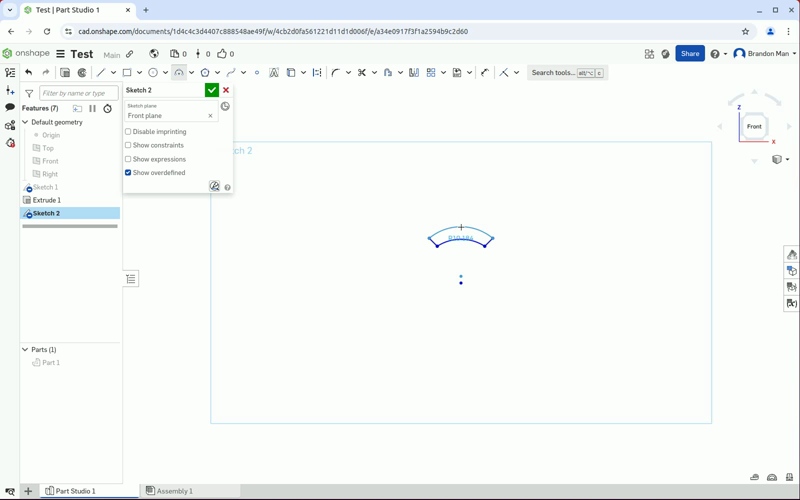
key_up(shift)
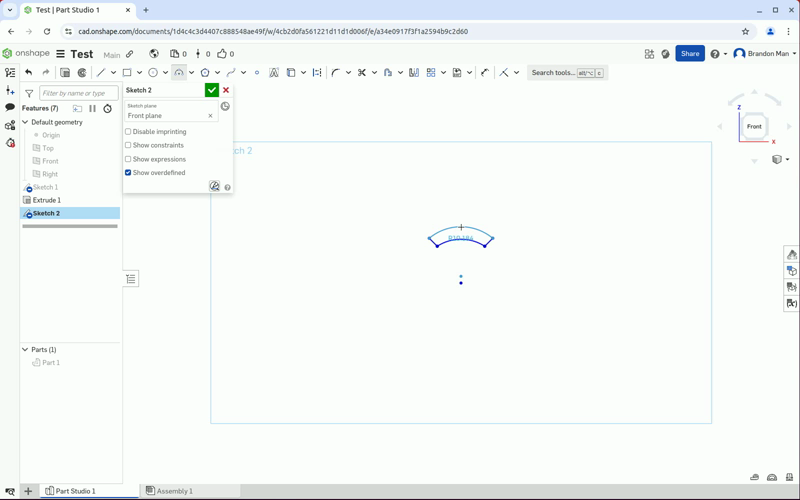
key(esc)
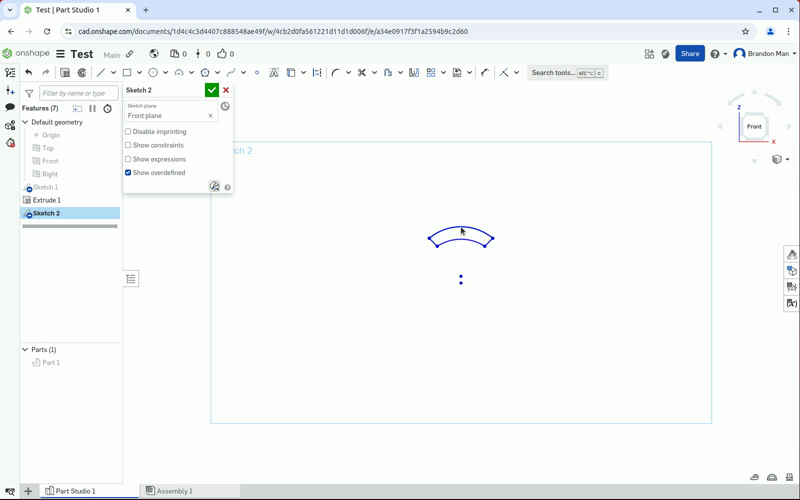
mouse_move(463, 230)
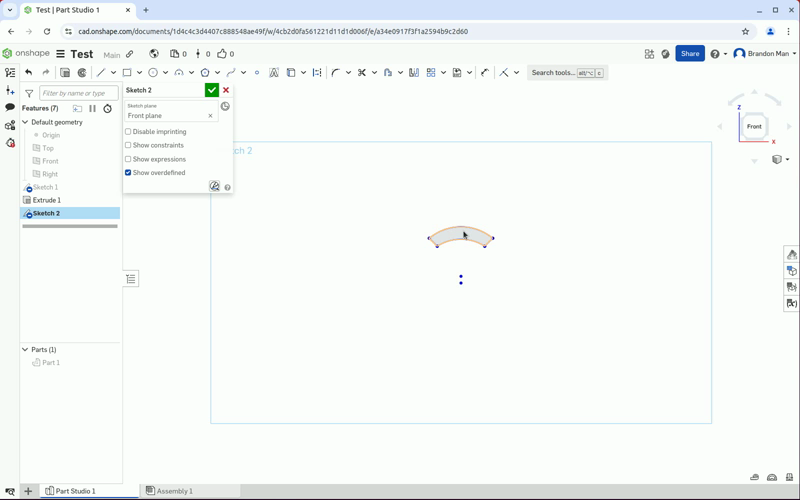
scroll(6)
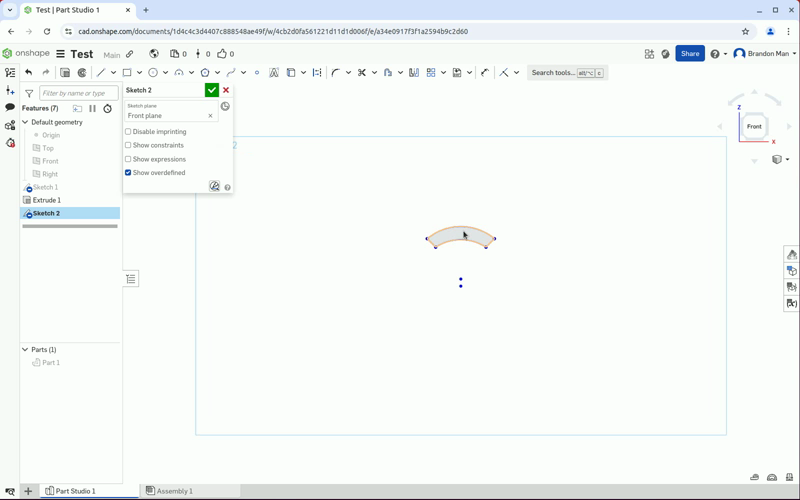
scroll(6)
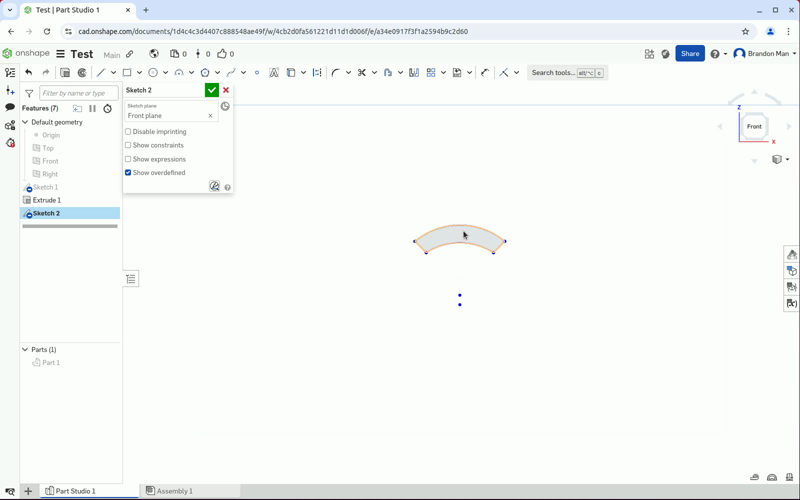
scroll(6)
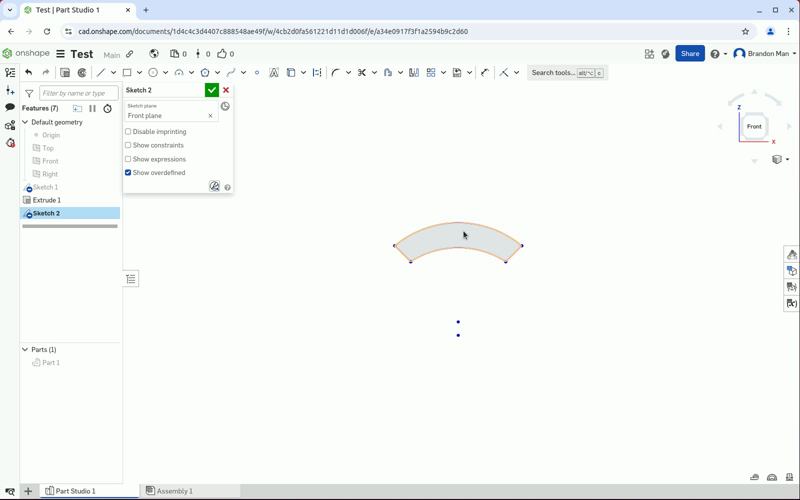
scroll(6)
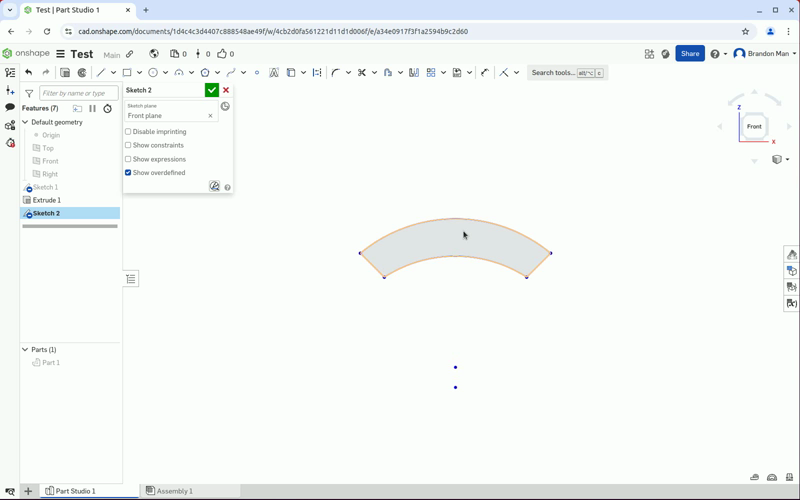
scroll(6)
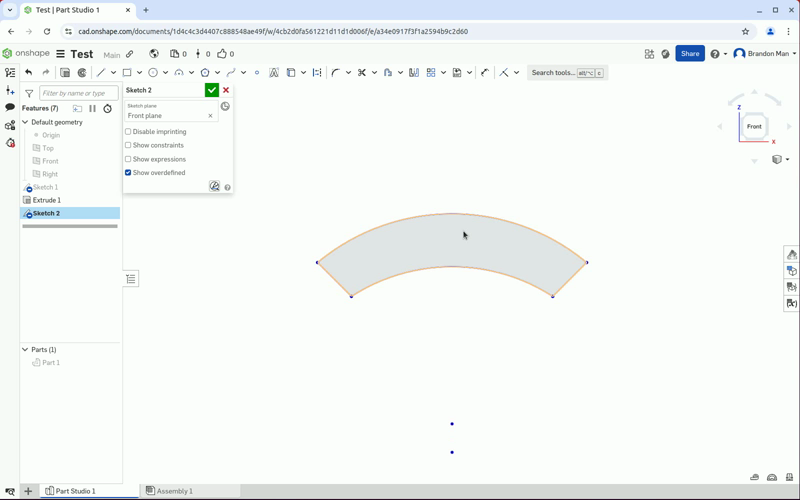
scroll(6)
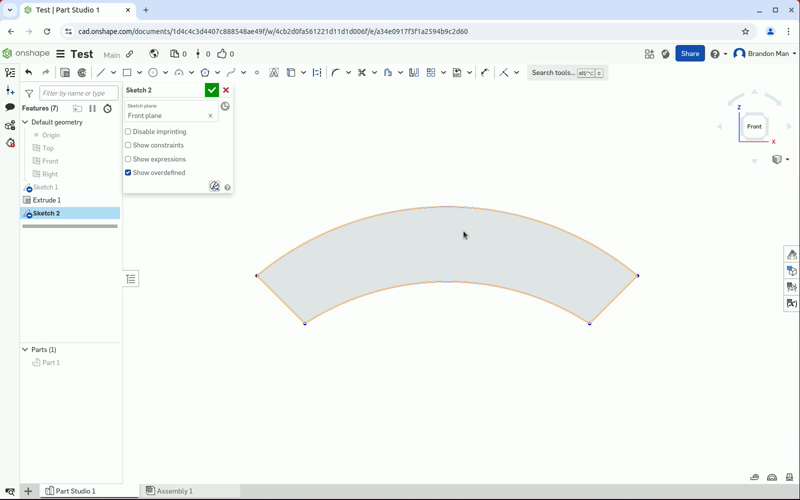
scroll(6)
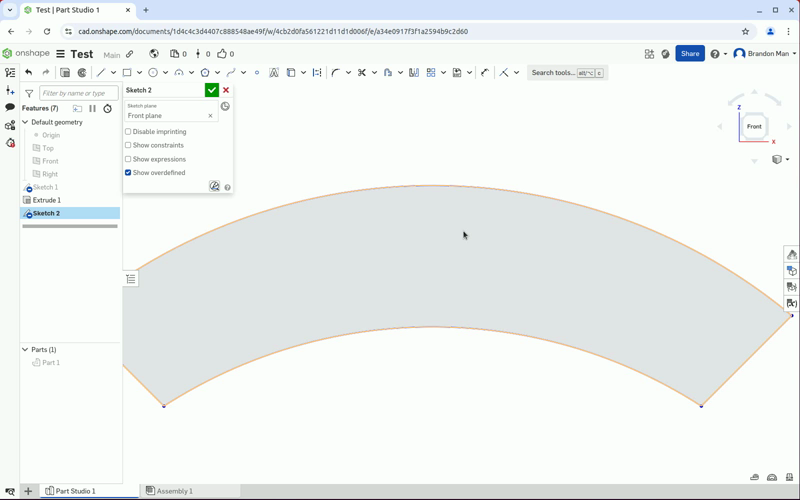
click(463, 230)
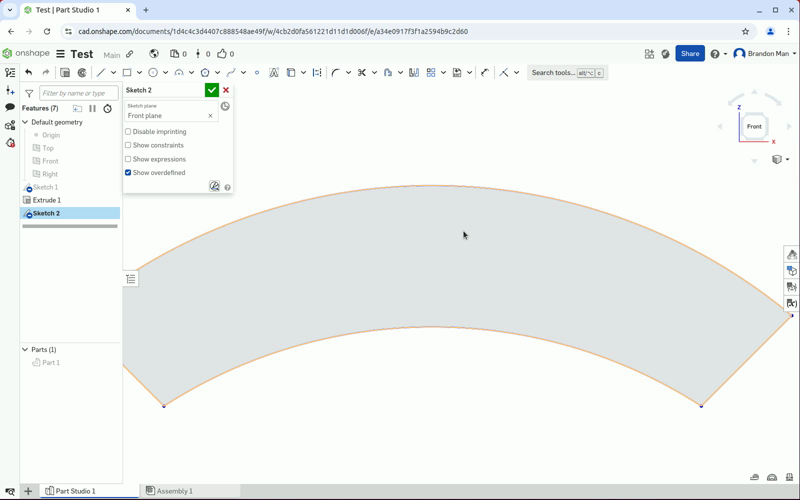
scroll(-6)
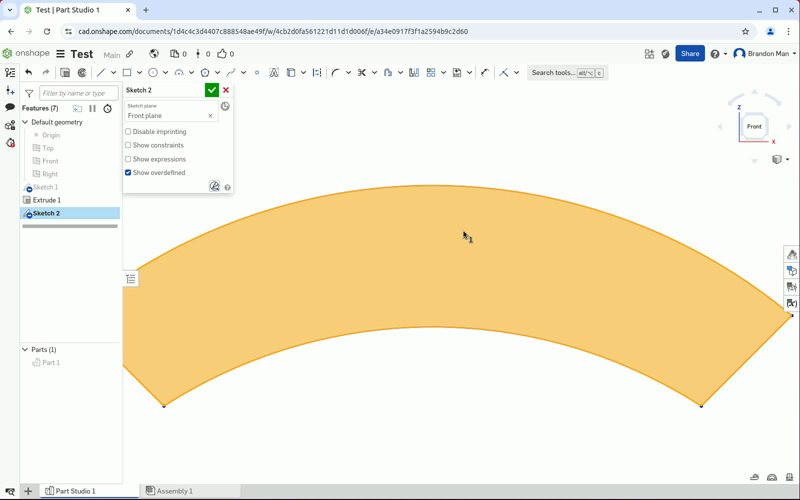
scroll(-6)
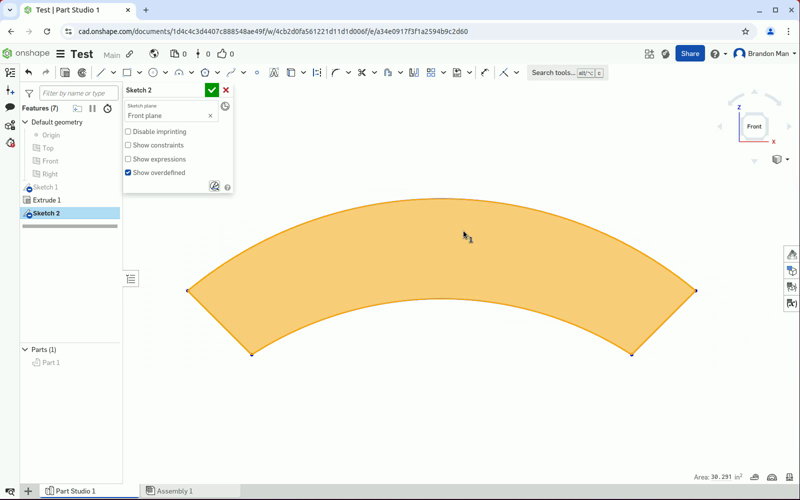
scroll(-6)
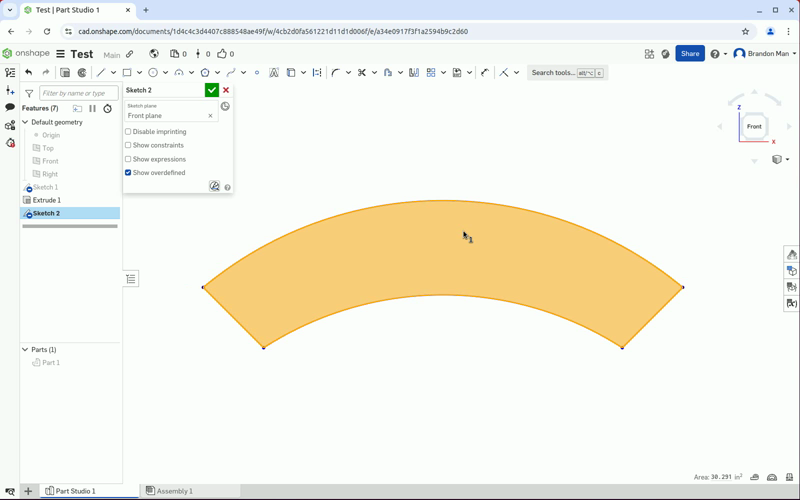
scroll(-6)
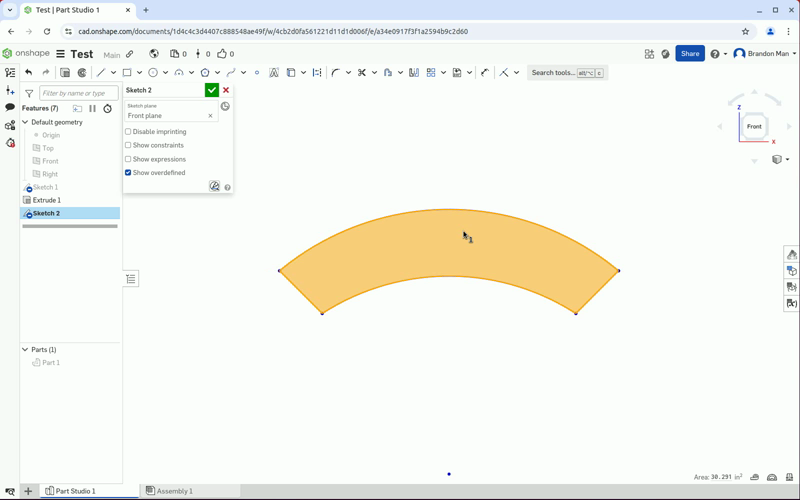
scroll(-6)
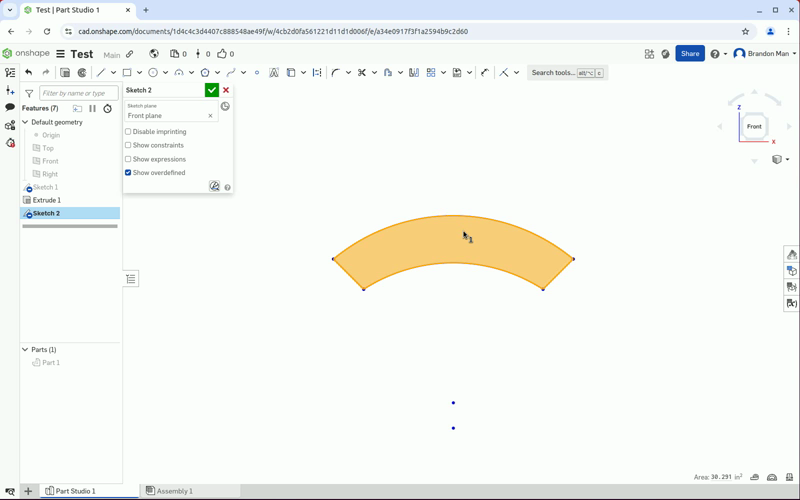
scroll(-6)
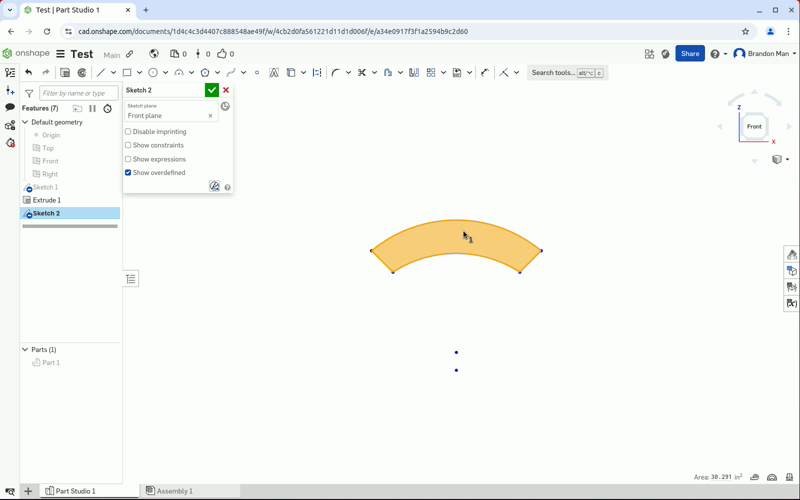
scroll(-6)
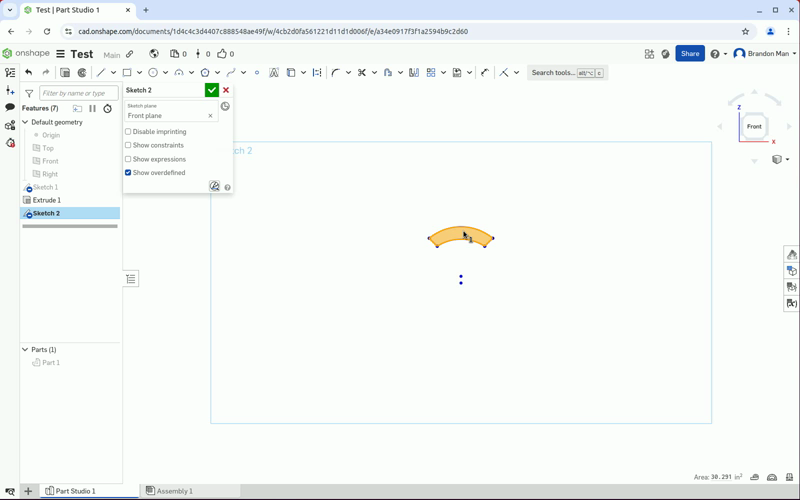
mouse_move(73, 352)
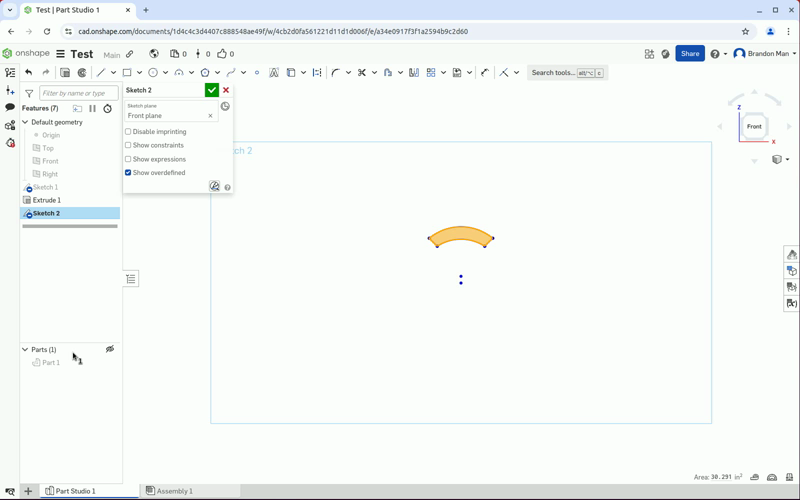
key(shift+y)
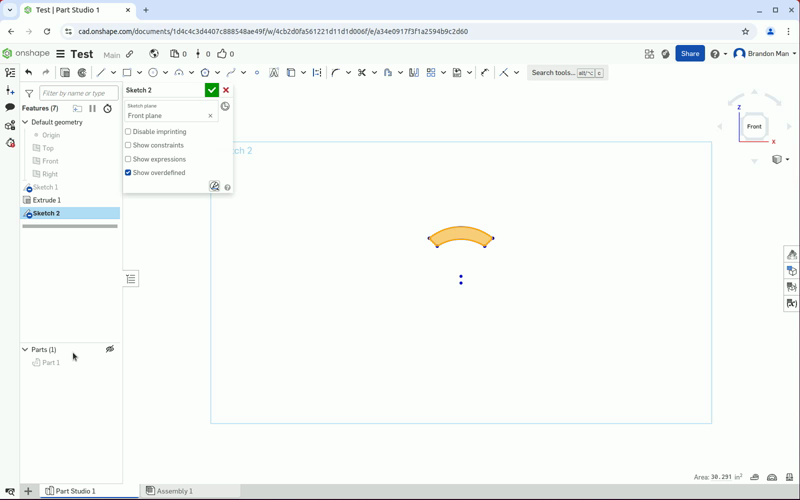
key(shift+e)
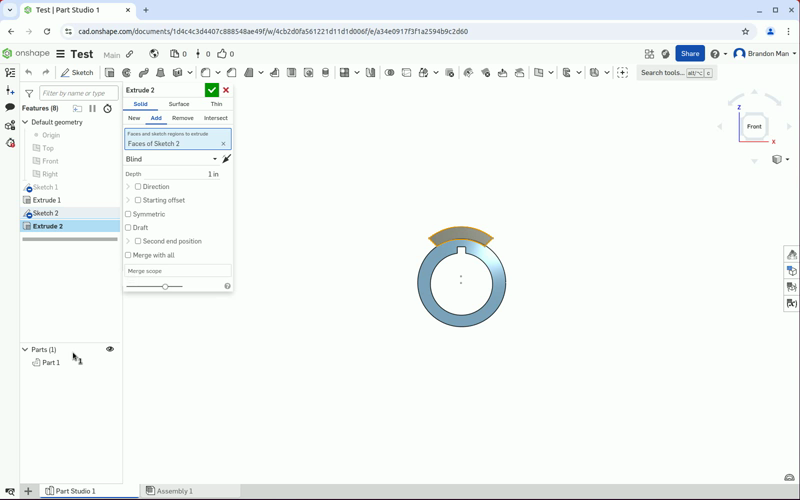
mouse_move(143, 106)
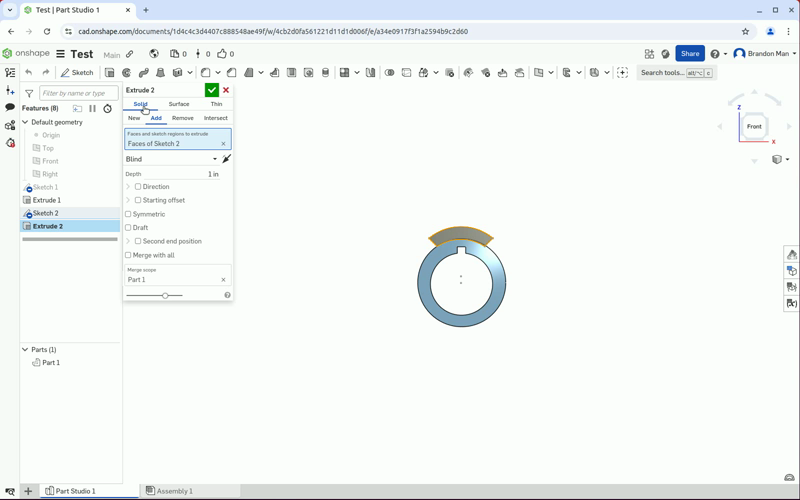
click(143, 106)
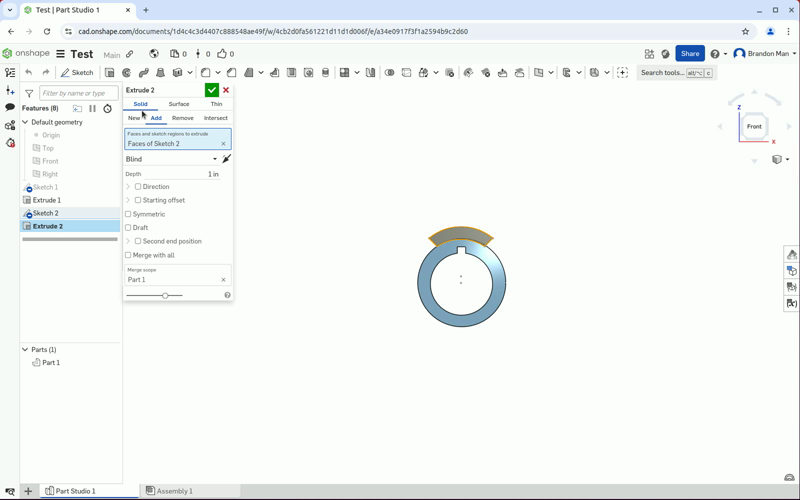
mouse_move(137, 120)
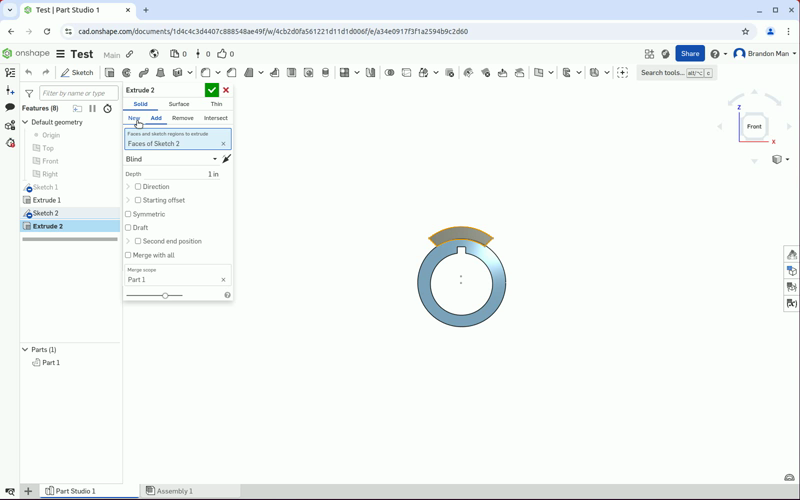
click(137, 120)
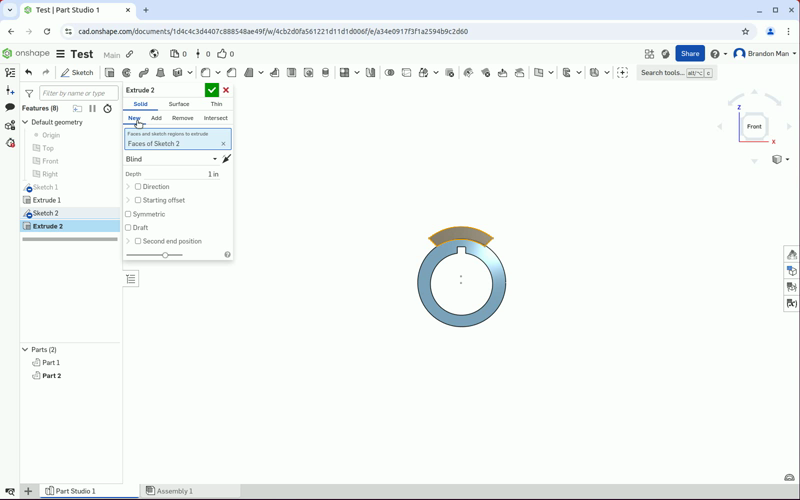
key(tab, 4)
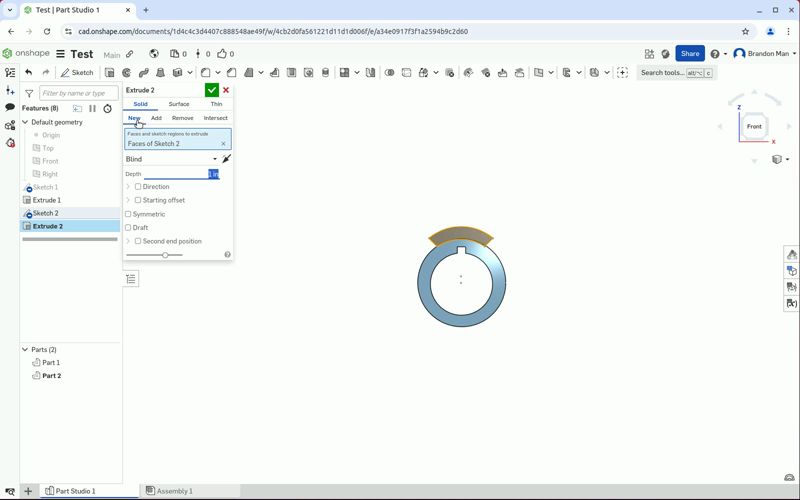
text(5.777)
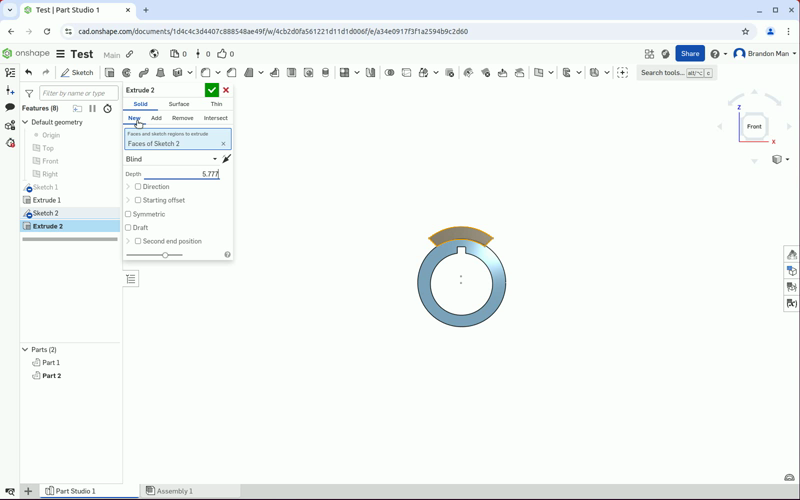
key(enter)
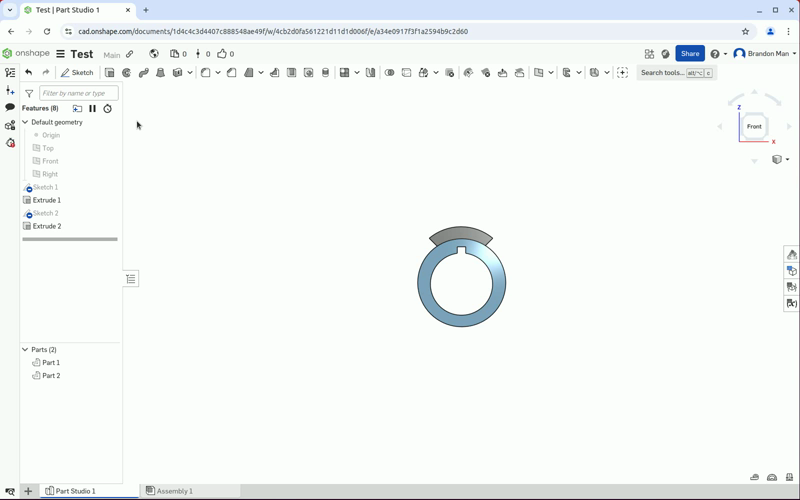
key(shift+h)
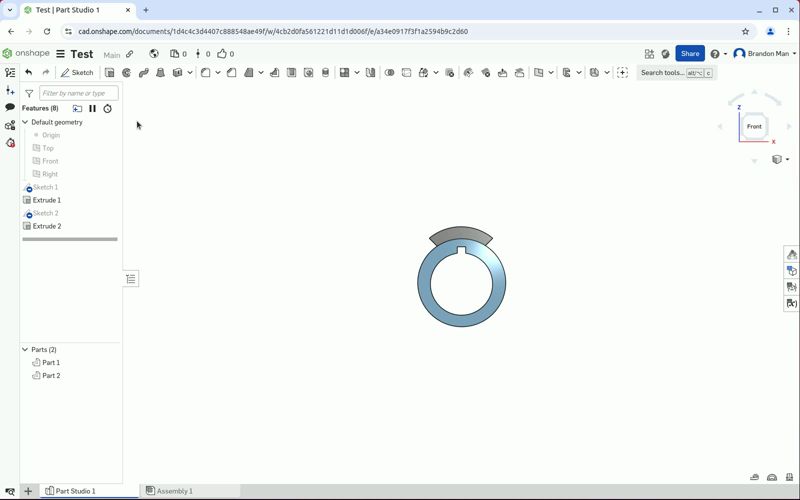
key(shift+h)
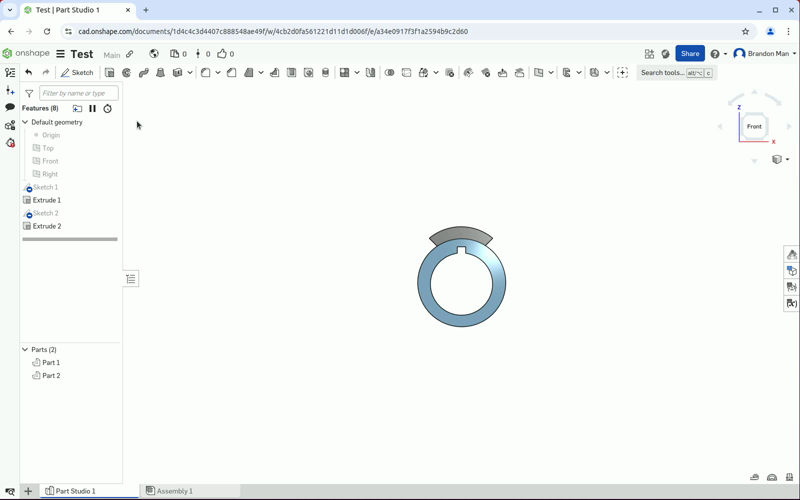
mouse_move(73, 189)
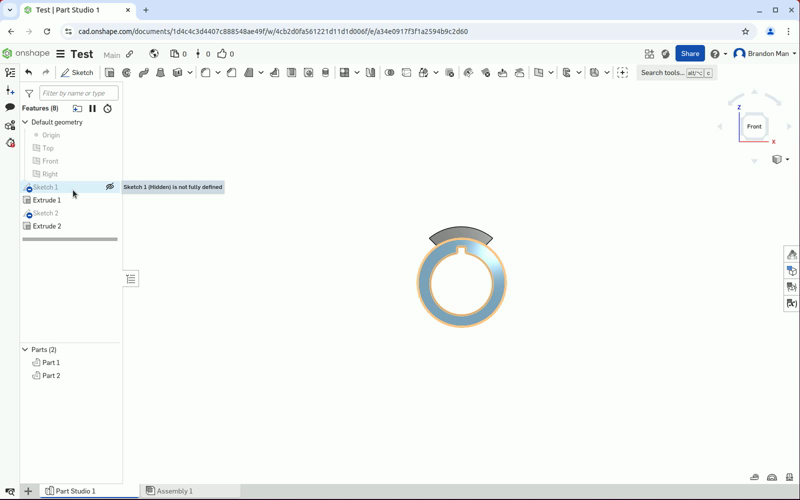
click(73, 189)
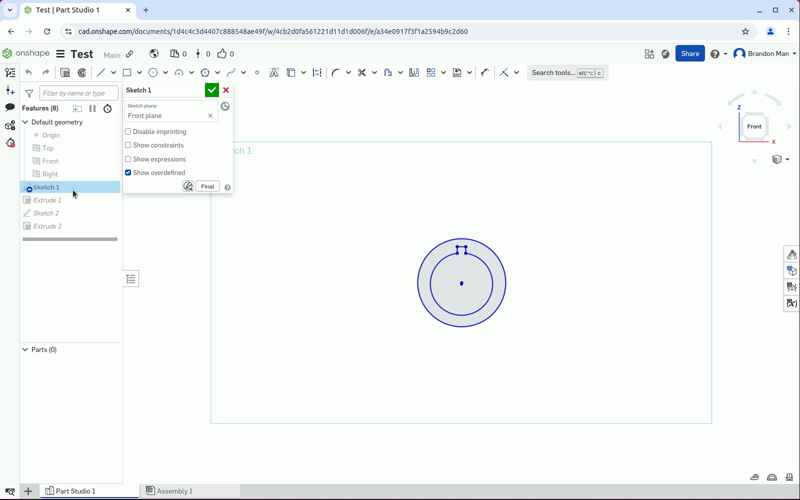
mouse_move(229, 92)
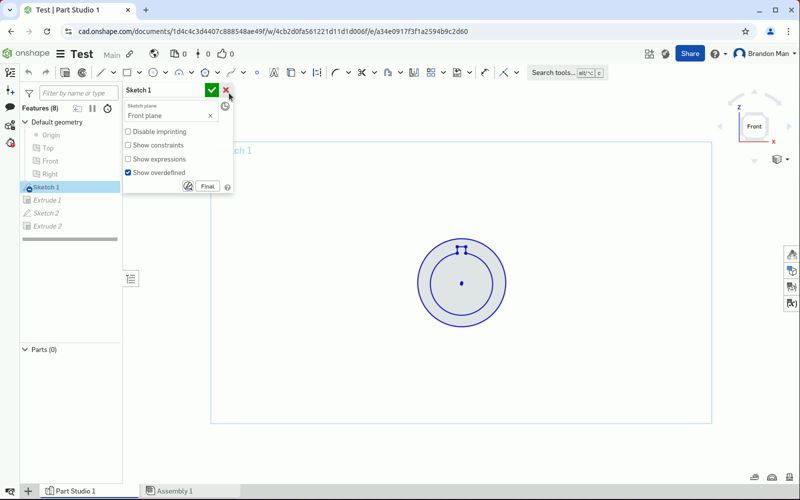
click(229, 92)
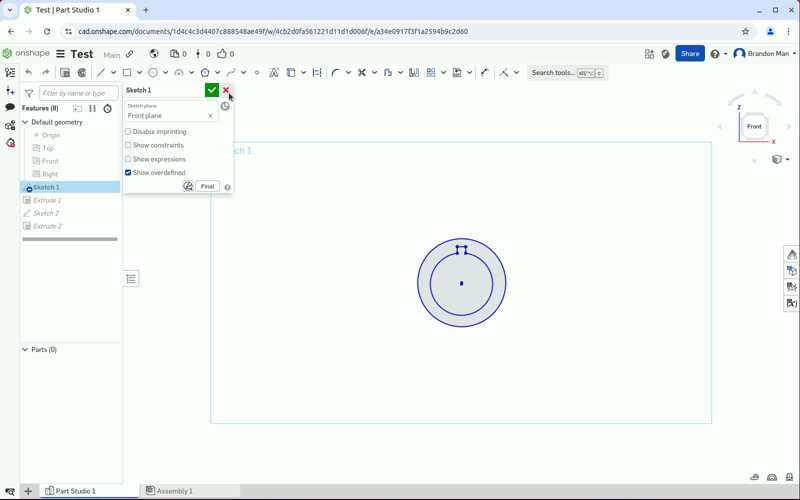
key(shift+s)
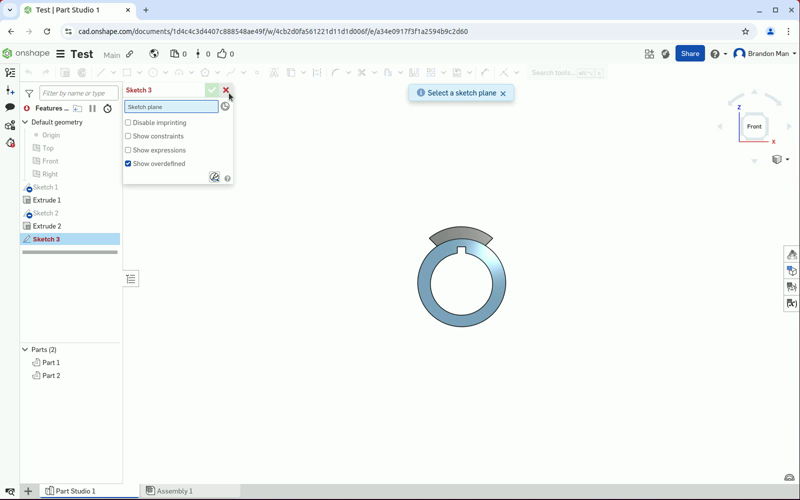
mouse_move(73, 163)
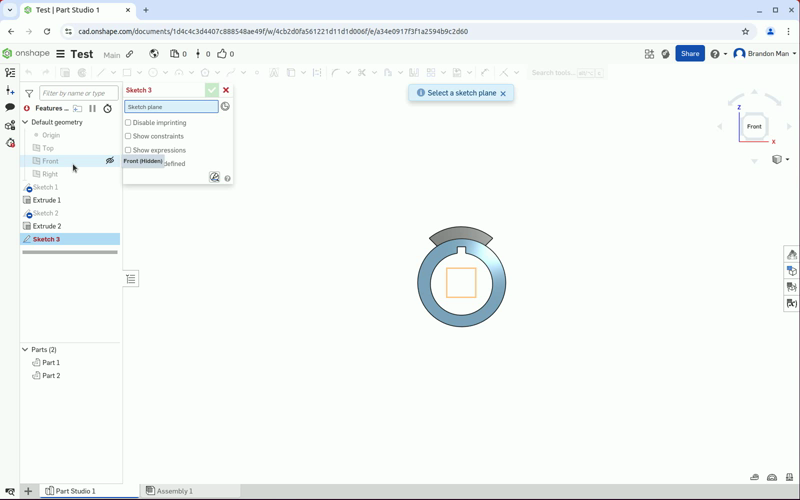
click(73, 163)
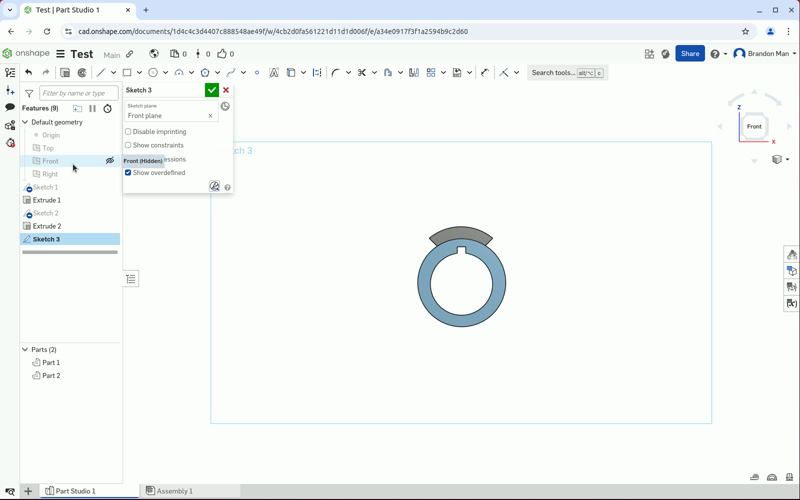
mouse_move(73, 352)
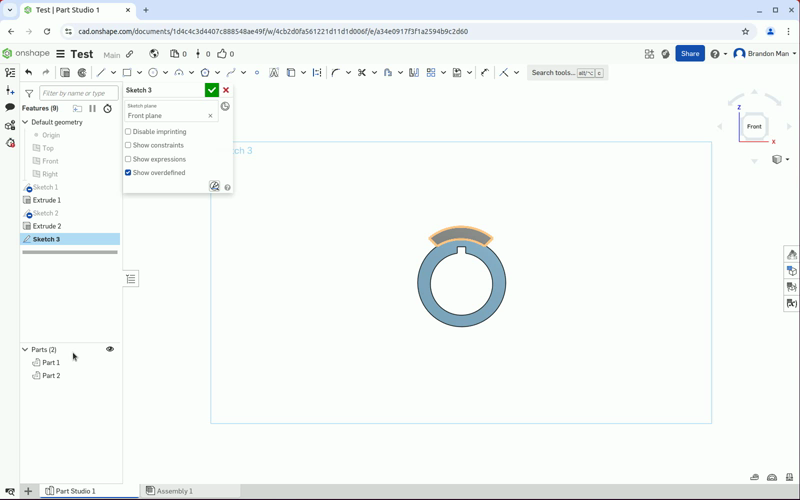
key(y)
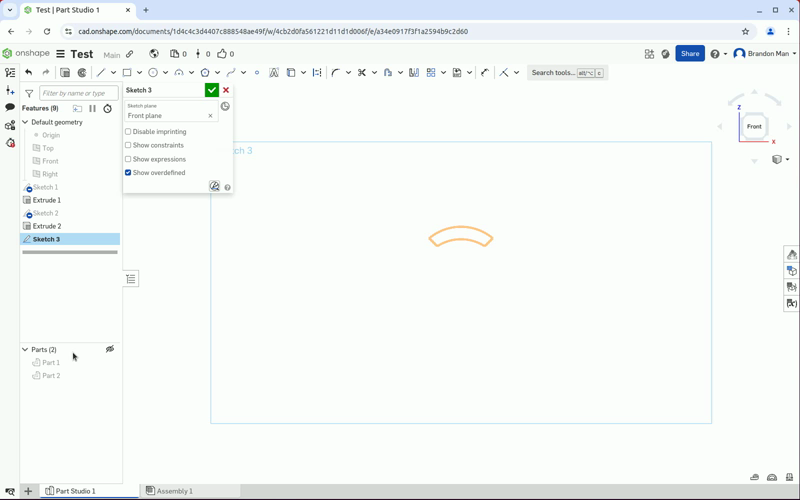
key(a)
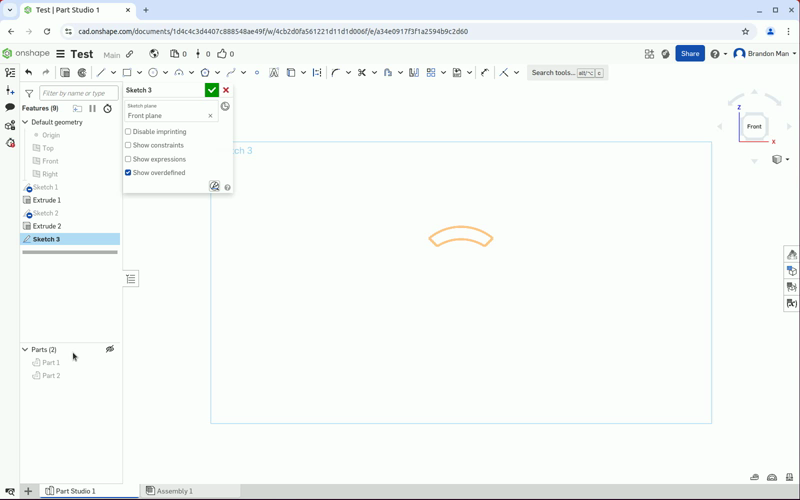
key_down(shift)
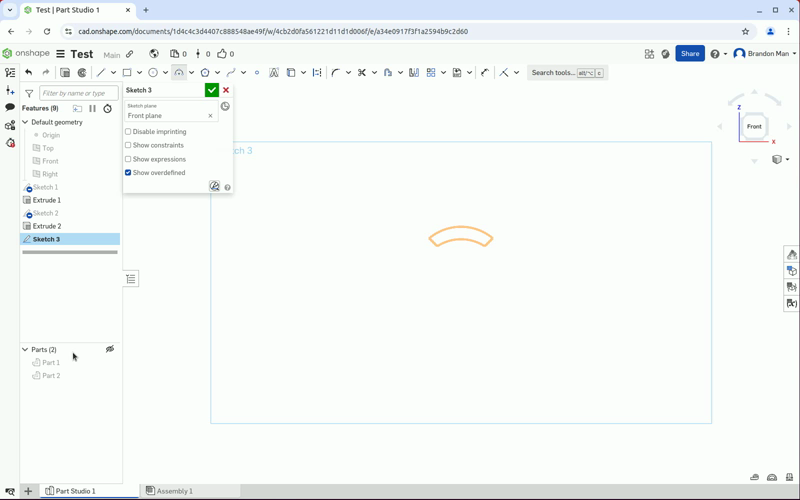
mouse_move(429, 328)
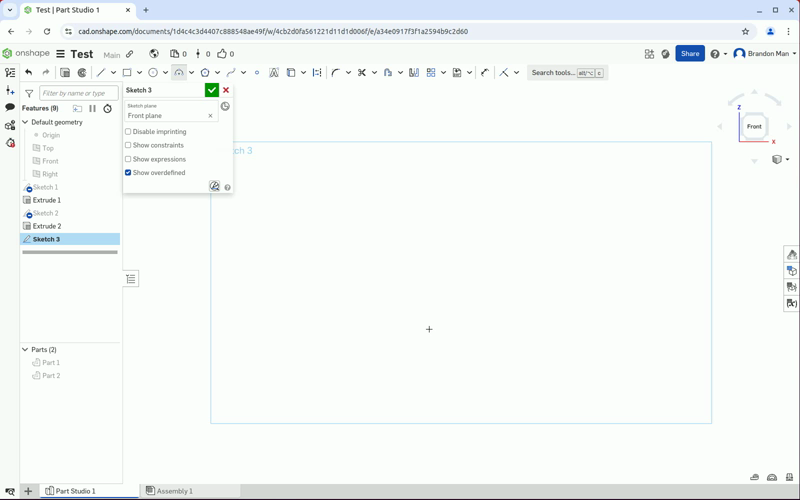
click(429, 328)
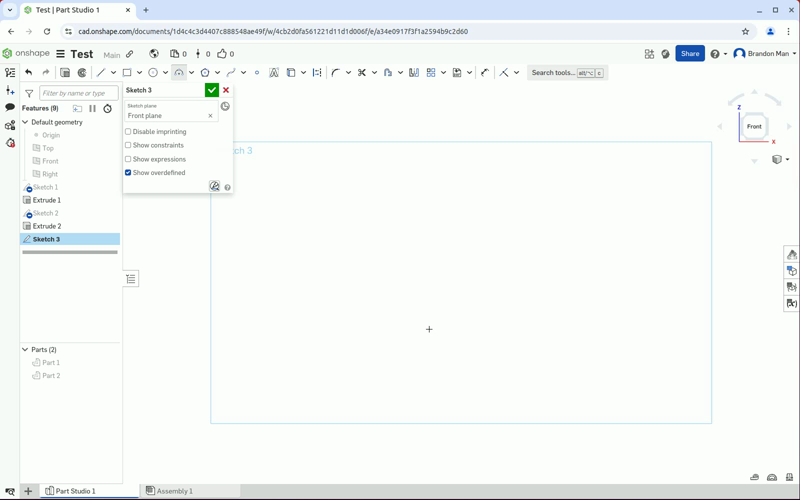
key_up(shift)
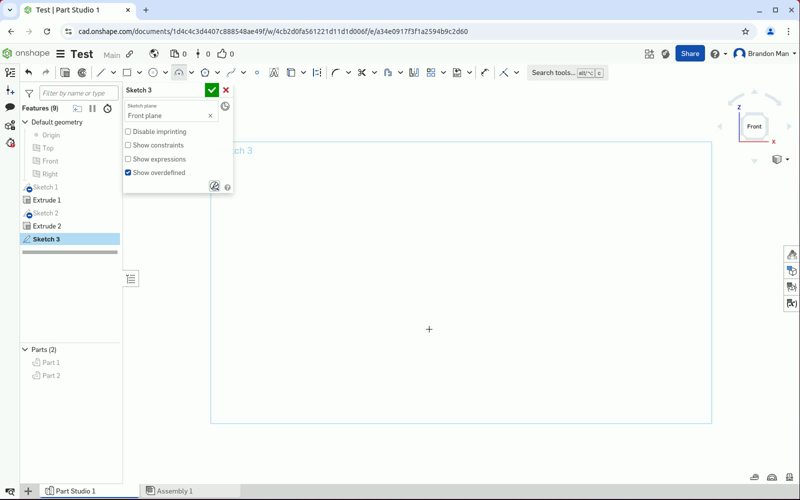
key_down(shift)
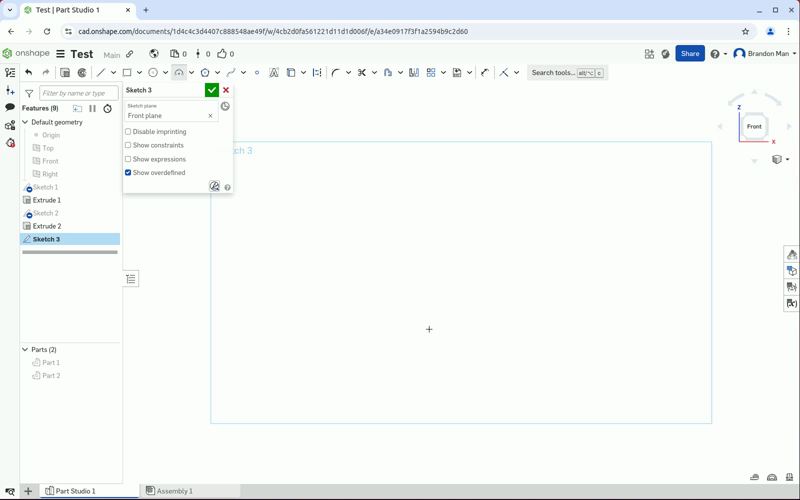
mouse_move(492, 328)
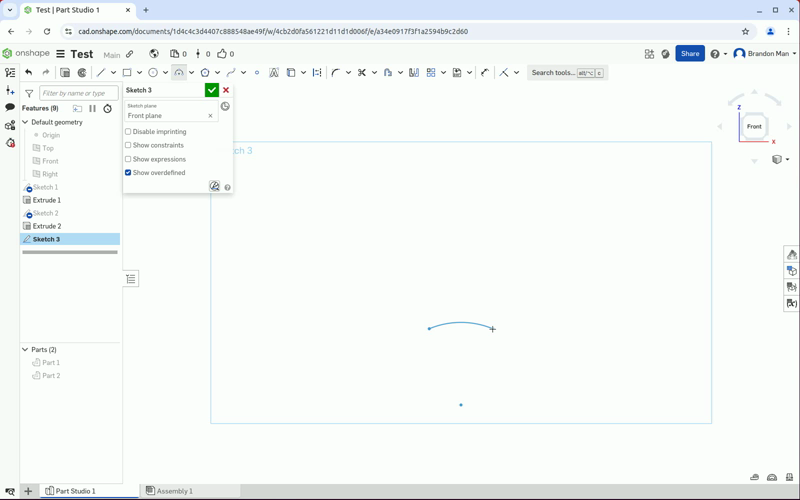
click(492, 328)
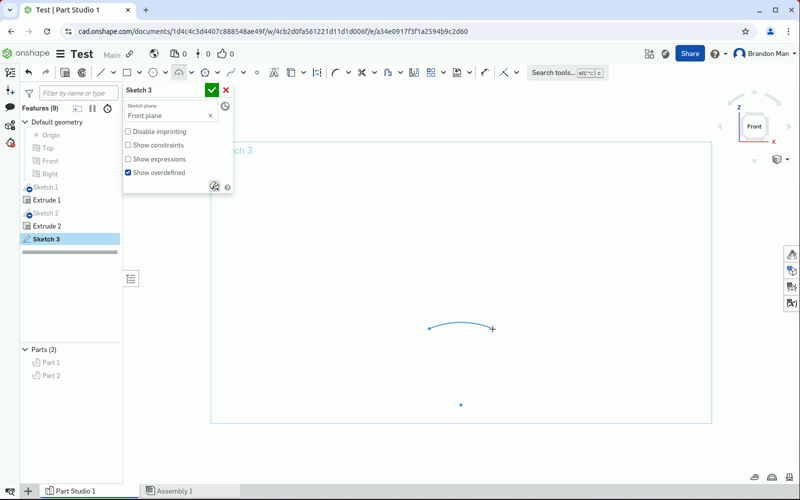
mouse_move(461, 340)
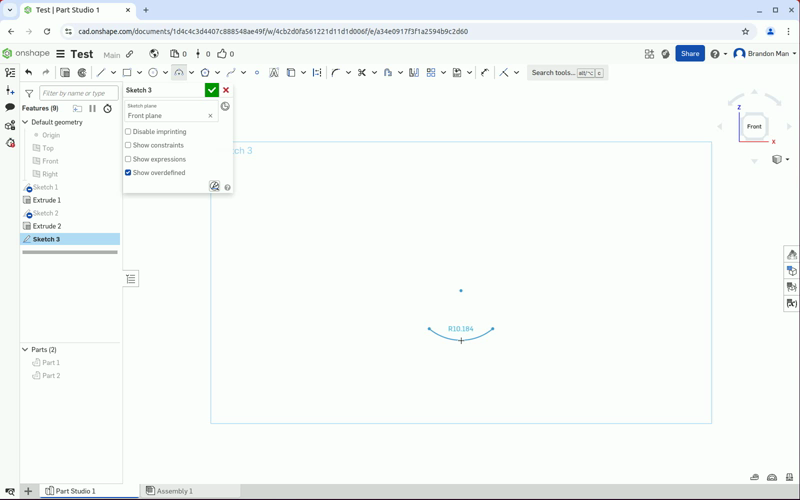
click(461, 340)
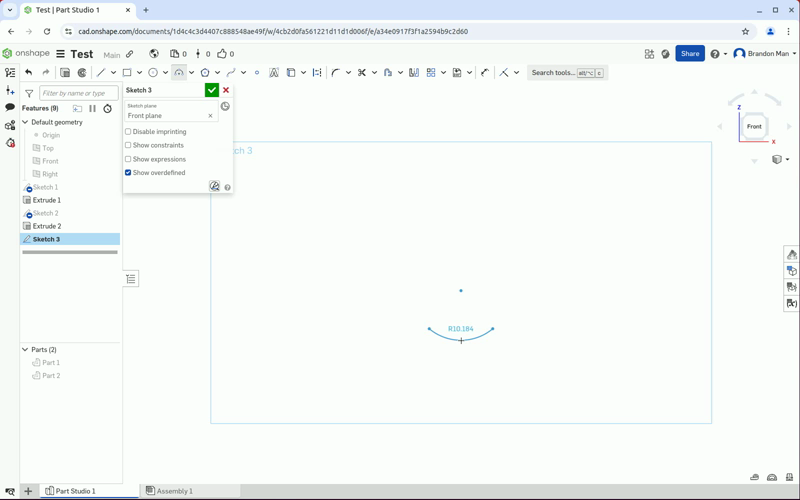
key_up(shift)
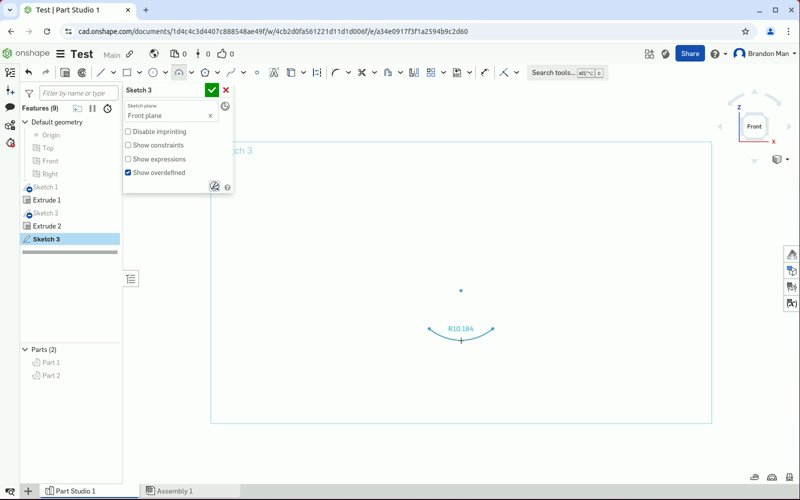
key(esc)
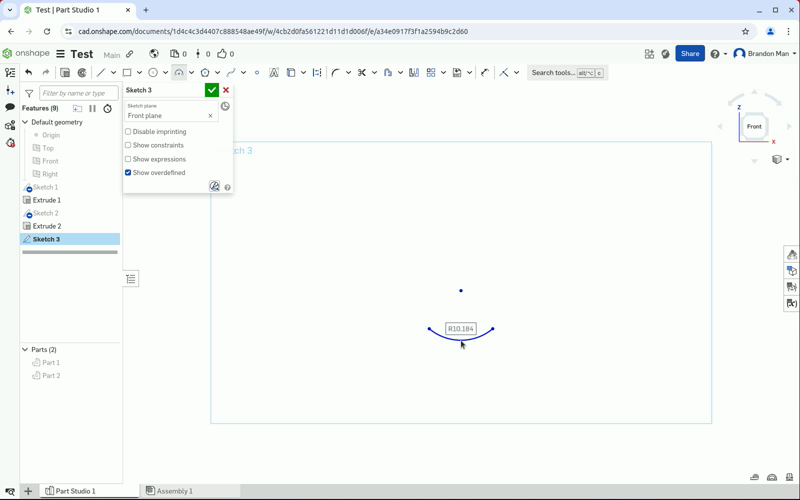
key(l)
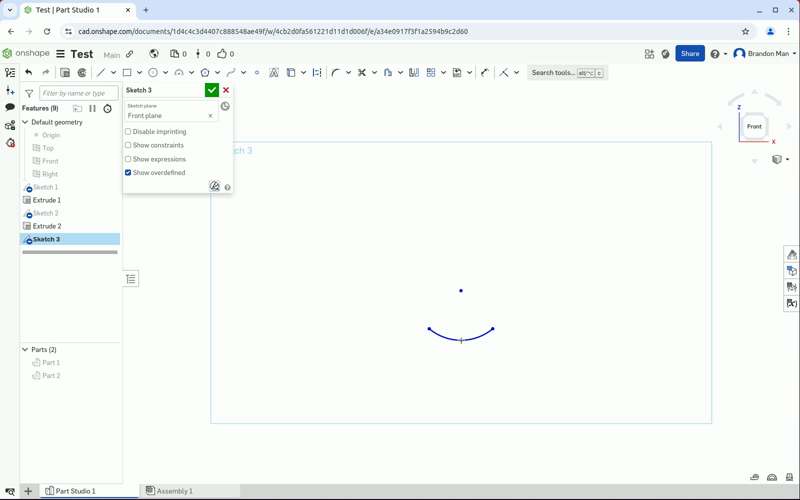
mouse_move(492, 328)
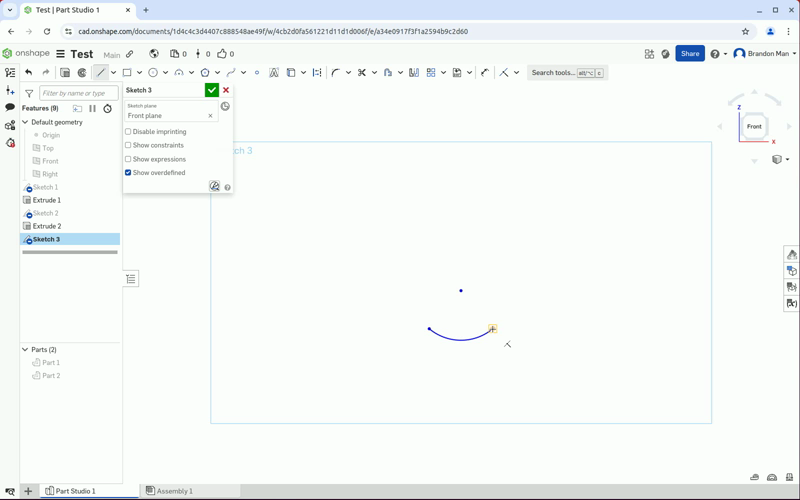
click(492, 328)
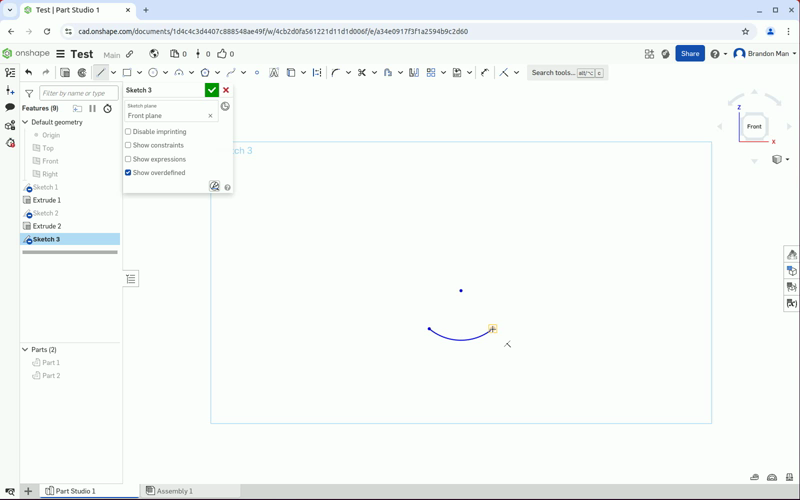
key_down(shift)
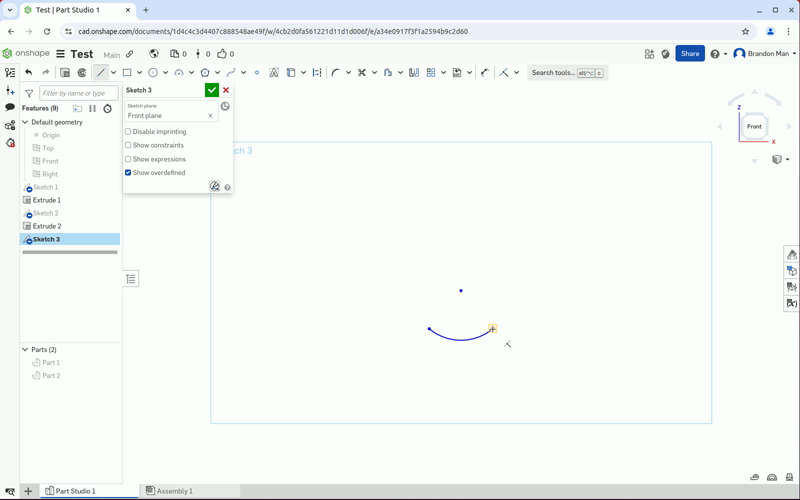
mouse_move(522, 328)
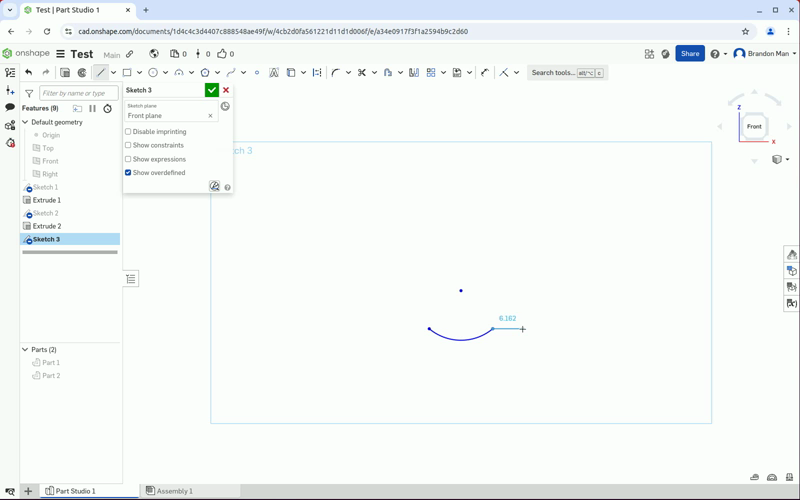
mouse_move(484, 320)
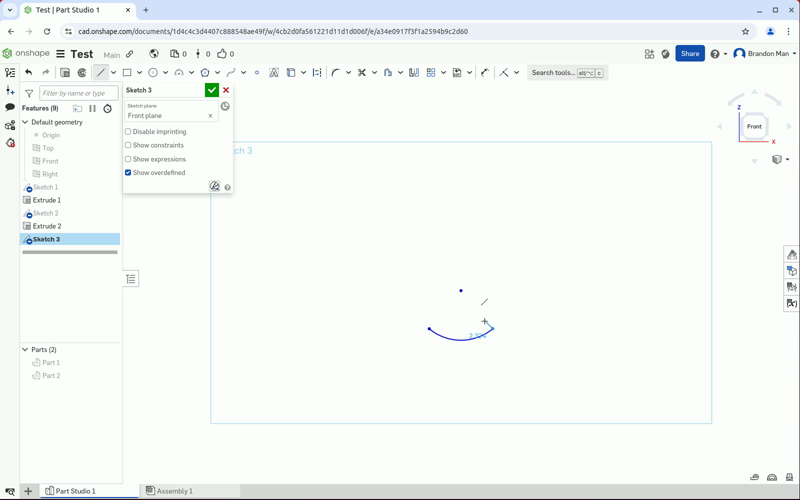
click(484, 320)
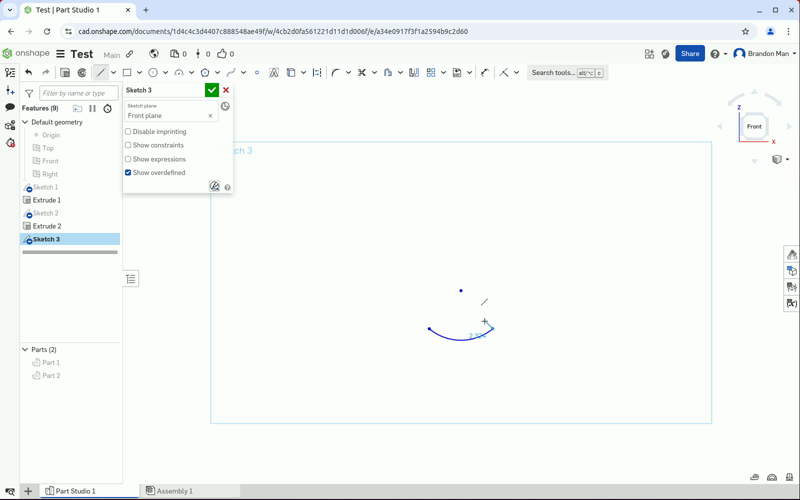
key_up(shift)
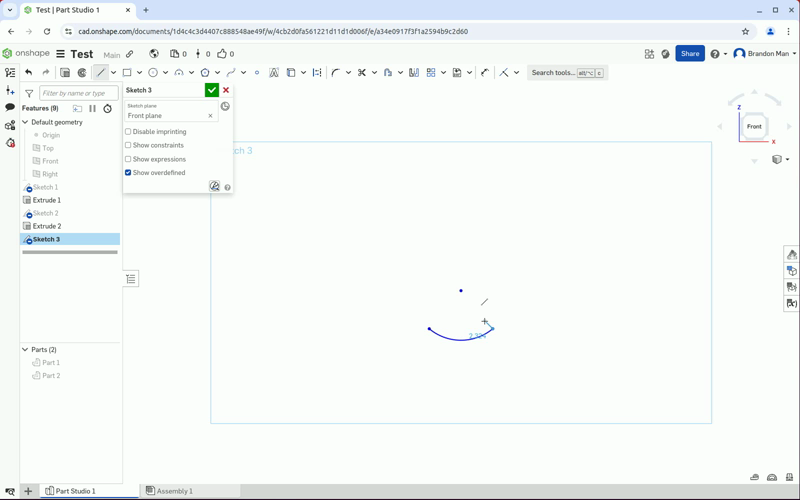
key(esc)
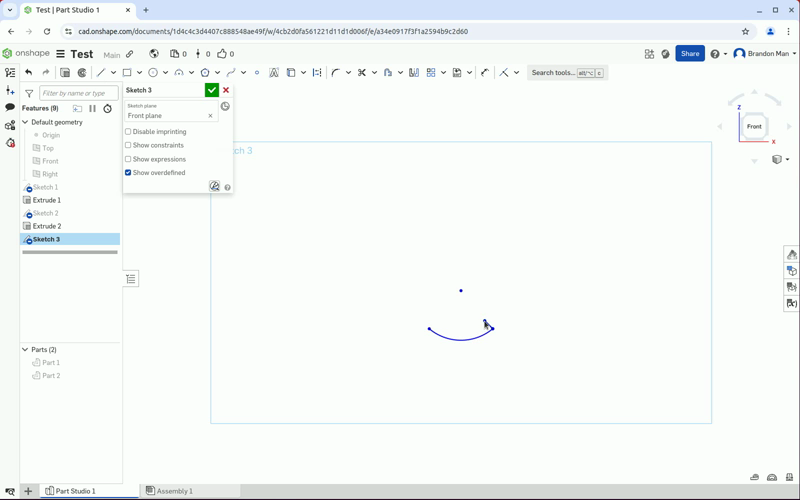
key(a)
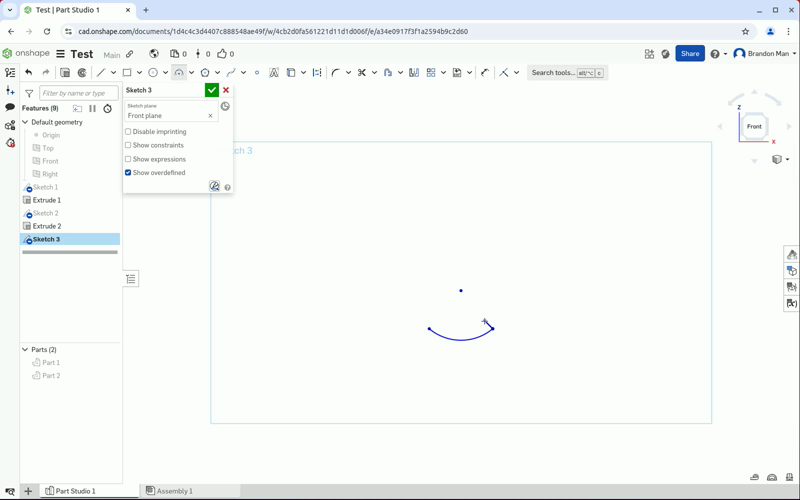
mouse_move(484, 320)
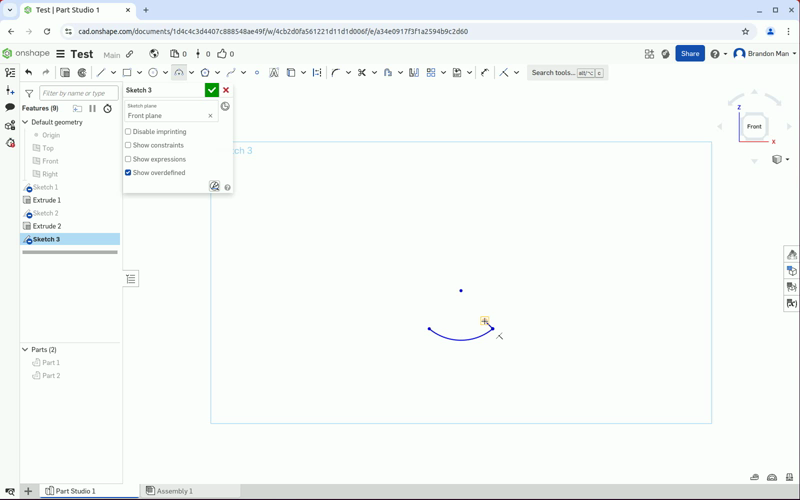
click(484, 320)
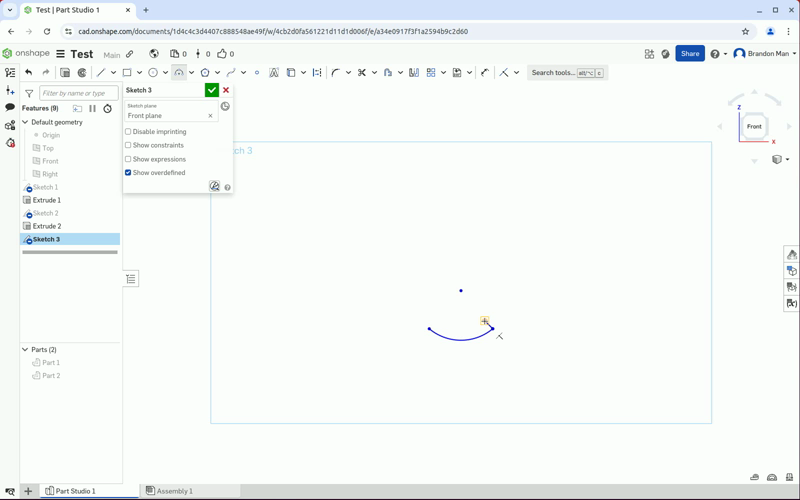
key_down(shift)
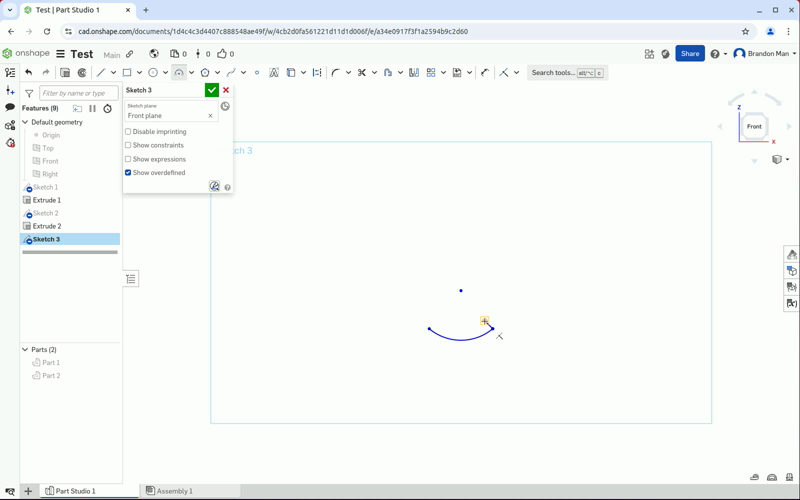
mouse_move(437, 320)
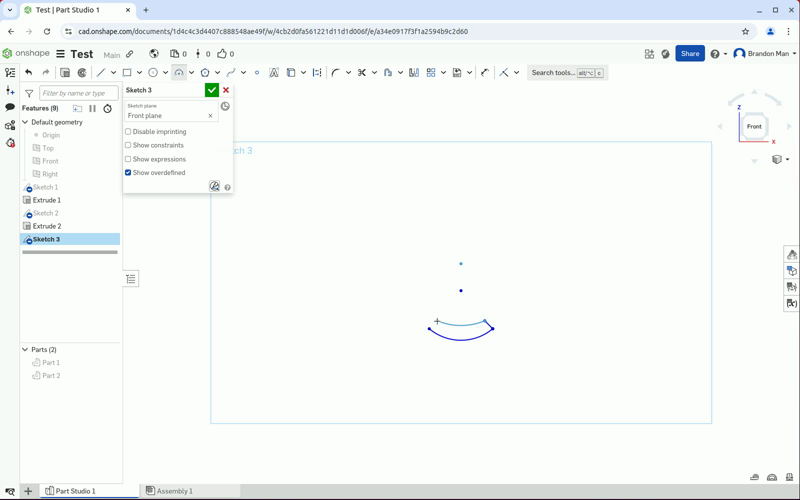
click(437, 320)
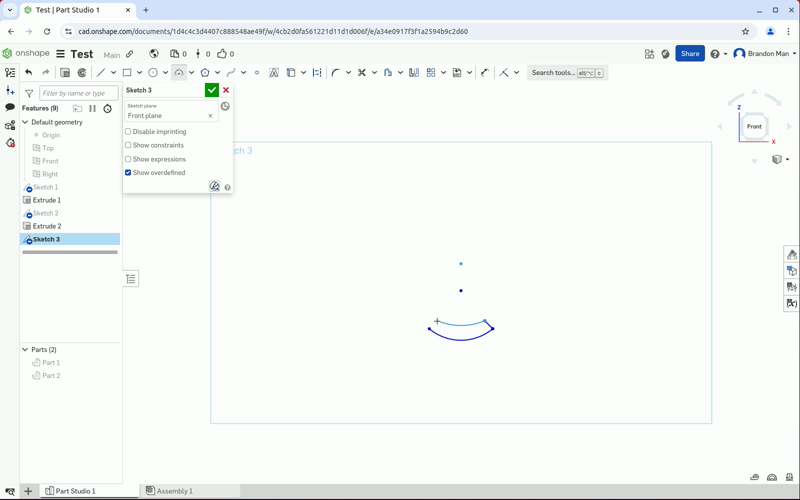
mouse_move(461, 327)
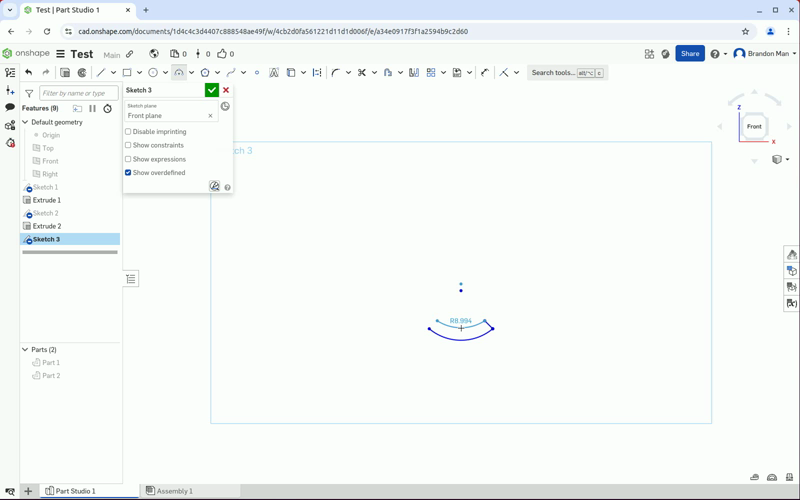
click(461, 327)
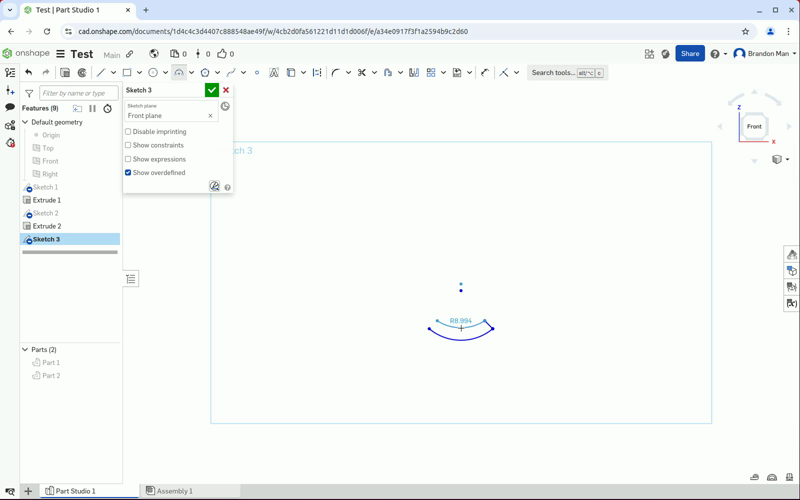
key_up(shift)
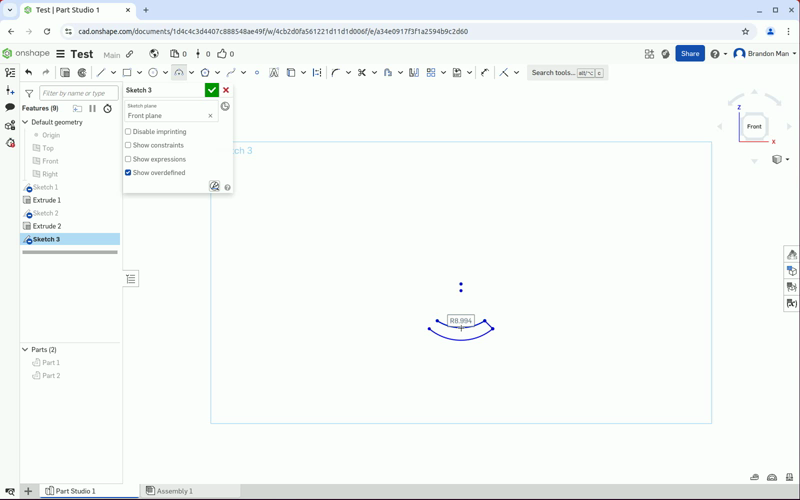
key(esc)
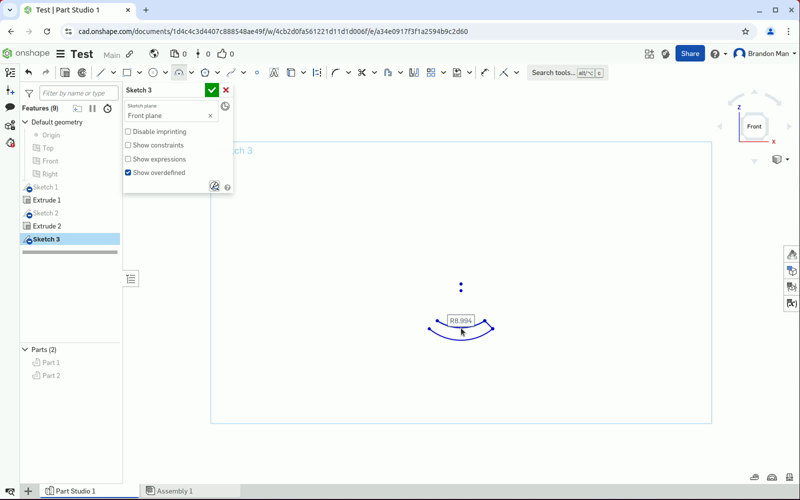
key(l)
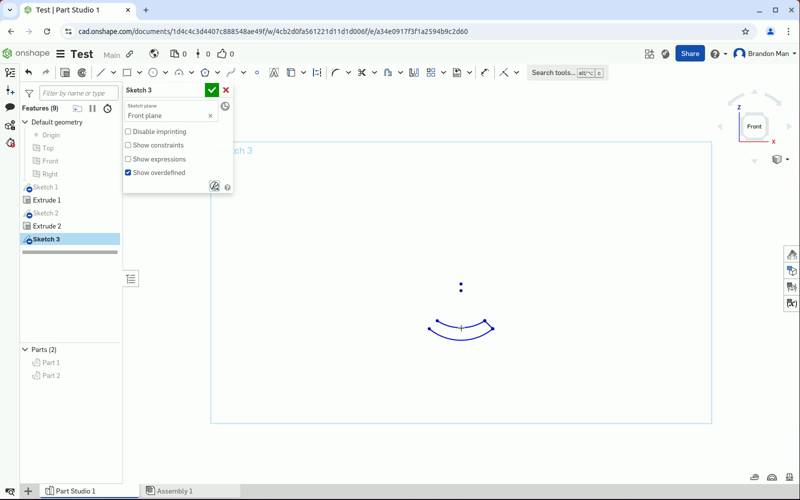
mouse_move(437, 320)
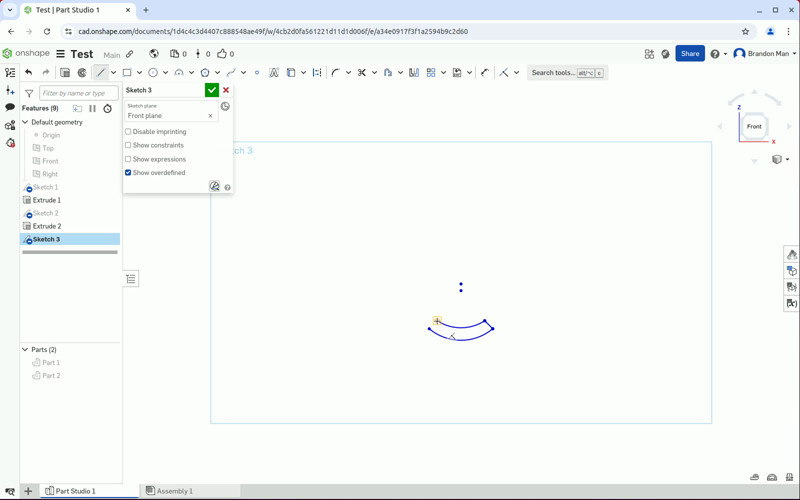
click(437, 320)
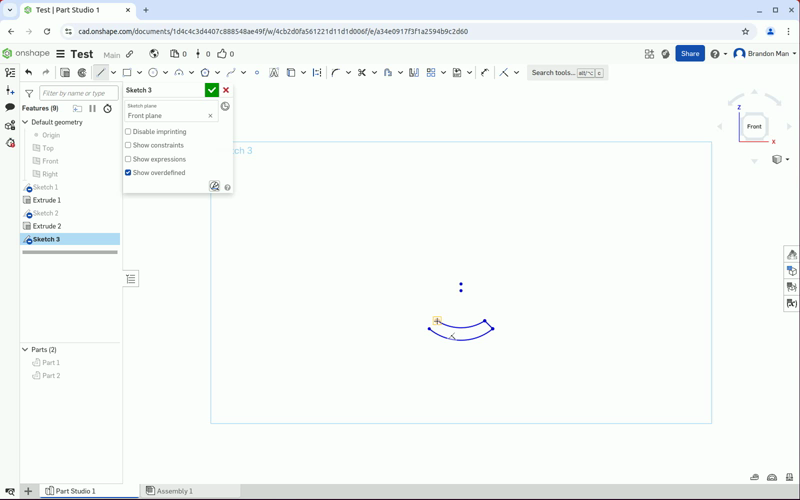
mouse_move(467, 320)
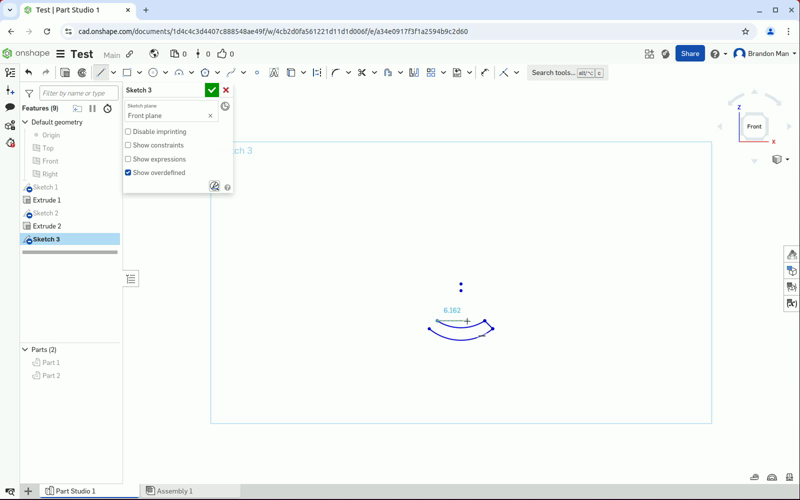
key_down(shift)
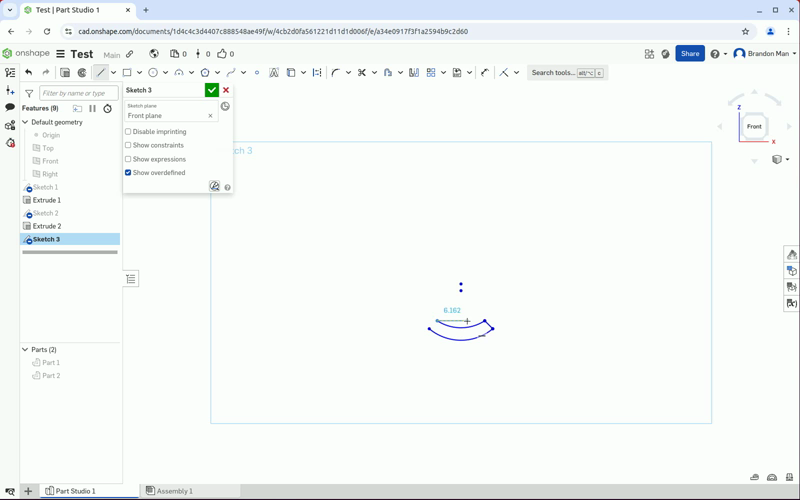
mouse_move(429, 328)
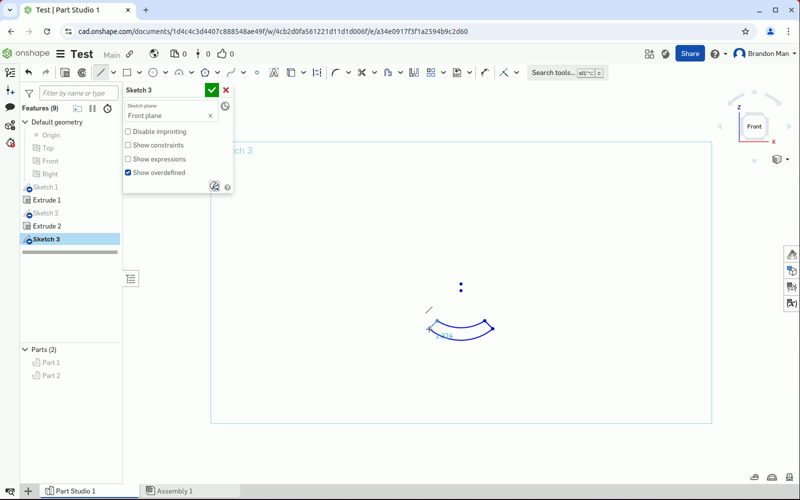
key_up(shift)
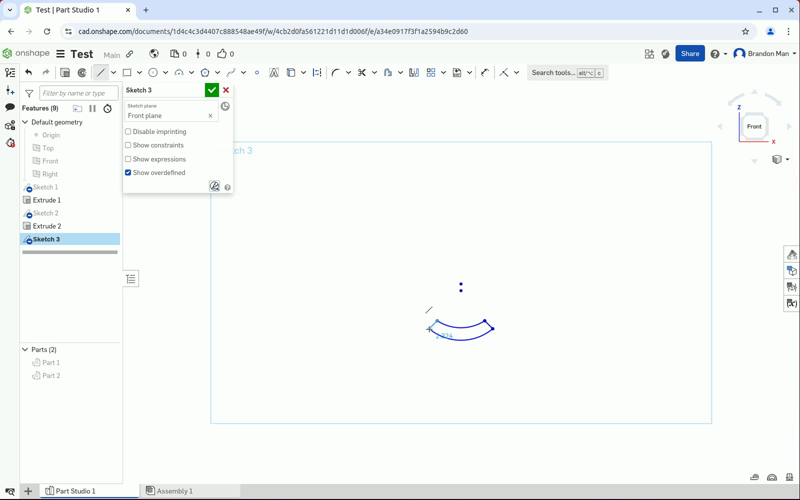
click(429, 328)
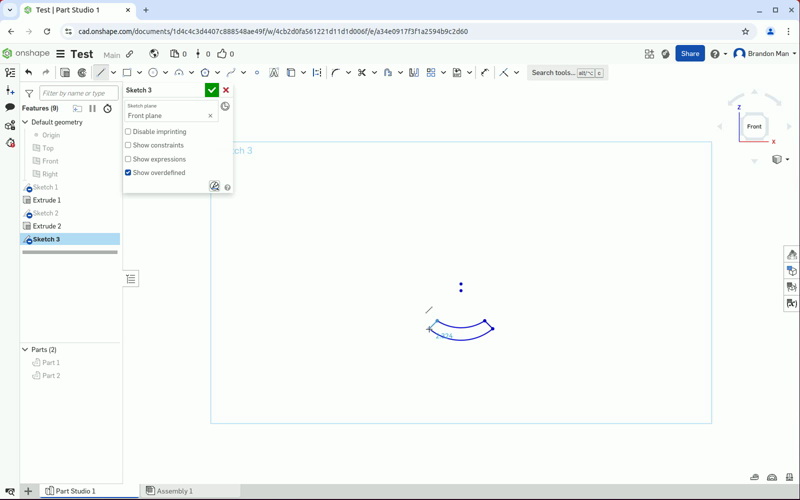
key(esc)
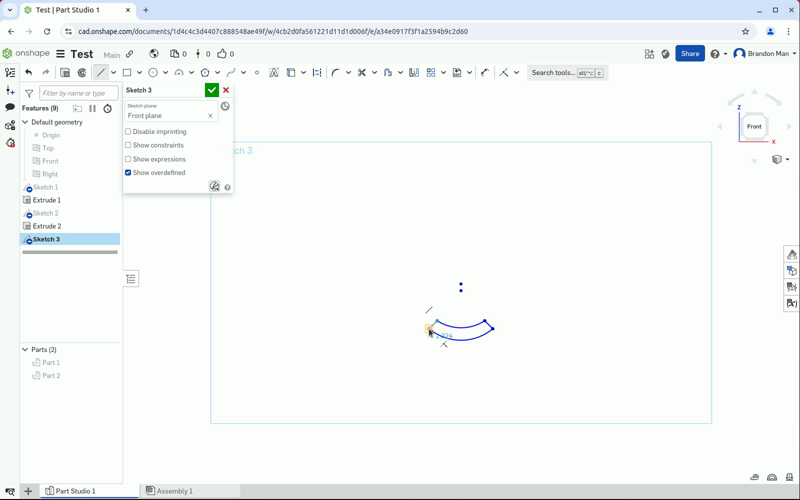
mouse_move(440, 324)
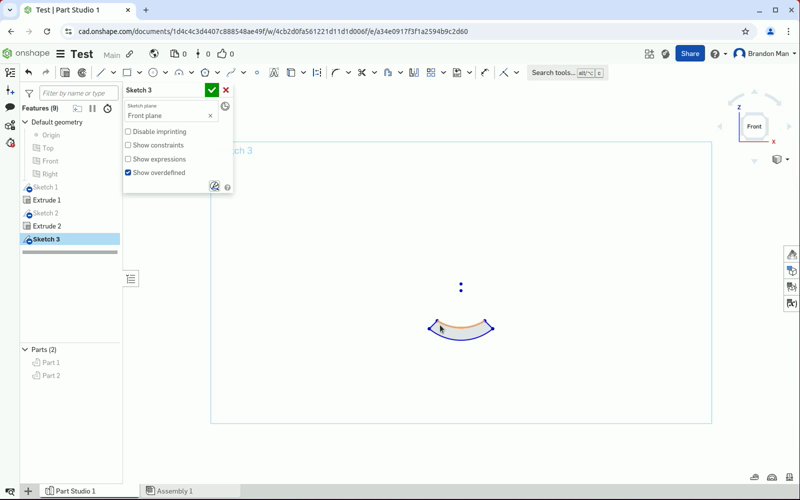
scroll(6)
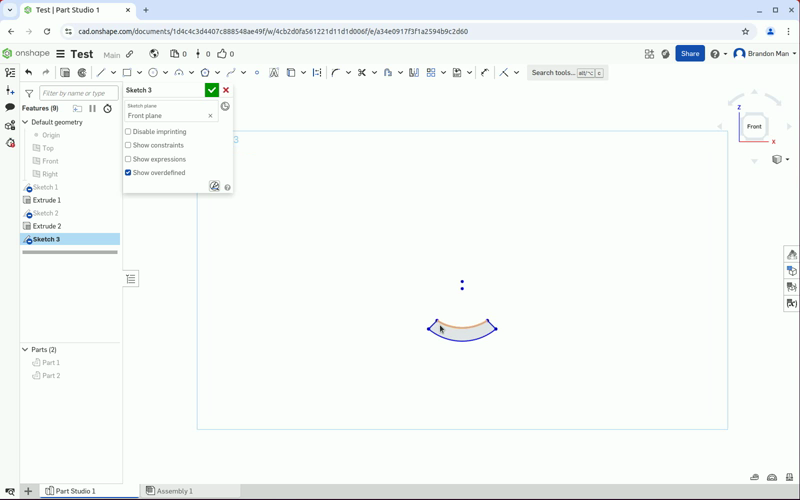
scroll(6)
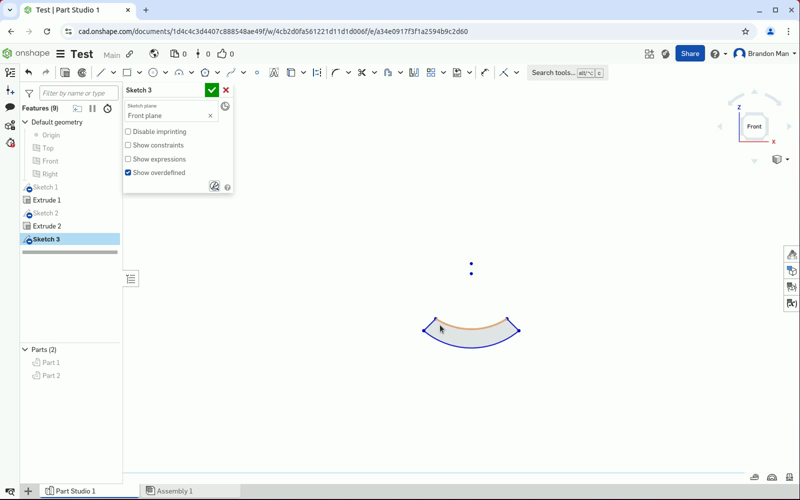
scroll(6)
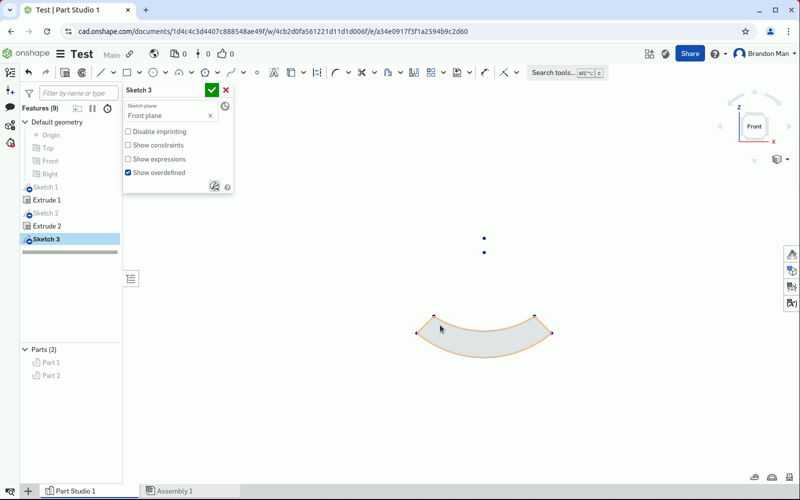
scroll(6)
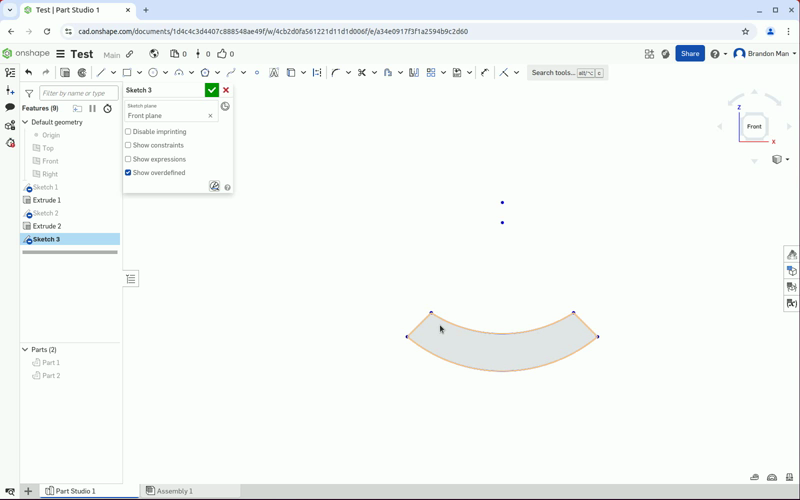
scroll(6)
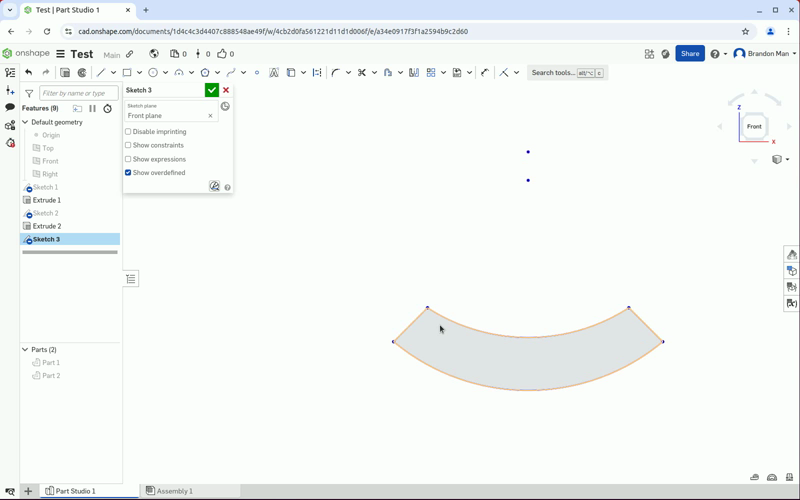
scroll(6)
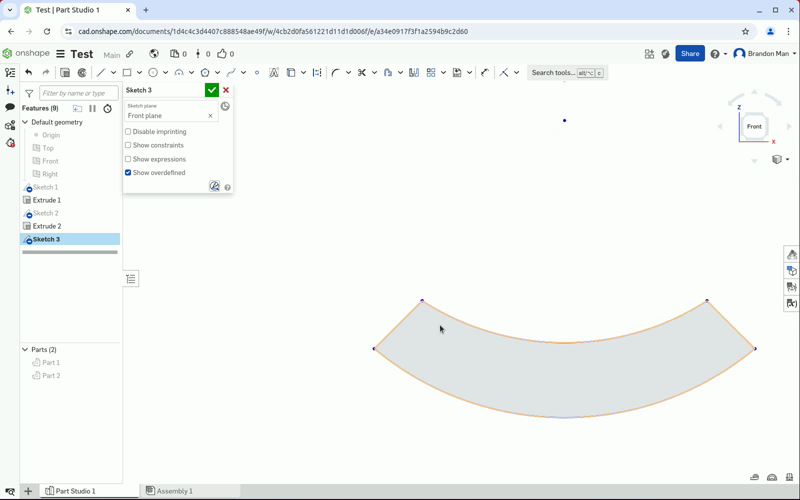
scroll(6)
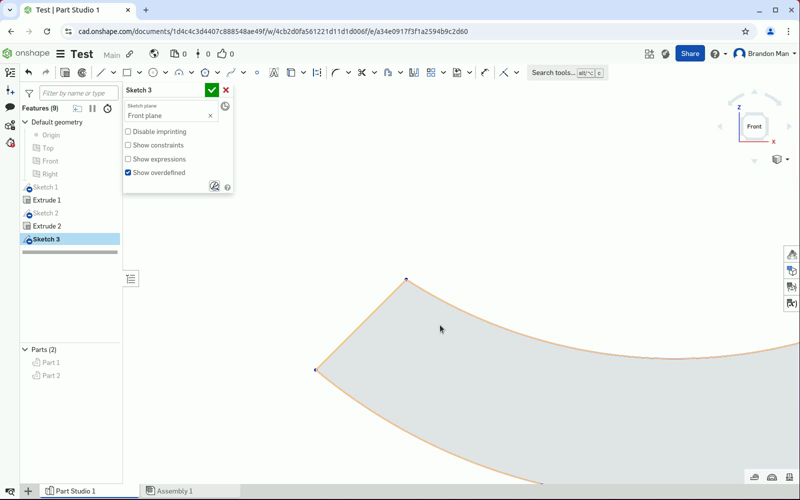
click(440, 324)
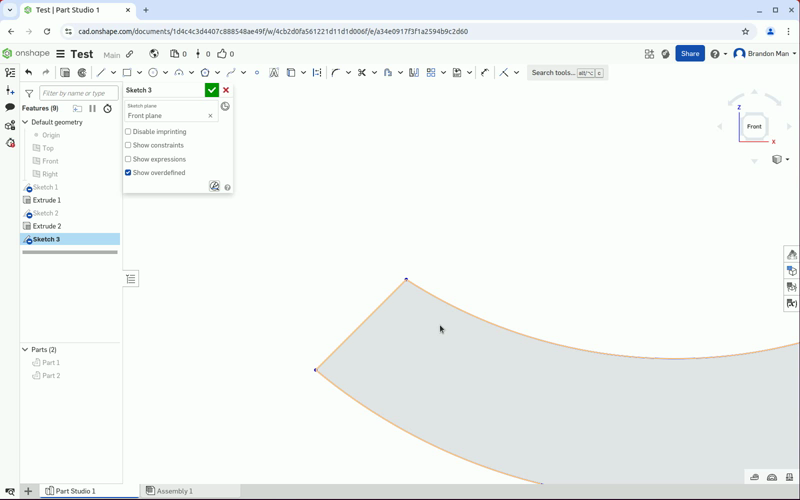
scroll(-6)
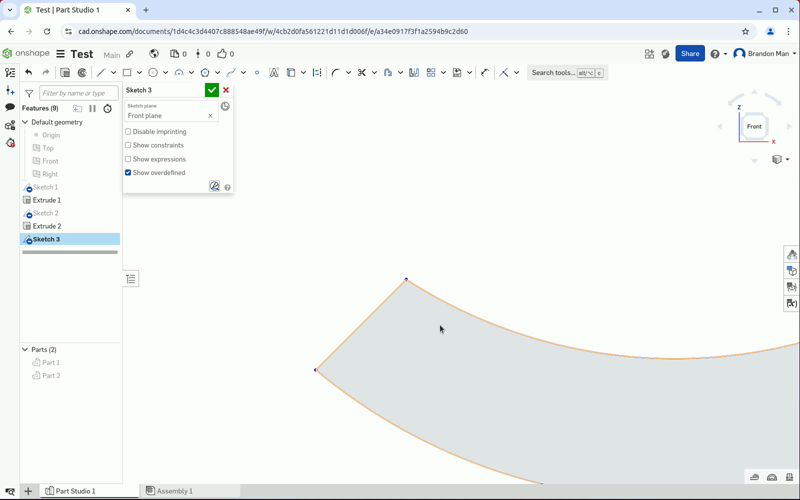
scroll(-6)
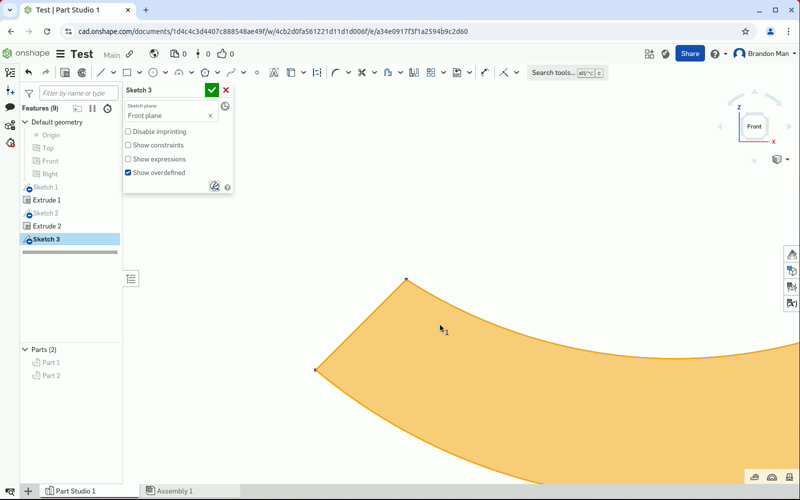
scroll(-6)
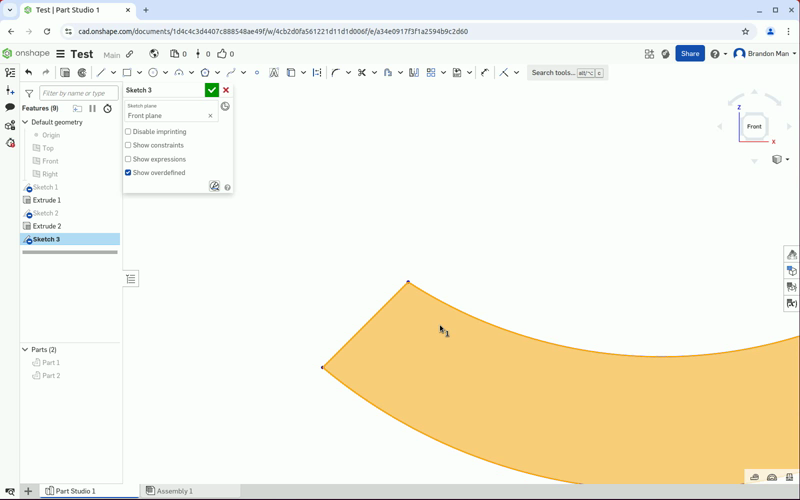
scroll(-6)
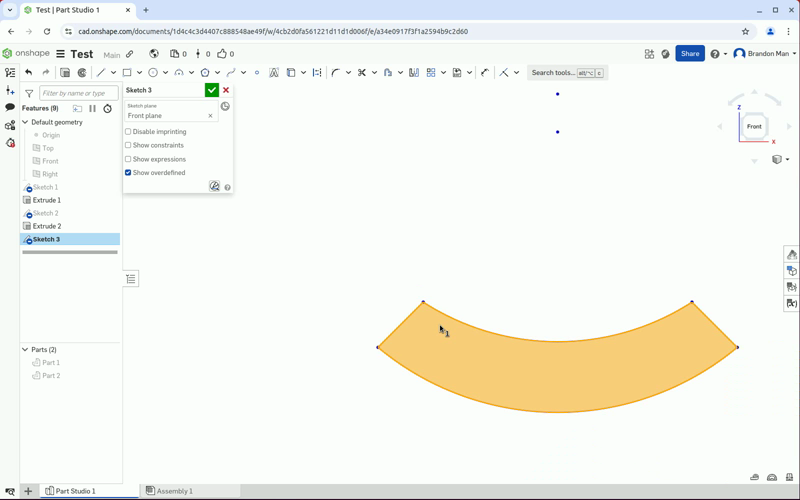
scroll(-6)
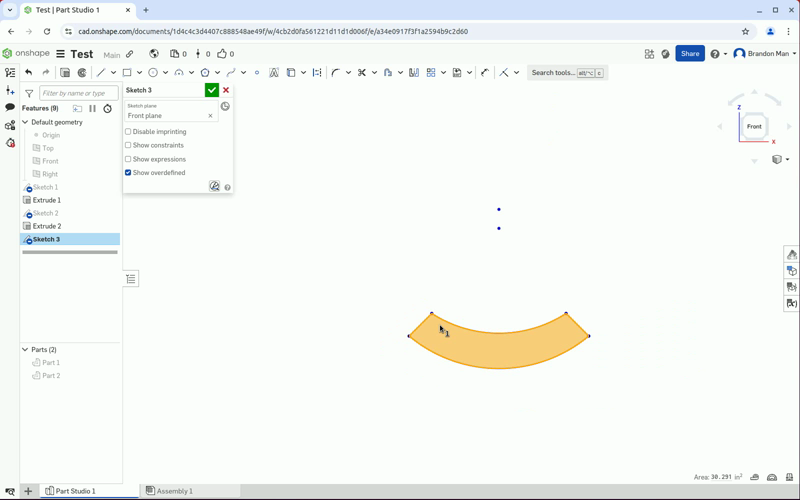
scroll(-6)
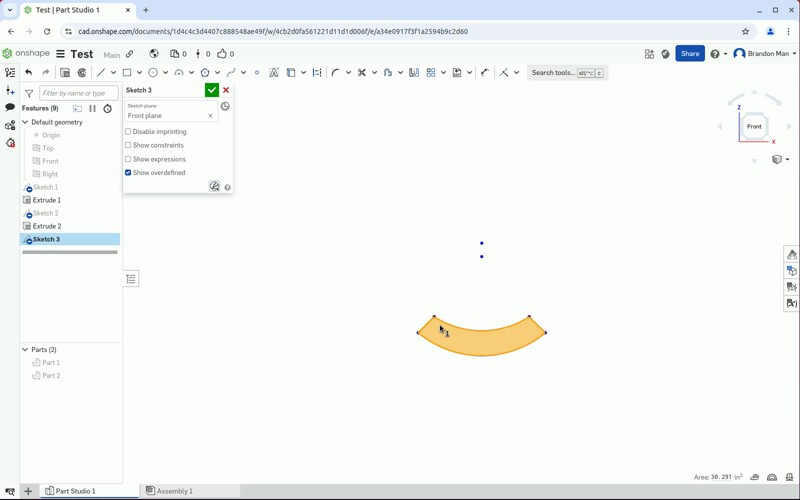
scroll(-6)
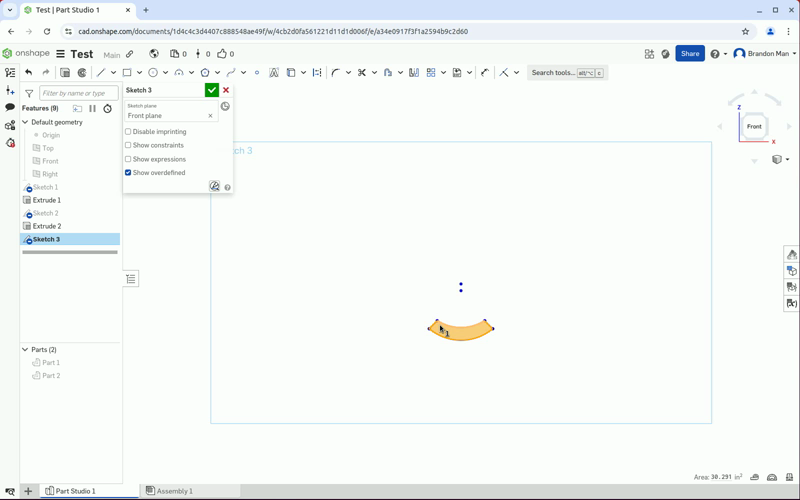
mouse_move(73, 352)
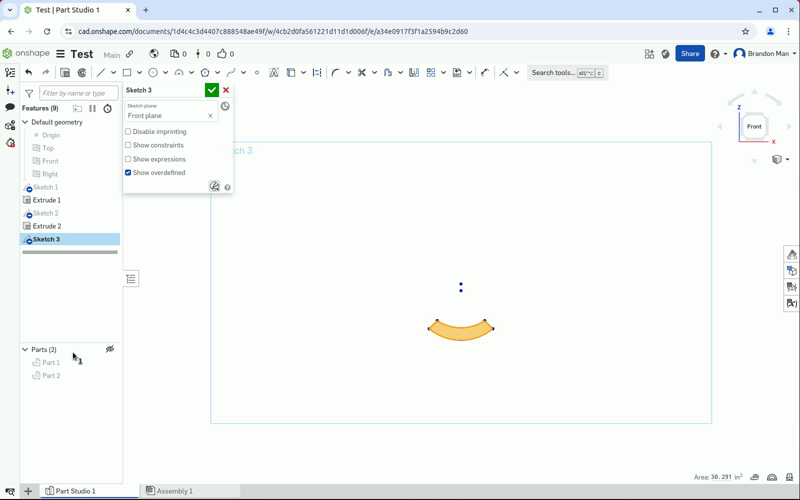
key(shift+y)
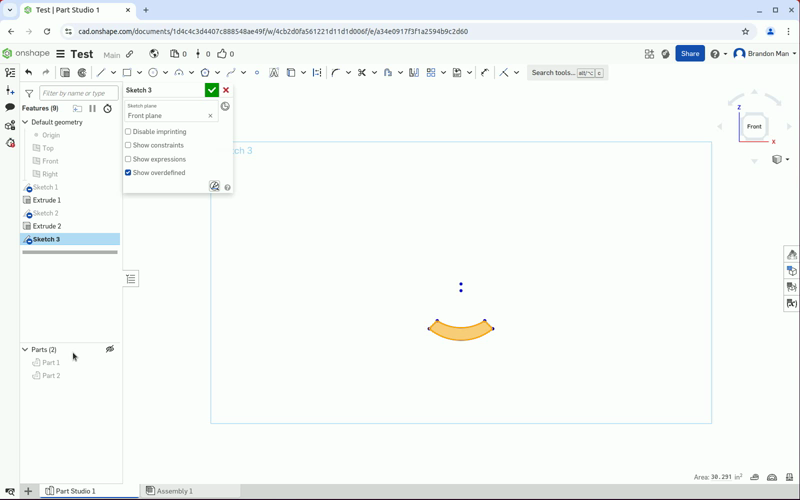
key(shift+e)
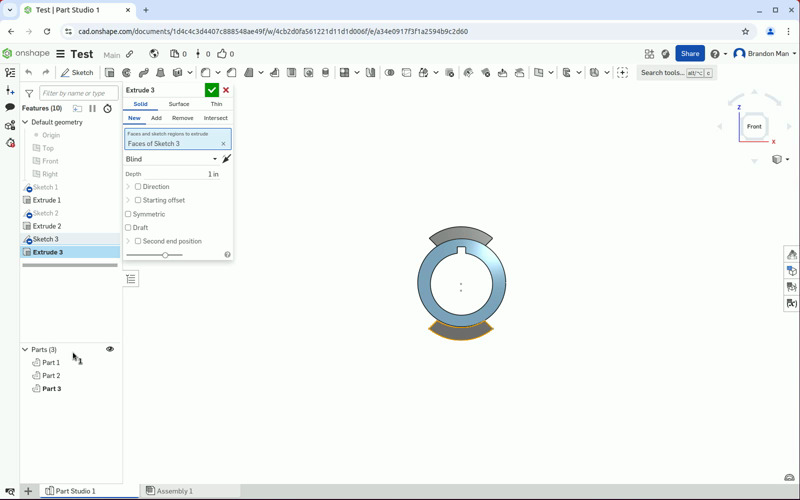
mouse_move(143, 106)
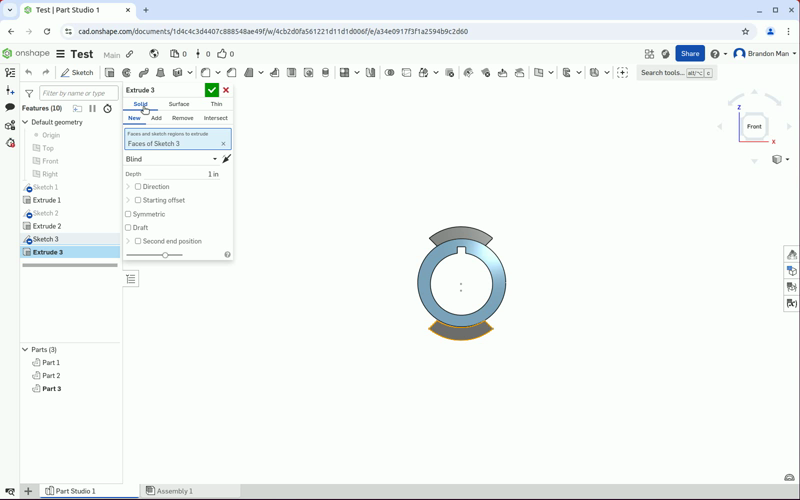
click(143, 106)
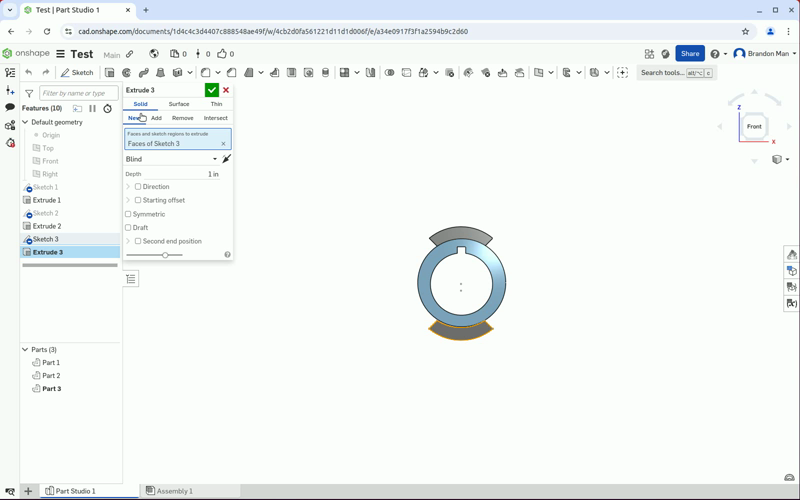
mouse_move(137, 120)
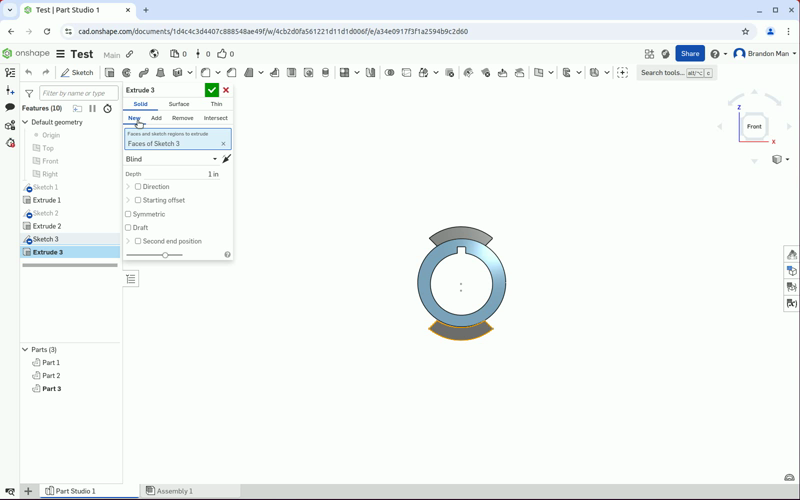
click(137, 120)
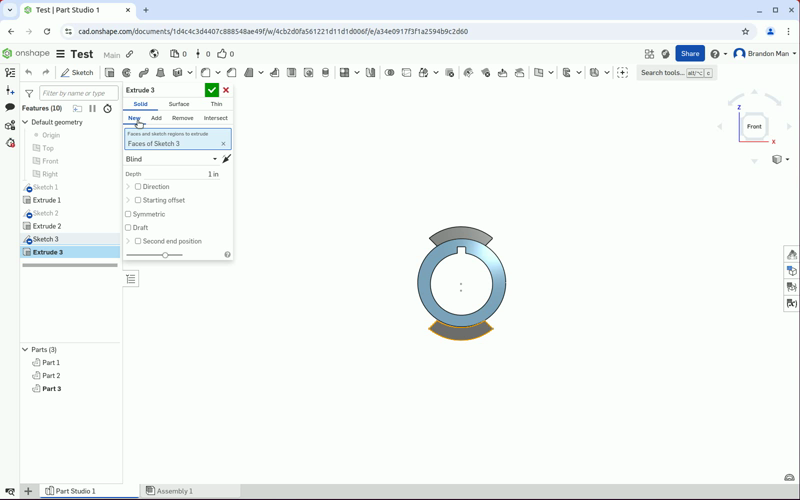
key(tab, 4)
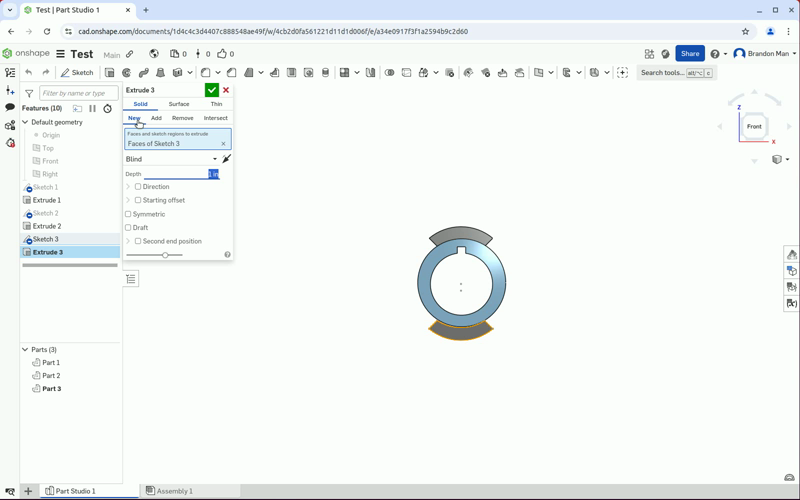
text(5.777)
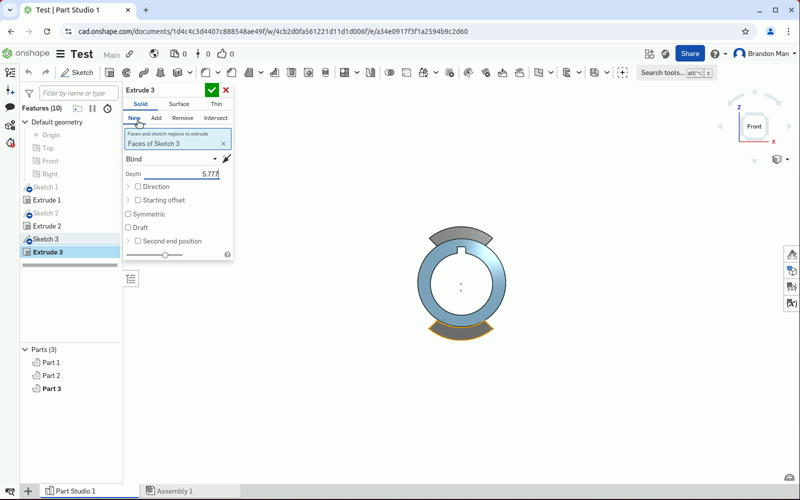
key(enter)
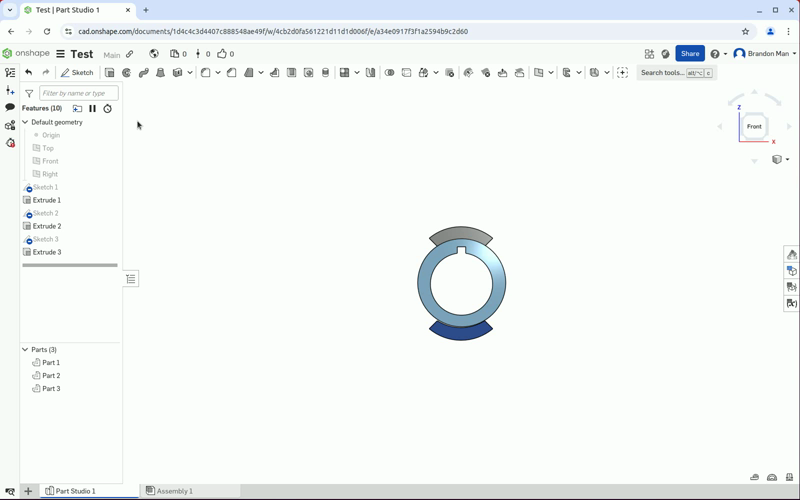
key(shift+h)
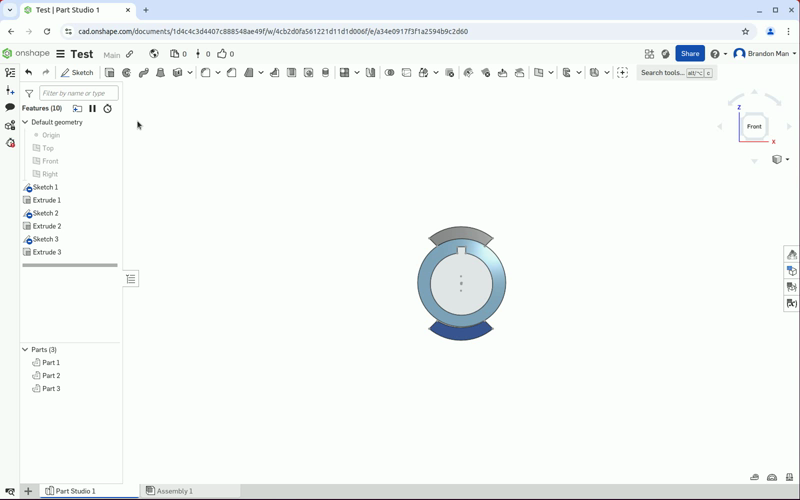
key(shift+h)
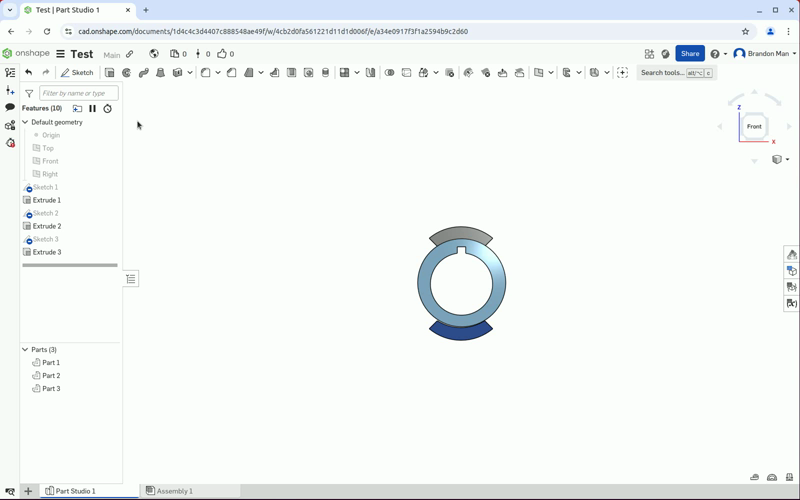
mouse_move(73, 189)
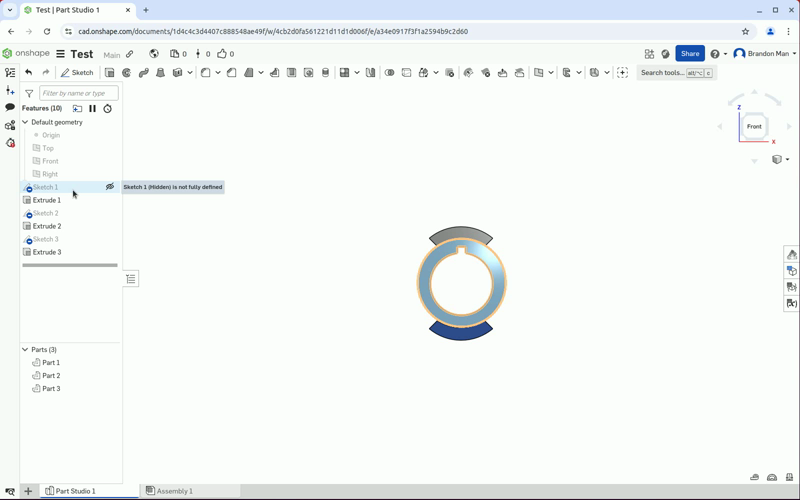
click(73, 189)
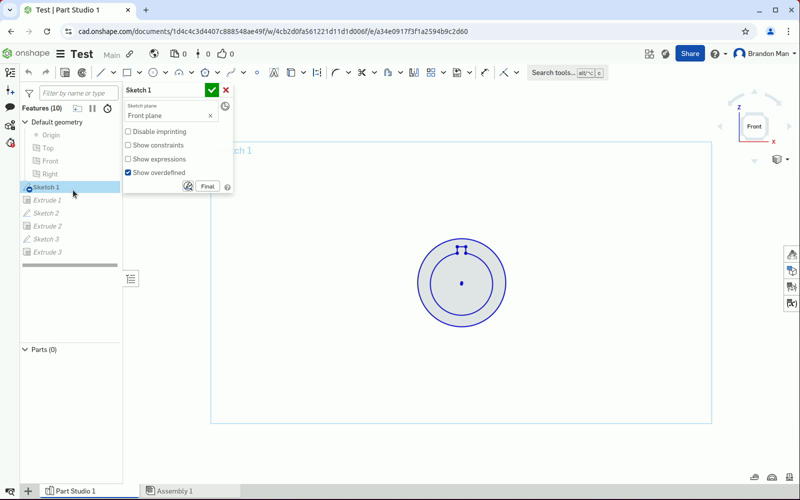
mouse_move(229, 92)
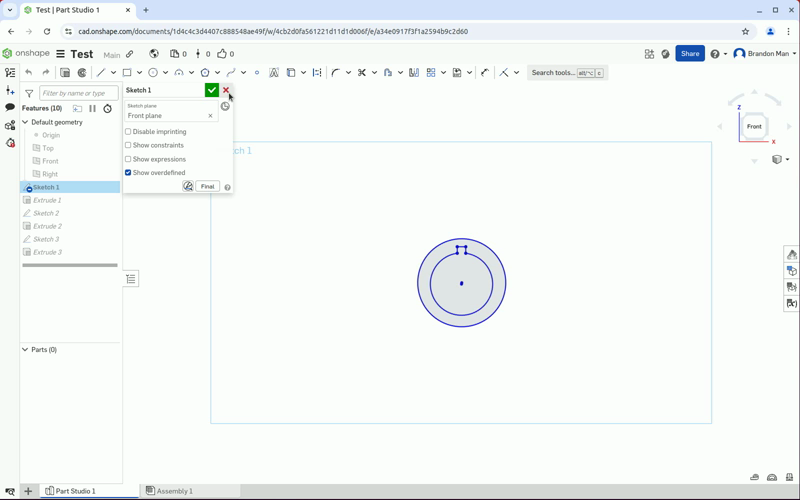
click(229, 92)
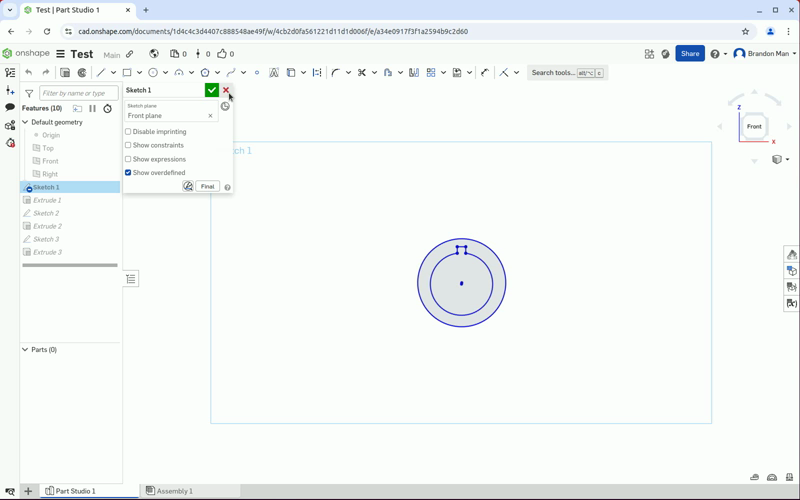
key(shift+s)
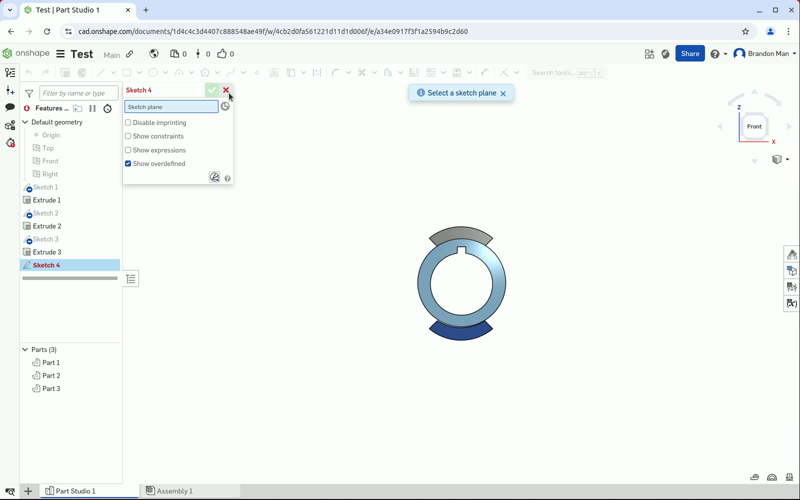
mouse_move(73, 163)
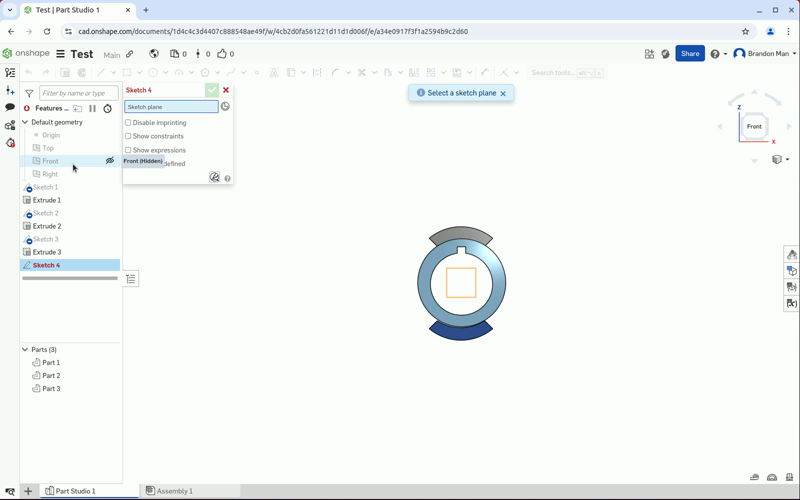
click(73, 163)
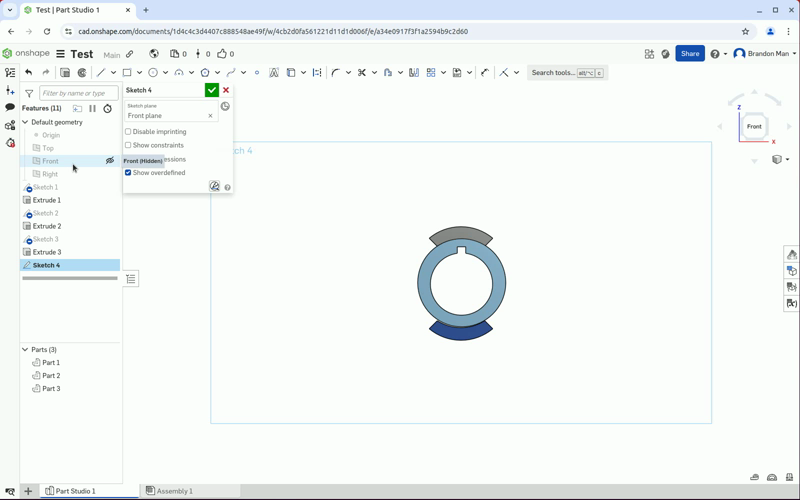
mouse_move(73, 352)
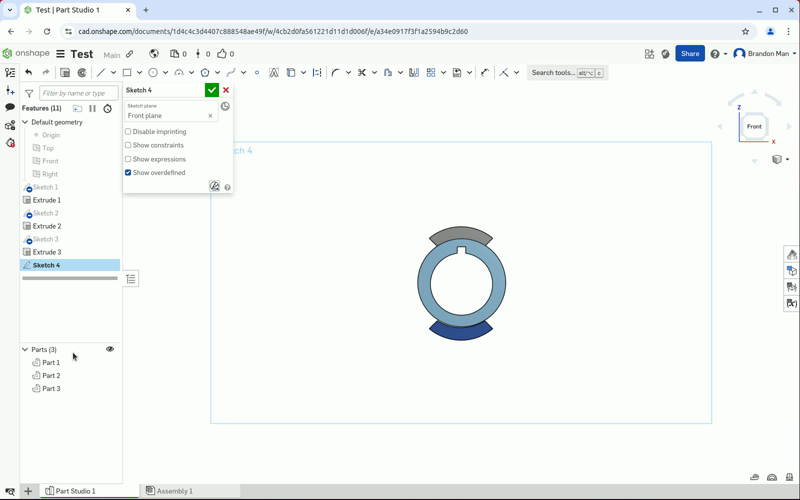
key(y)
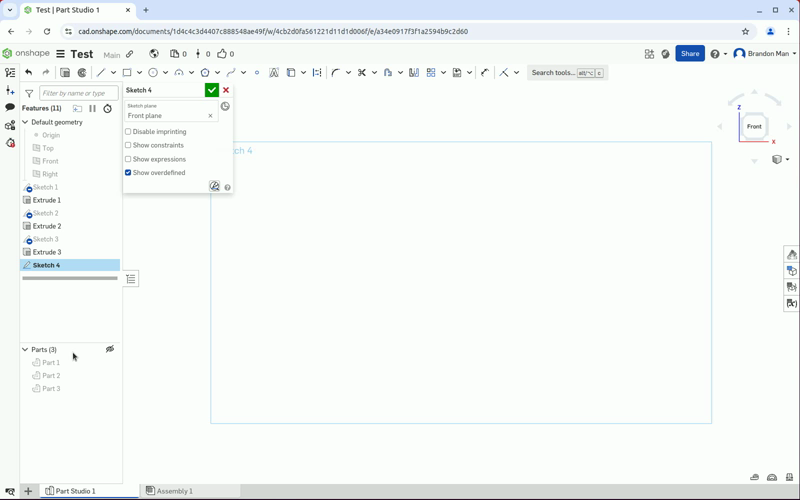
key(l)
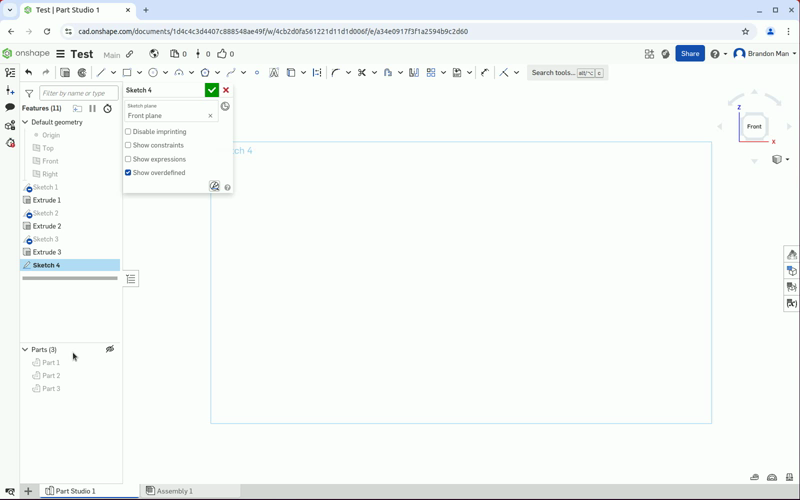
key_down(shift)
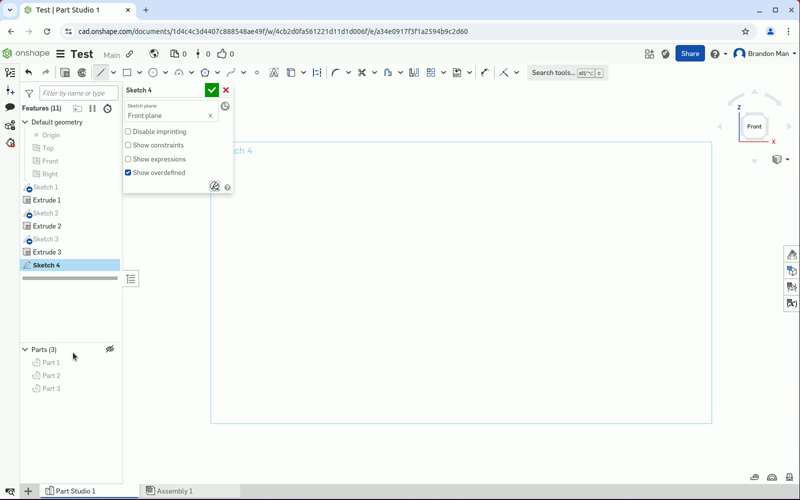
mouse_move(398, 206)
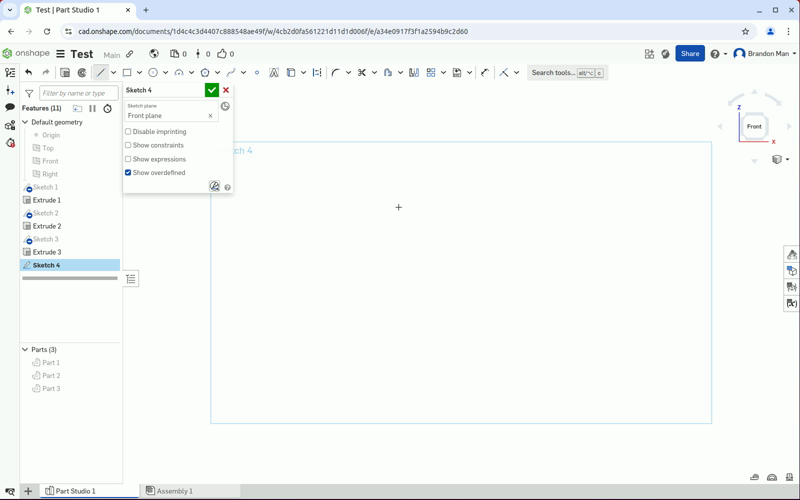
click(398, 206)
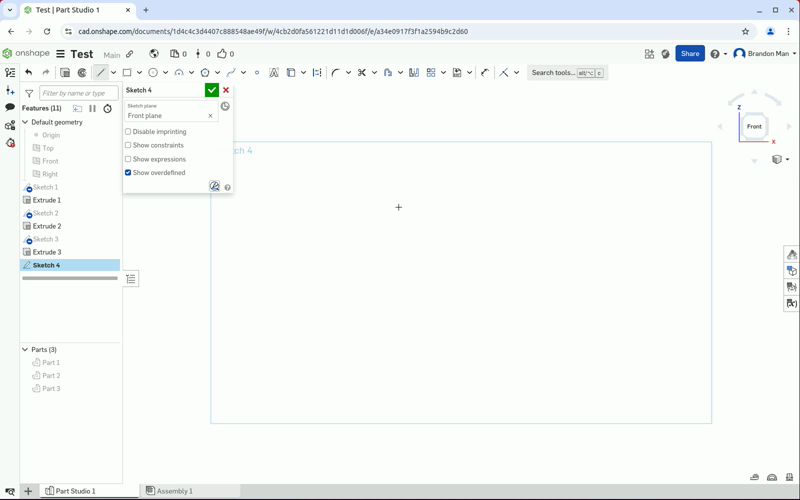
key_up(shift)
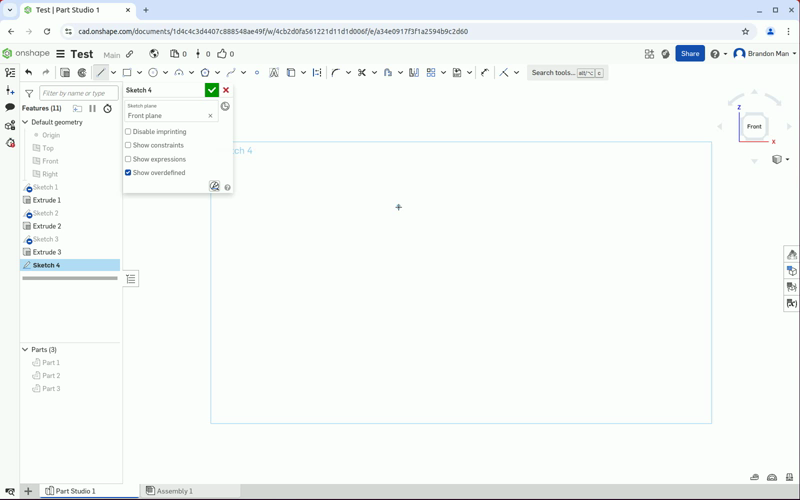
key_down(shift)
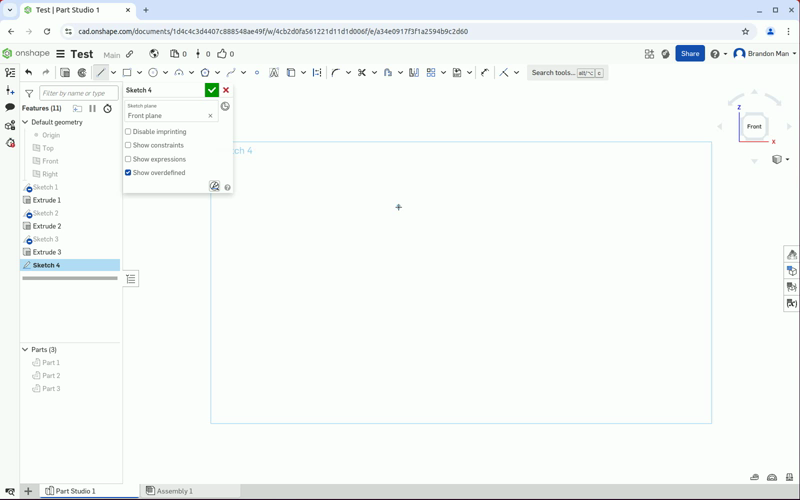
mouse_move(428, 206)
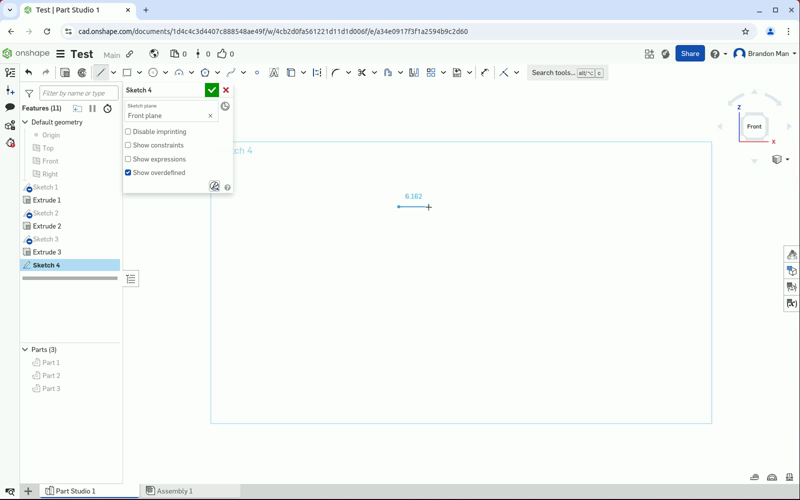
mouse_move(429, 237)
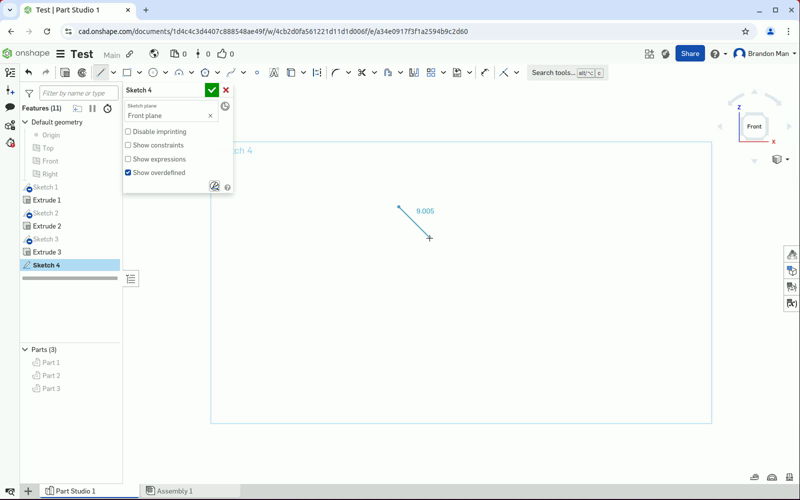
click(429, 237)
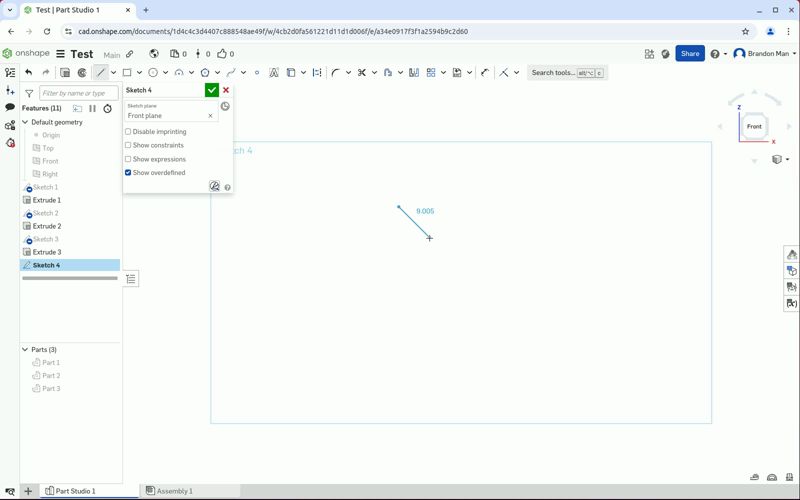
key_up(shift)
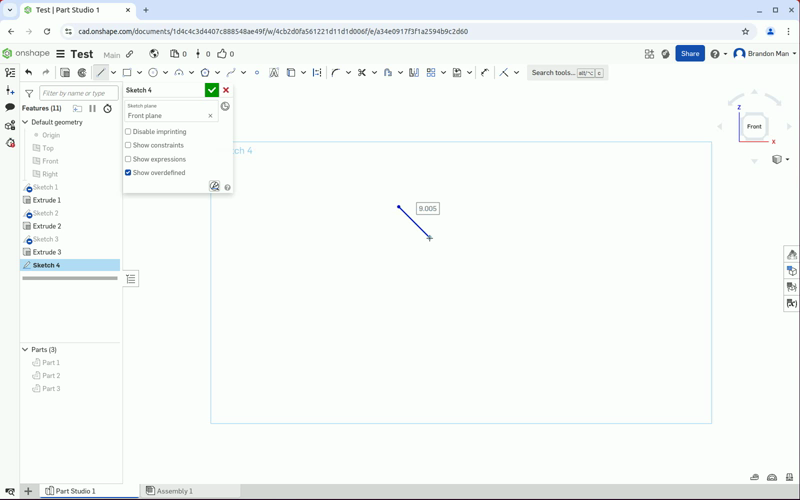
key(esc)
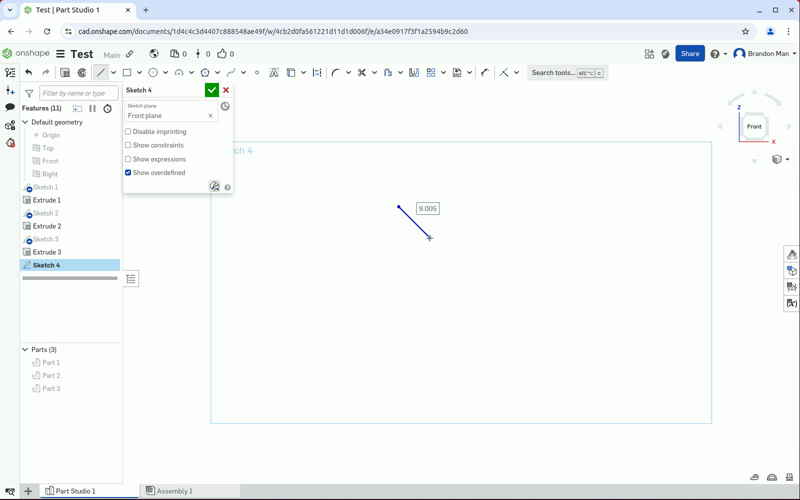
key(a)
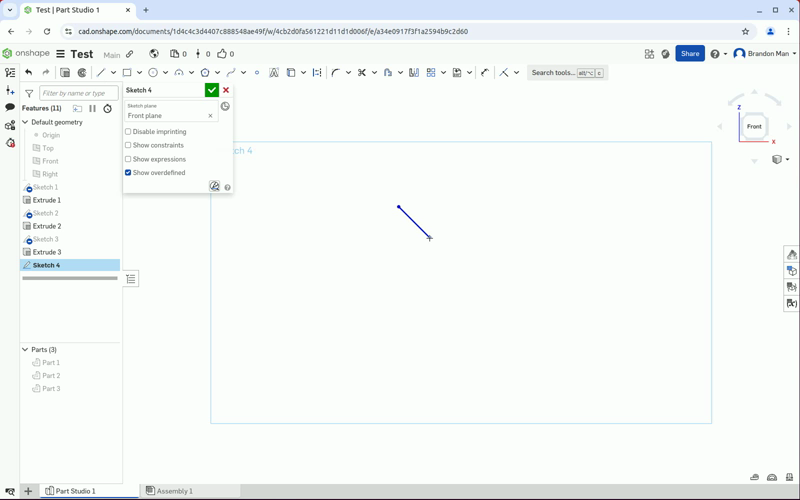
mouse_move(429, 237)
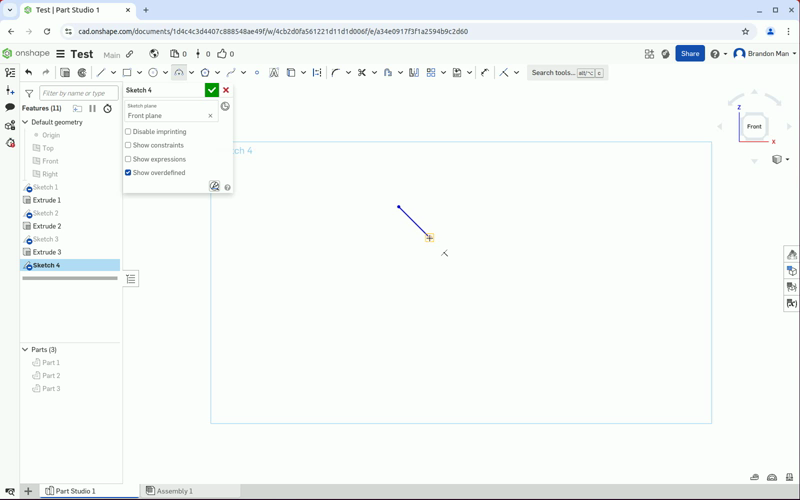
click(429, 237)
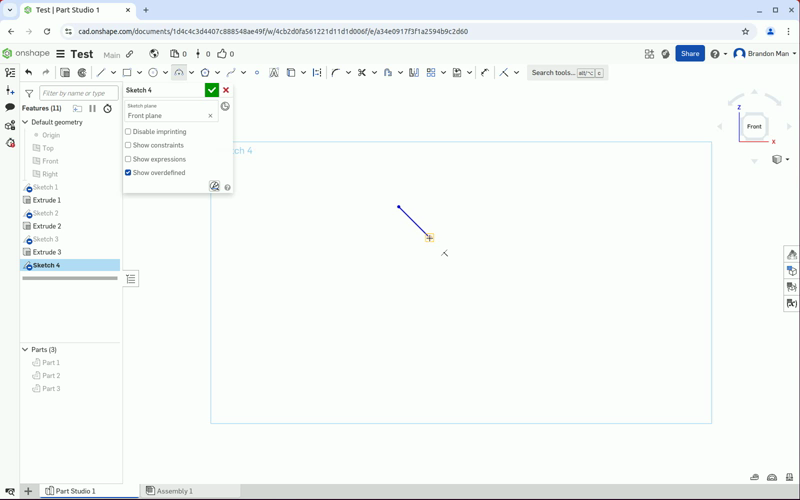
key_down(shift)
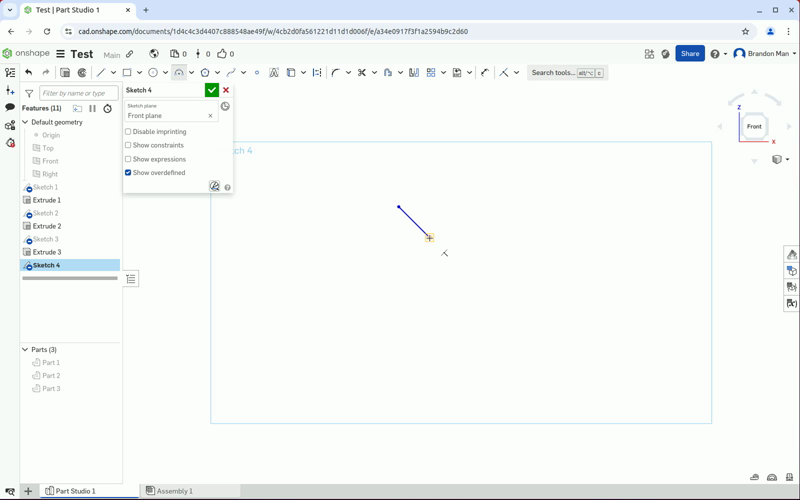
mouse_move(491, 237)
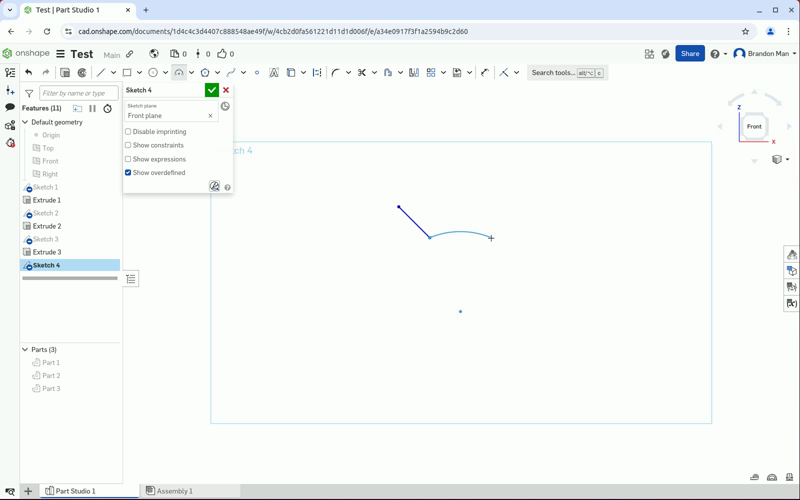
click(491, 237)
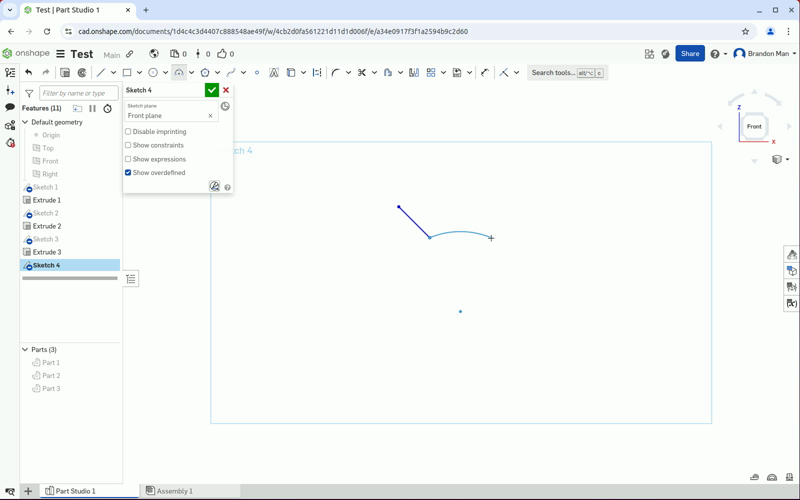
mouse_move(460, 226)
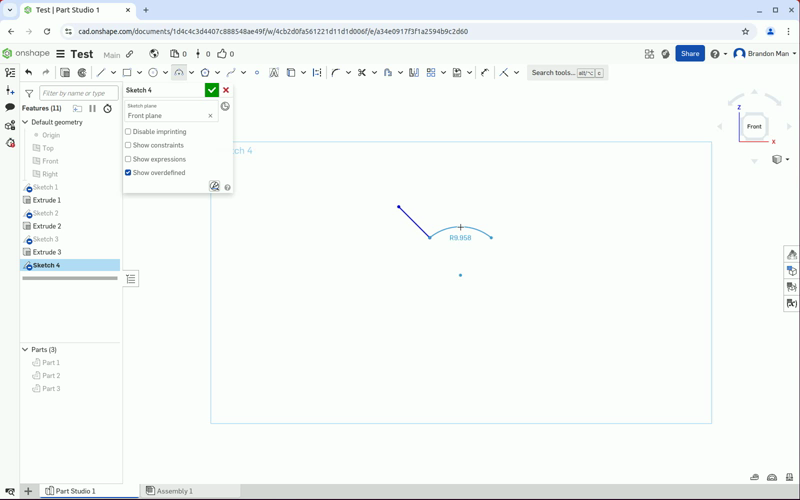
click(460, 226)
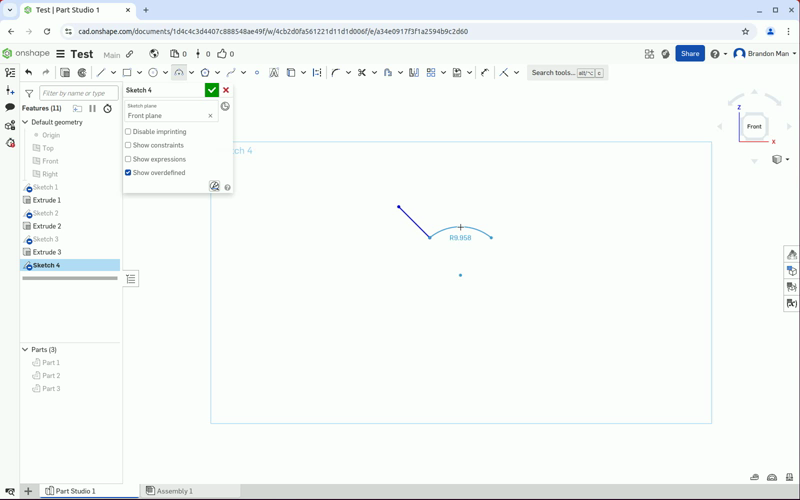
key_up(shift)
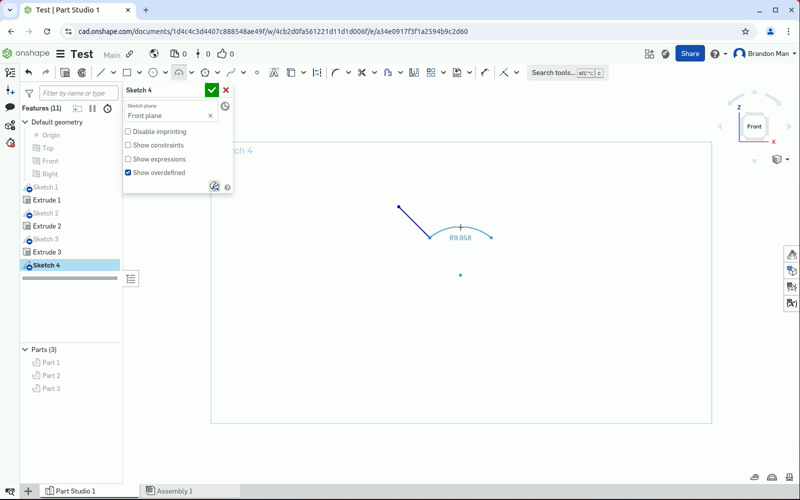
key(esc)
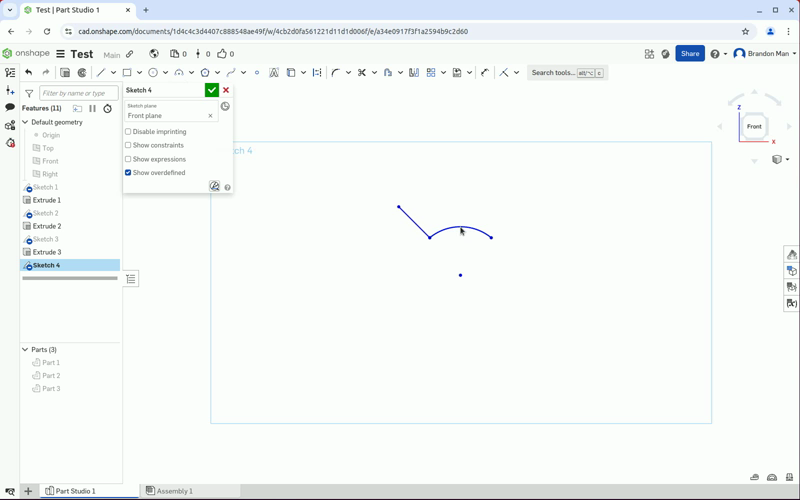
key(l)
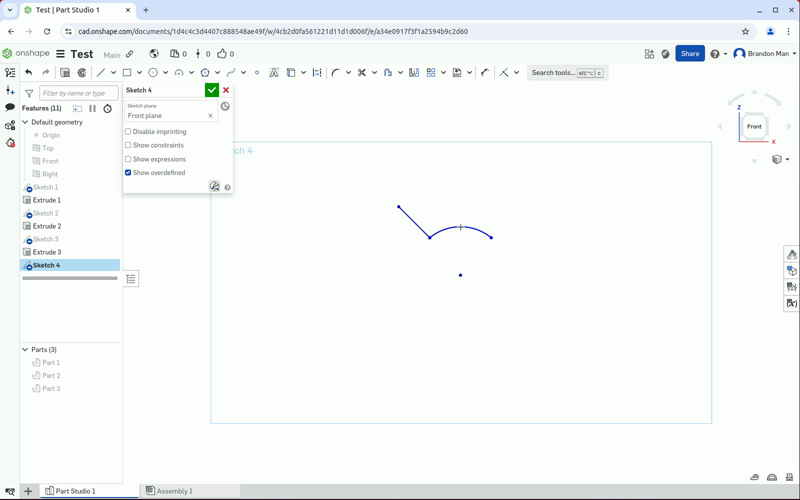
mouse_move(491, 237)
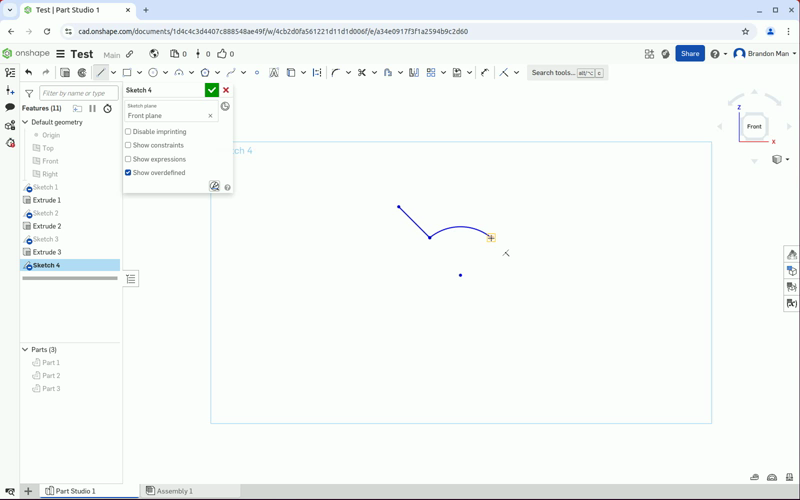
click(491, 237)
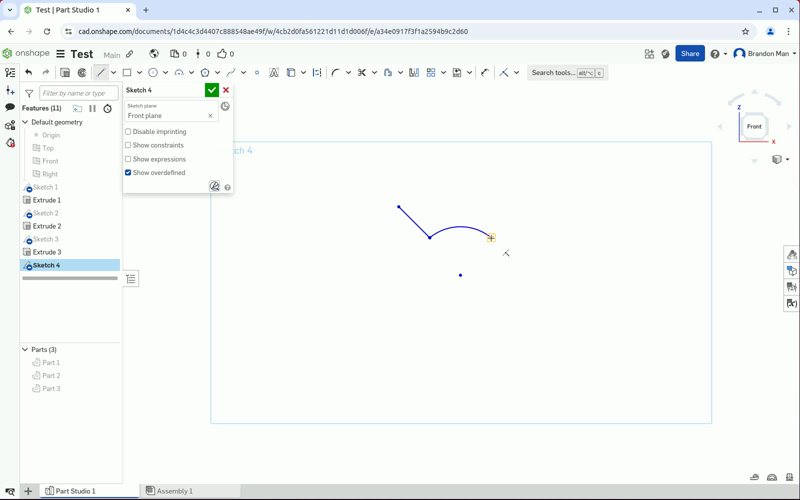
key_down(shift)
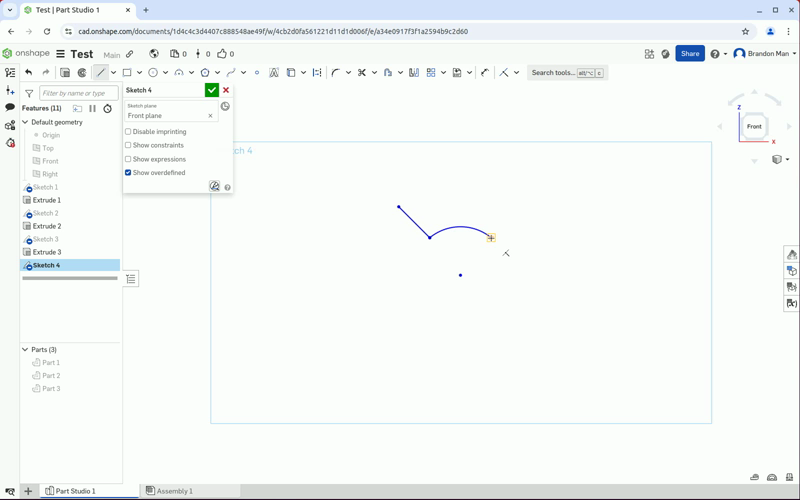
mouse_move(521, 237)
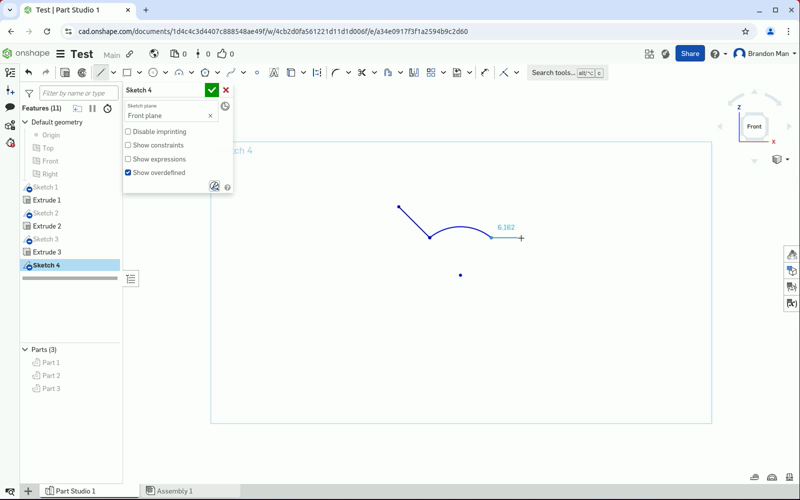
mouse_move(522, 206)
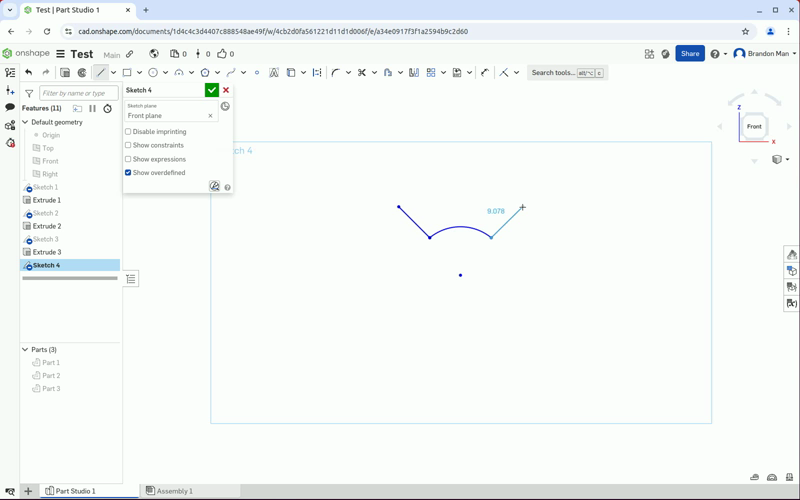
click(522, 206)
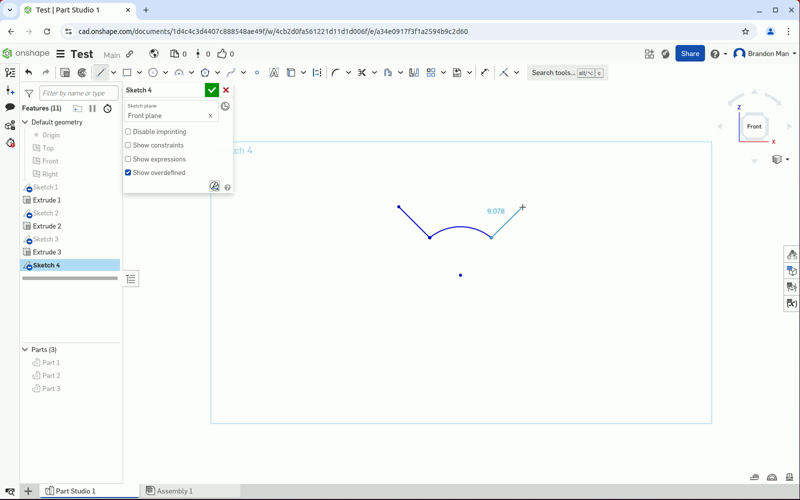
key_up(shift)
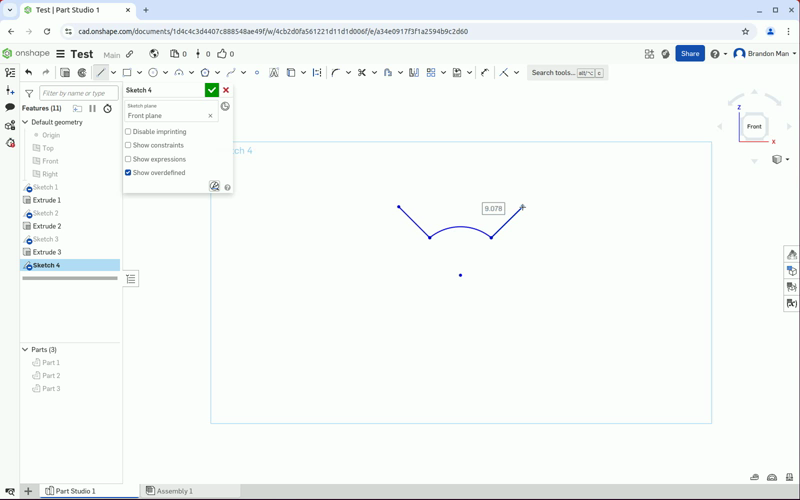
key(esc)
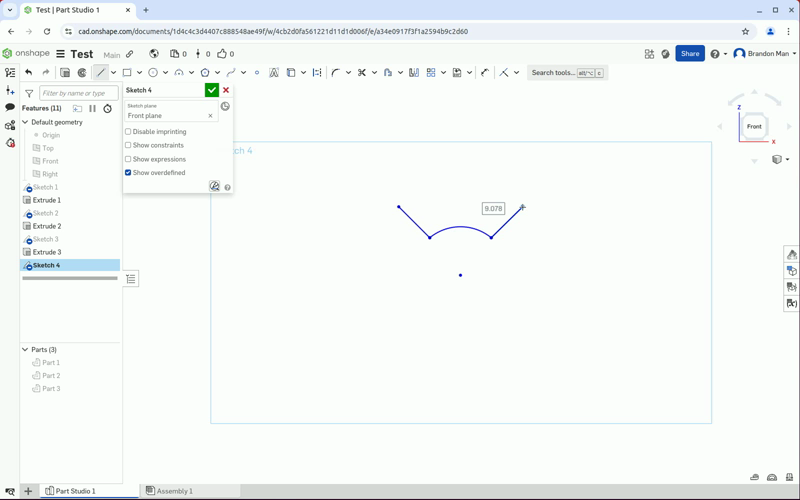
key(a)
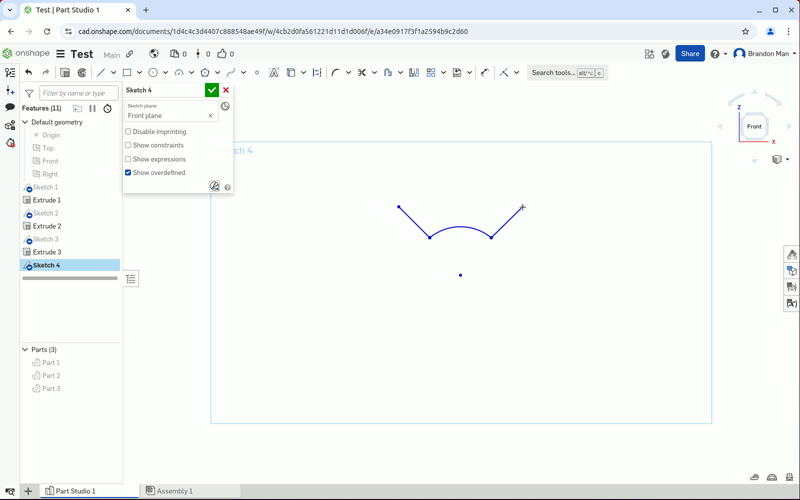
mouse_move(522, 206)
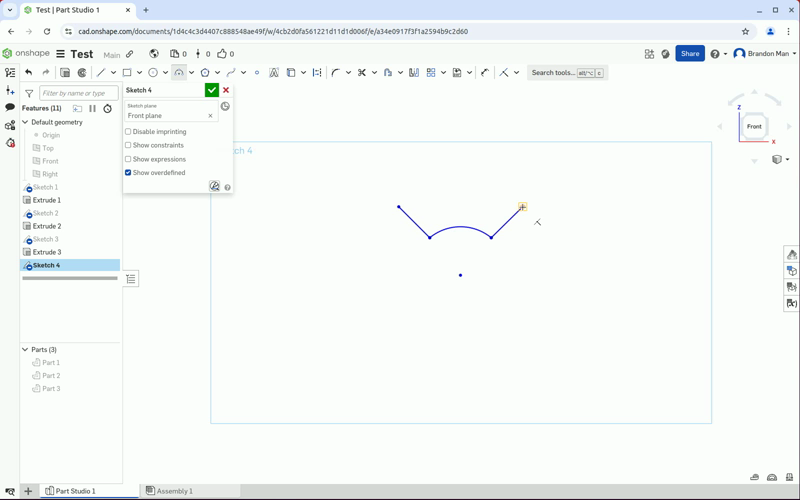
click(522, 206)
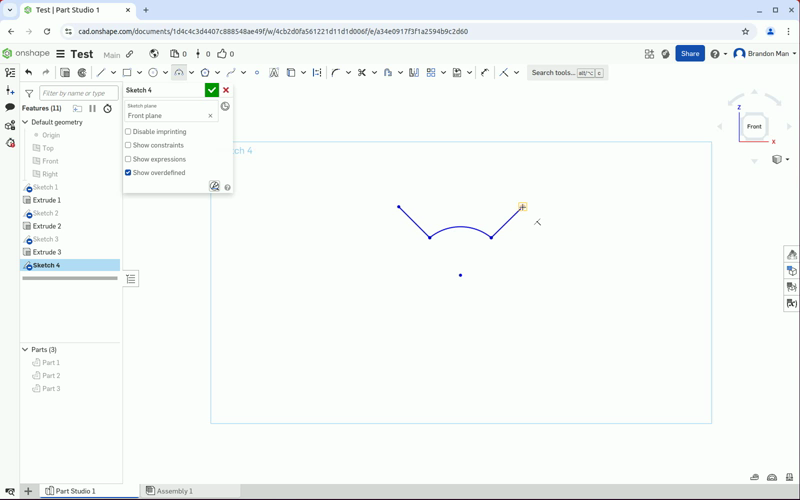
mouse_move(398, 206)
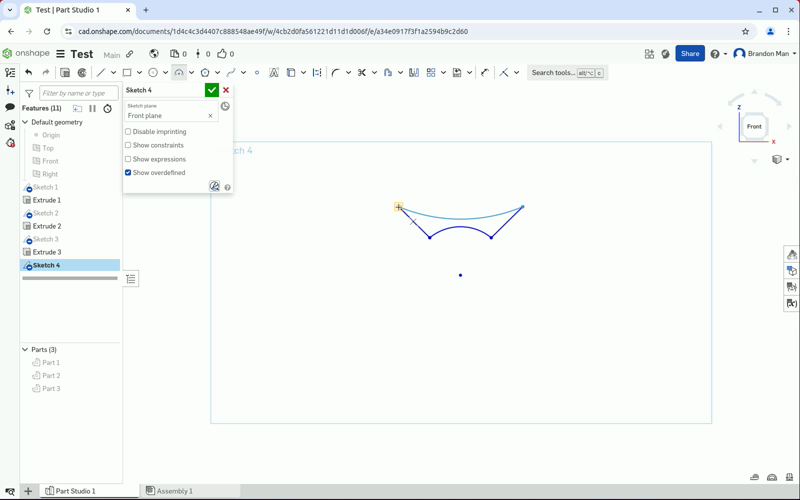
click(398, 206)
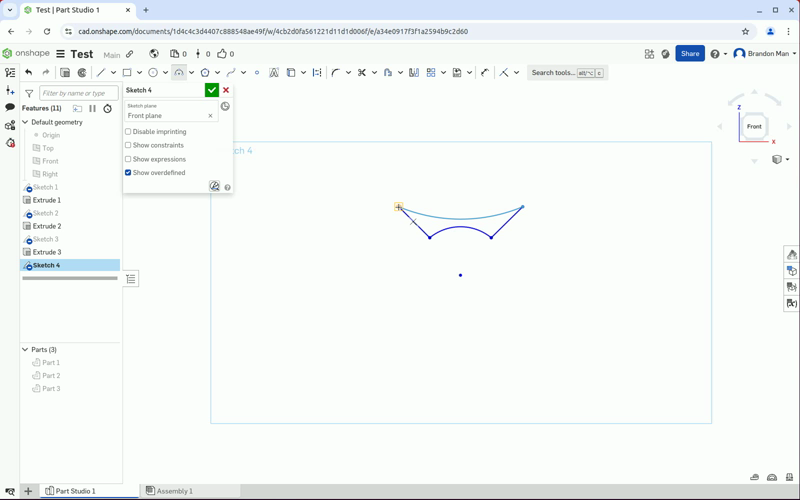
key_down(shift)
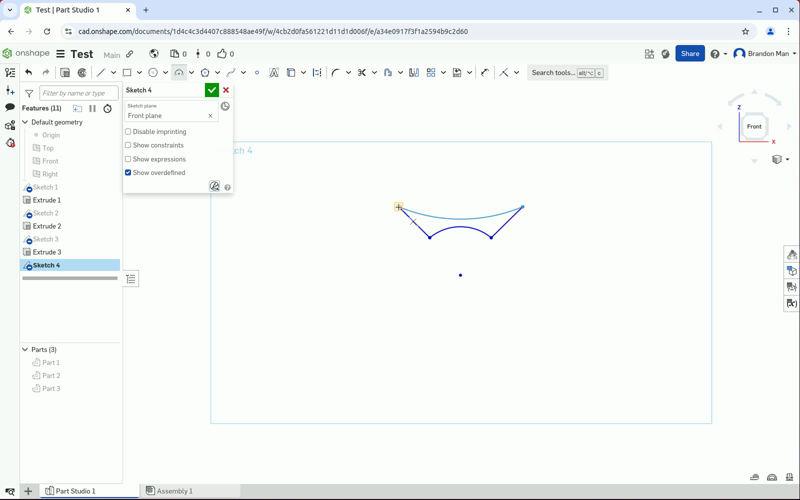
mouse_move(460, 186)
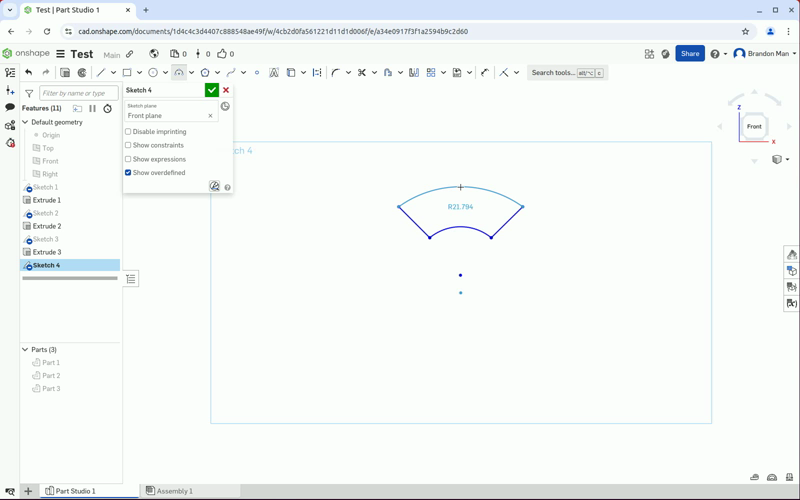
click(460, 186)
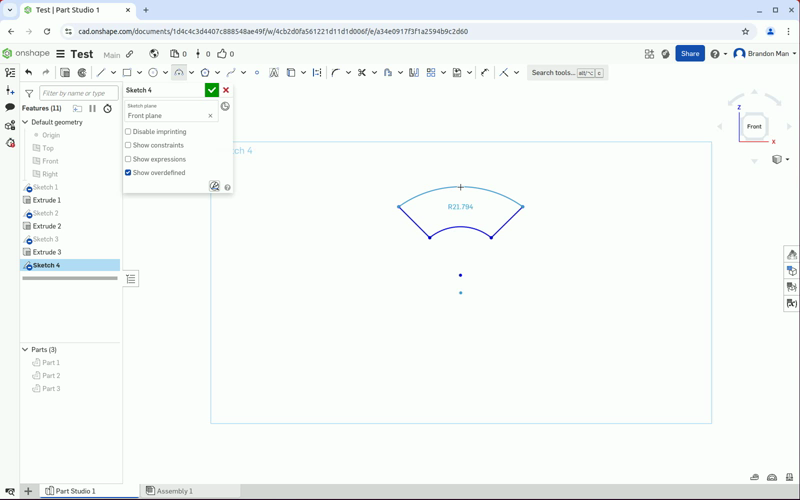
key_up(shift)
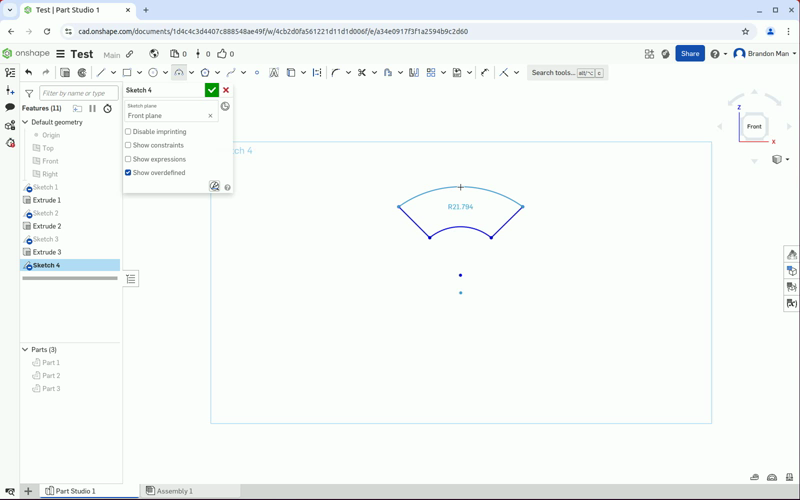
key(esc)
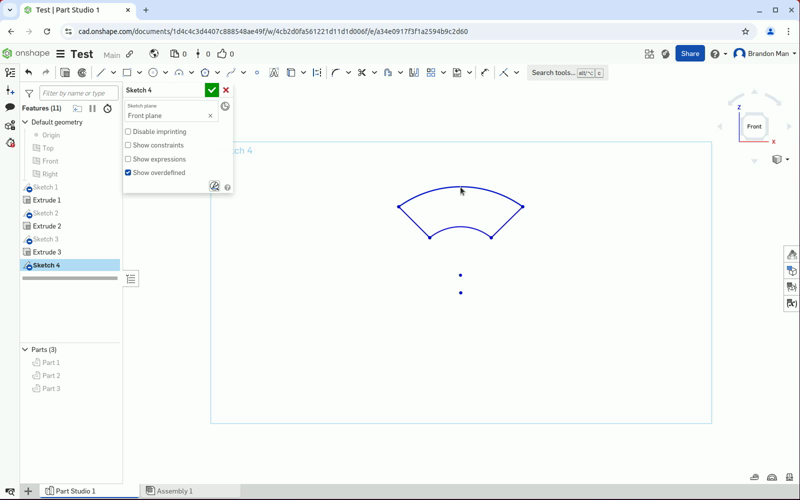
mouse_move(504, 208)
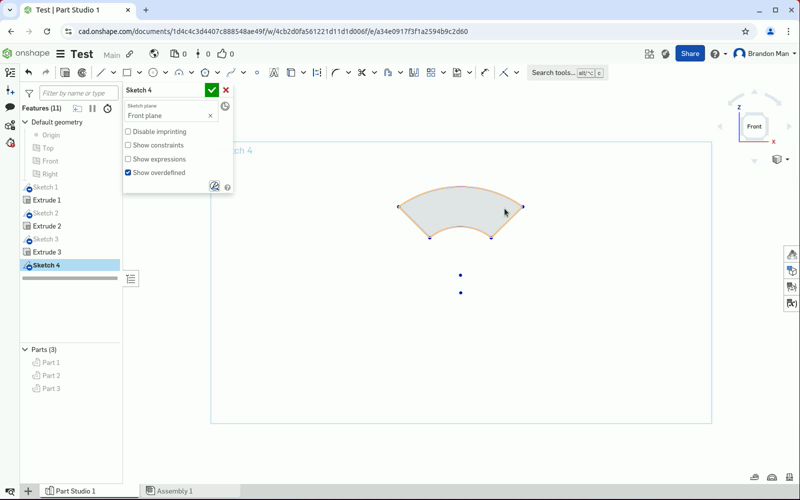
click(504, 208)
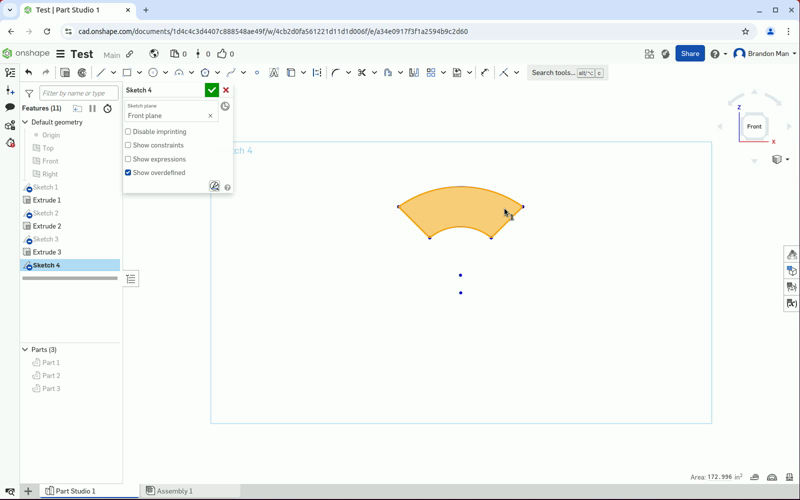
mouse_move(73, 352)
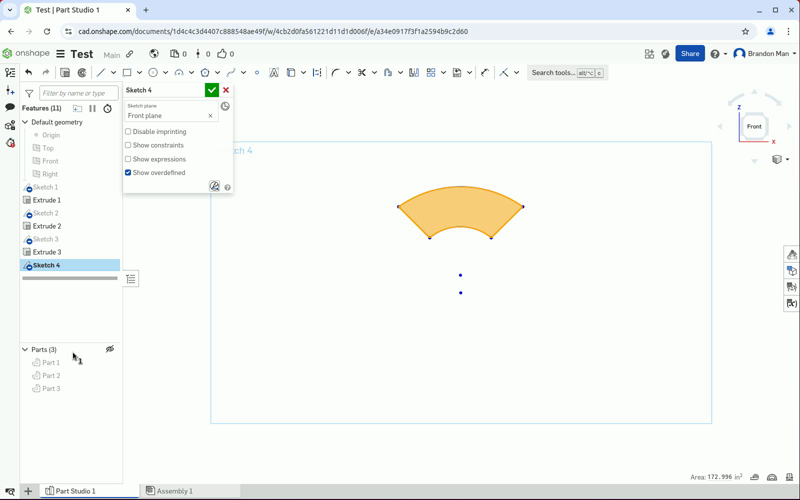
key(shift+y)
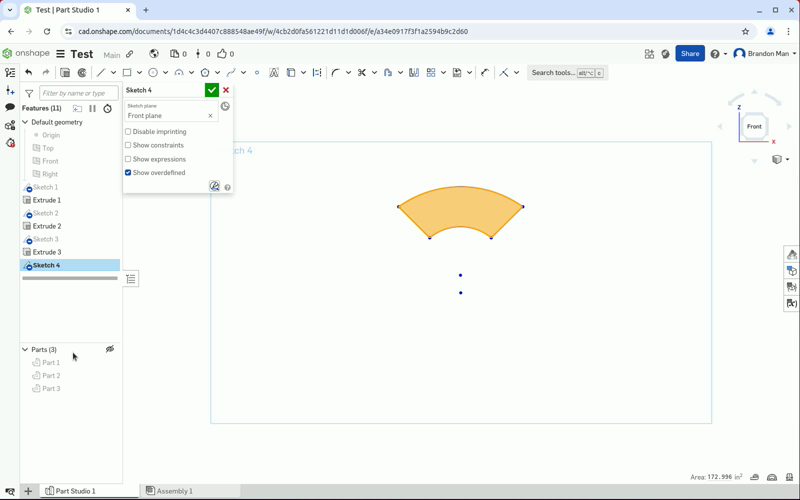
key(shift+e)
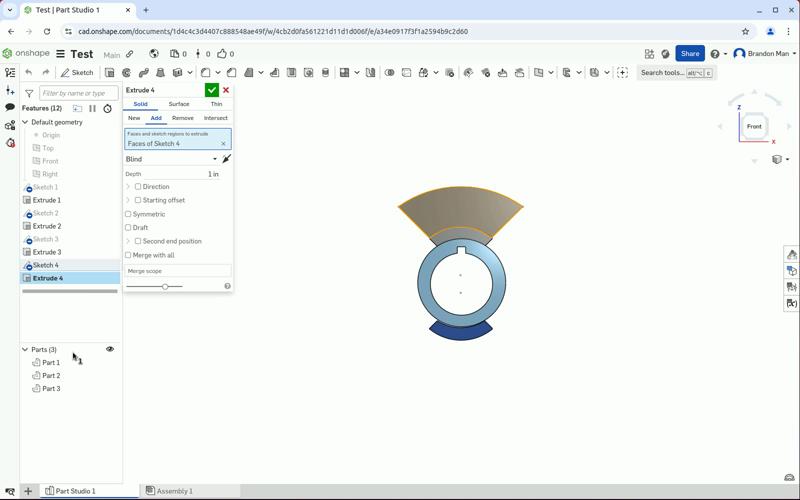
mouse_move(143, 106)
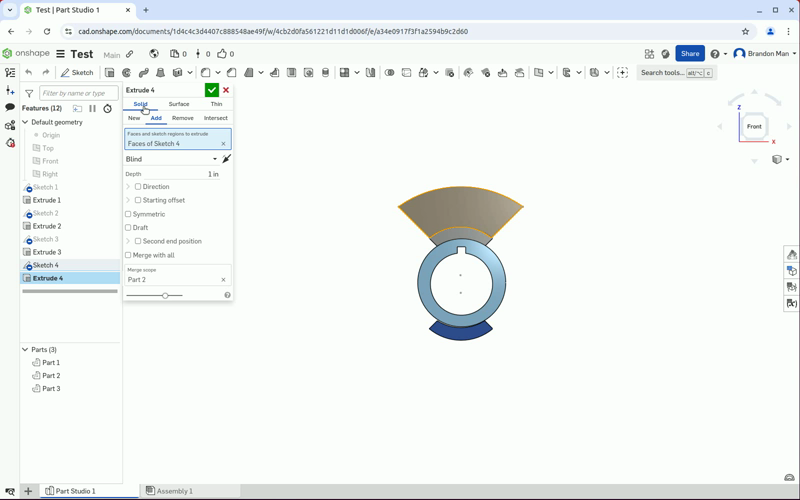
click(143, 106)
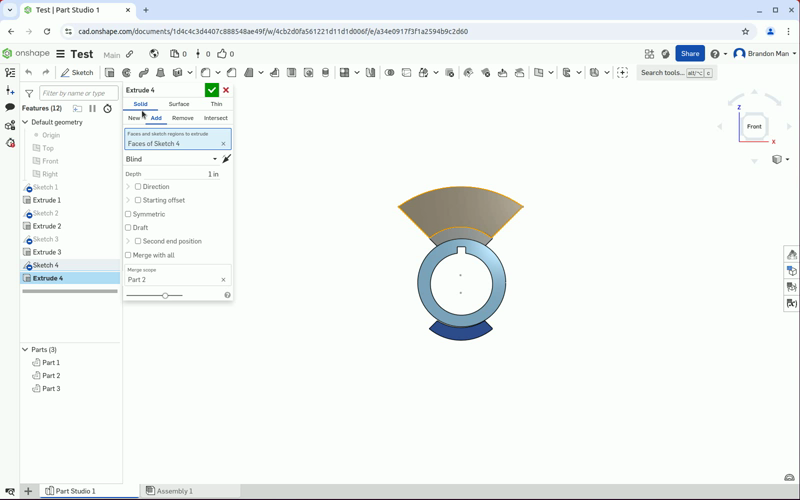
mouse_move(137, 120)
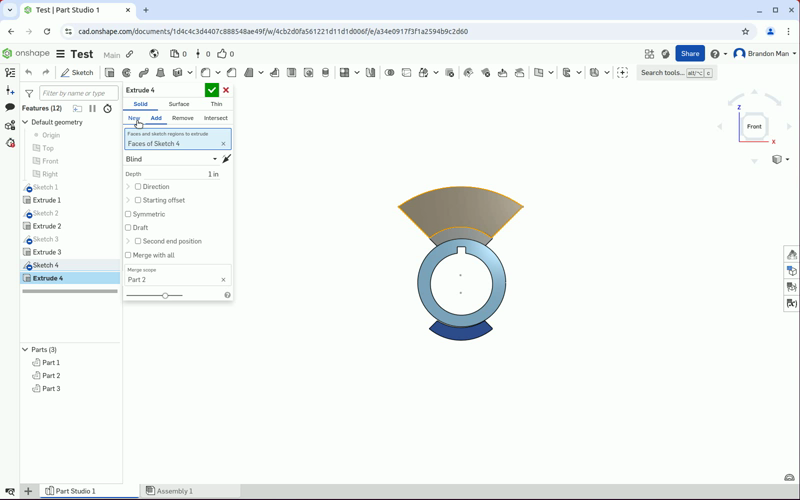
click(137, 120)
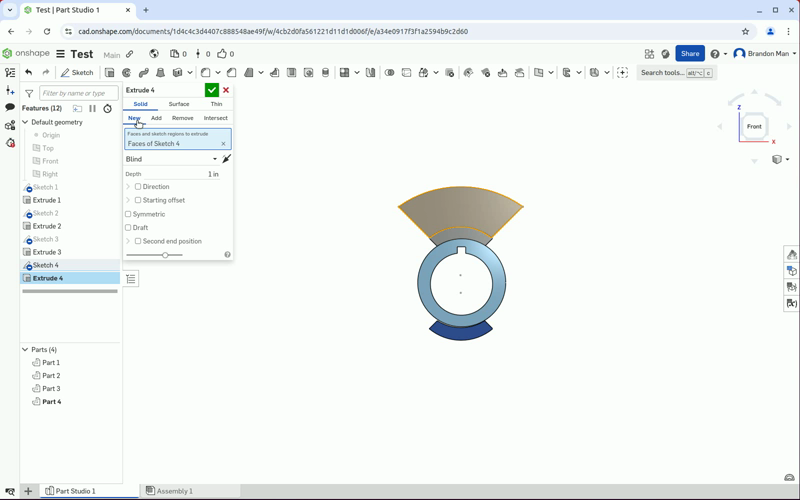
key(tab, 4)
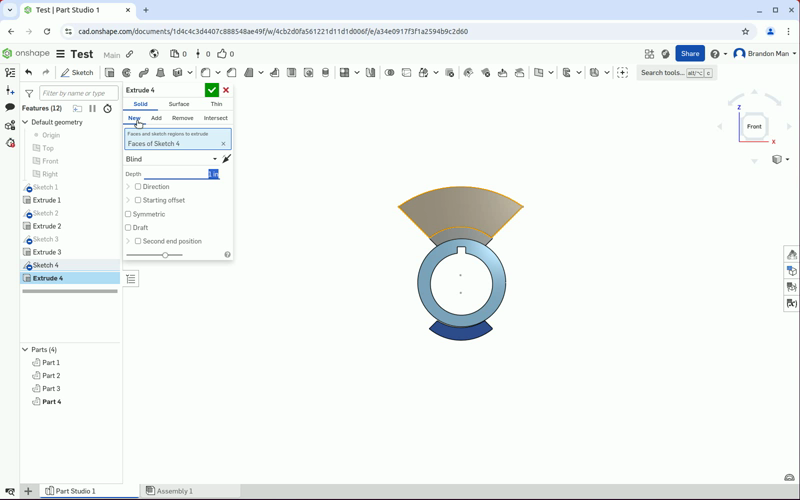
text(17.331)
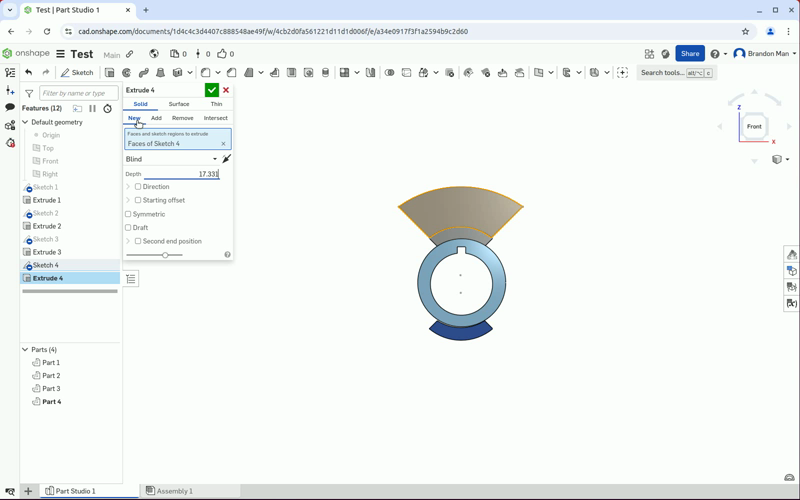
key(enter)
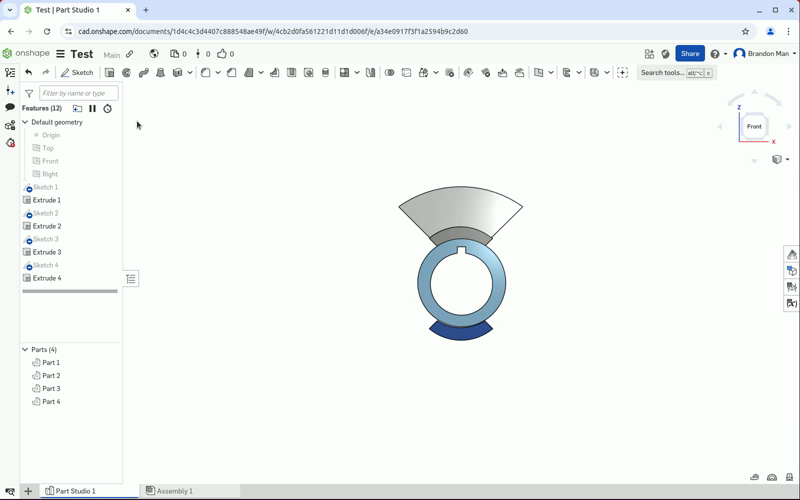
key(shift+h)
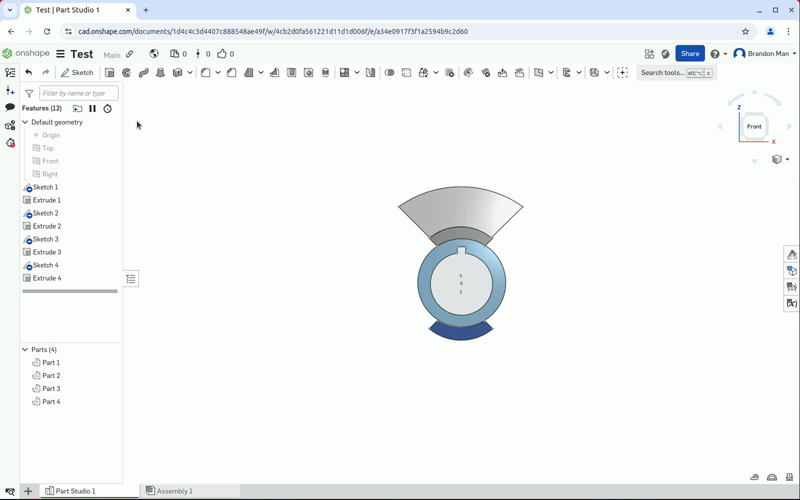
key(shift+h)
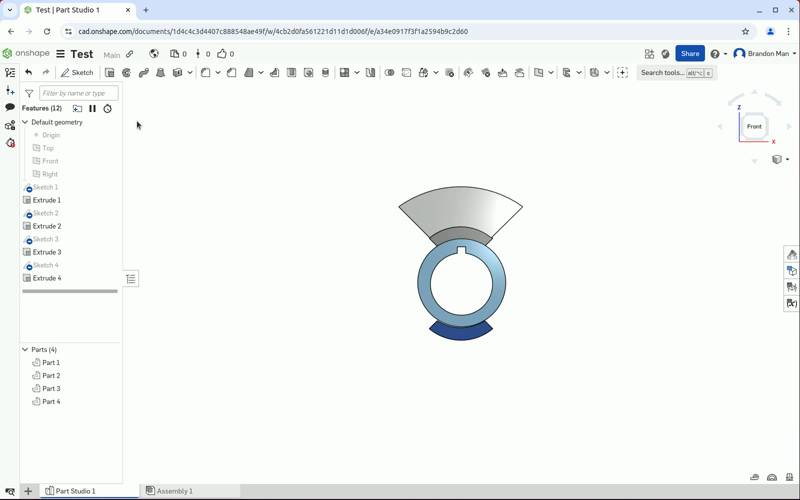
mouse_move(73, 189)
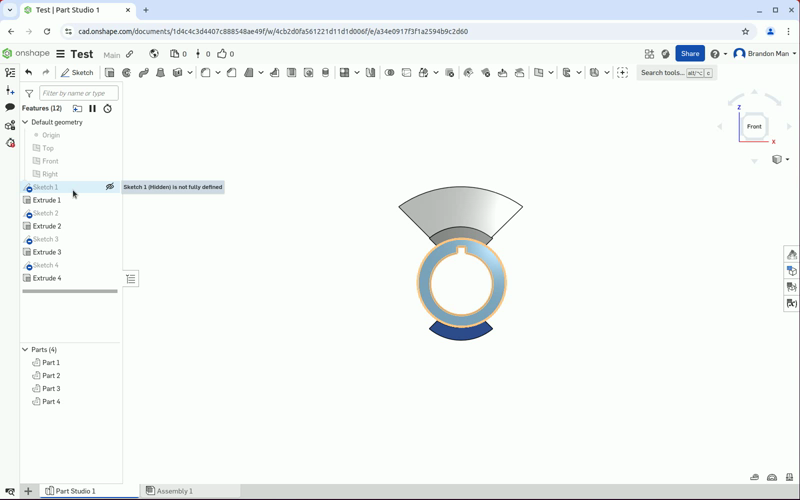
click(73, 189)
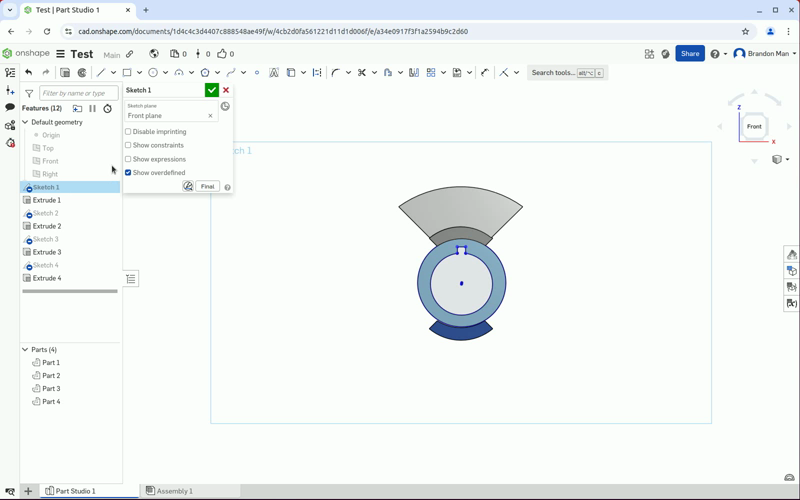
mouse_move(229, 92)
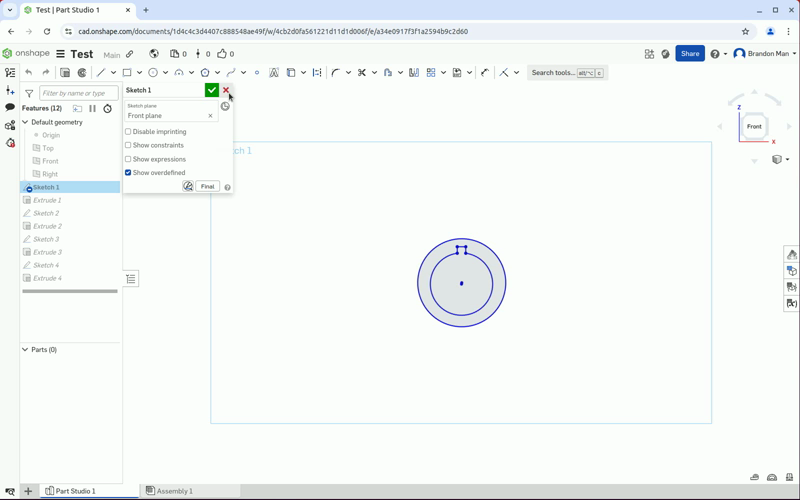
click(229, 92)
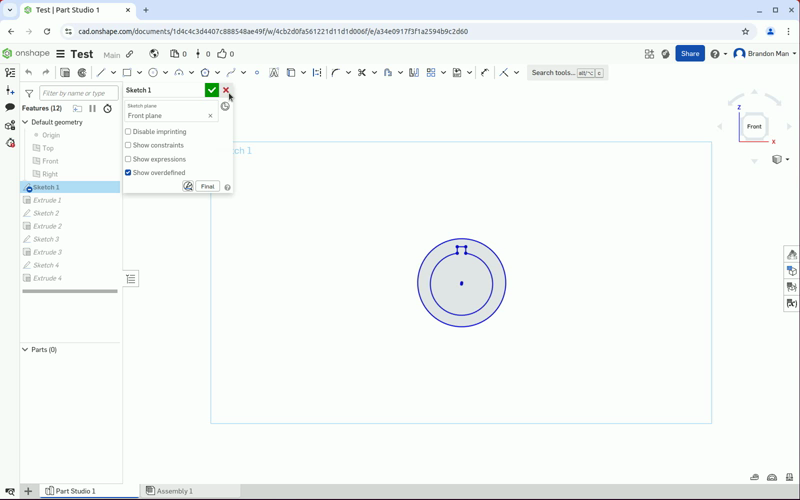
key(shift+s)
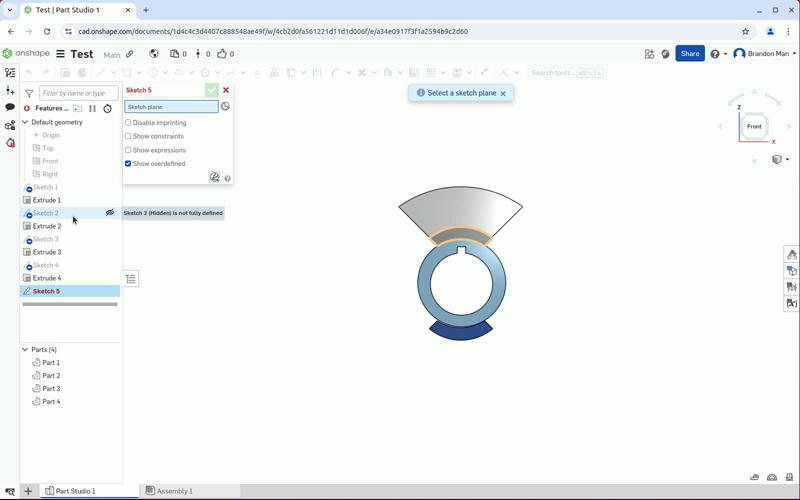
scroll(3)
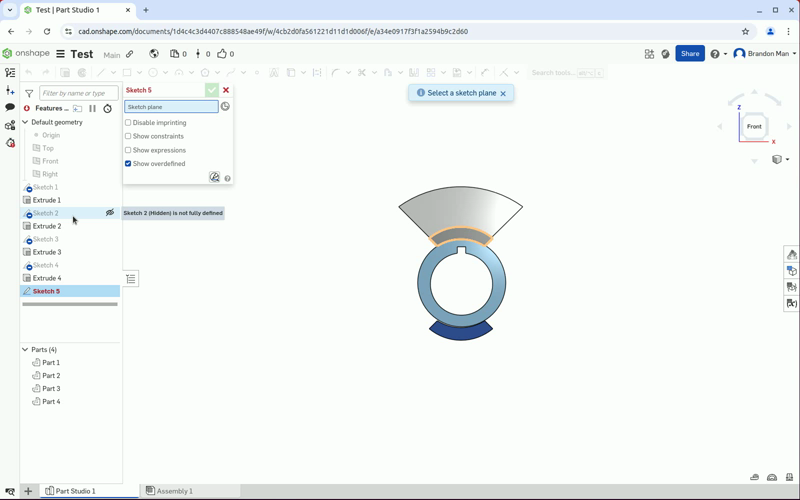
mouse_move(73, 163)
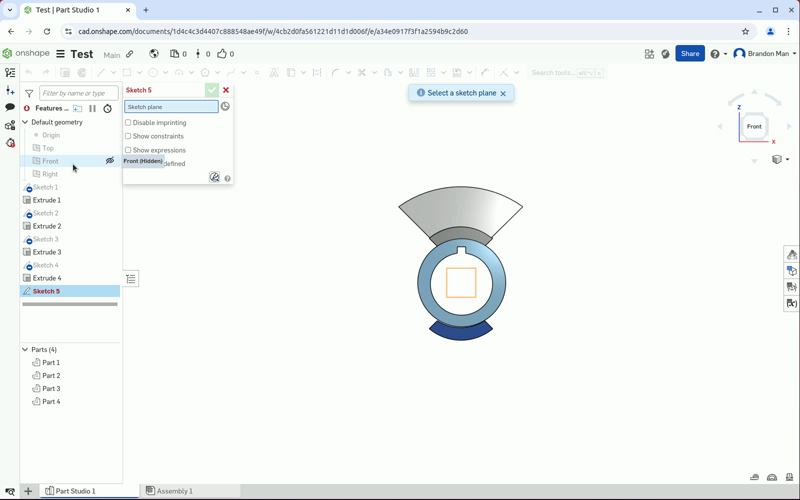
click(73, 163)
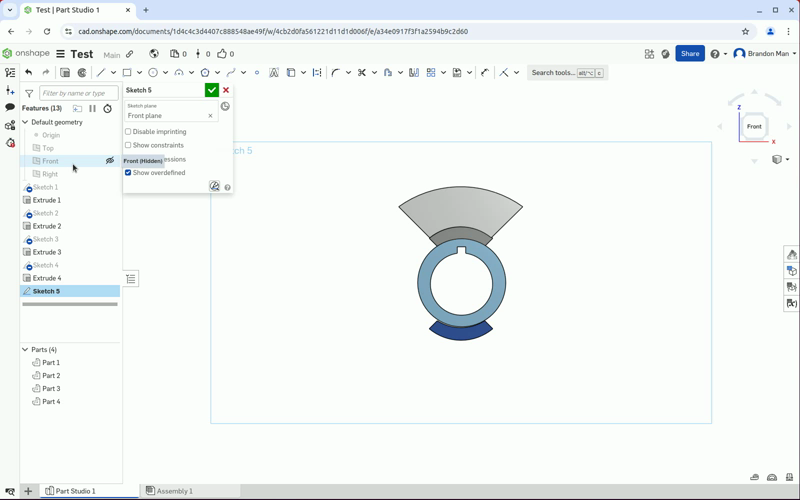
mouse_move(73, 352)
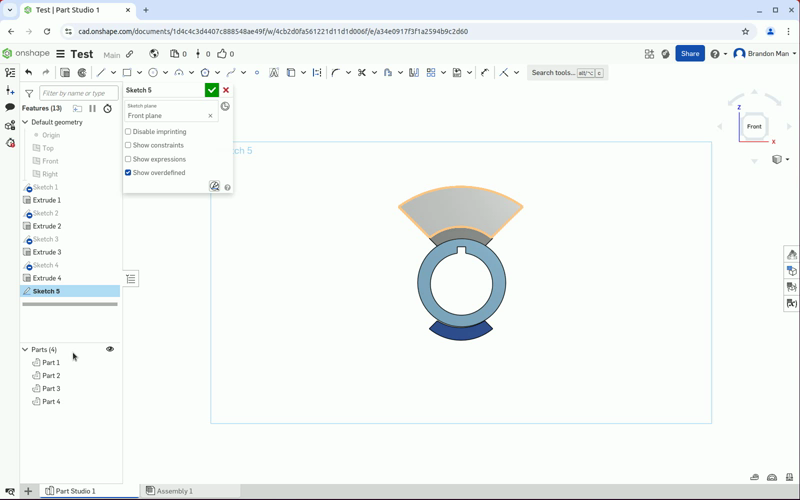
key(y)
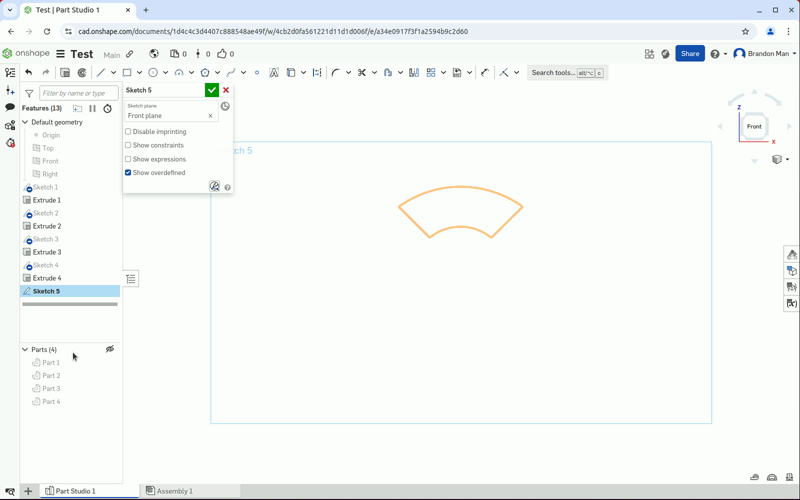
key(a)
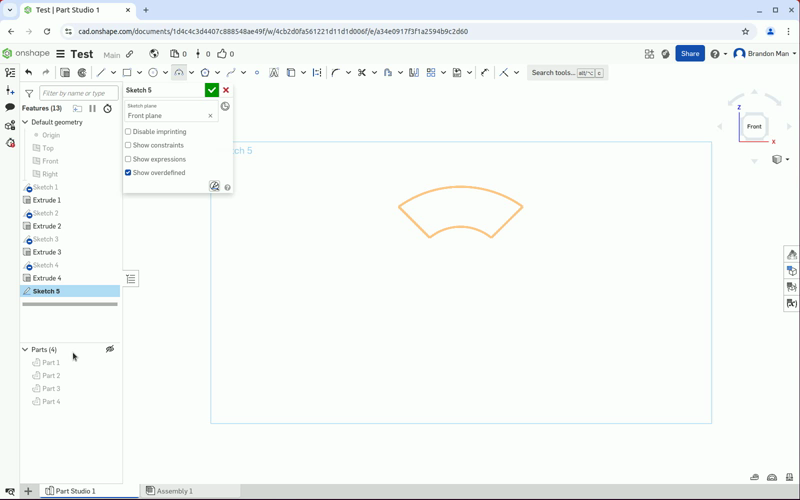
key_down(shift)
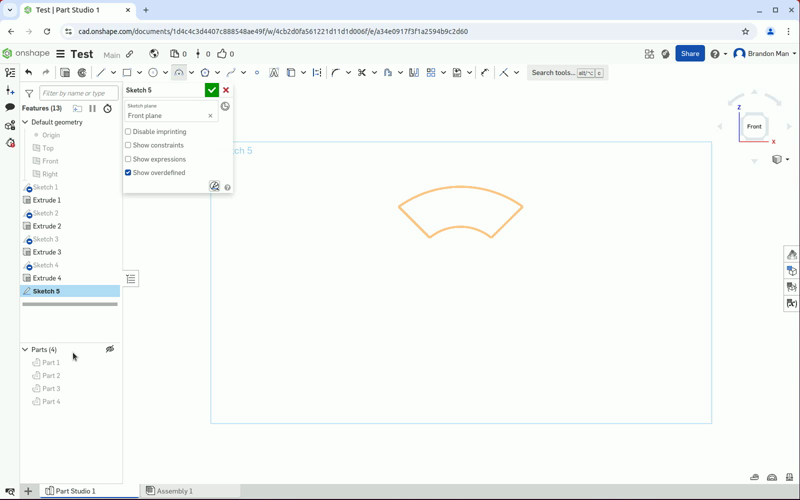
mouse_move(398, 359)
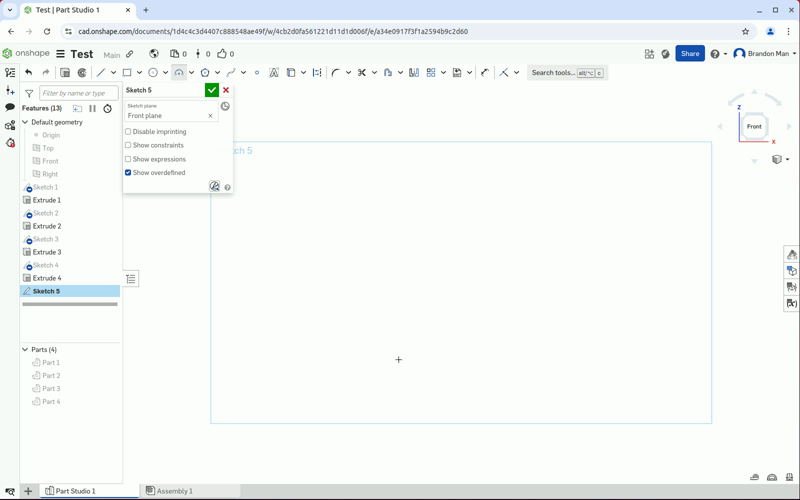
click(398, 359)
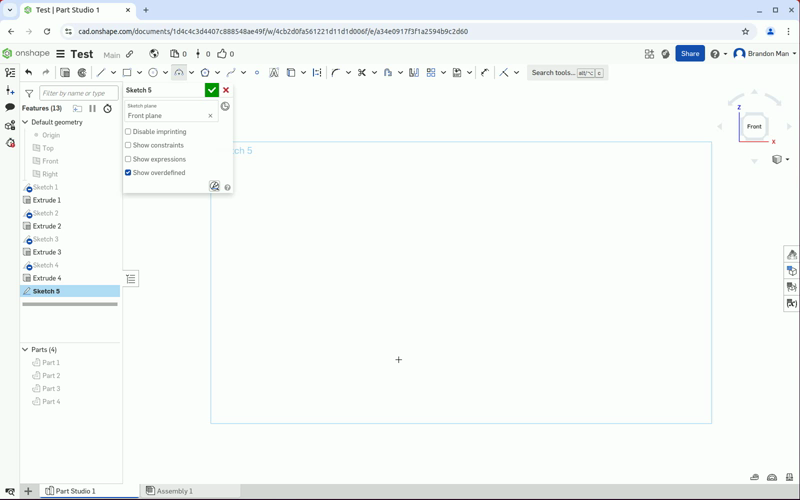
key_up(shift)
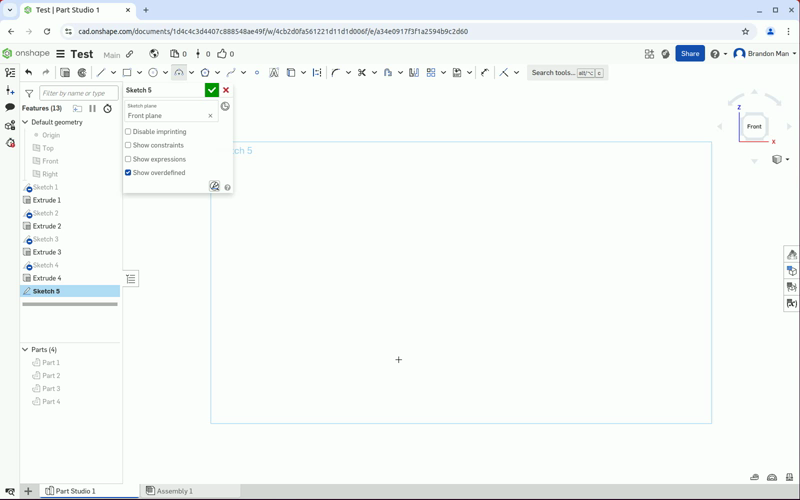
key_down(shift)
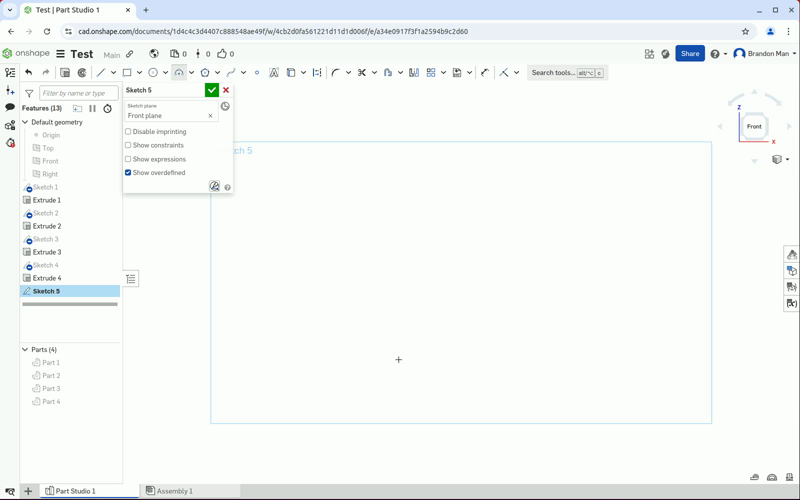
mouse_move(522, 359)
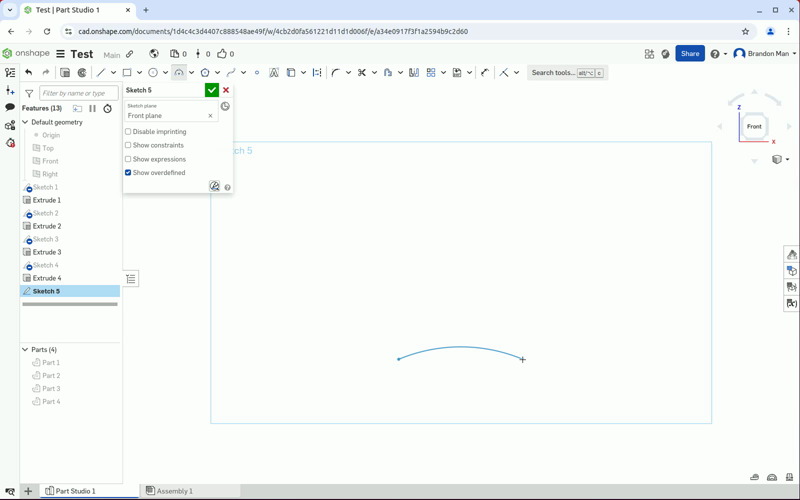
click(522, 359)
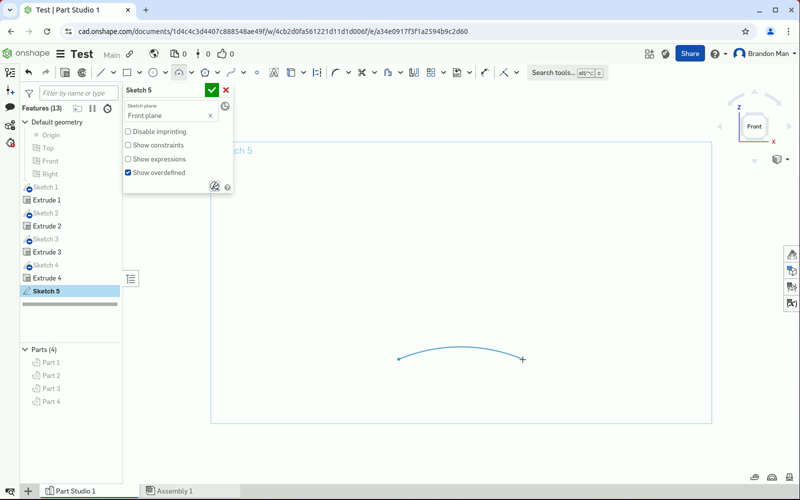
mouse_move(460, 379)
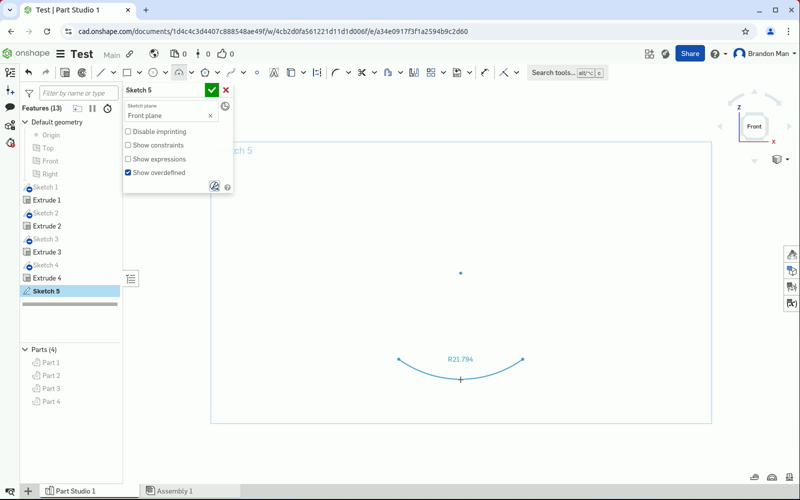
click(460, 379)
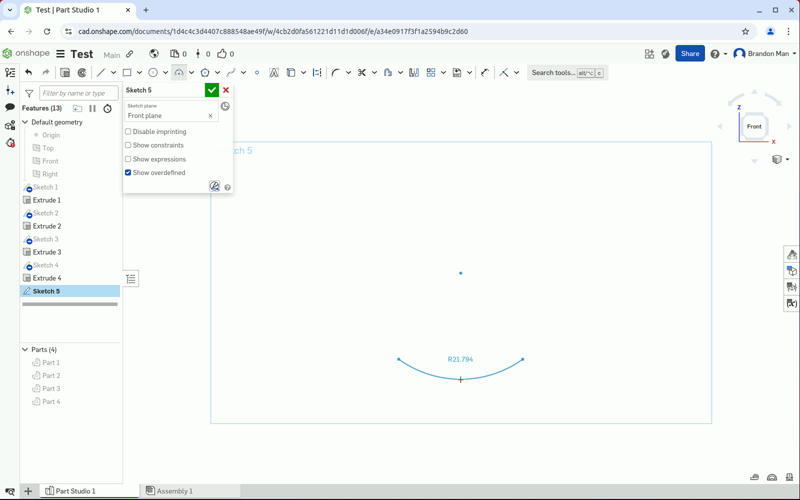
key_up(shift)
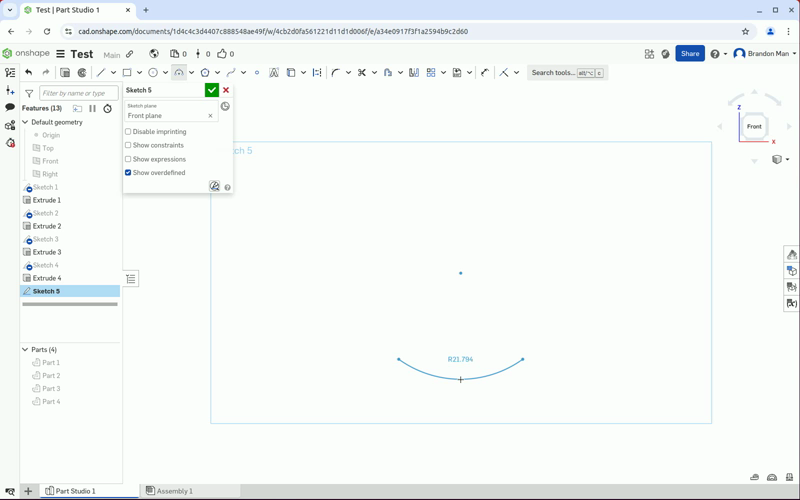
key(esc)
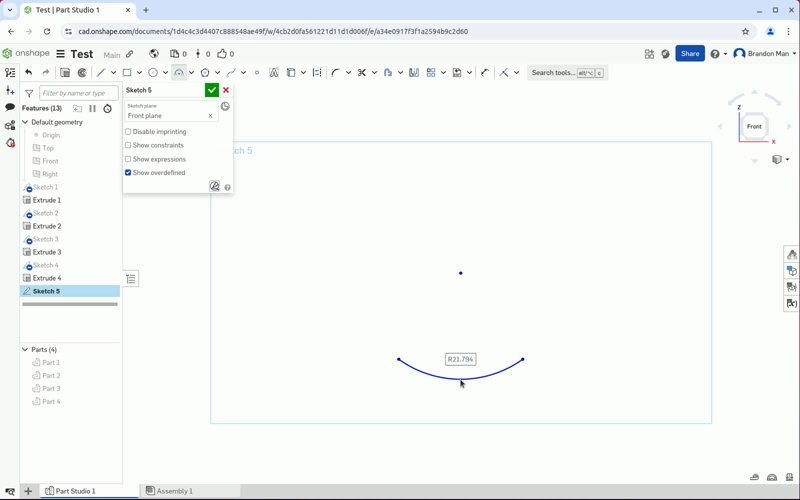
key(l)
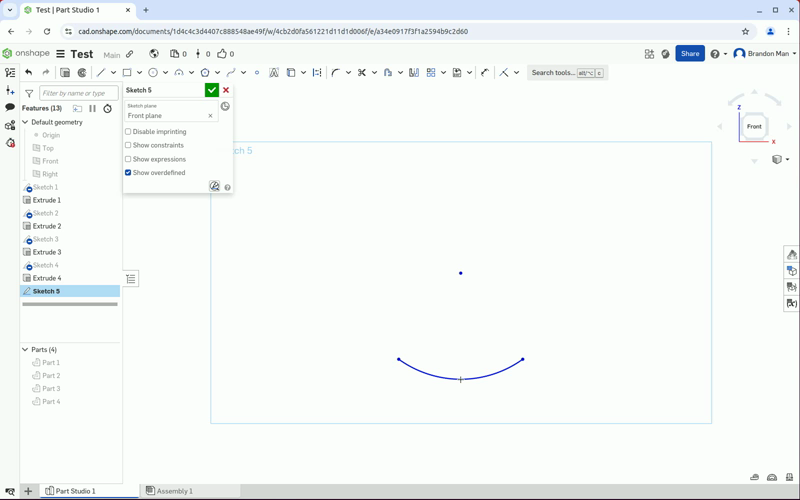
mouse_move(522, 359)
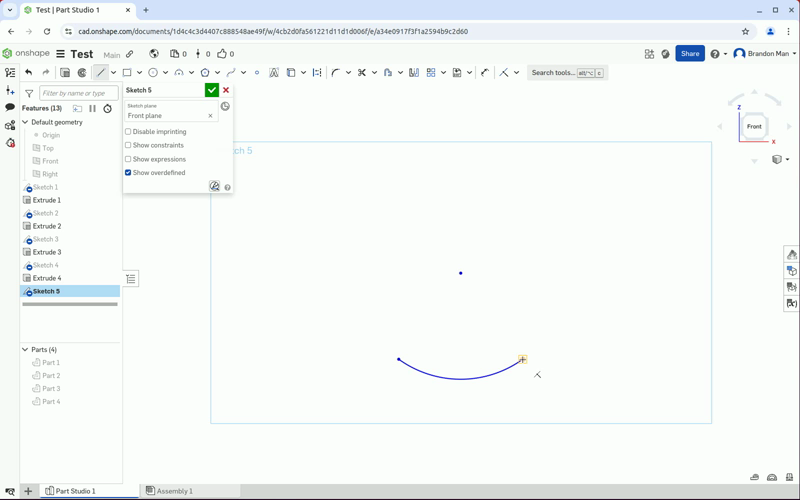
click(522, 359)
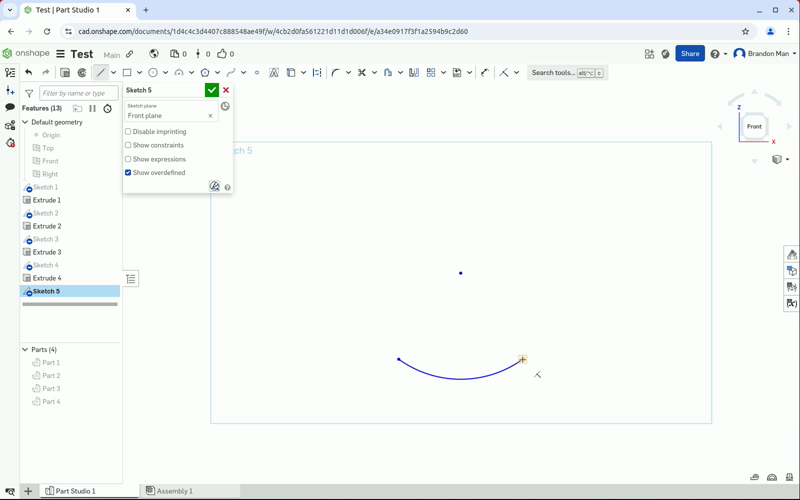
key_down(shift)
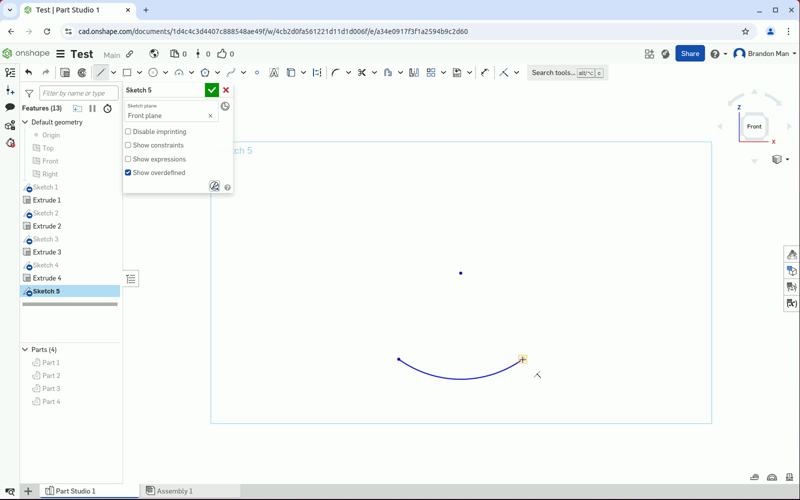
mouse_move(552, 359)
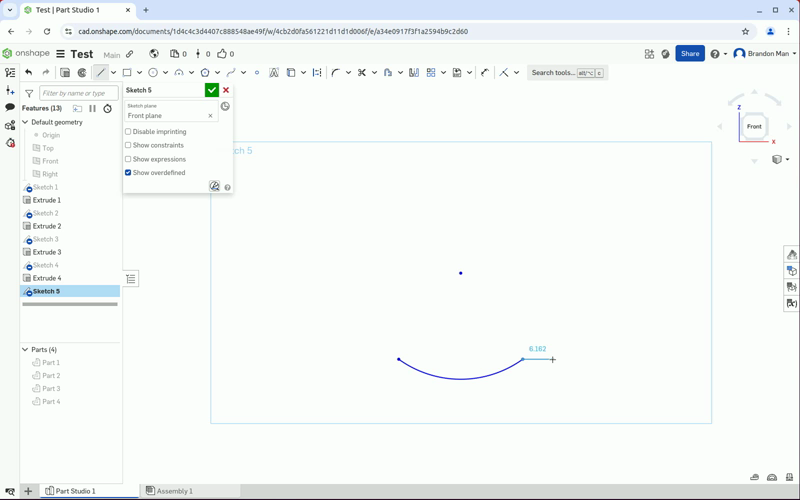
mouse_move(492, 329)
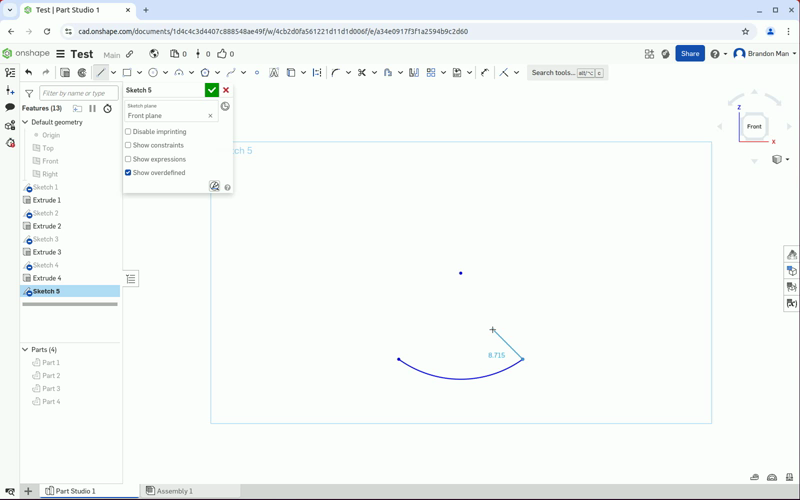
click(492, 329)
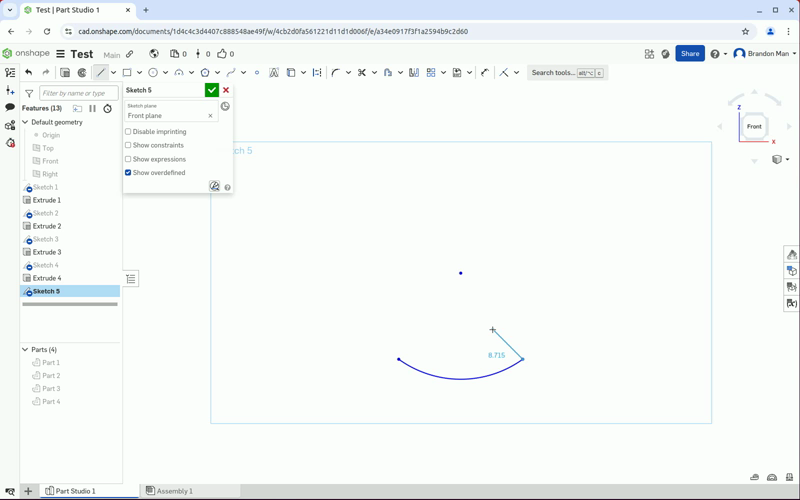
key_up(shift)
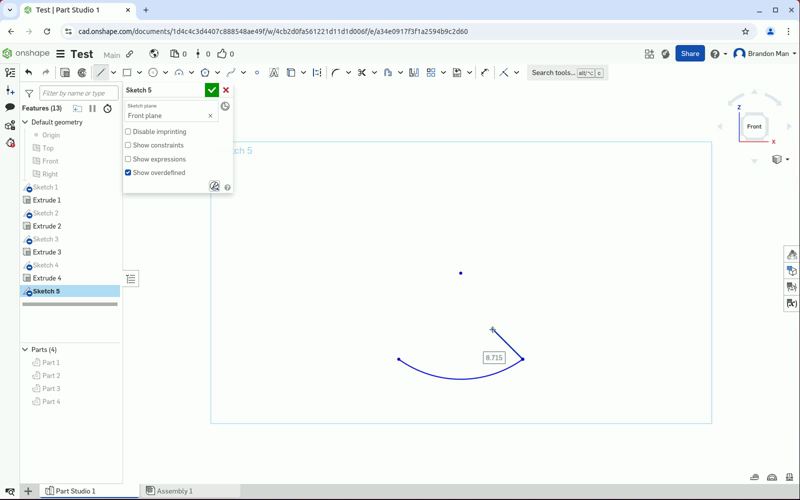
key(esc)
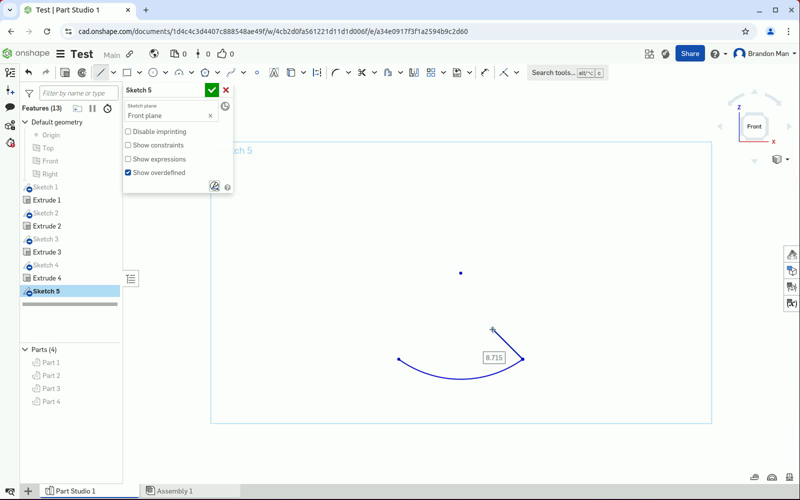
key(a)
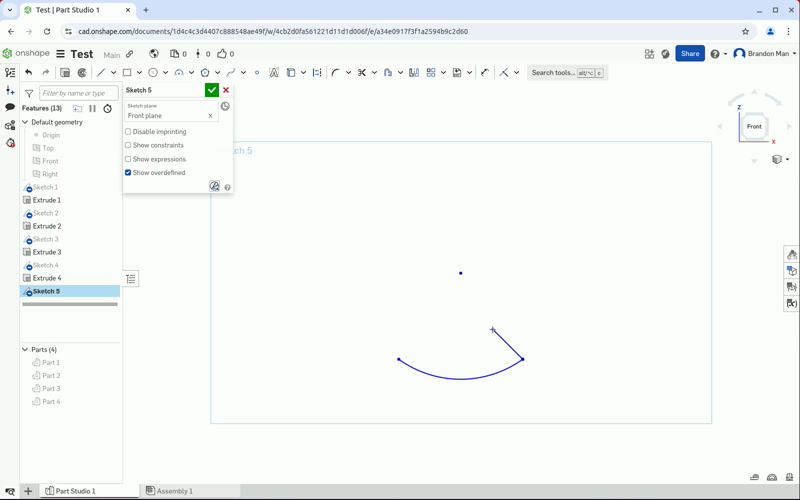
mouse_move(492, 329)
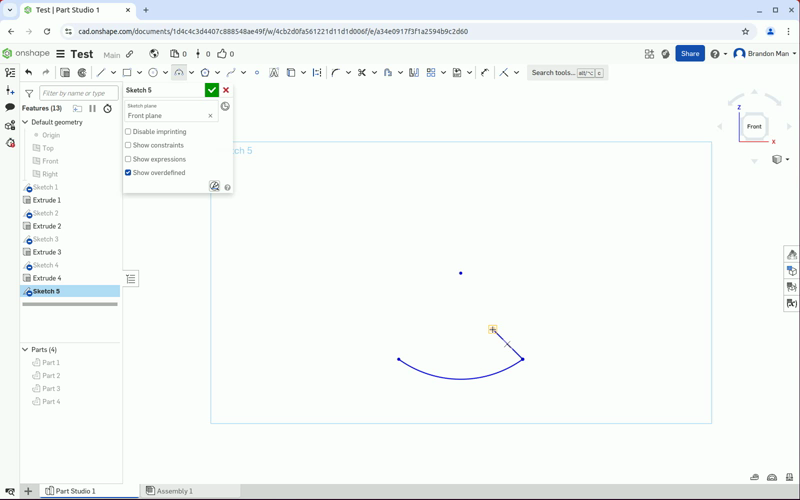
click(492, 329)
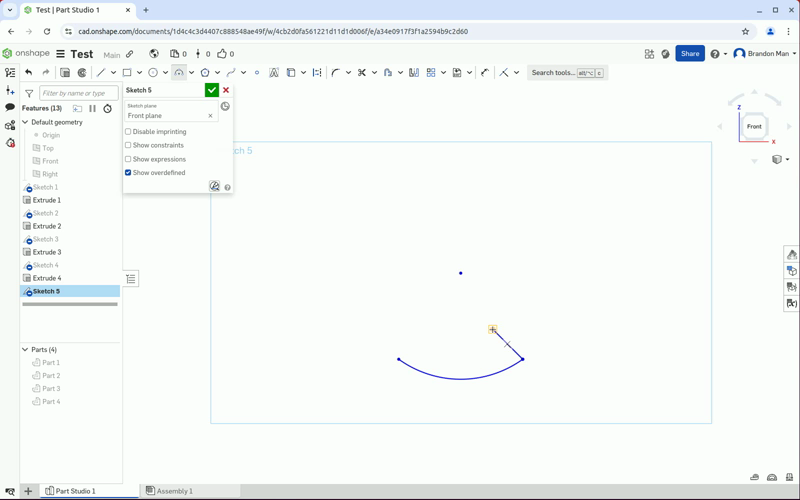
key_down(shift)
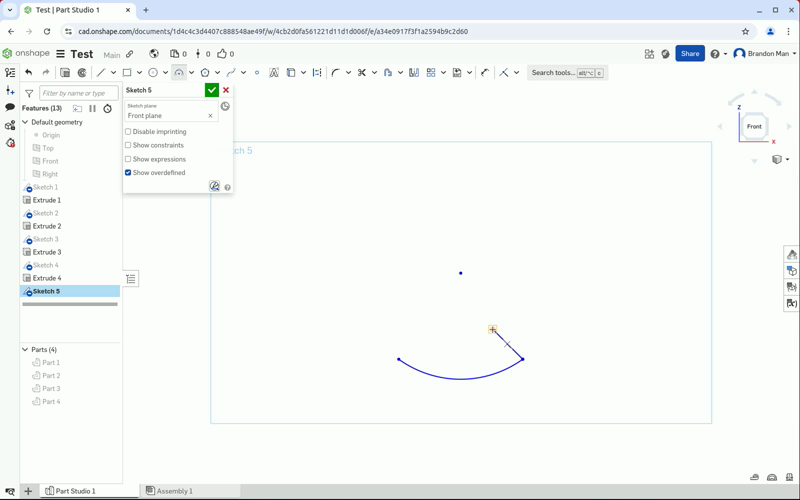
mouse_move(428, 329)
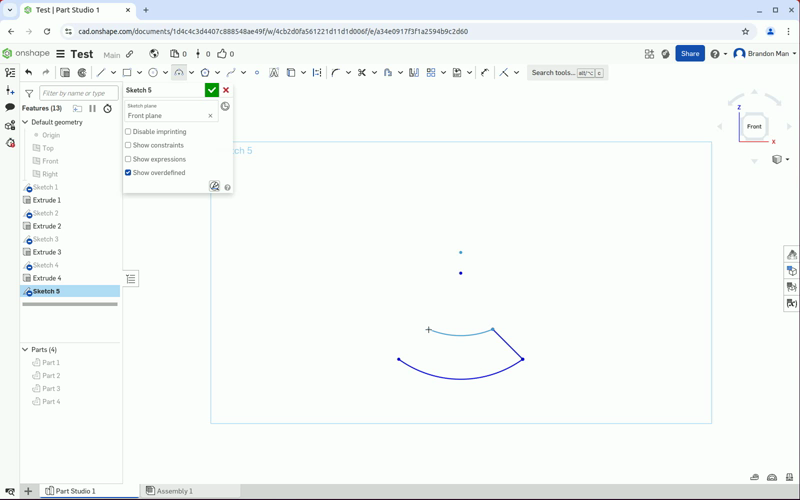
click(428, 329)
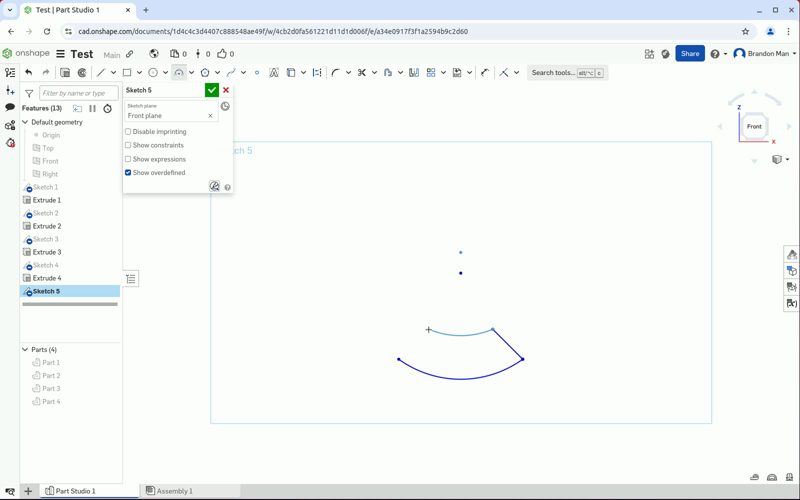
mouse_move(460, 340)
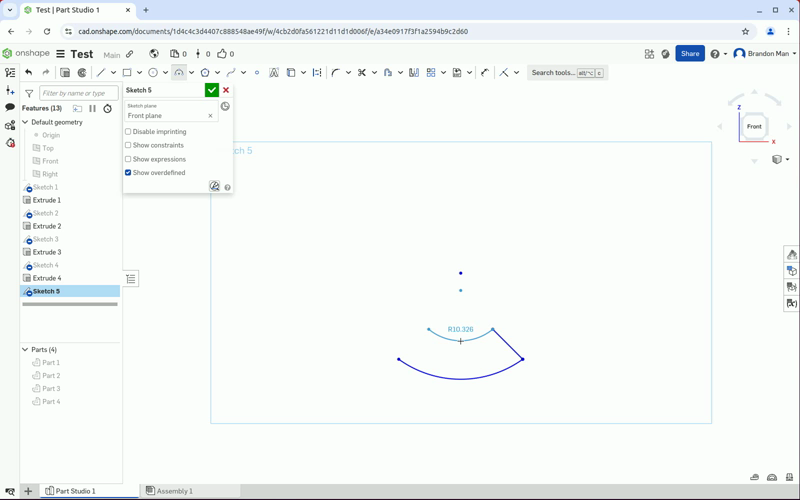
click(460, 340)
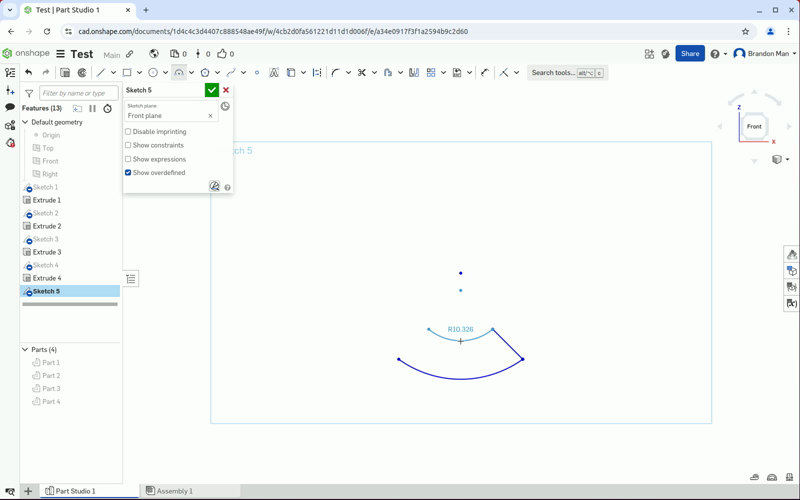
key_up(shift)
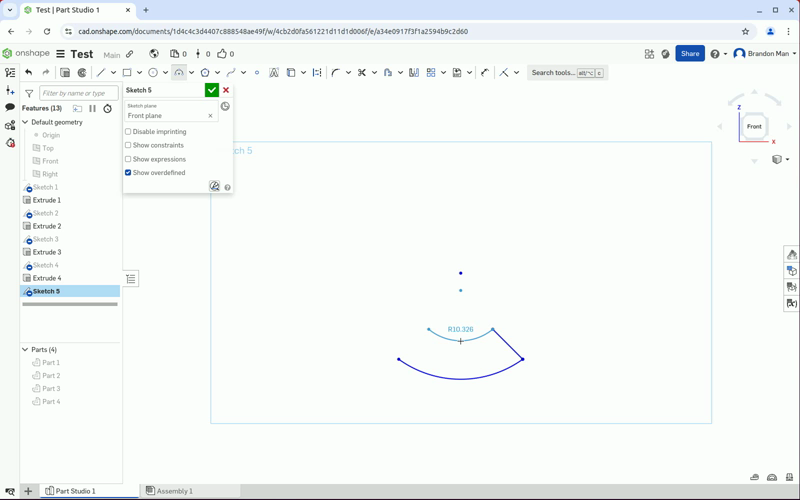
key(esc)
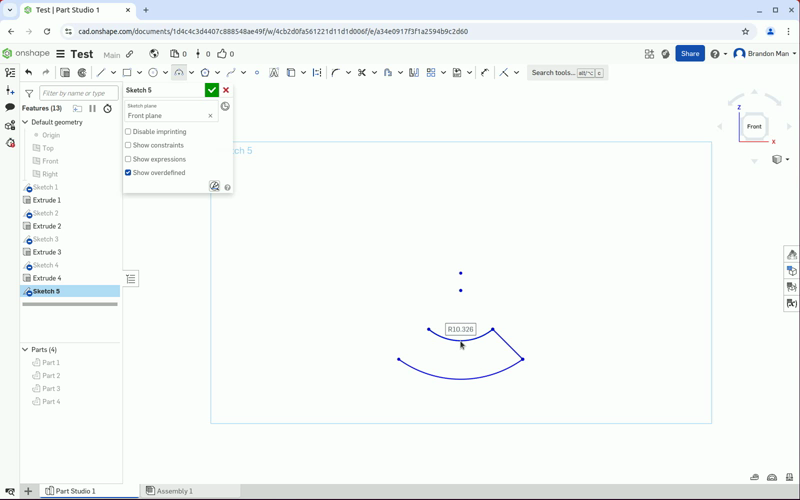
key(l)
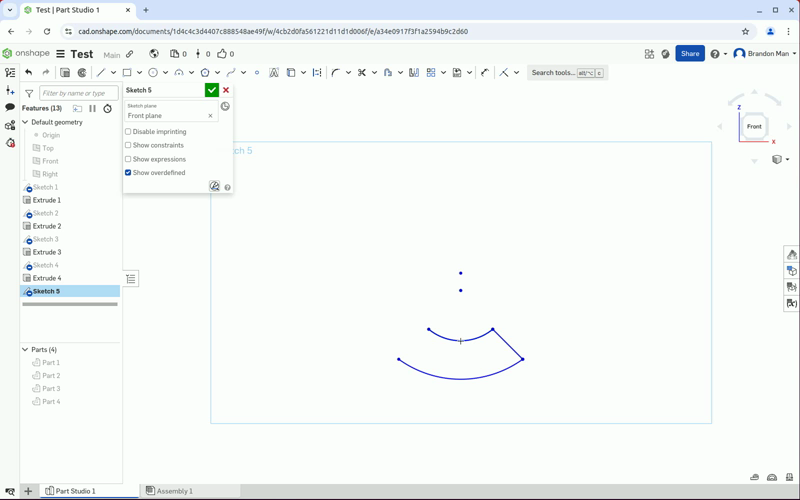
mouse_move(428, 329)
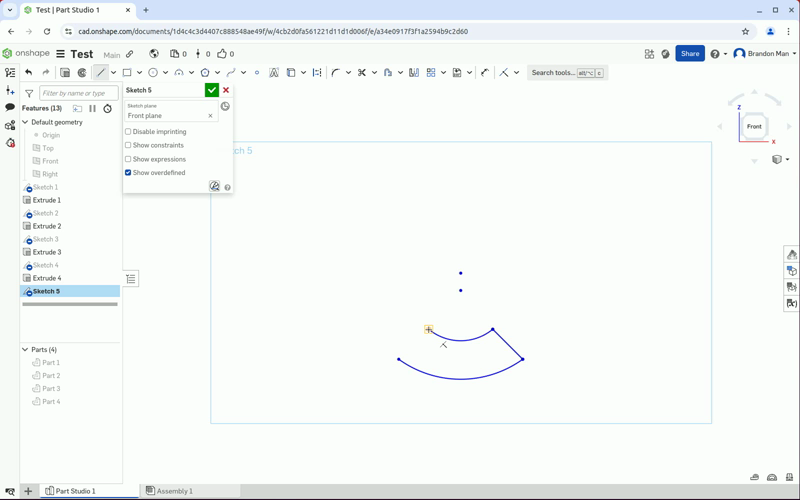
click(428, 329)
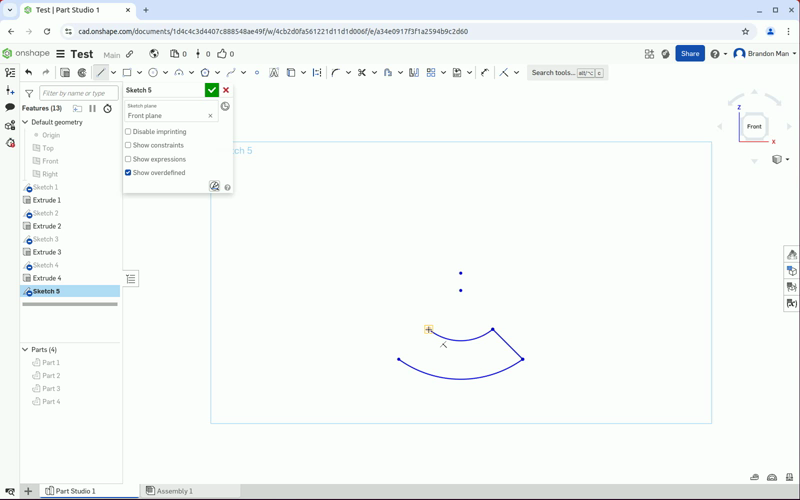
mouse_move(458, 329)
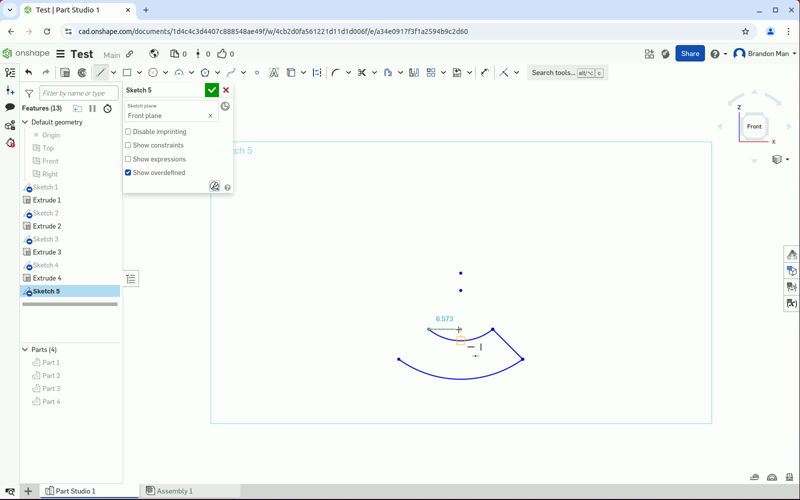
key_down(shift)
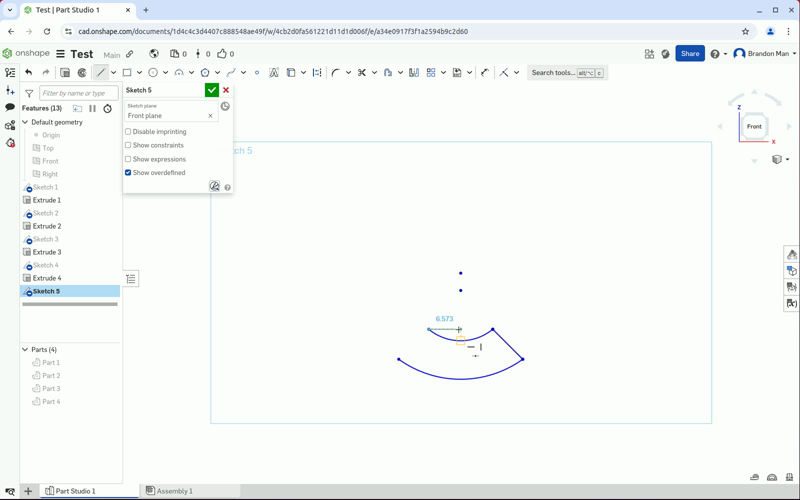
mouse_move(398, 359)
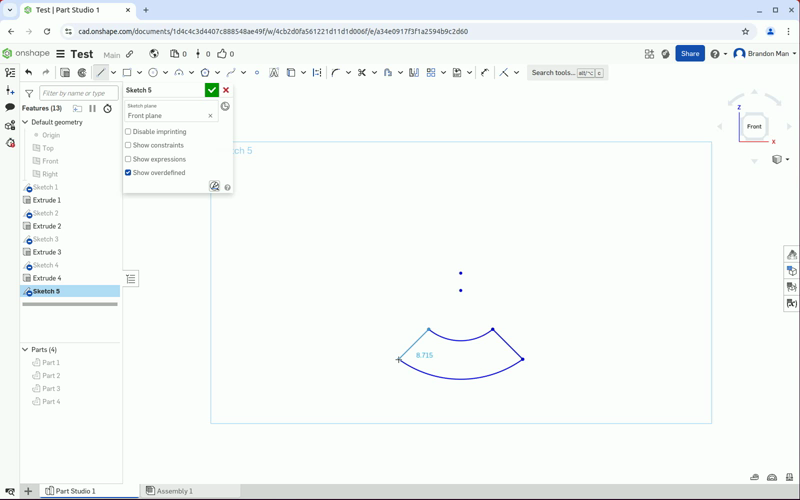
key_up(shift)
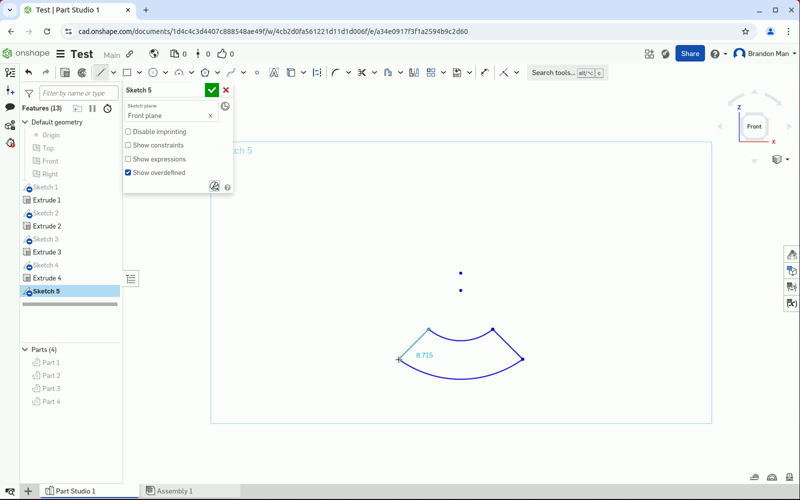
click(398, 359)
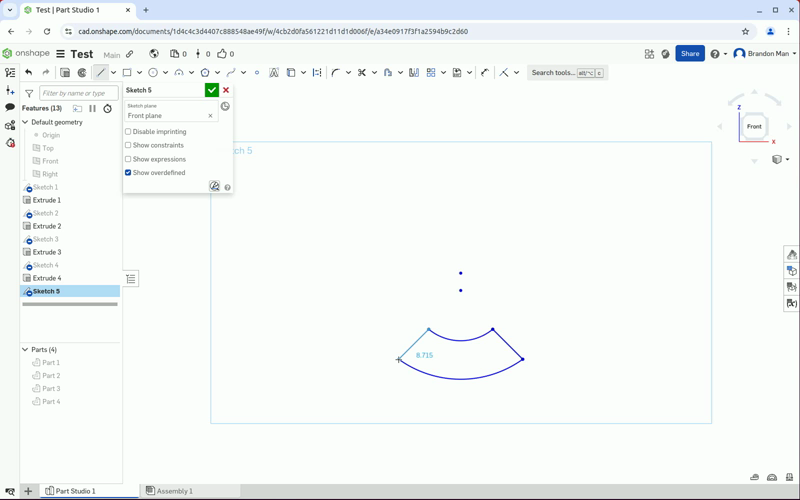
key(esc)
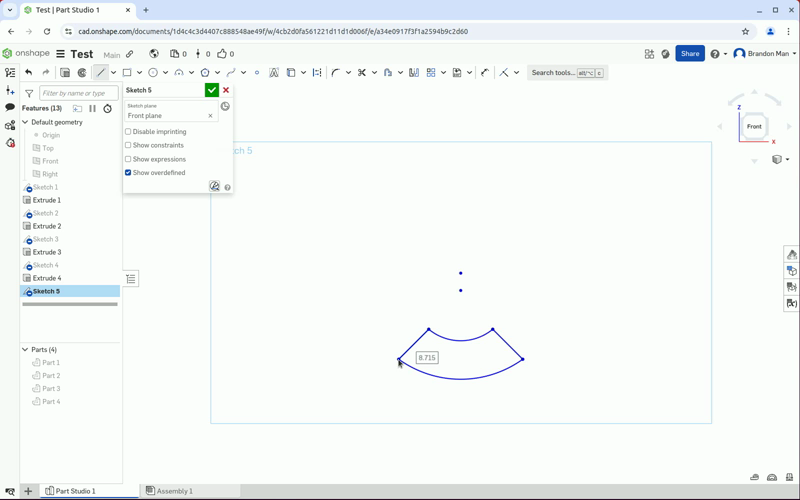
mouse_move(470, 350)
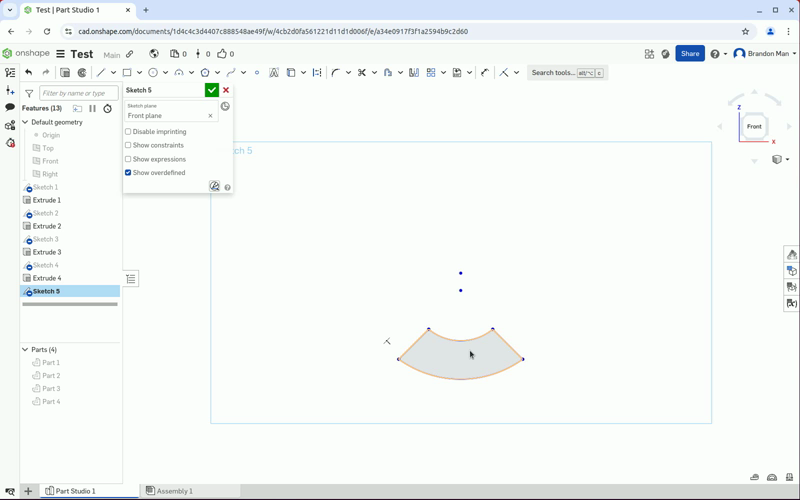
click(470, 350)
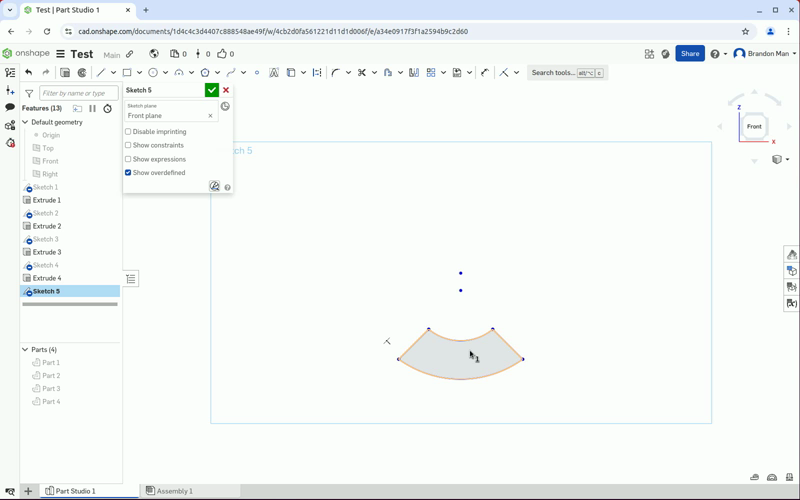
mouse_move(73, 352)
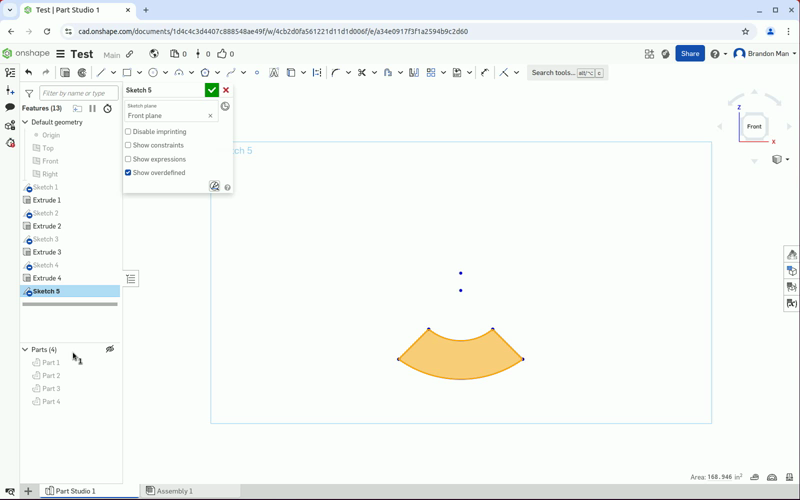
key(shift+y)
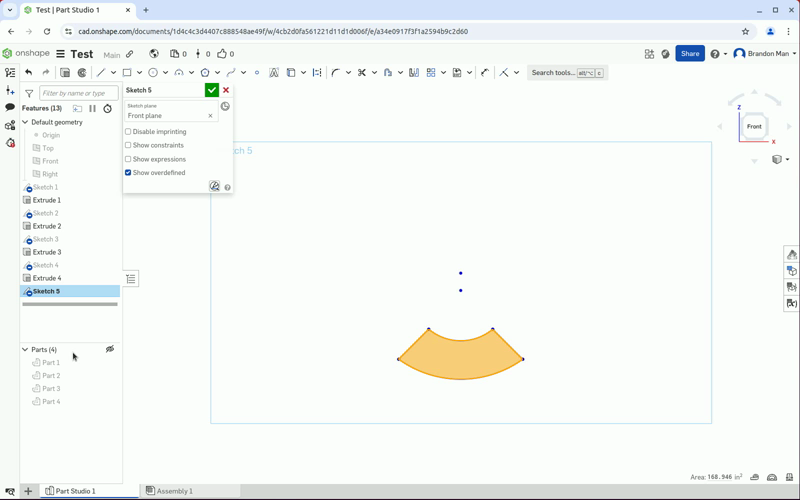
key(shift+e)
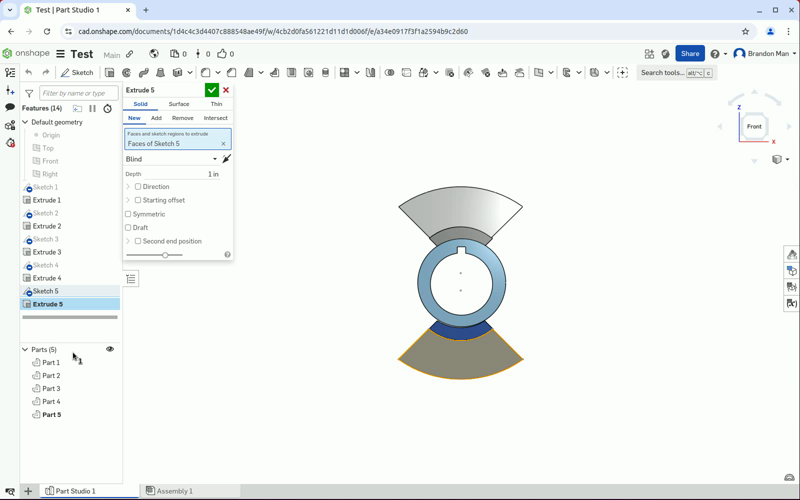
mouse_move(143, 106)
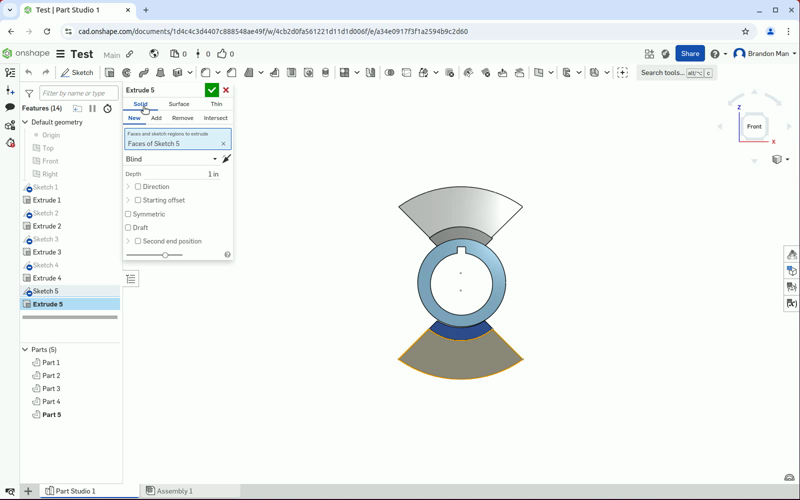
click(143, 106)
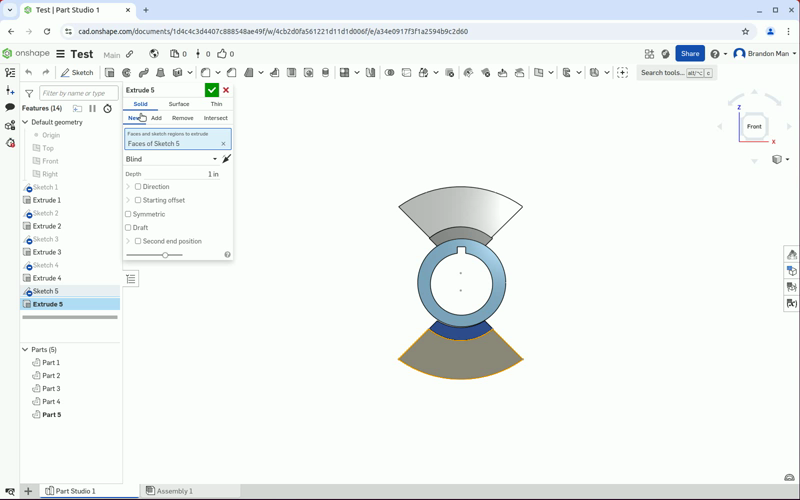
mouse_move(137, 120)
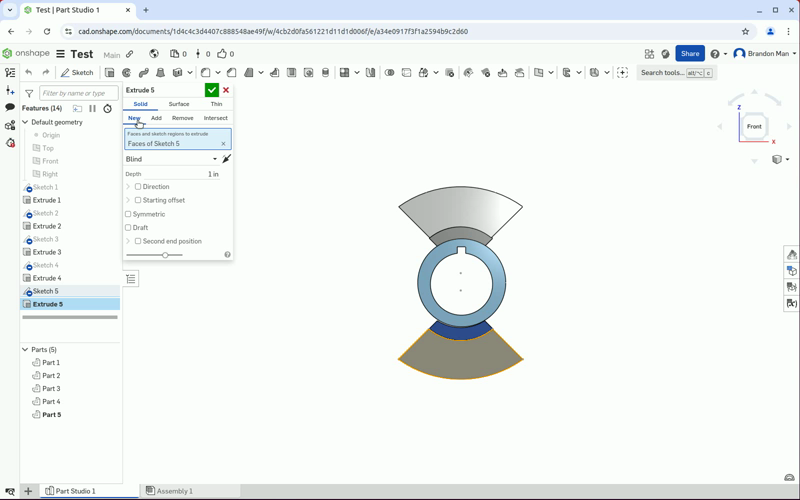
click(137, 120)
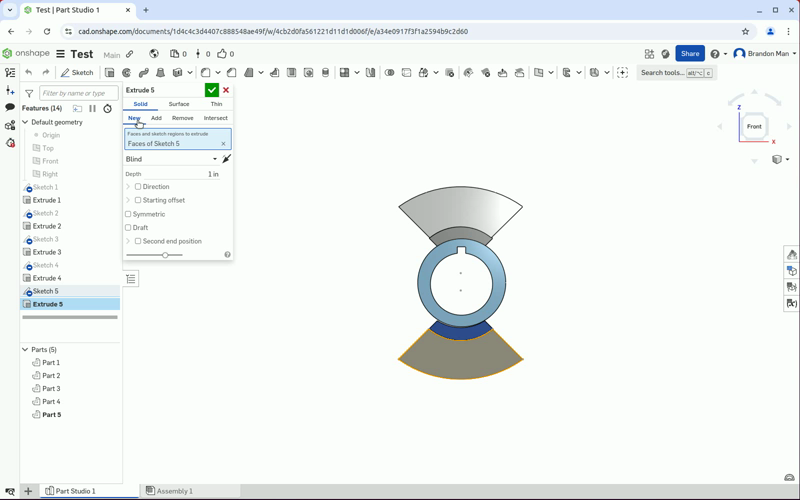
key(tab, 4)
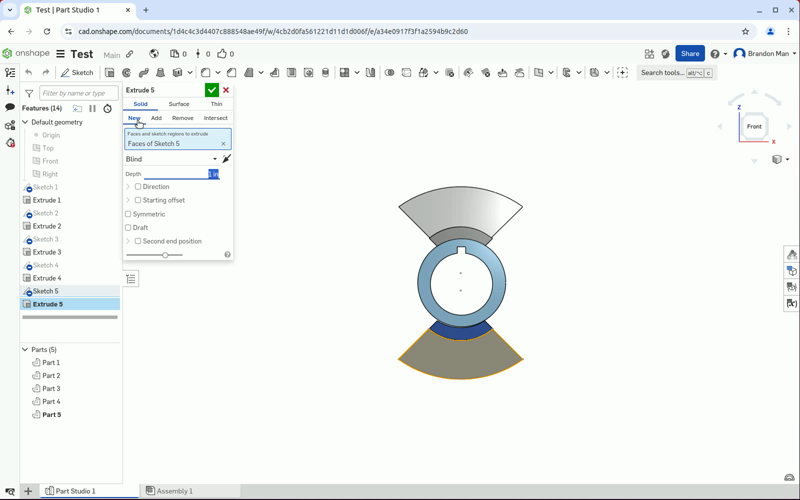
text(17.331)
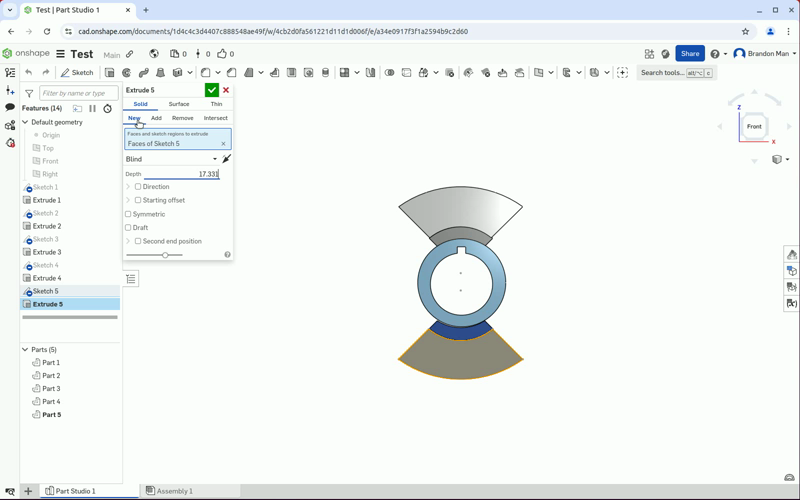
key(enter)
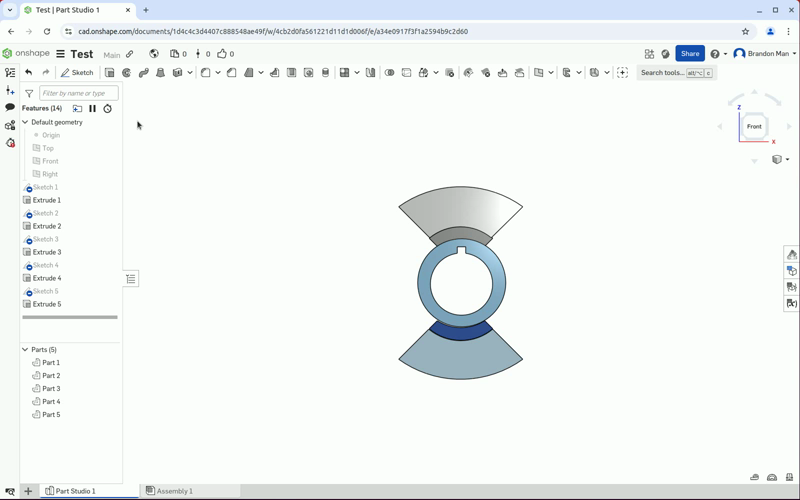
key(shift+h)
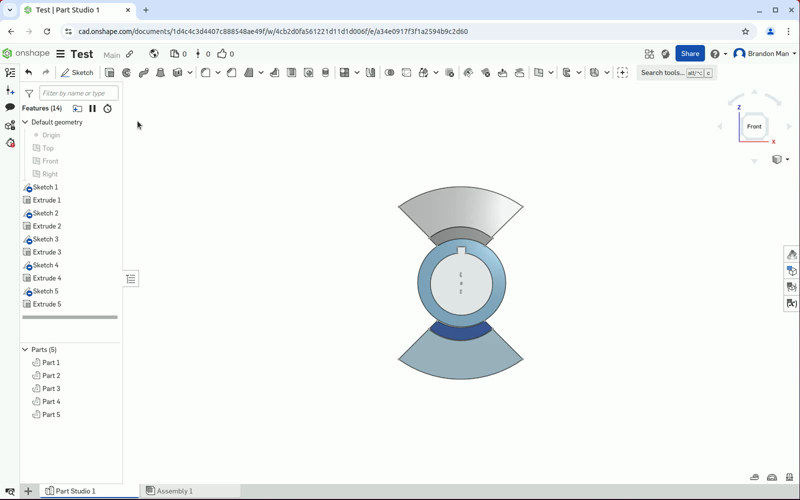
key(shift+h)
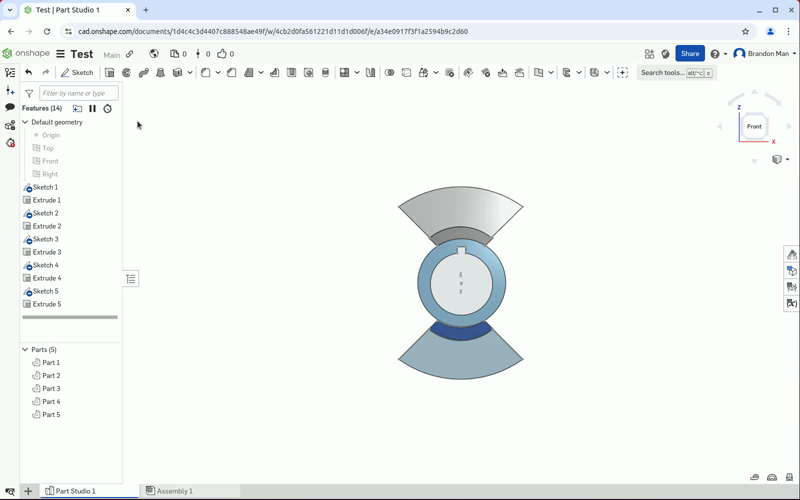
key(shift+7)
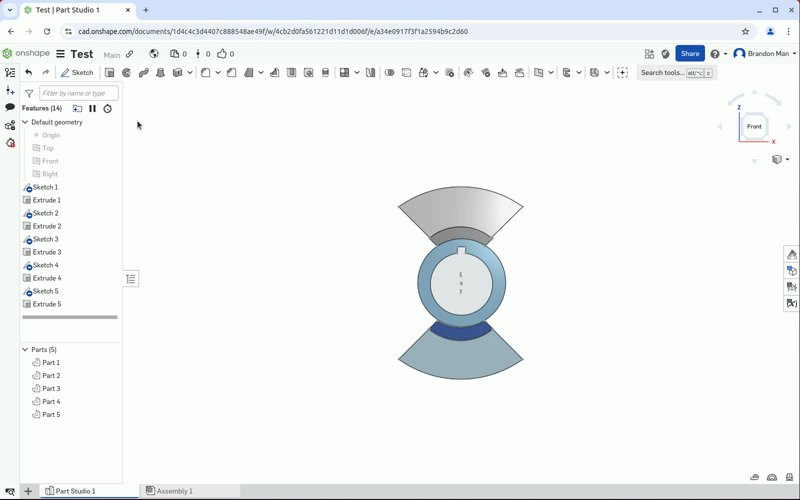
key(left, 2)
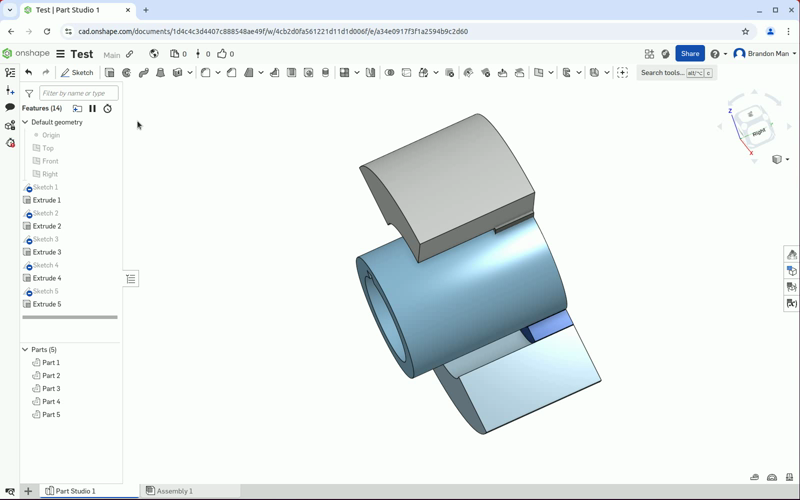
key(down, 2)
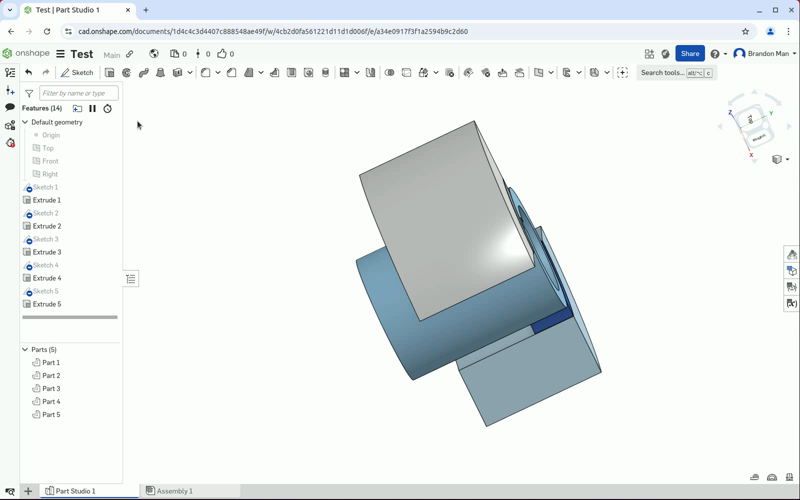
key(up, 2)
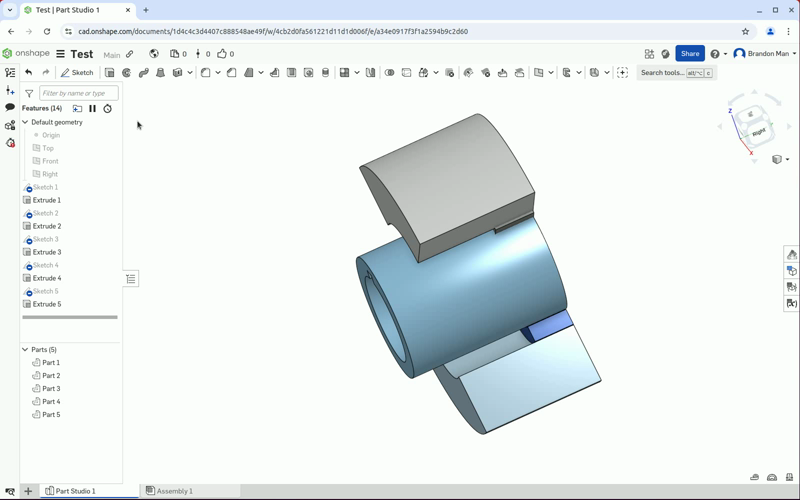
key(right, 2)
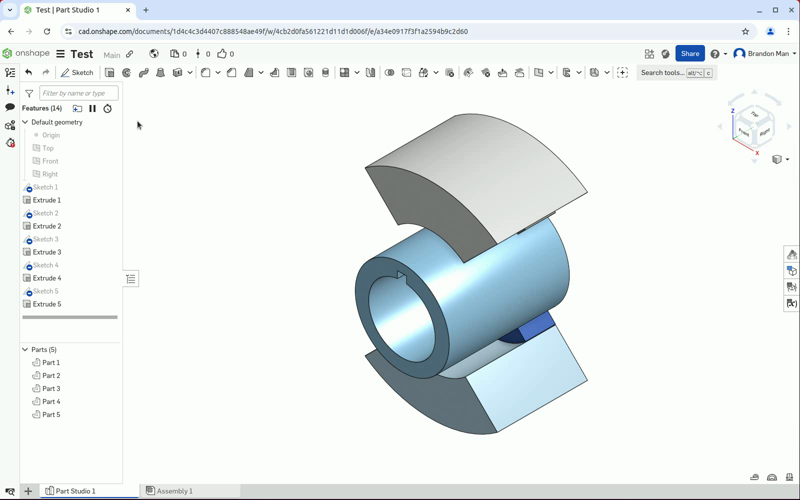
mouse_move(73, 189)
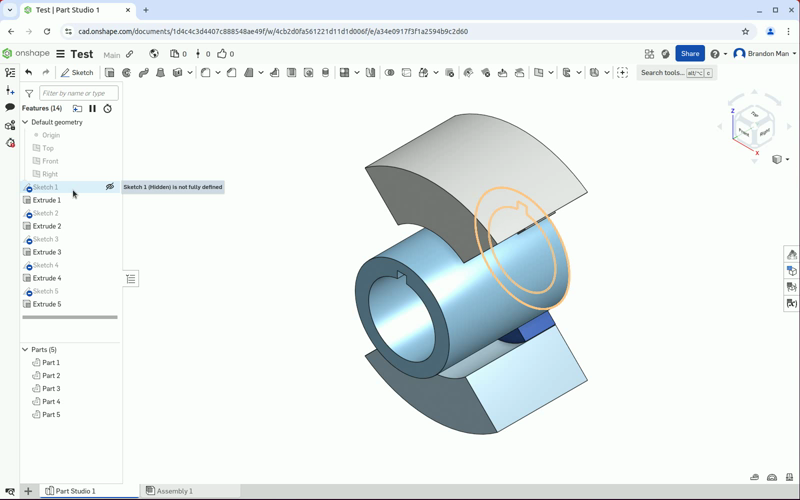
click(73, 189)